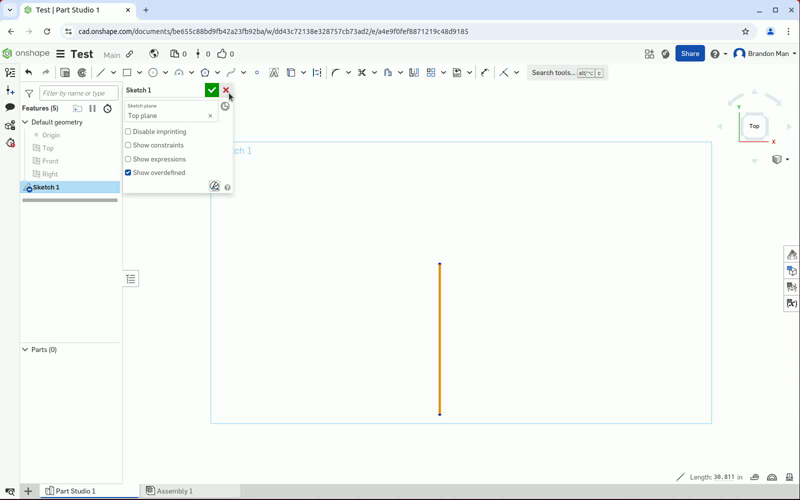
key(shift+h)
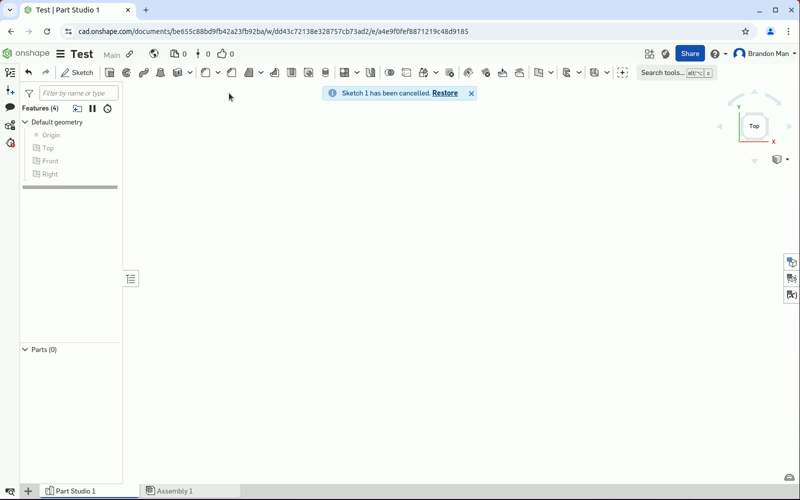
mouse_move(73, 352)
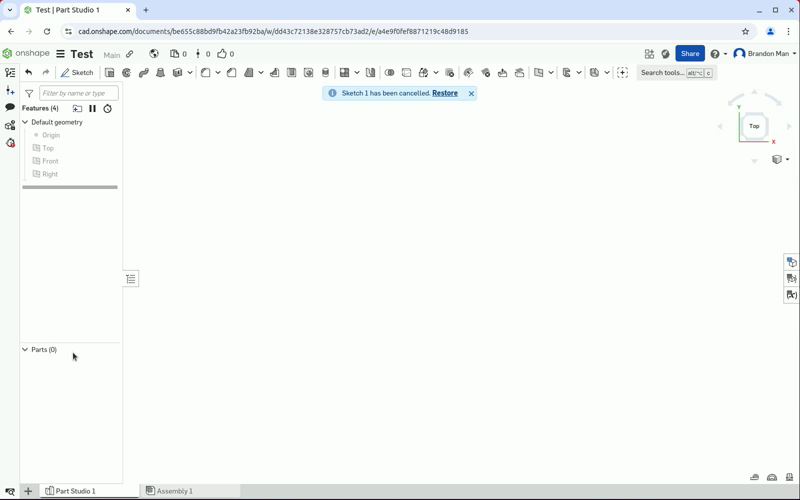
key(y)
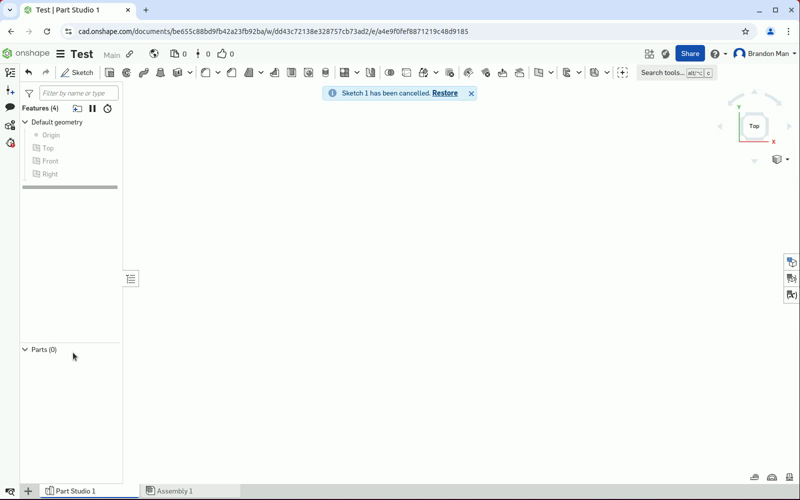
key(shift+p)
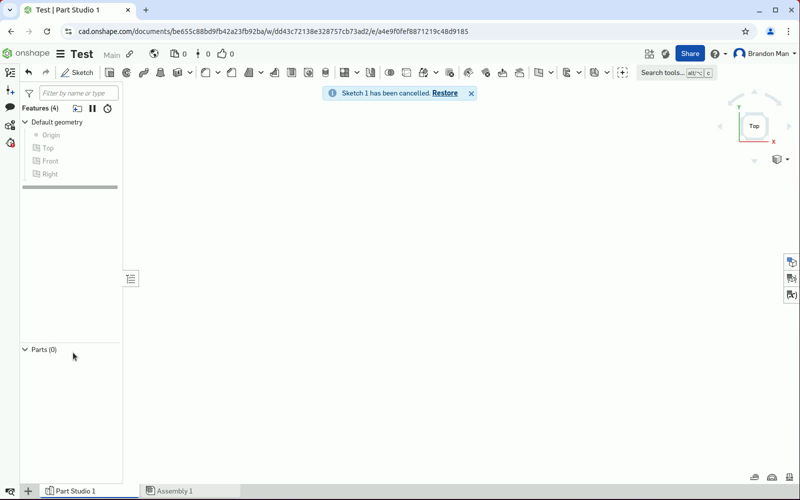
key(space)
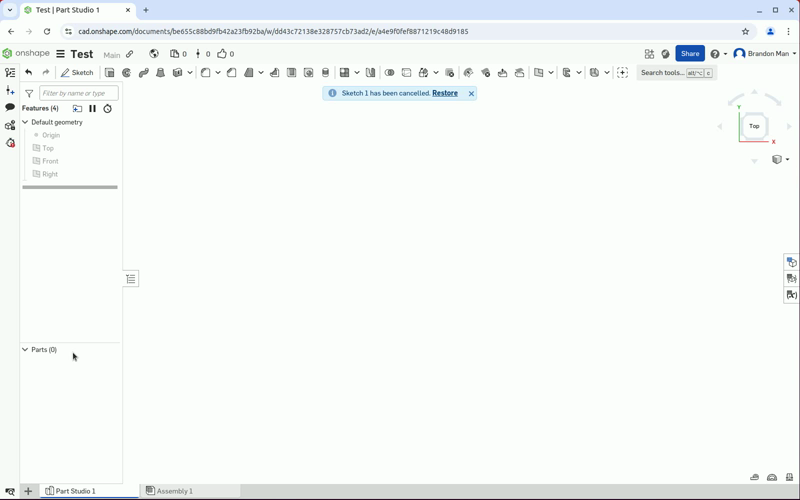
key_down(shift)
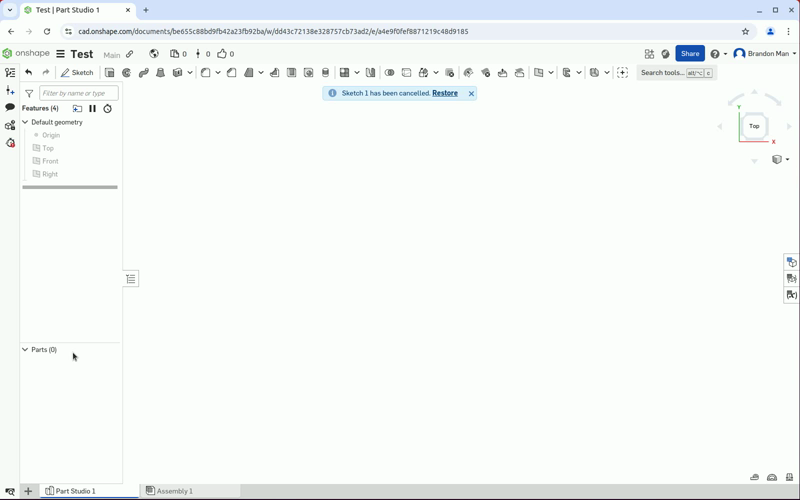
key(up)
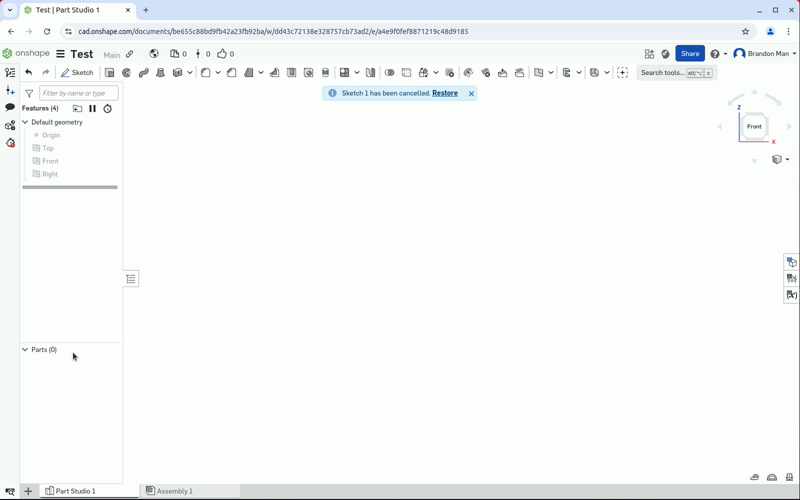
key_up(shift)
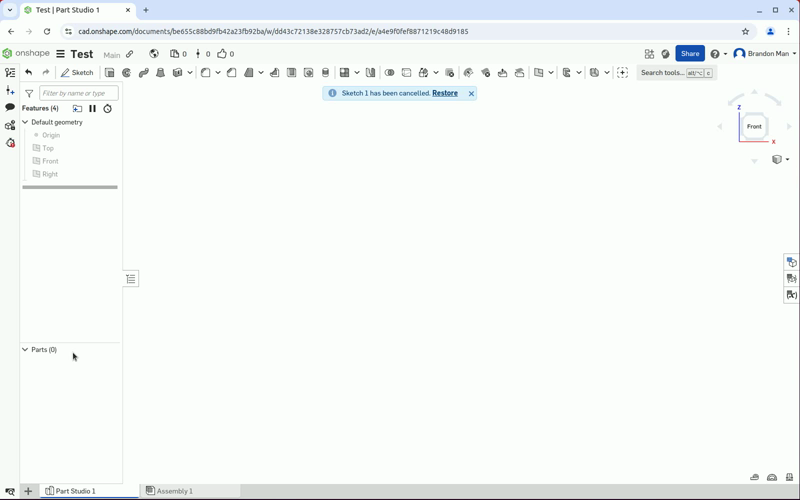
mouse_move(73, 352)
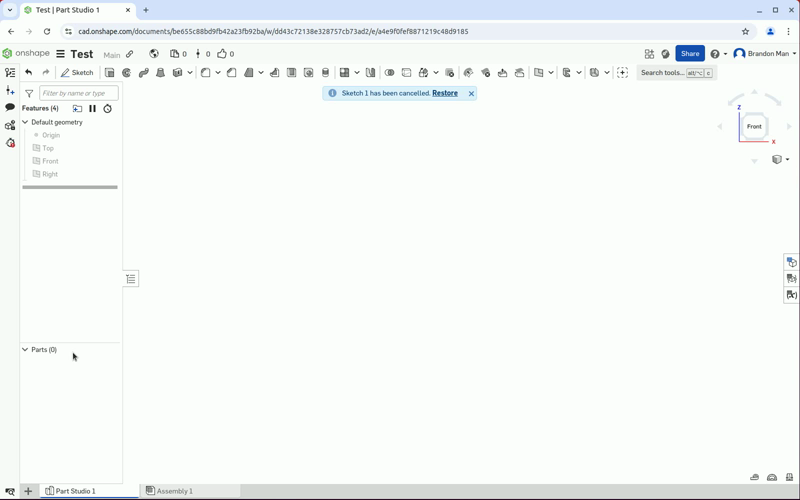
key(shift+y)
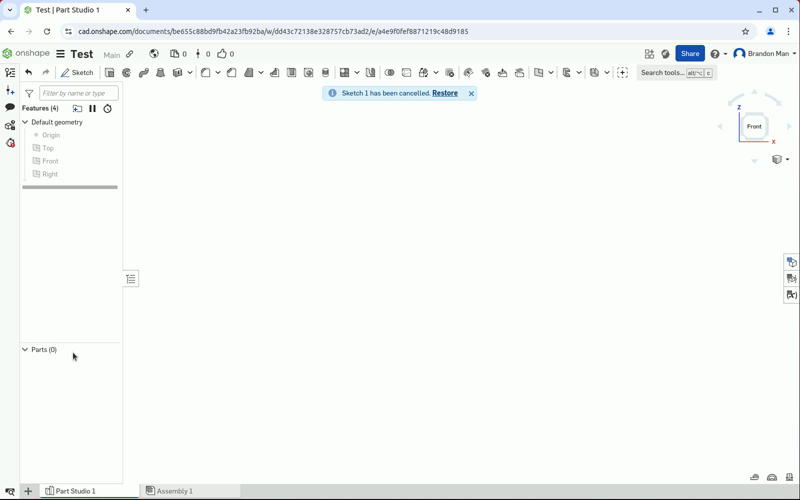
key(shift+s)
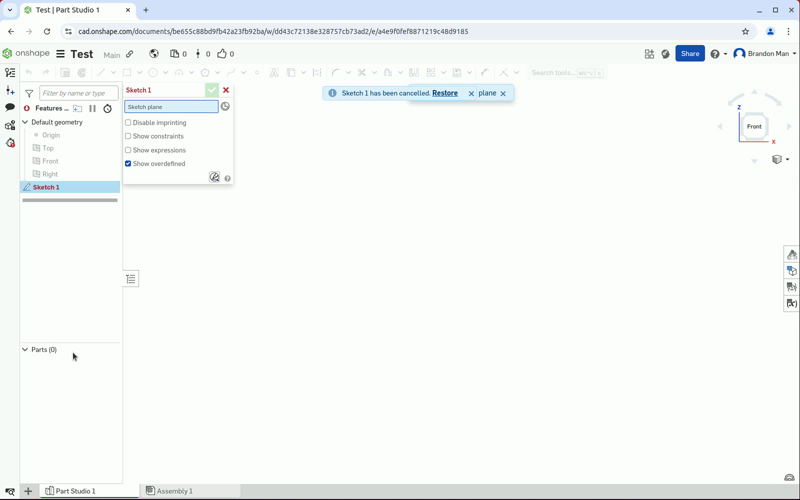
mouse_move(73, 163)
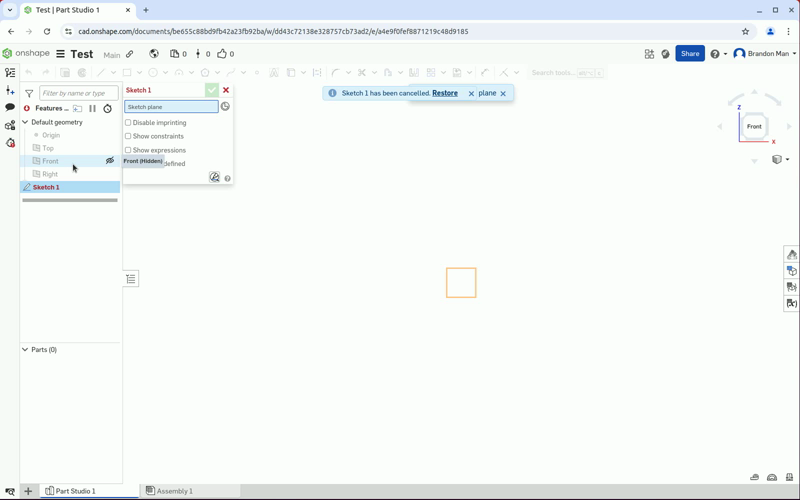
click(73, 163)
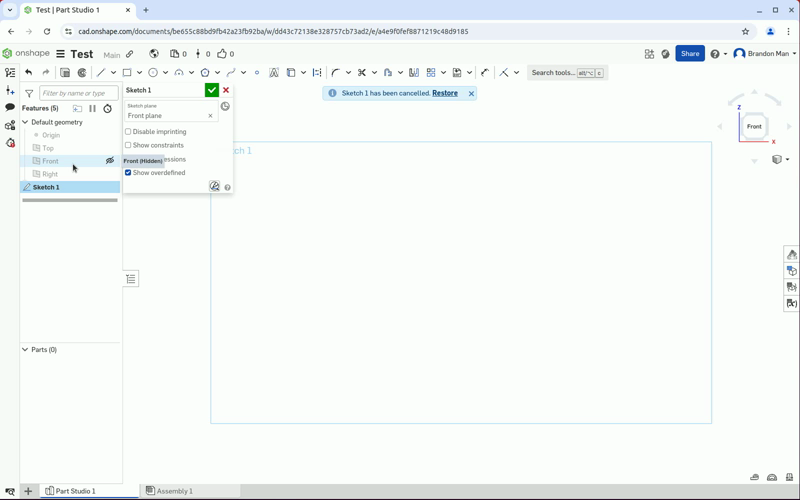
mouse_move(73, 352)
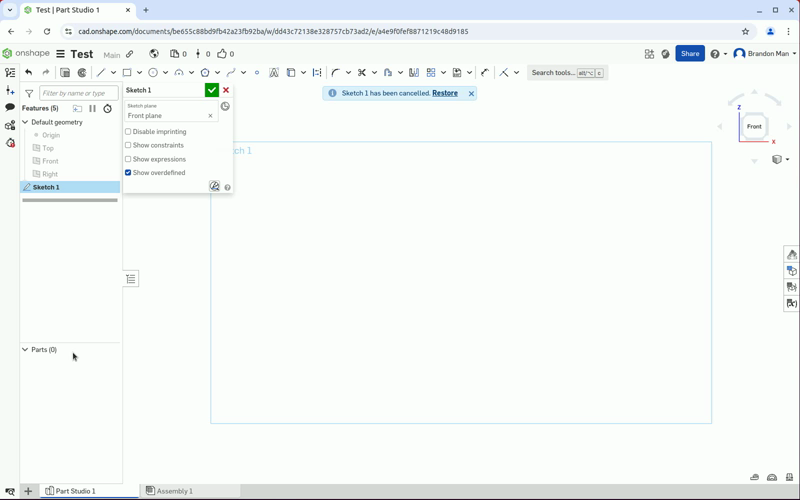
key(y)
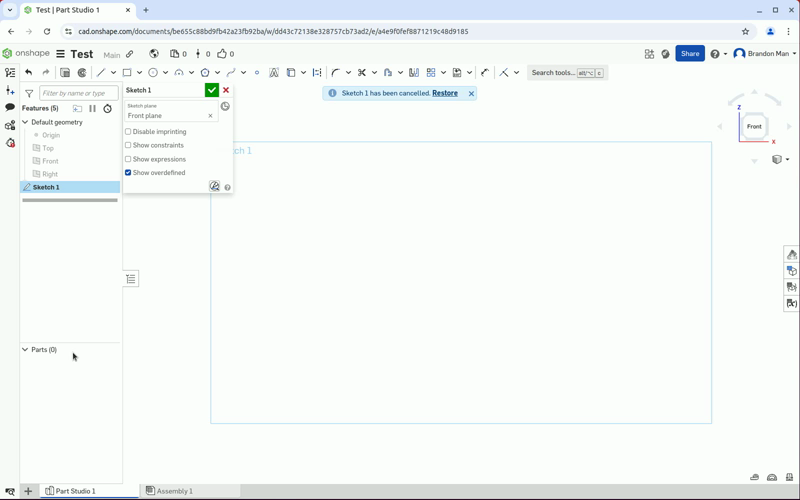
key(l)
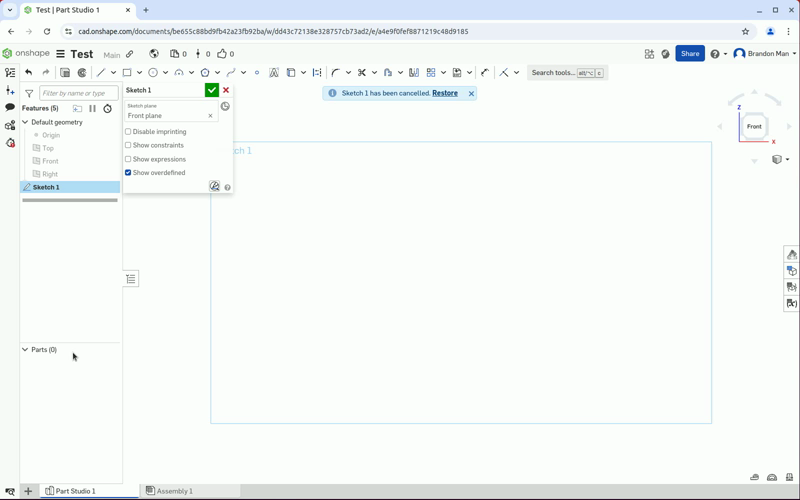
key_down(shift)
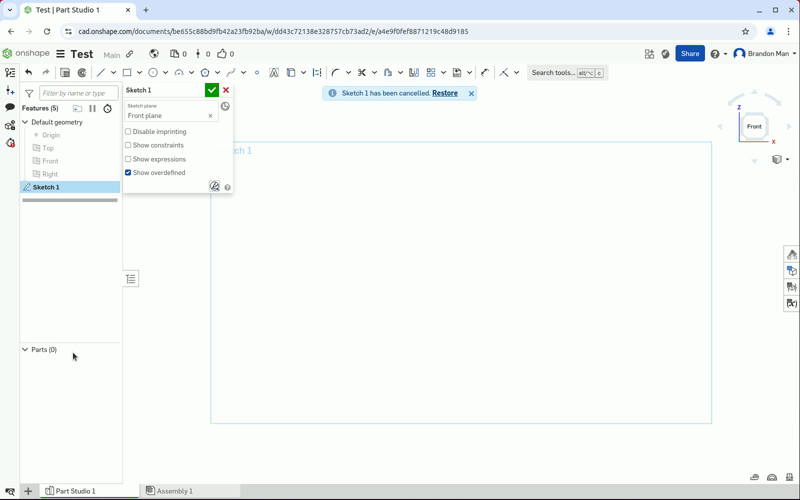
mouse_move(348, 252)
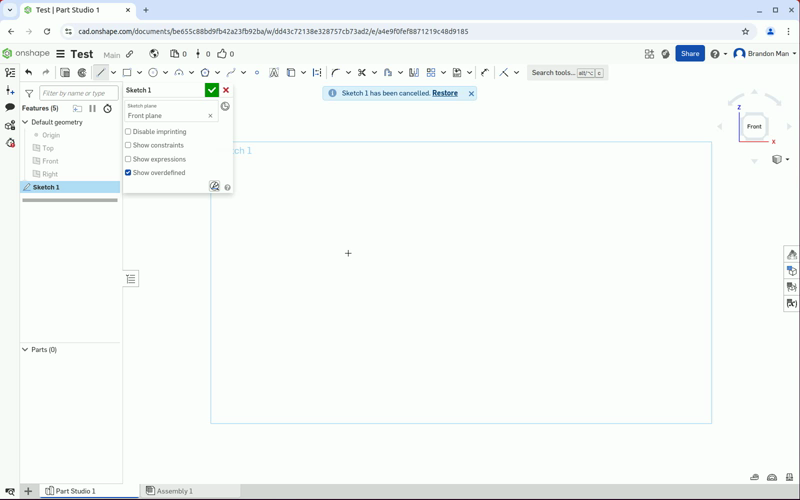
click(348, 252)
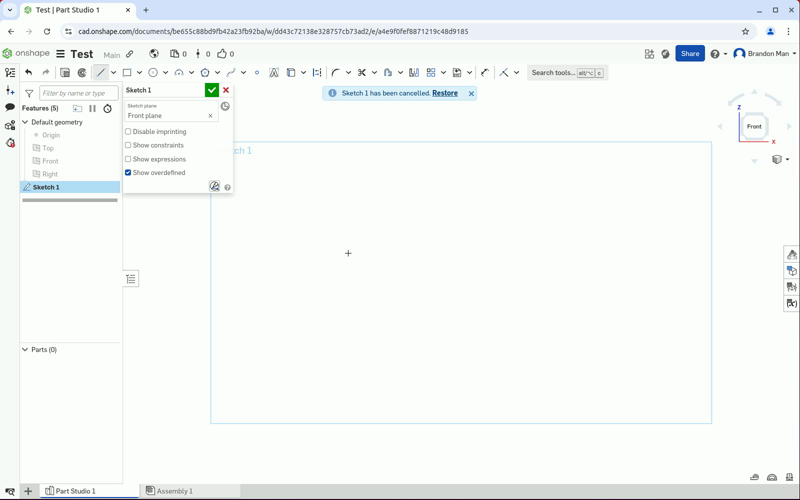
key_up(shift)
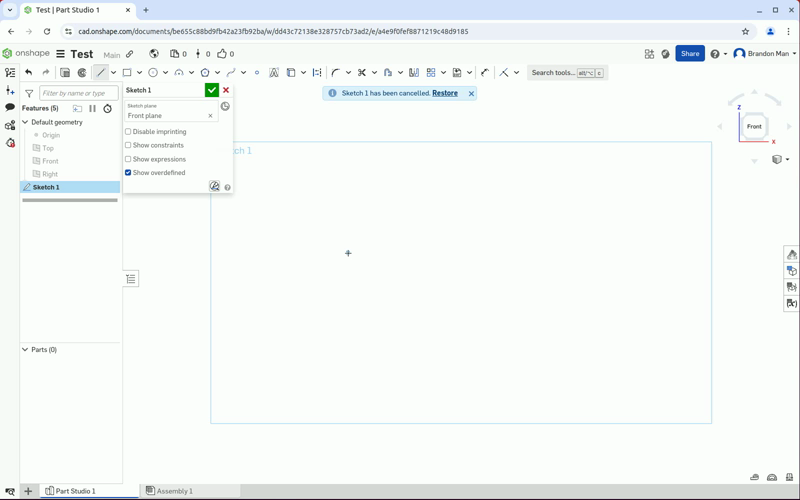
key_down(shift)
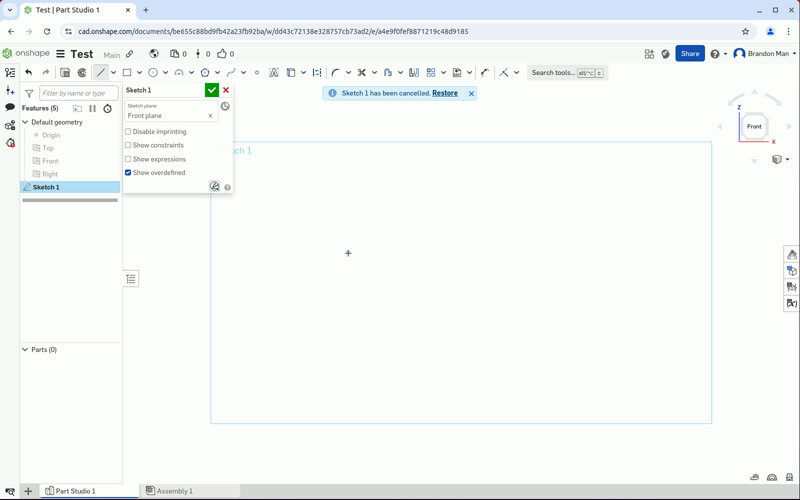
mouse_move(378, 252)
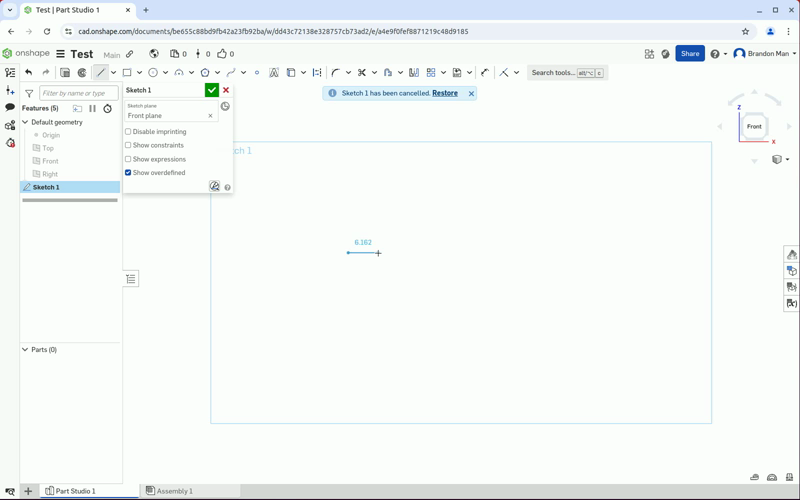
mouse_move(384, 252)
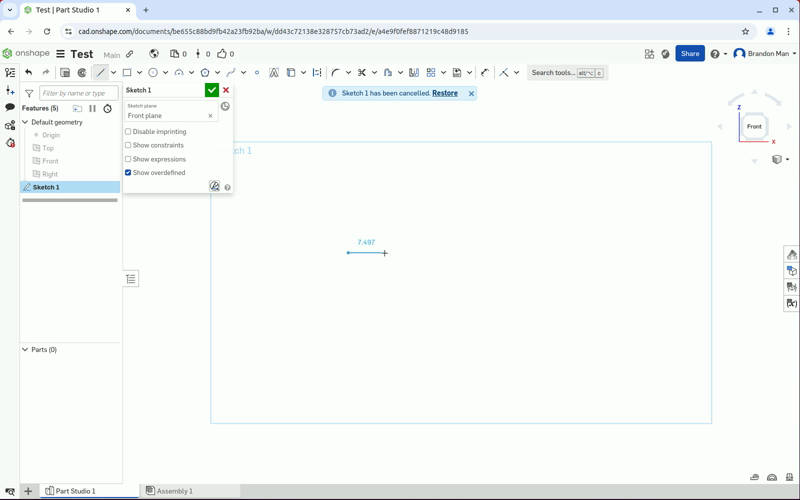
click(384, 252)
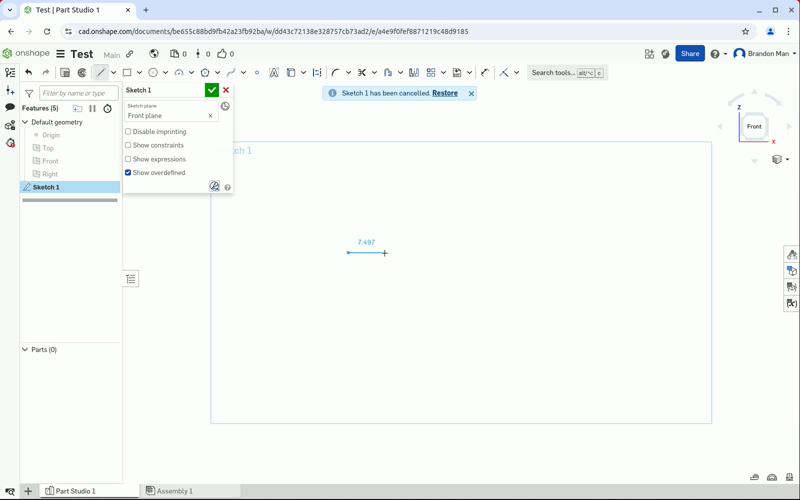
key_up(shift)
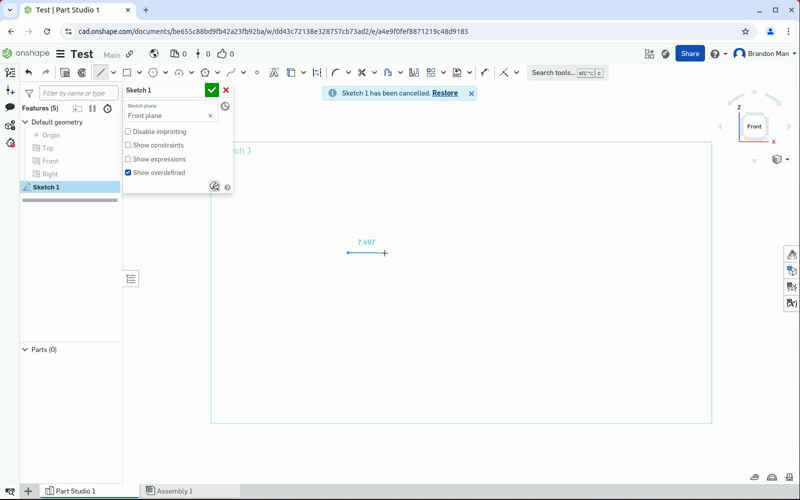
key_down(shift)
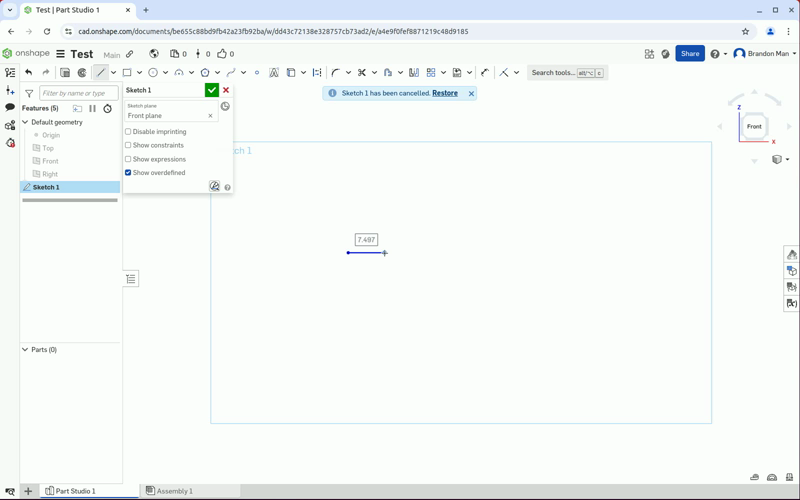
mouse_move(414, 252)
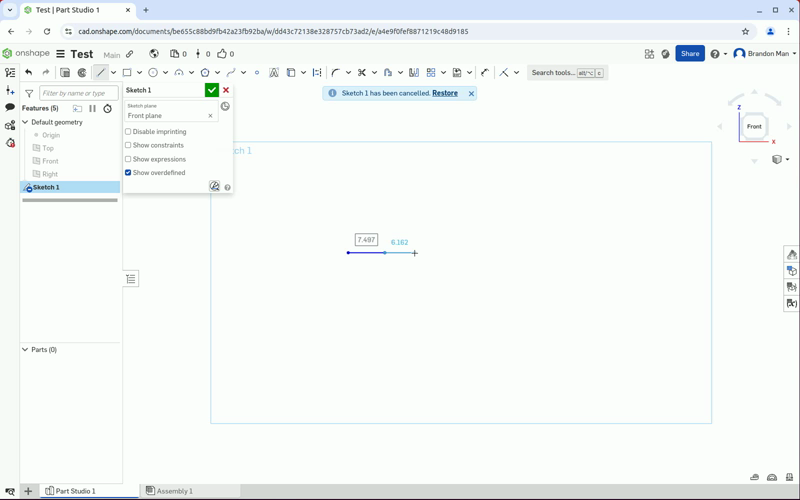
mouse_move(420, 252)
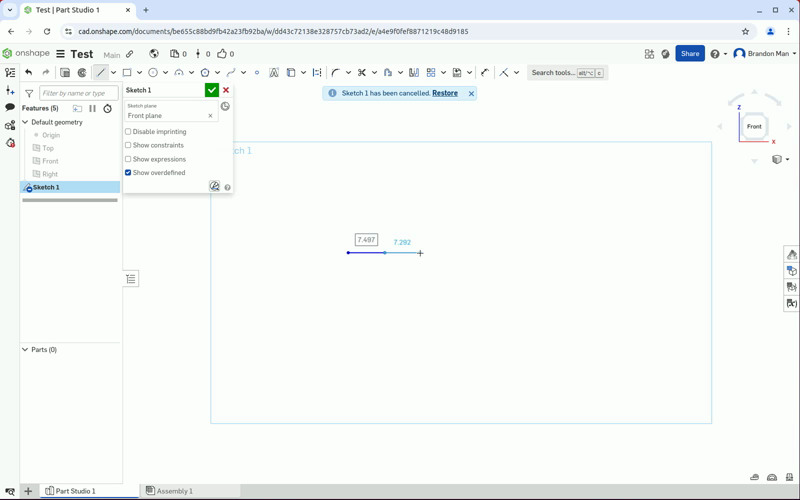
click(420, 252)
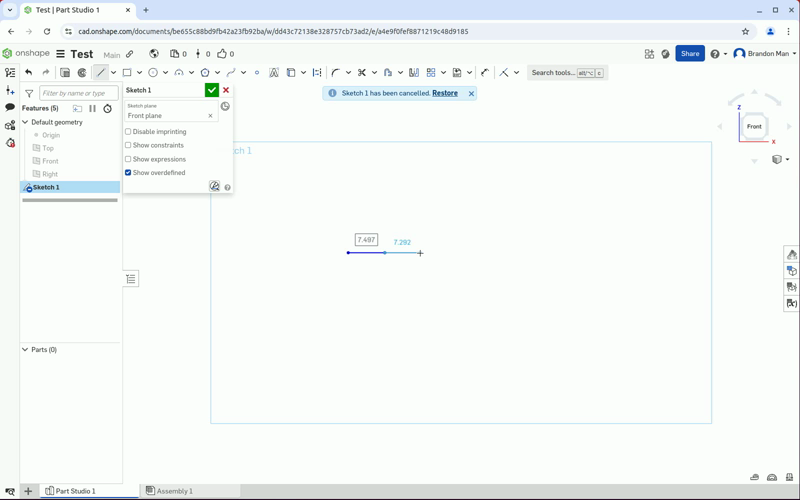
key_up(shift)
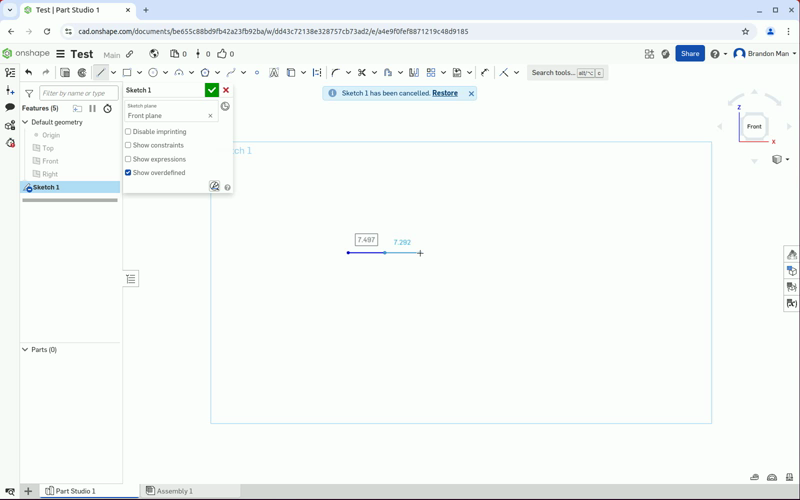
key_down(shift)
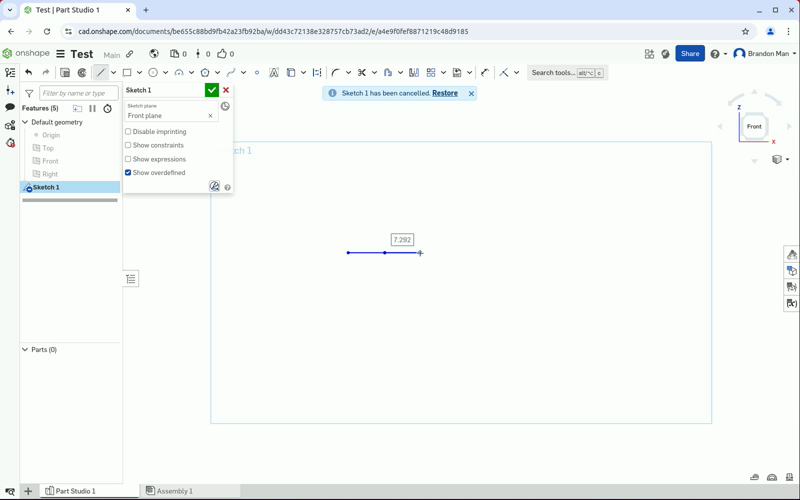
mouse_move(450, 252)
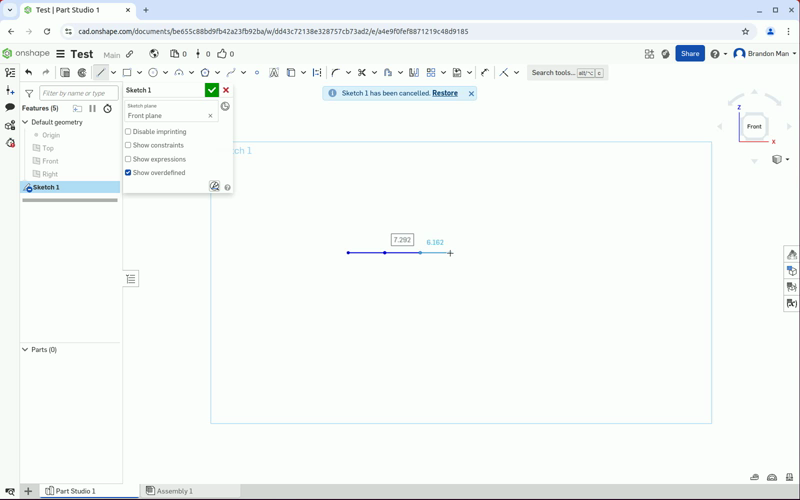
mouse_move(420, 241)
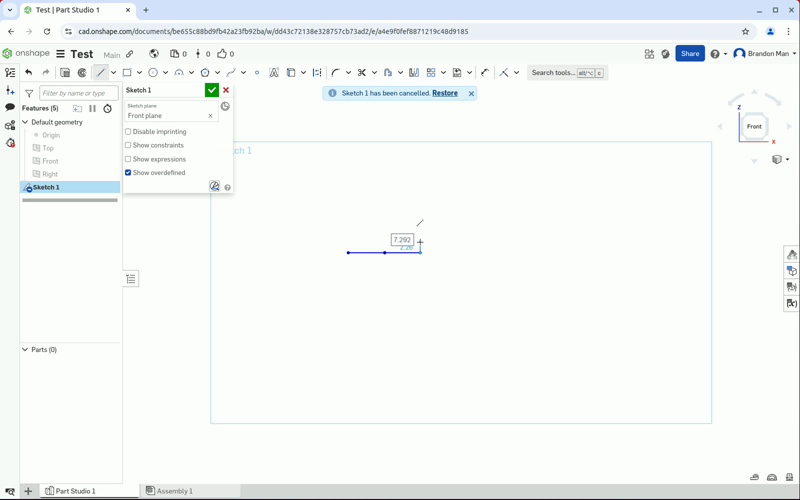
click(420, 241)
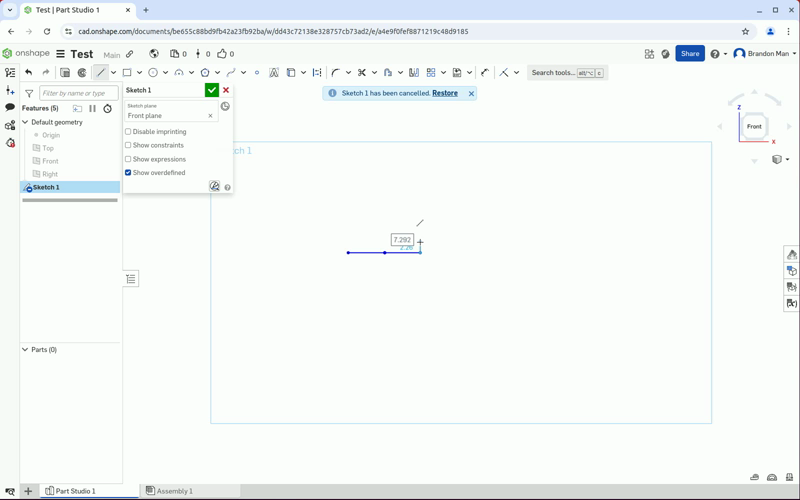
key_up(shift)
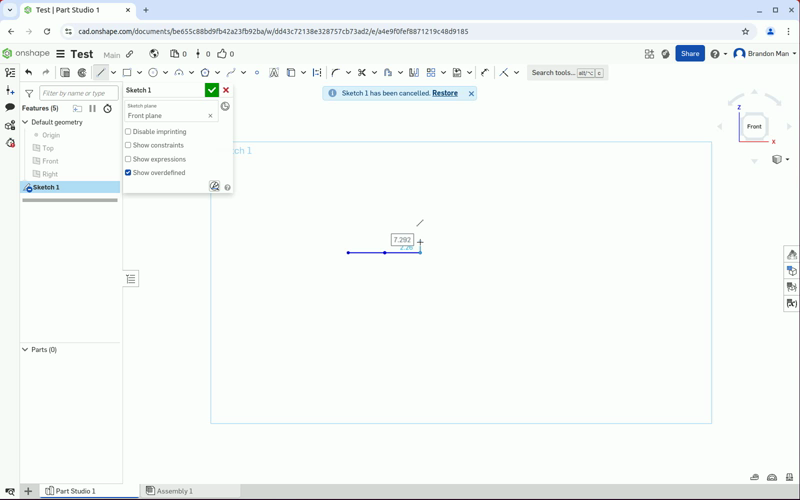
key_down(shift)
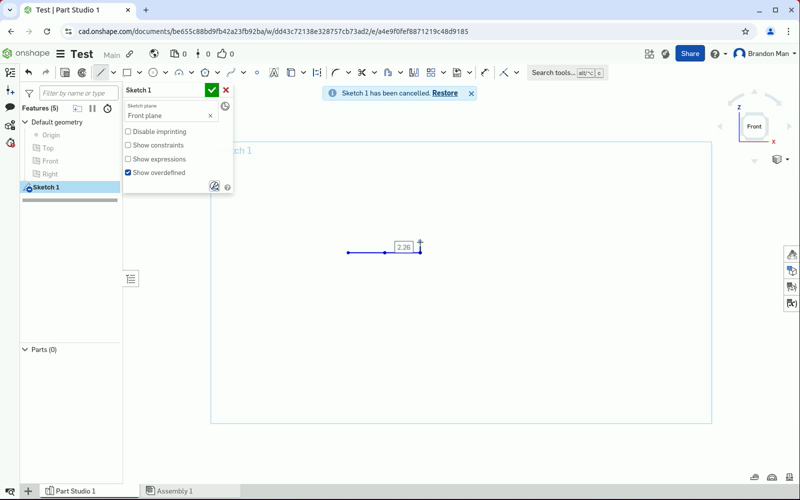
mouse_move(450, 241)
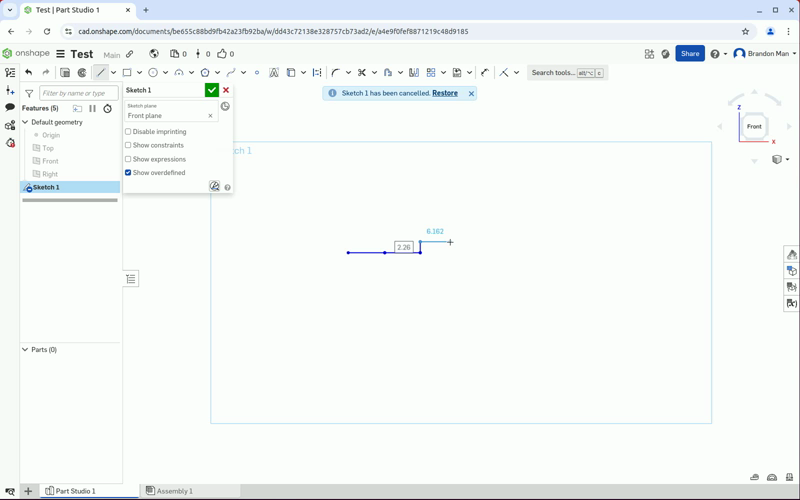
mouse_move(399, 241)
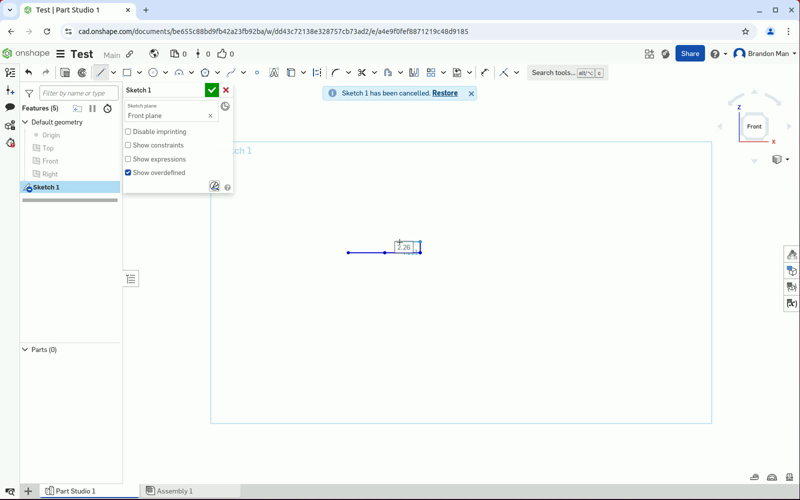
click(399, 241)
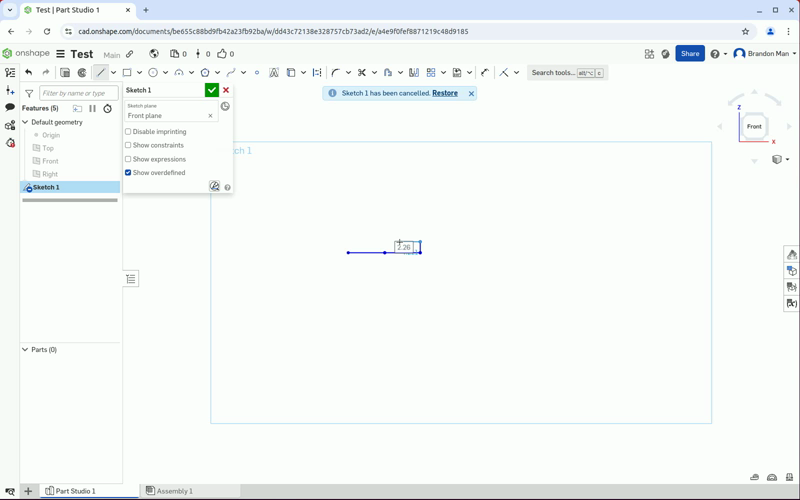
key_up(shift)
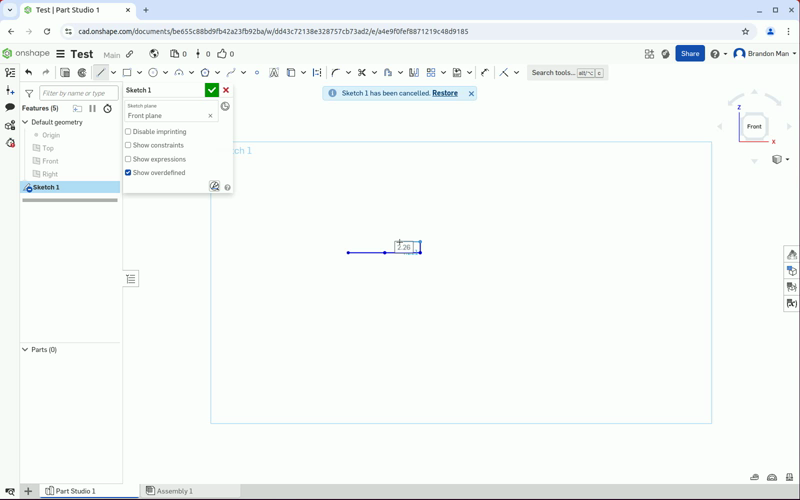
key_down(shift)
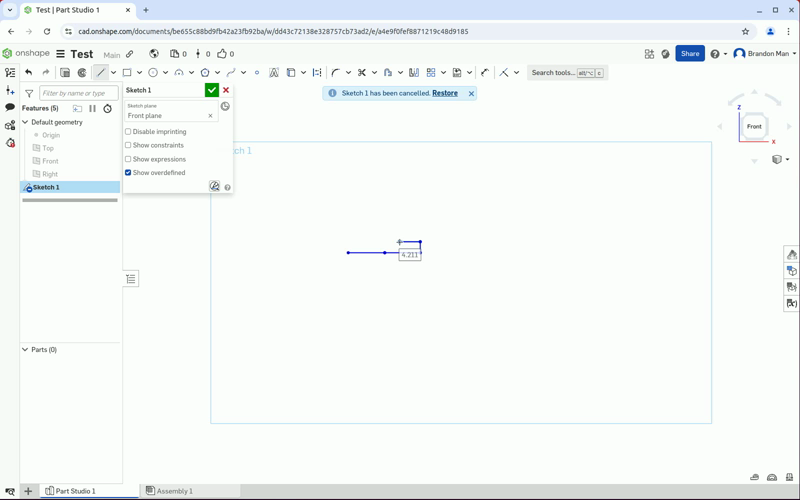
mouse_move(429, 241)
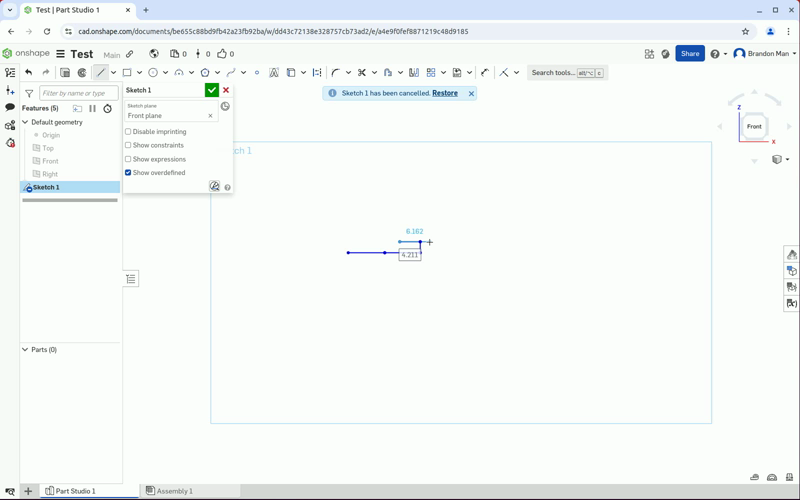
mouse_move(399, 196)
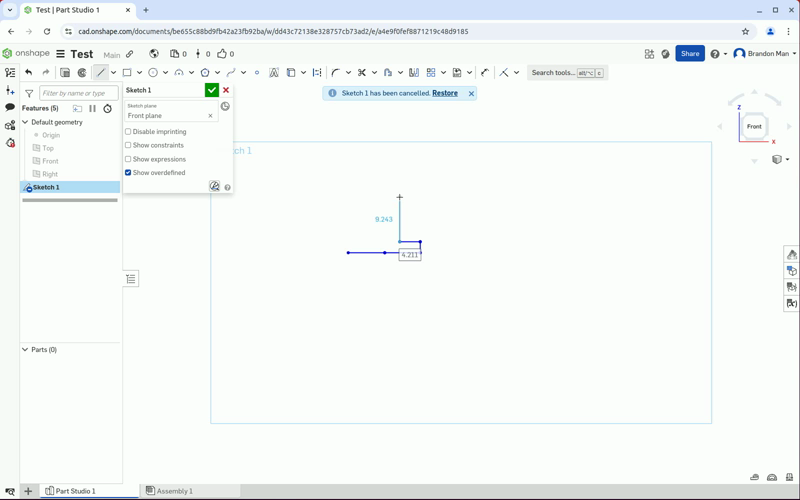
click(399, 196)
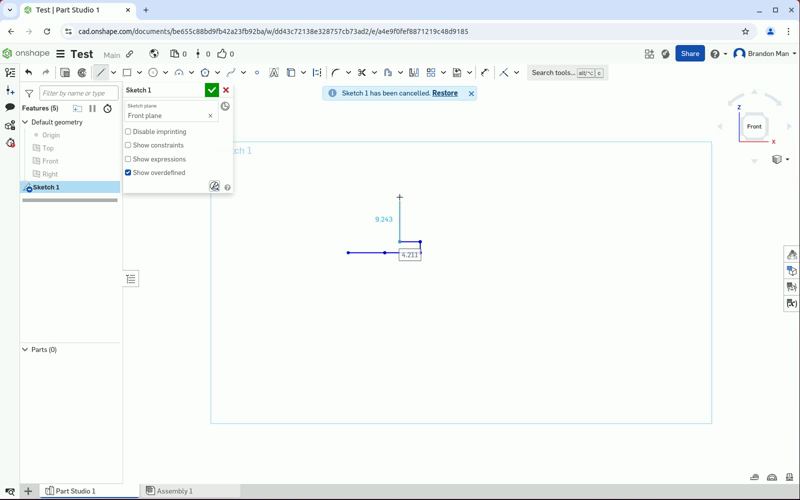
key_up(shift)
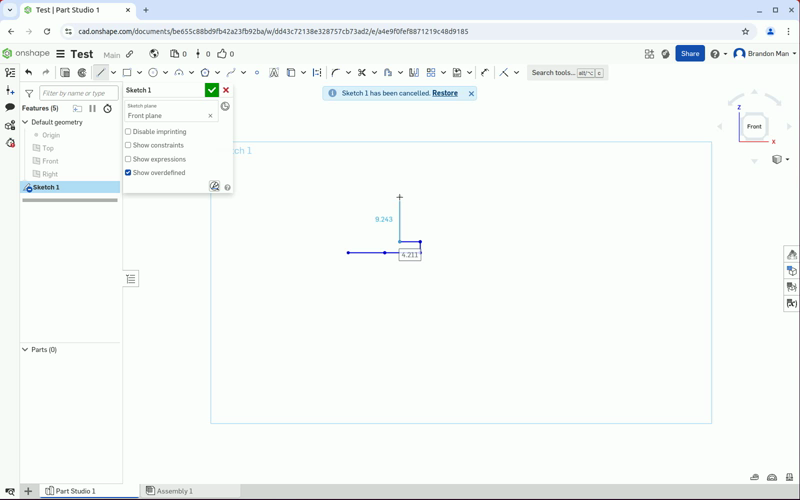
key_down(shift)
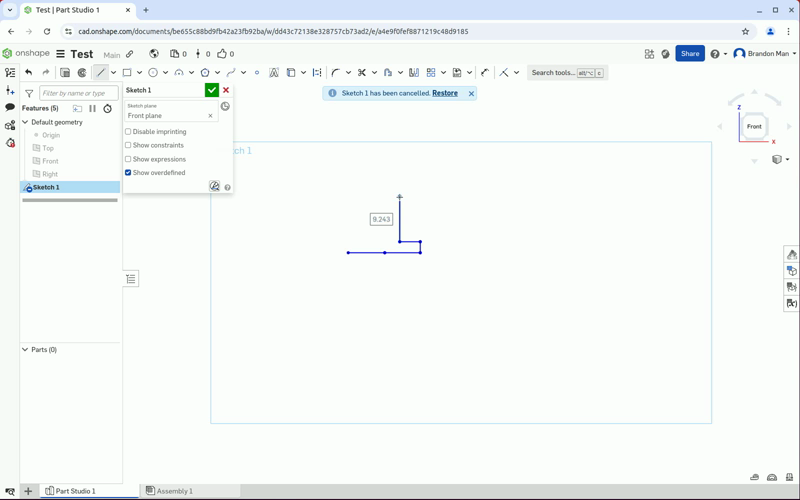
mouse_move(429, 196)
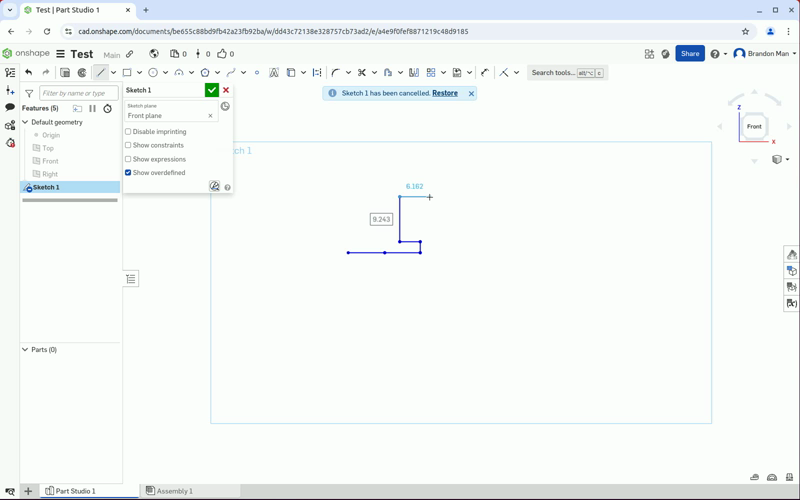
mouse_move(385, 196)
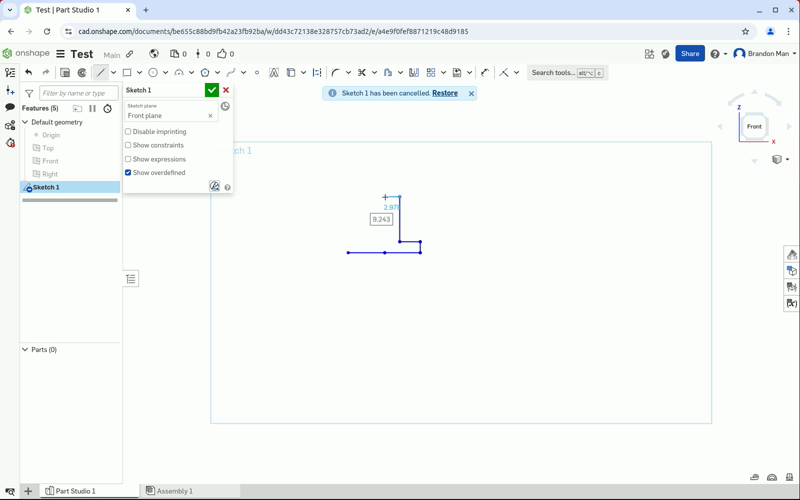
click(385, 196)
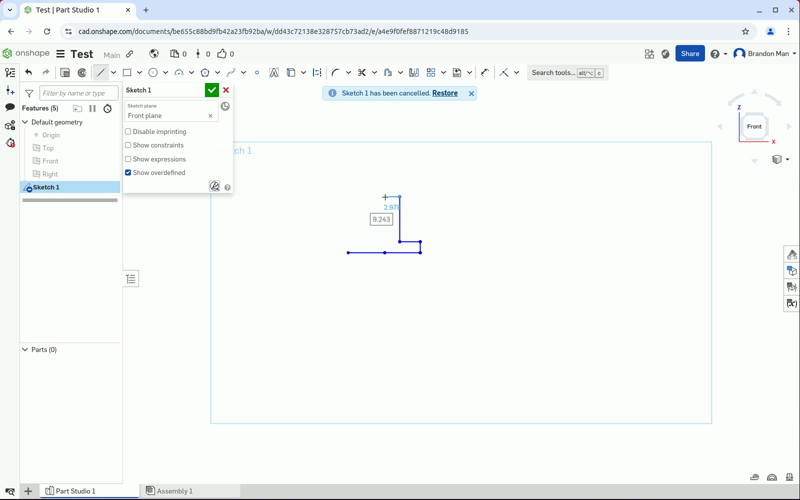
key_up(shift)
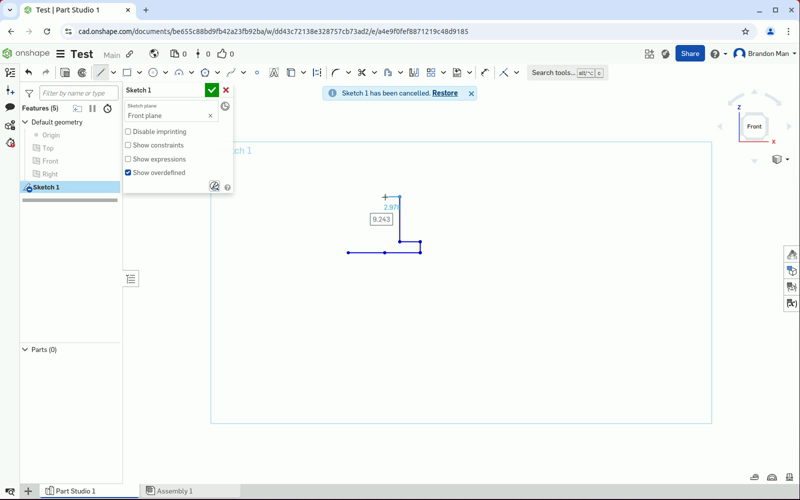
key_down(shift)
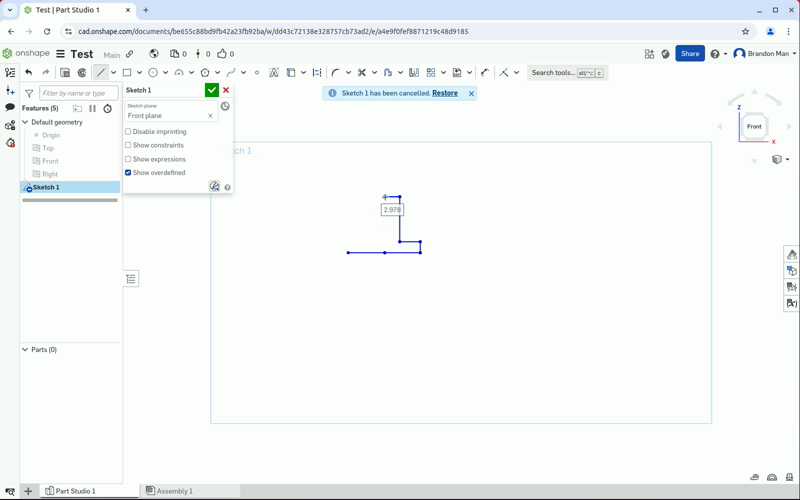
mouse_move(415, 196)
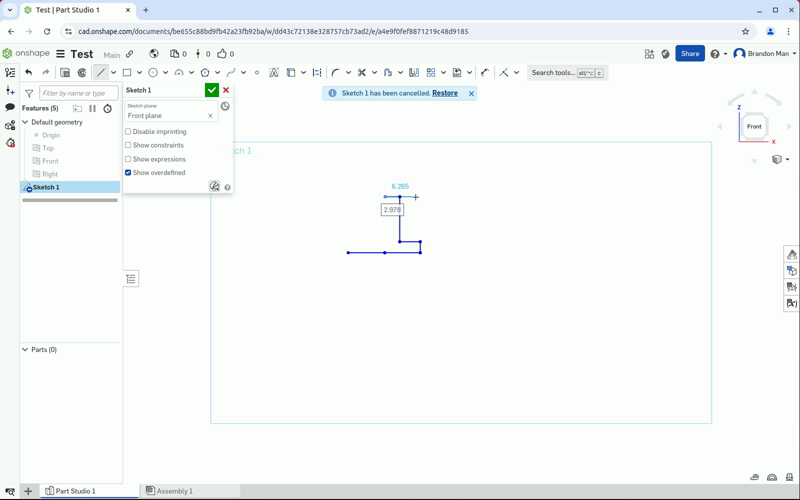
mouse_move(385, 211)
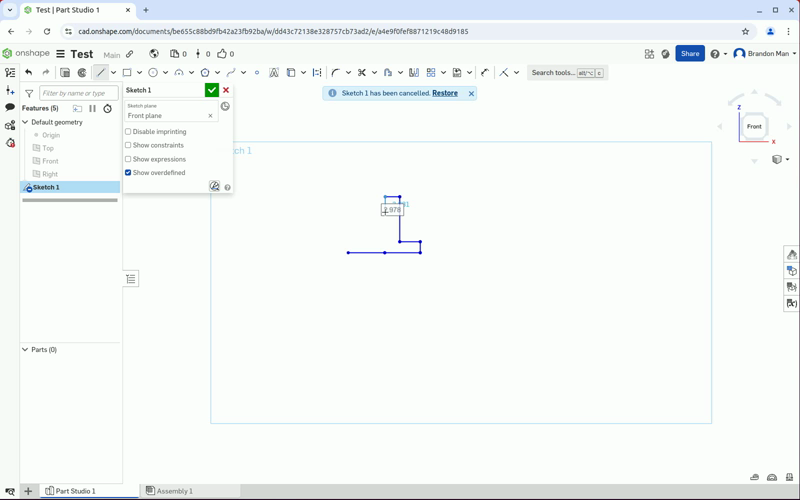
click(385, 211)
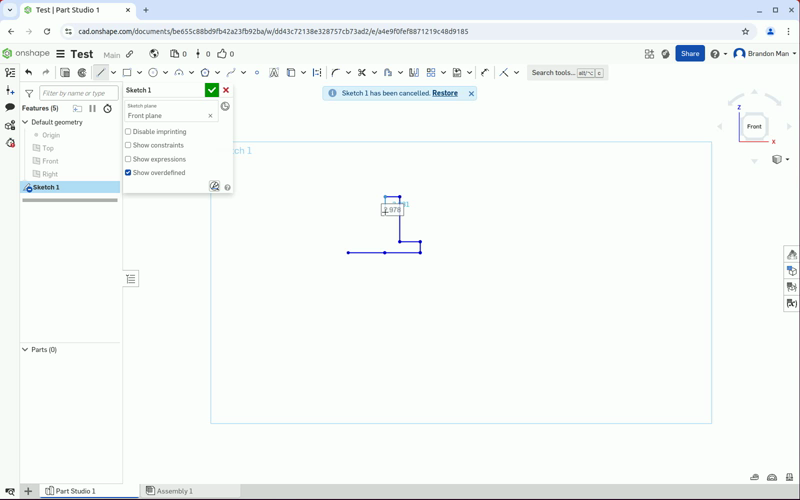
key_up(shift)
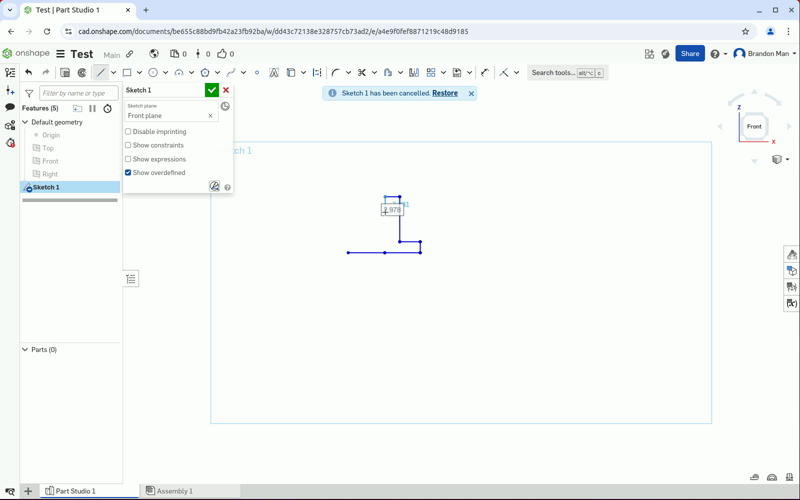
key(esc)
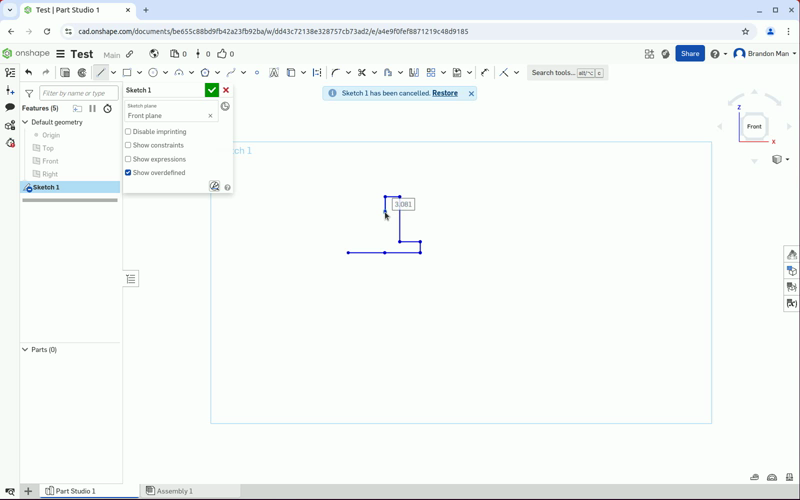
key(a)
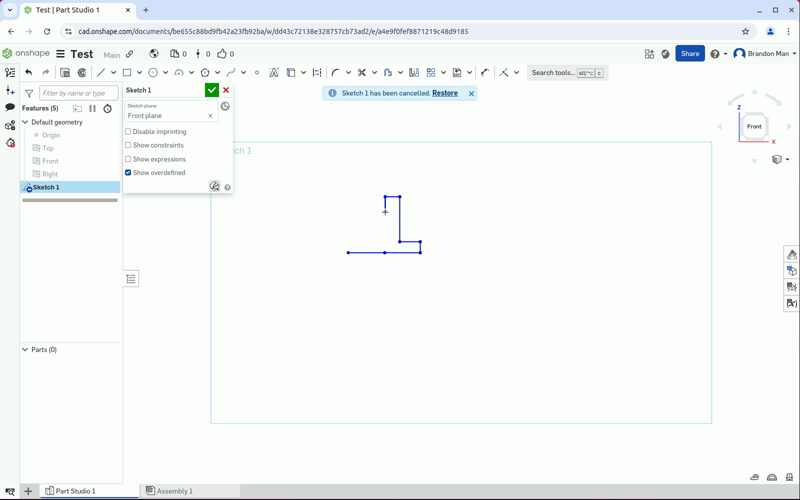
mouse_move(385, 211)
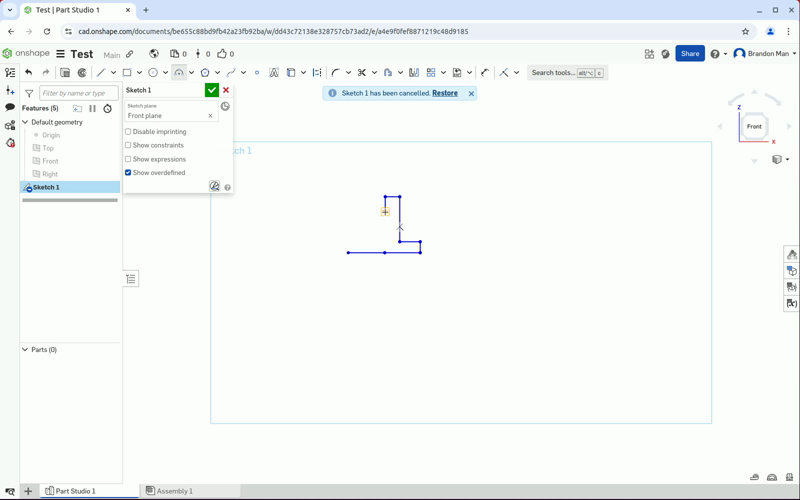
click(385, 211)
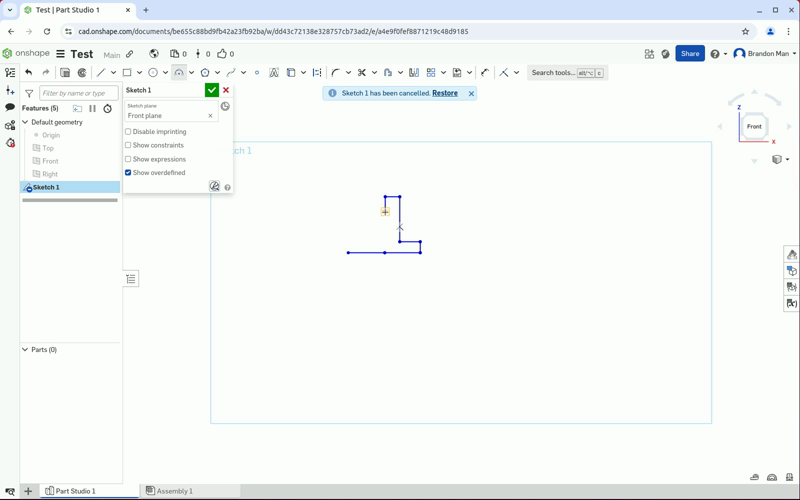
key_down(shift)
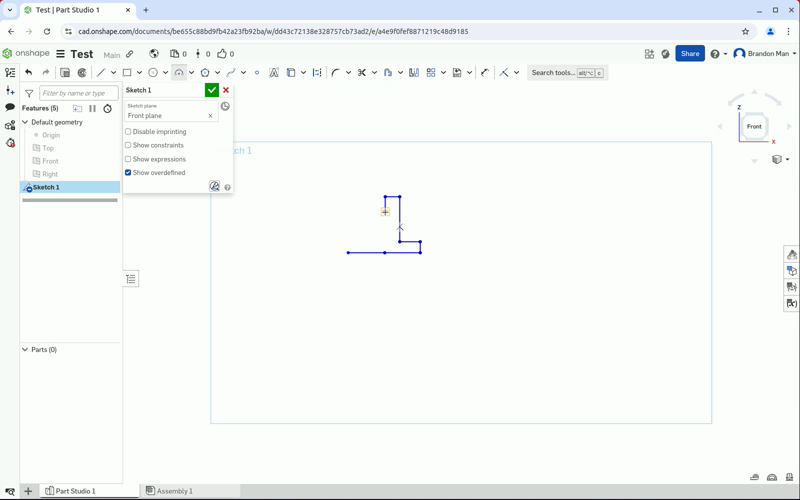
mouse_move(383, 211)
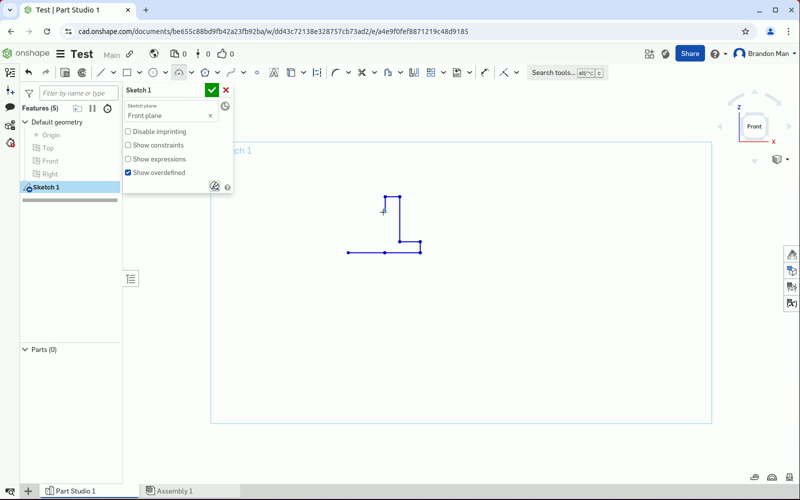
scroll(6)
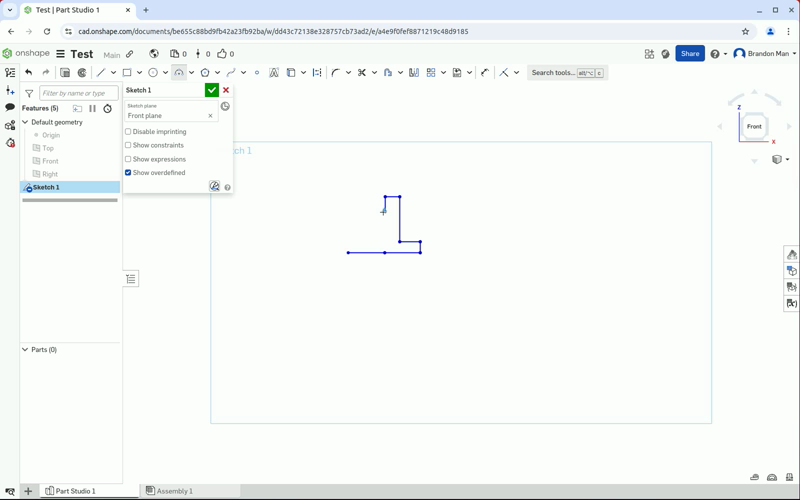
scroll(6)
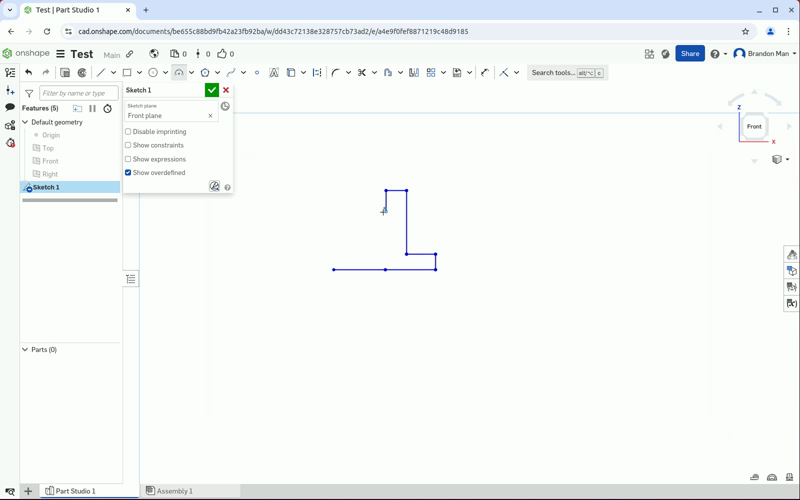
scroll(6)
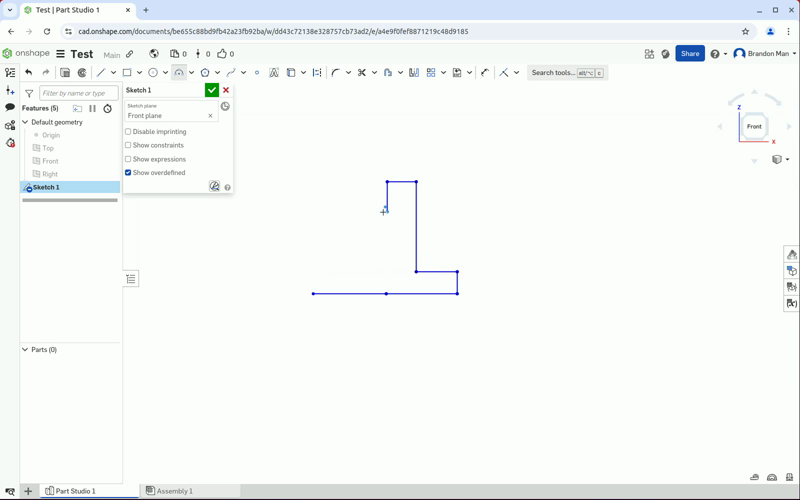
scroll(6)
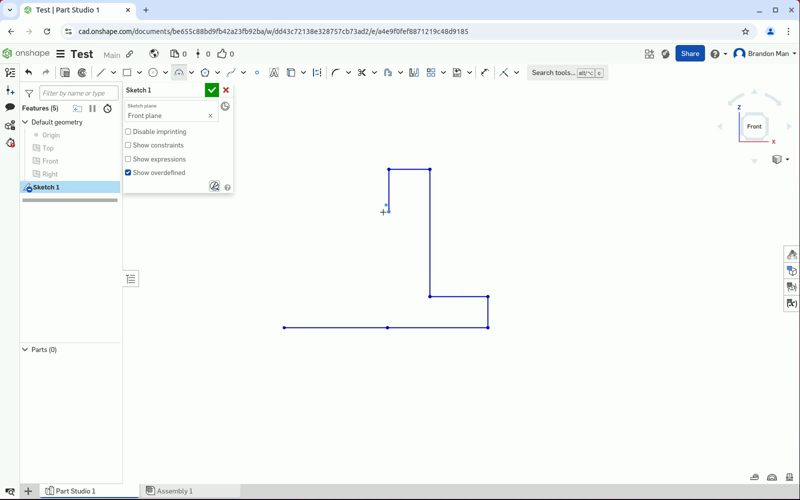
scroll(6)
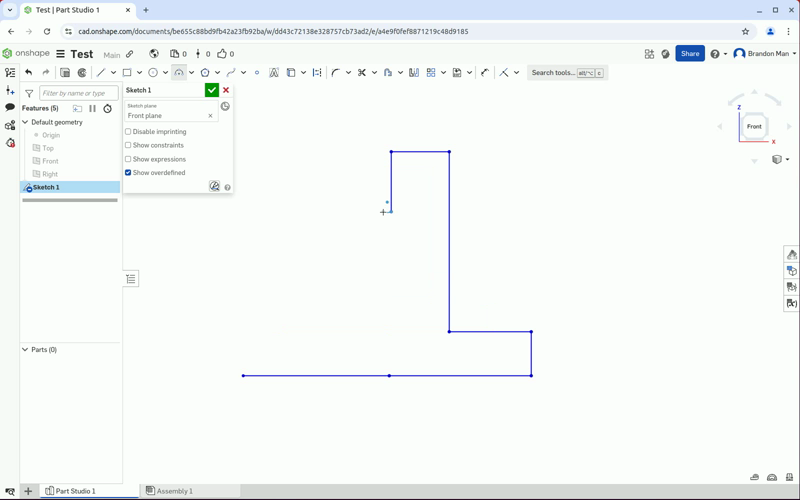
scroll(6)
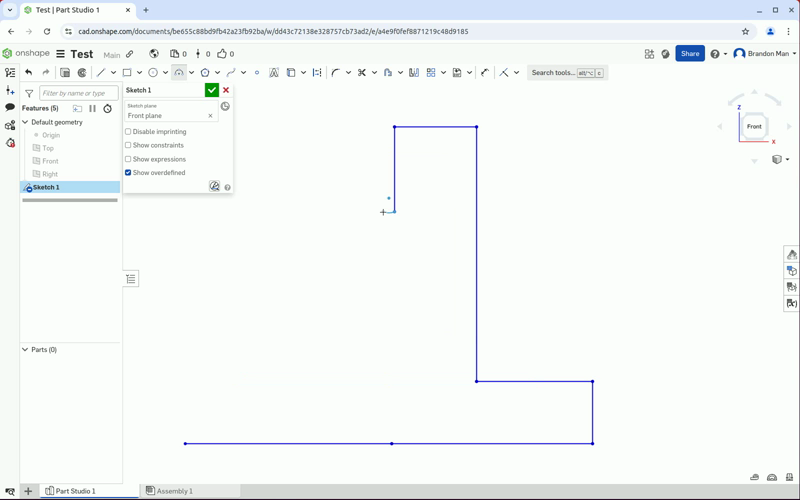
scroll(6)
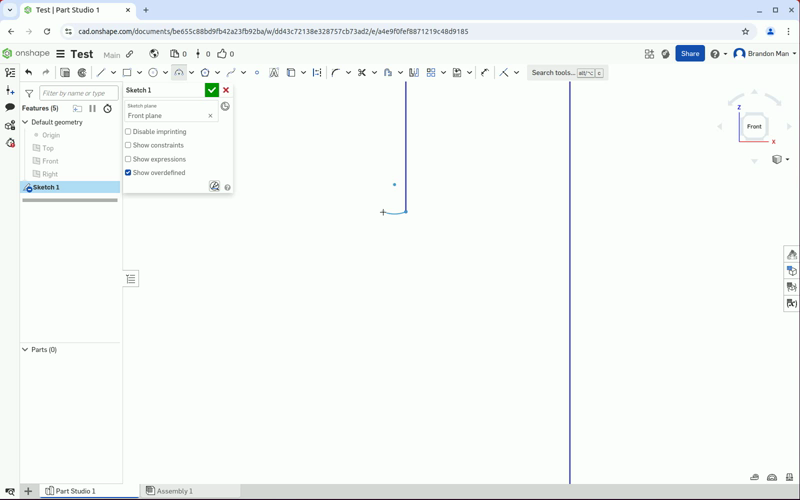
click(383, 211)
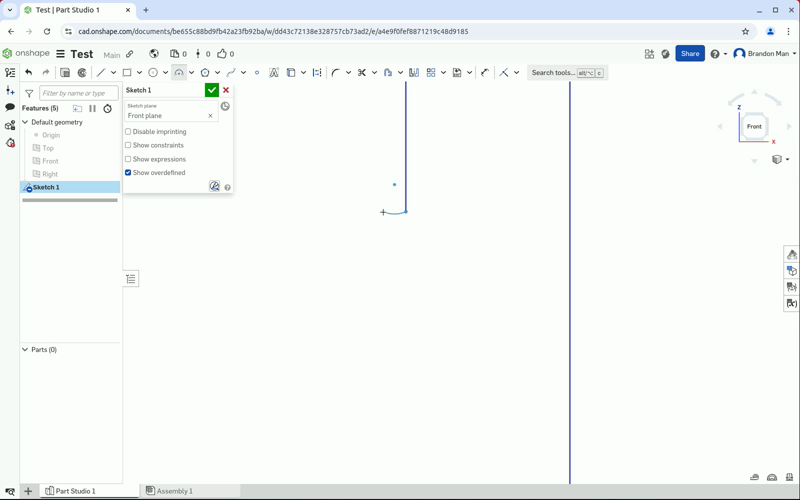
scroll(-6)
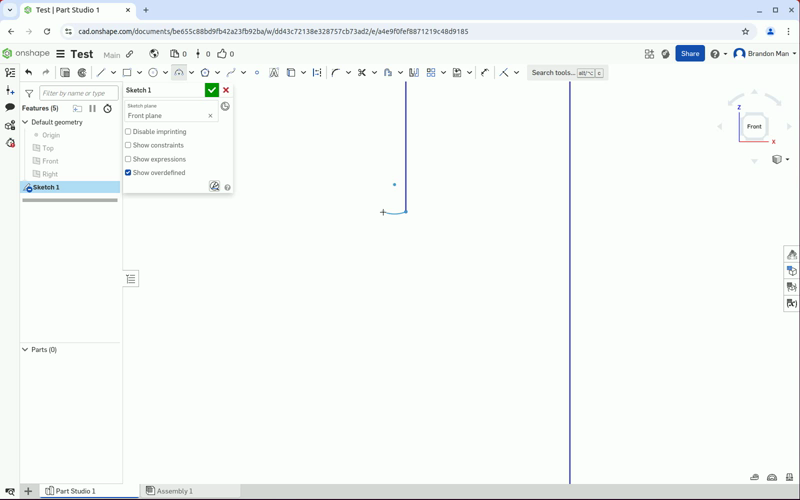
scroll(-6)
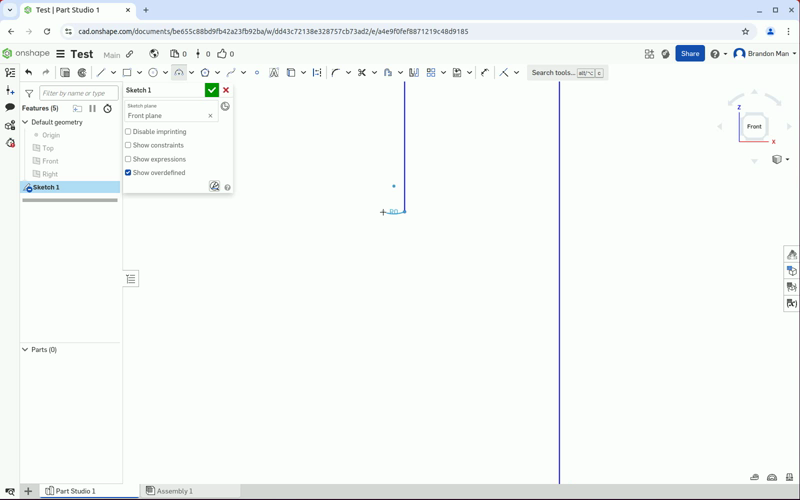
scroll(-6)
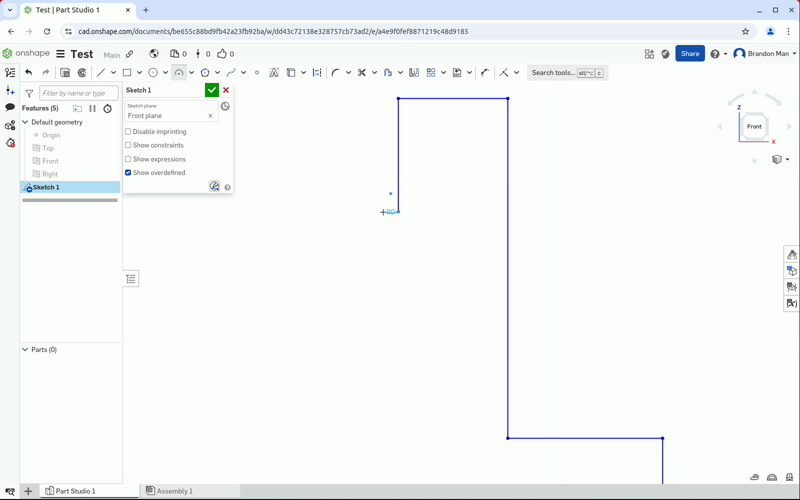
scroll(-6)
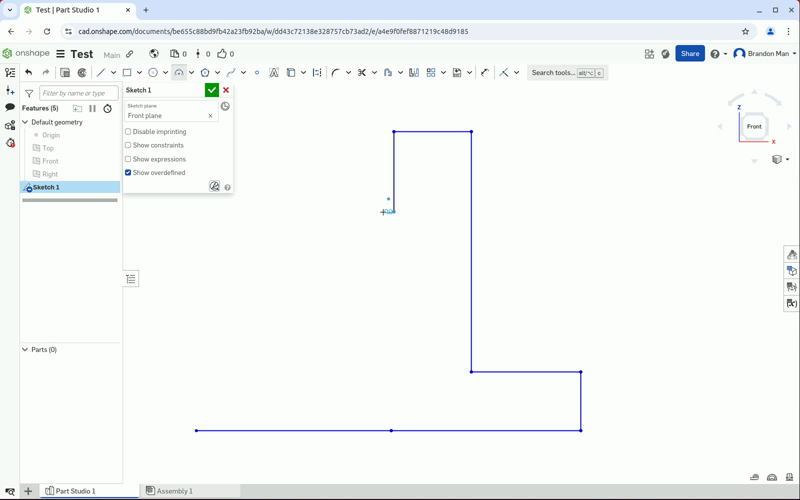
scroll(-6)
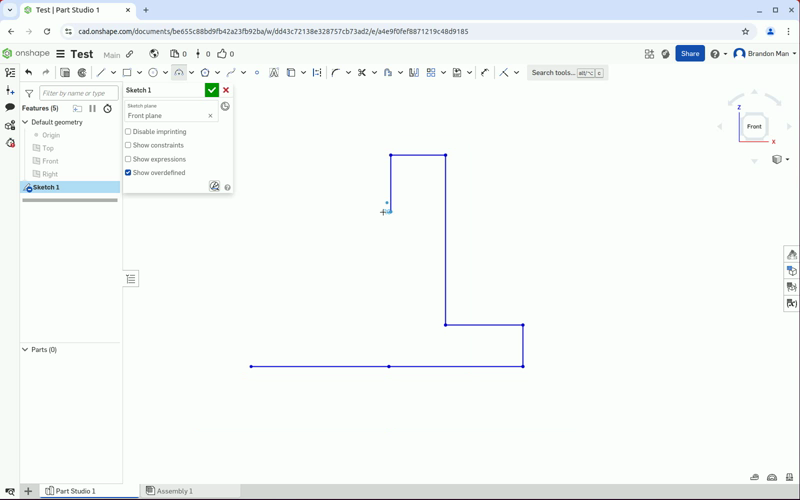
scroll(-6)
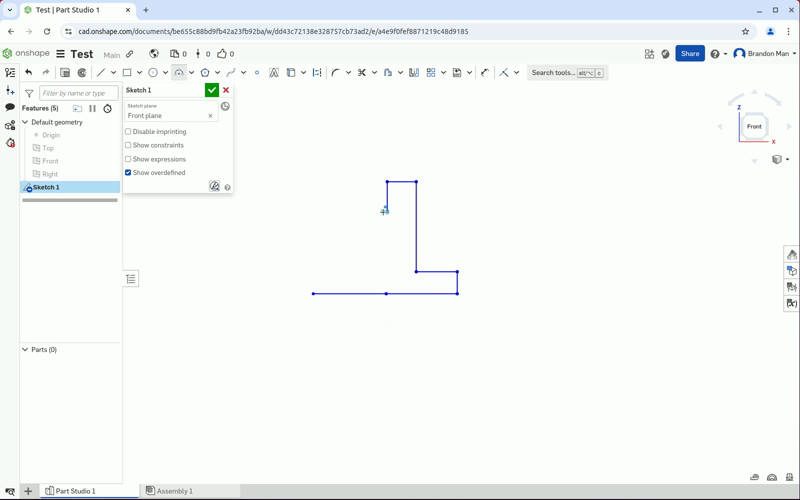
scroll(-6)
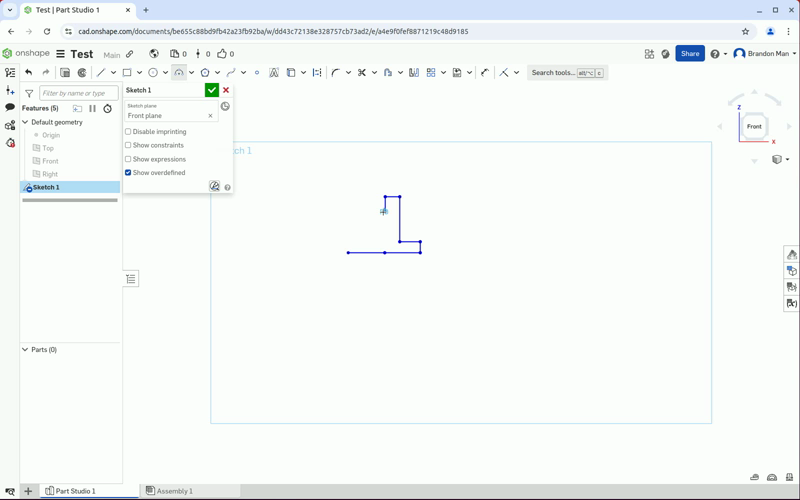
mouse_move(384, 227)
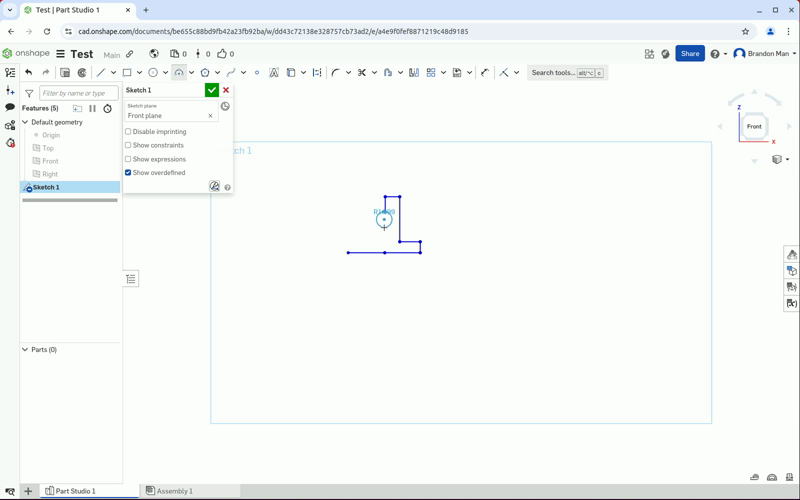
scroll(6)
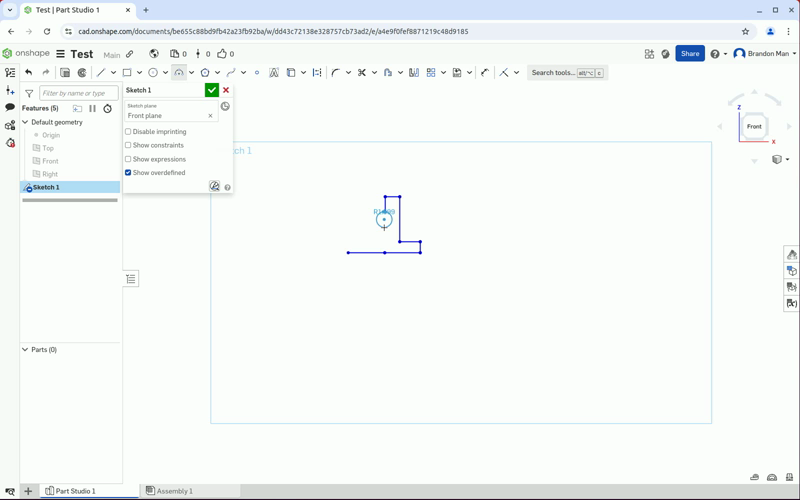
scroll(6)
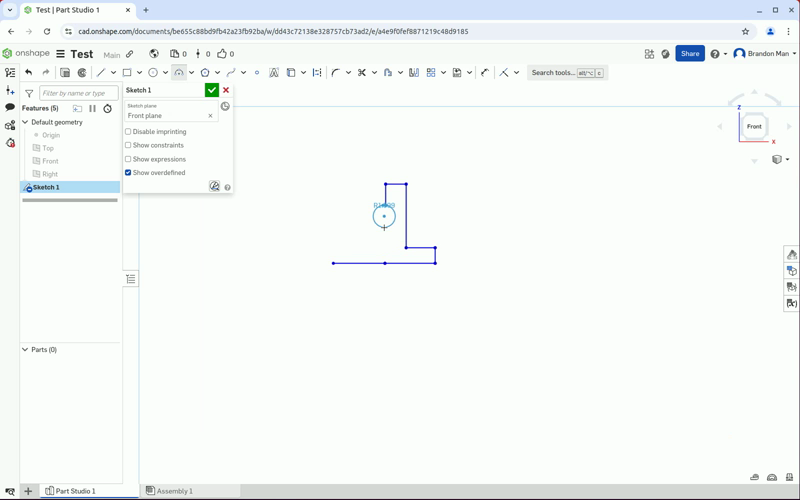
scroll(6)
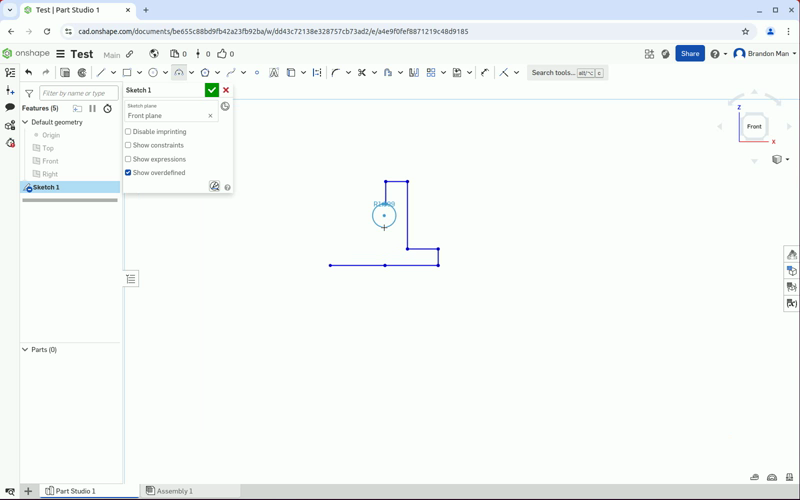
scroll(6)
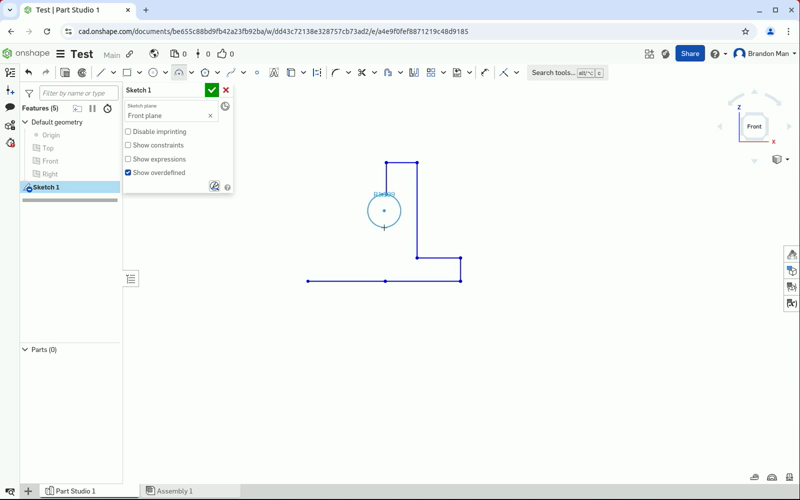
scroll(6)
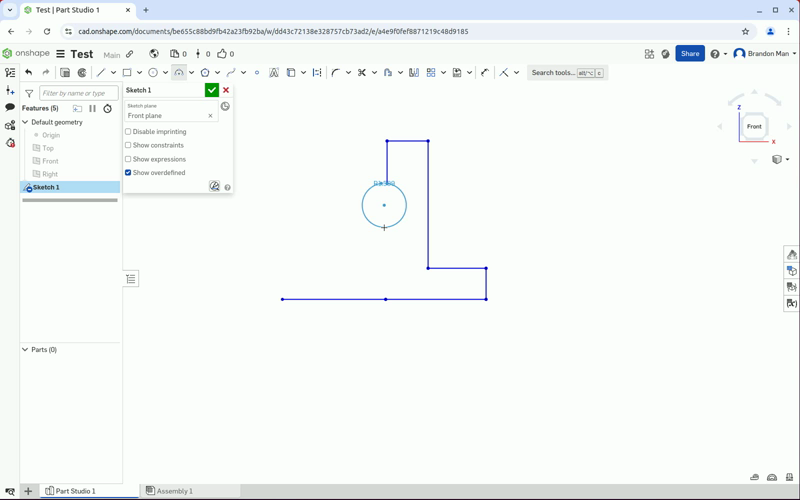
scroll(6)
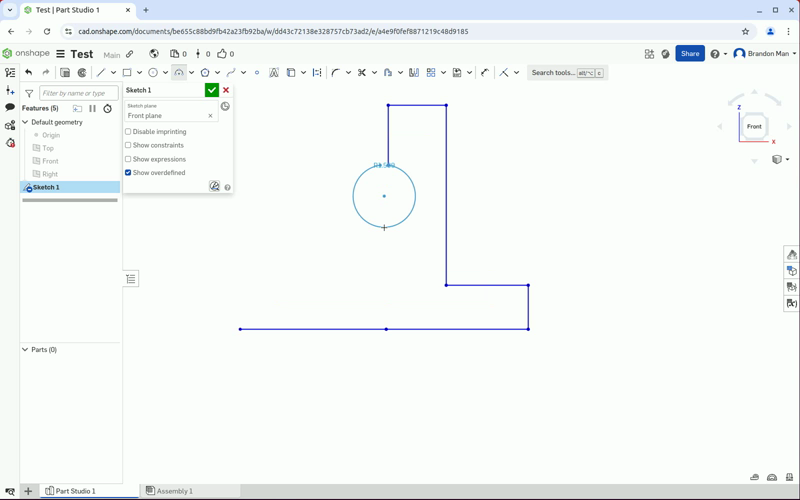
scroll(6)
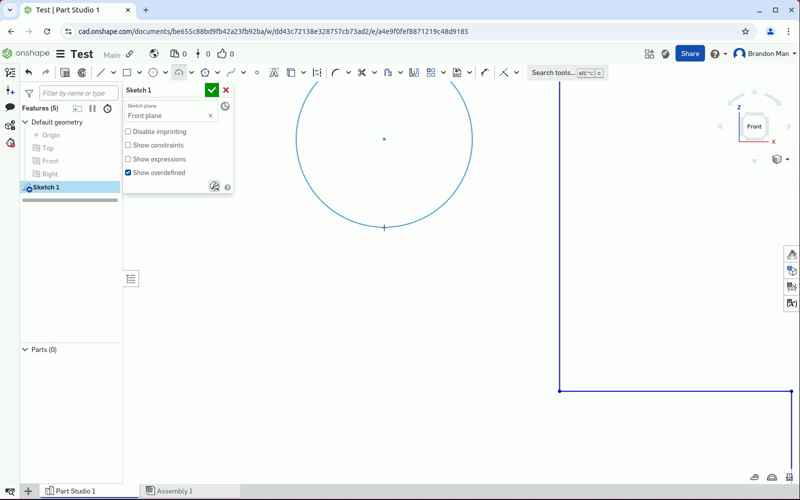
click(384, 227)
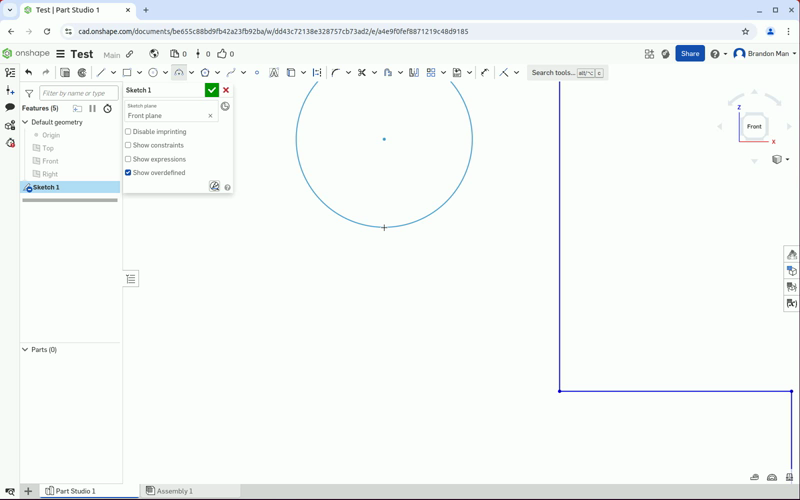
scroll(-6)
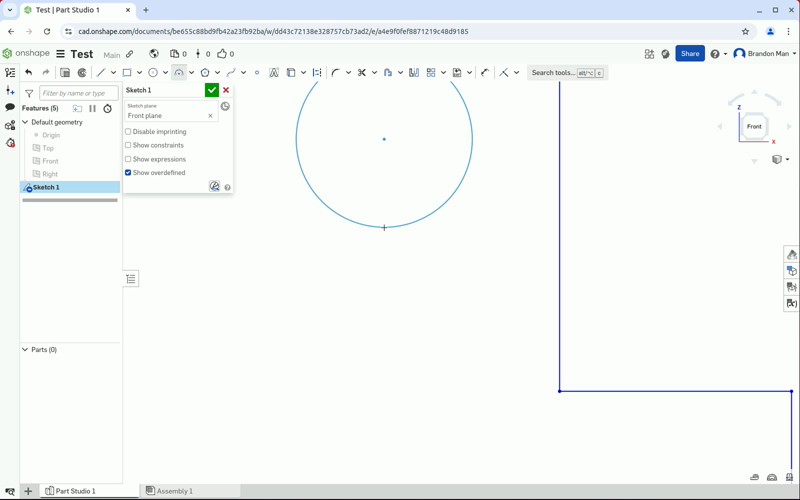
scroll(-6)
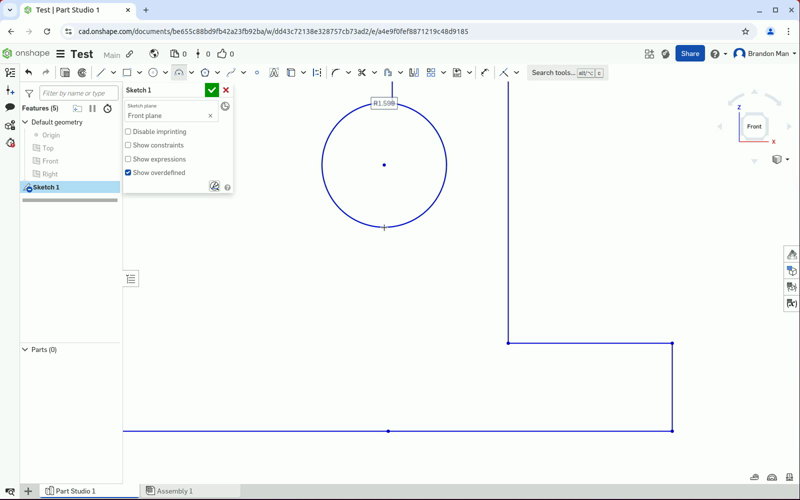
scroll(-6)
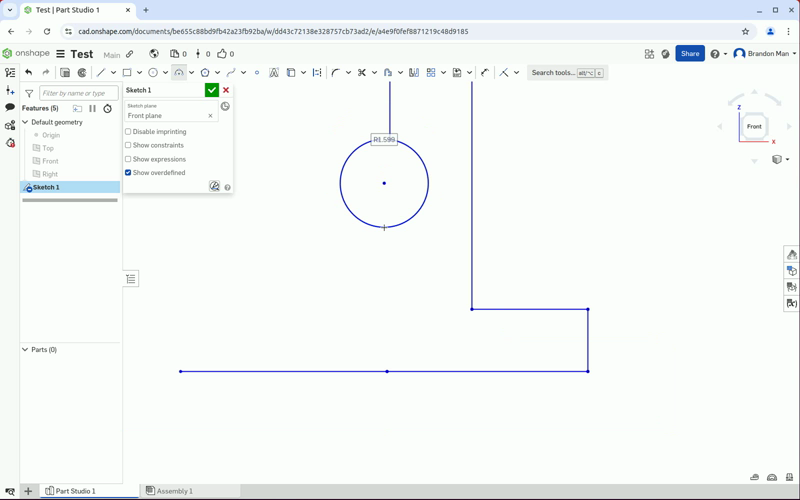
scroll(-6)
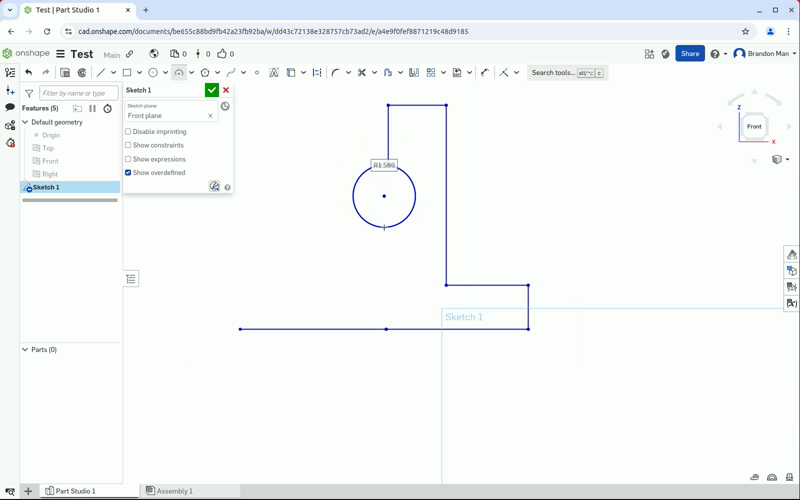
scroll(-6)
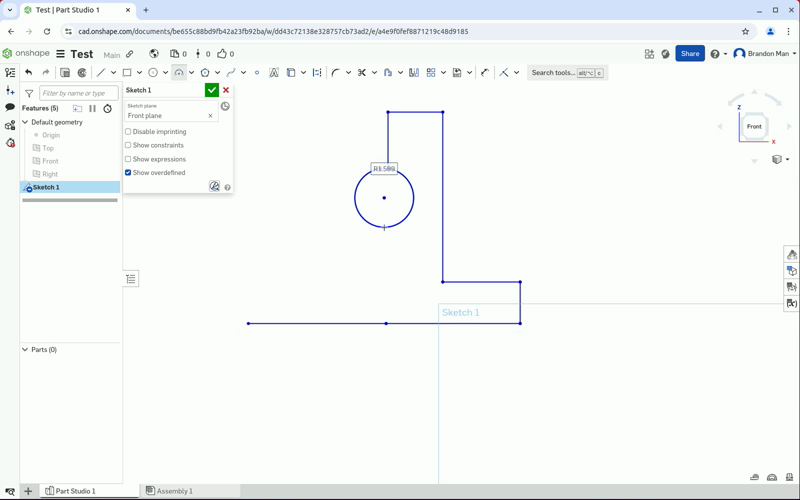
scroll(-6)
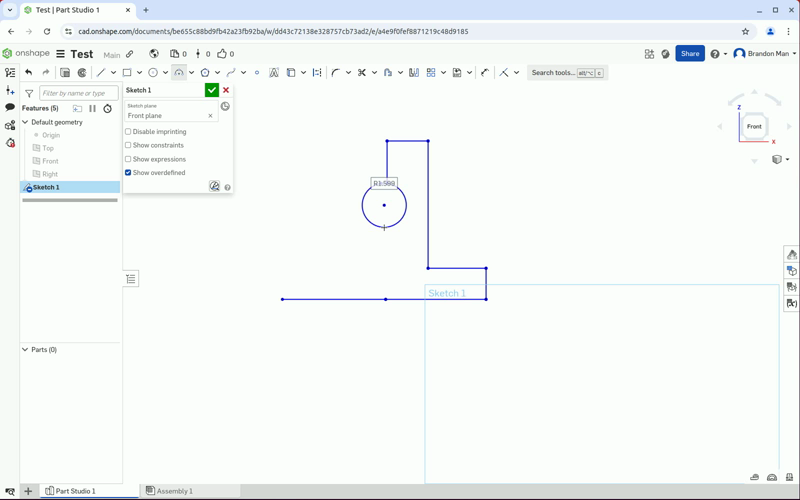
scroll(-6)
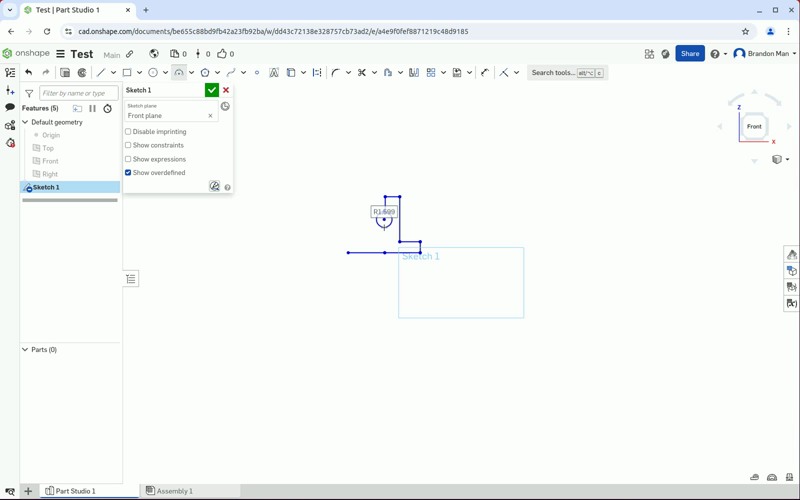
key_up(shift)
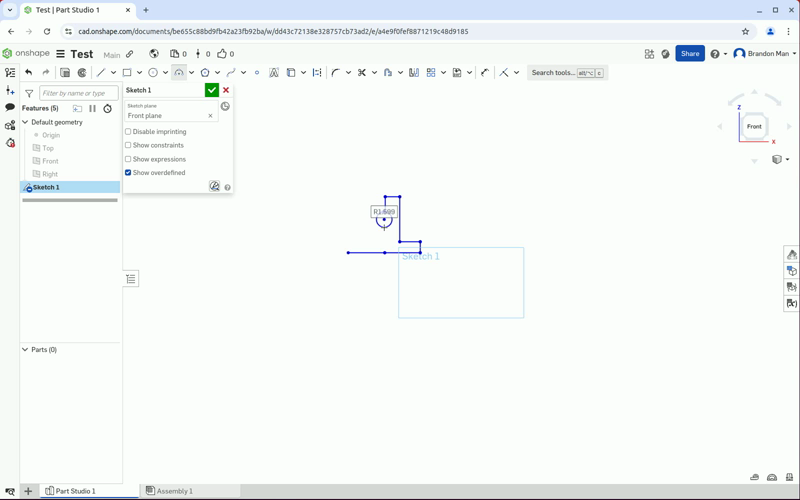
key(esc)
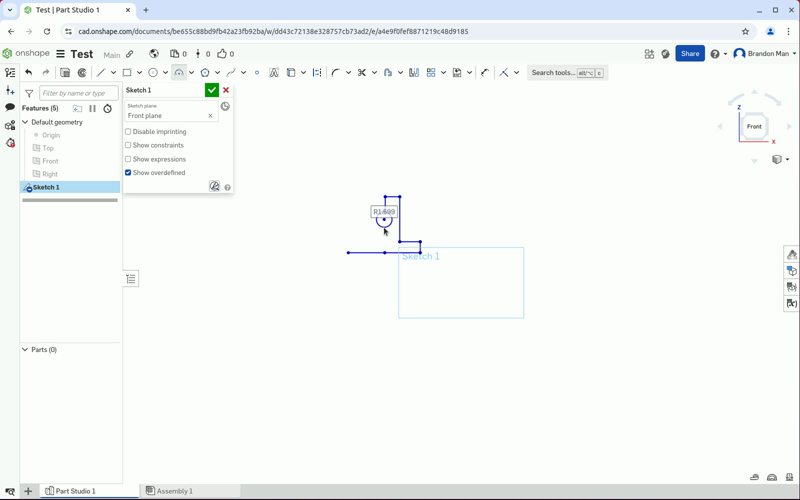
key(l)
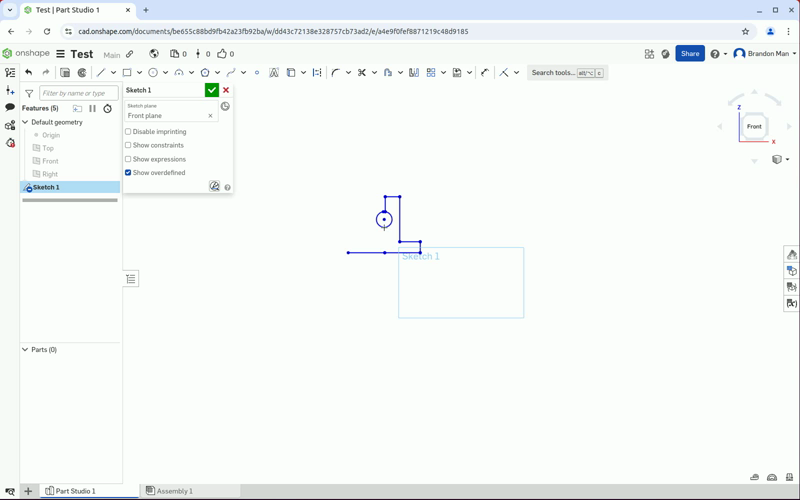
mouse_move(383, 211)
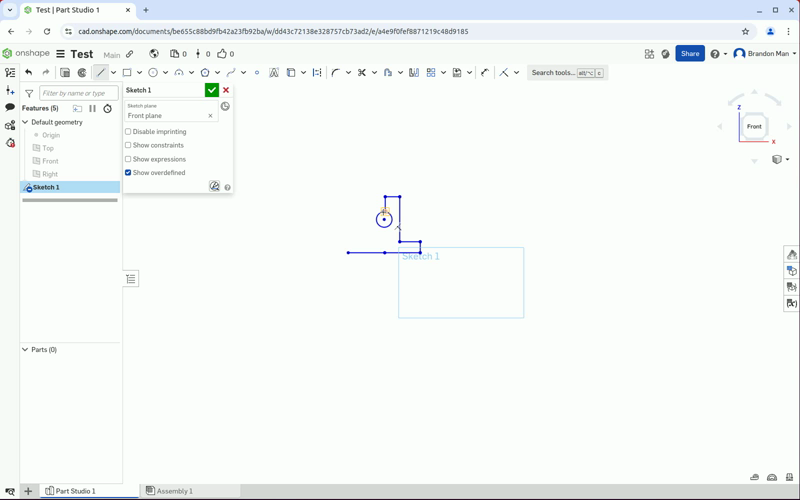
scroll(6)
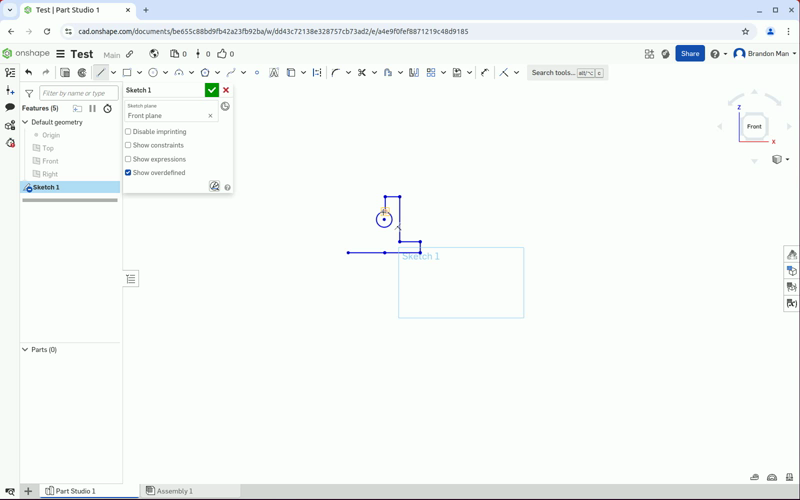
scroll(6)
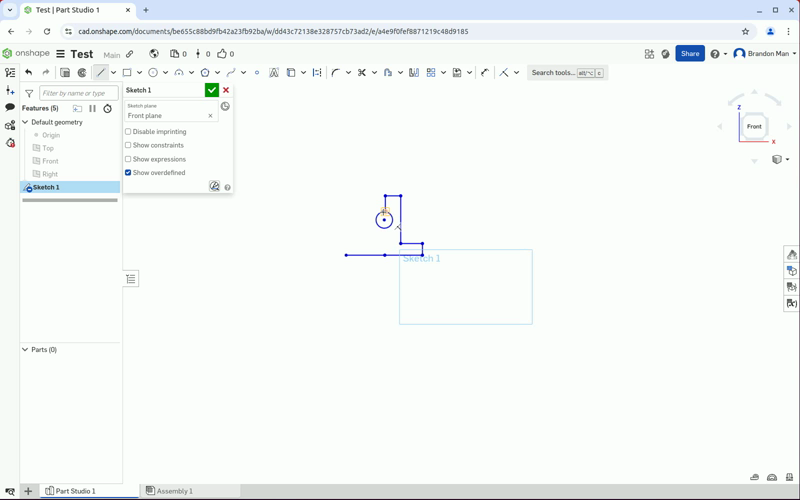
scroll(6)
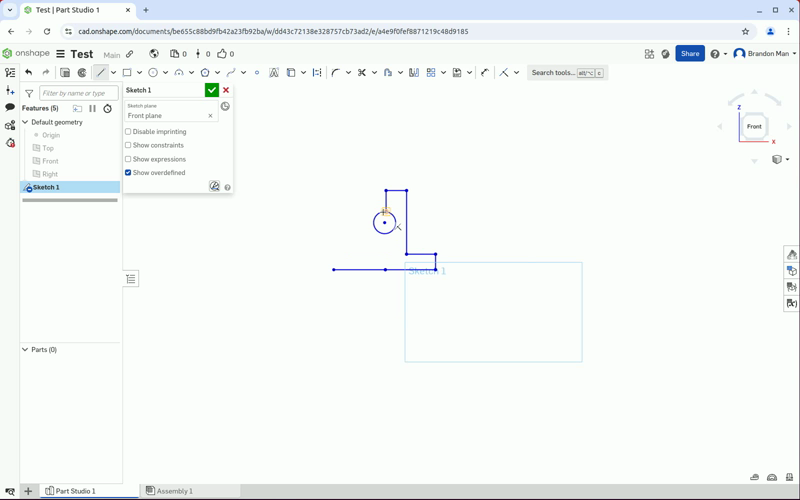
scroll(6)
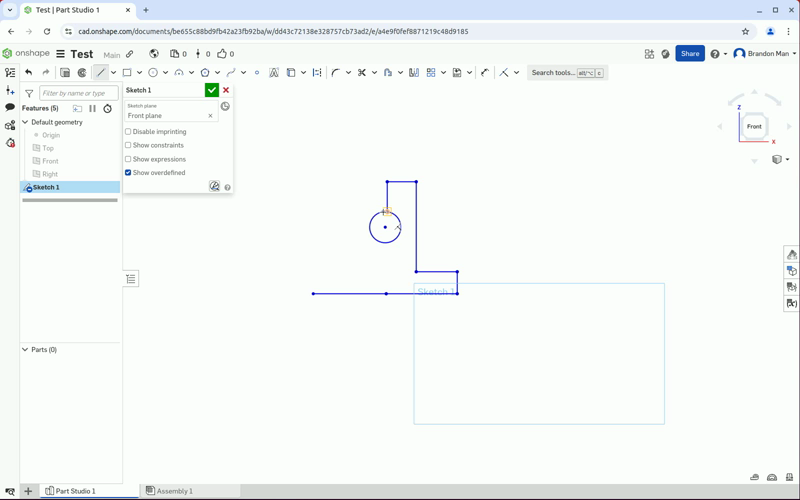
scroll(6)
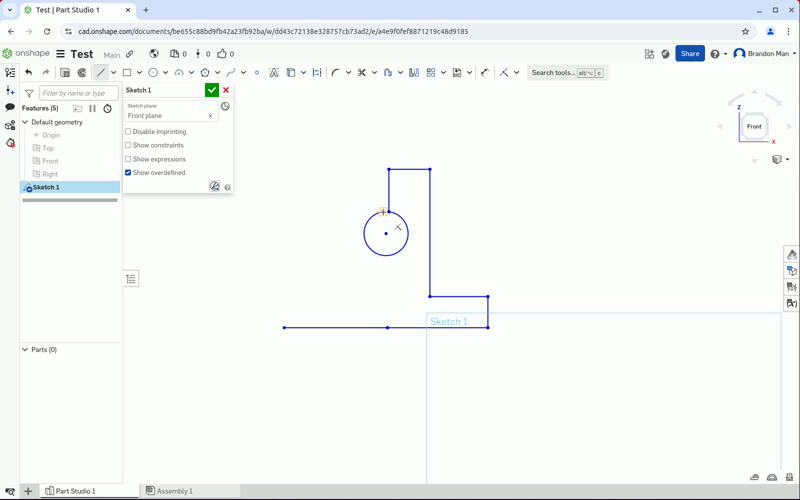
scroll(6)
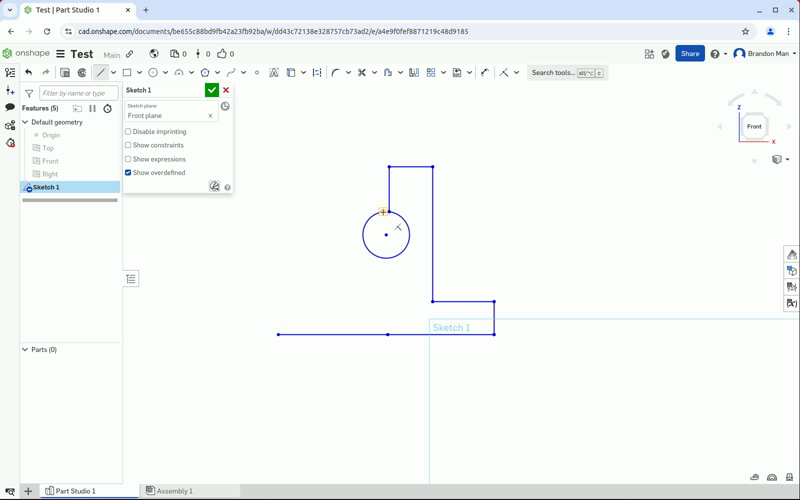
scroll(6)
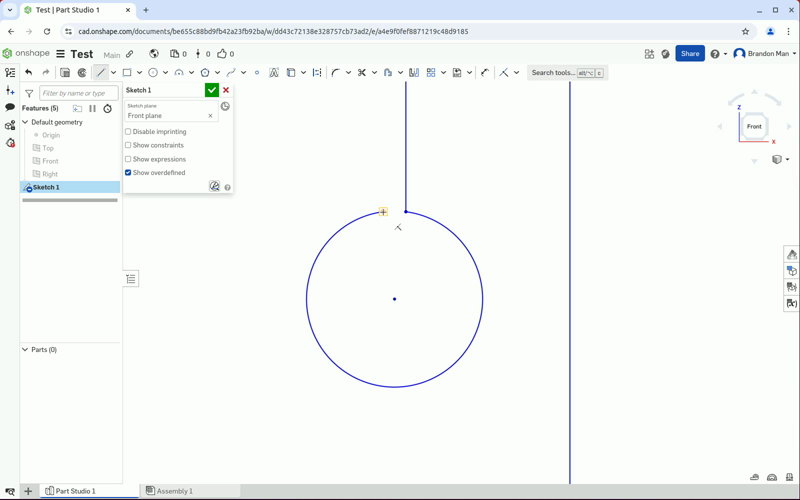
click(383, 211)
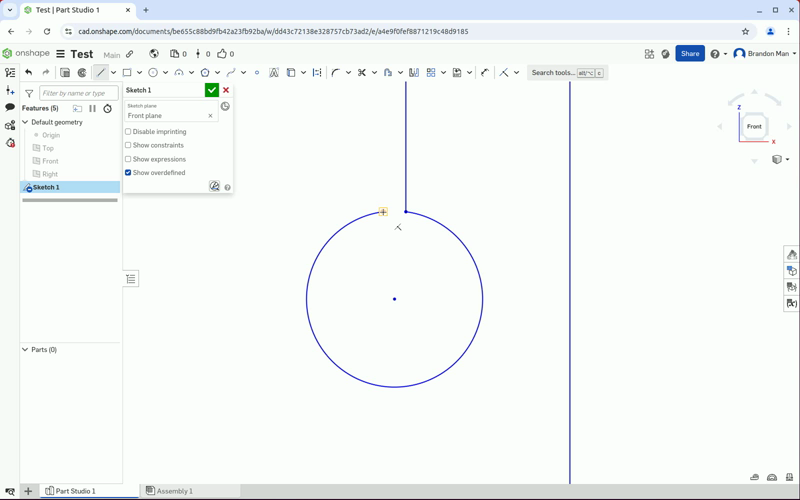
scroll(-6)
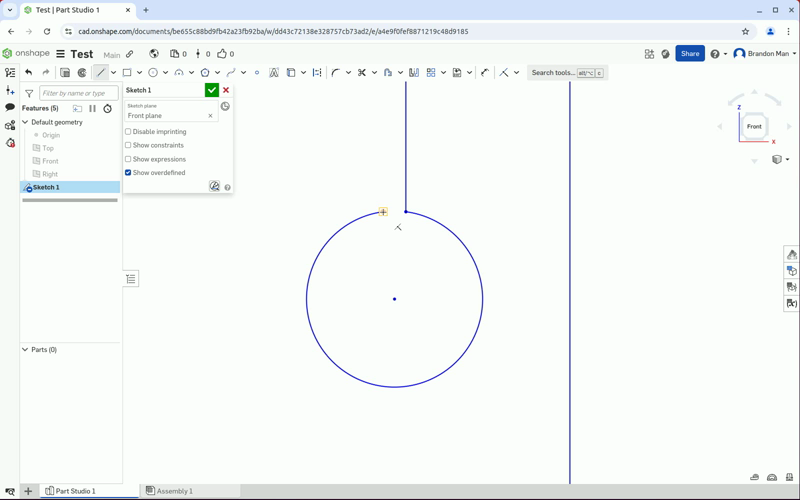
scroll(-6)
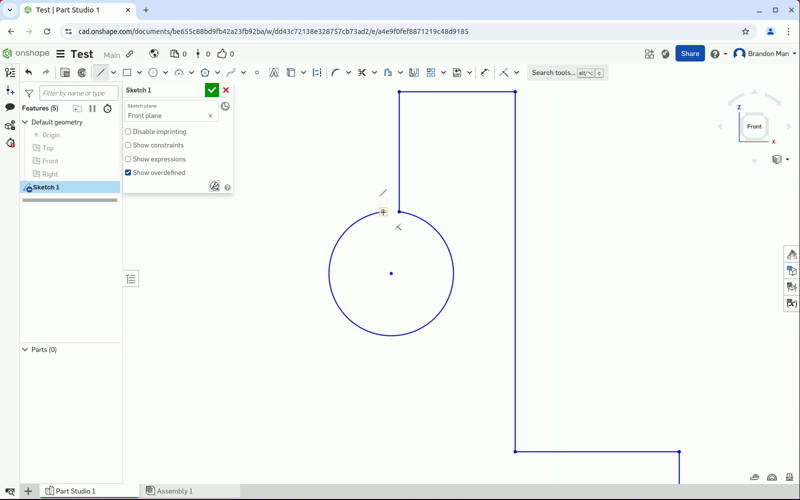
scroll(-6)
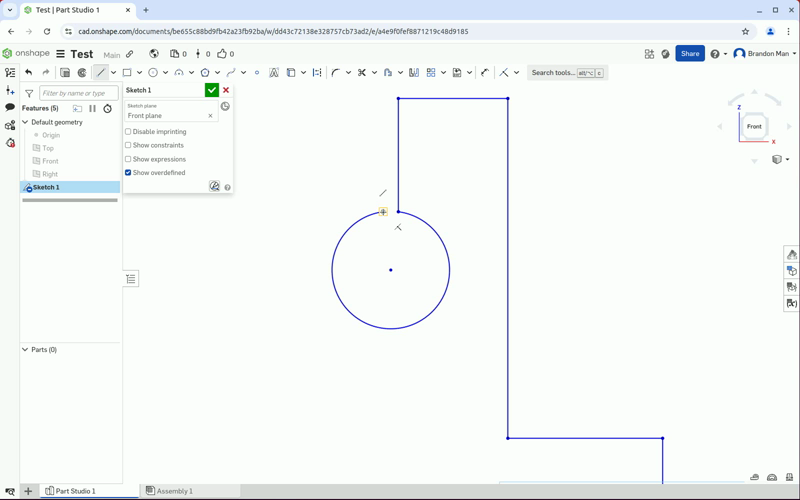
scroll(-6)
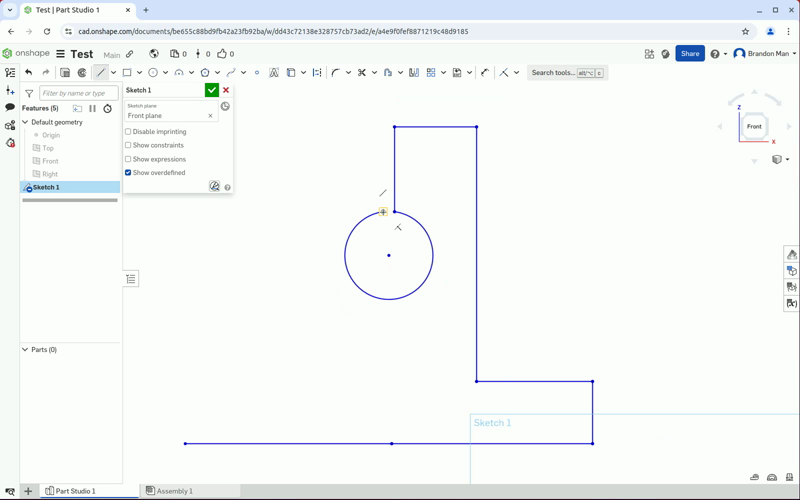
scroll(-6)
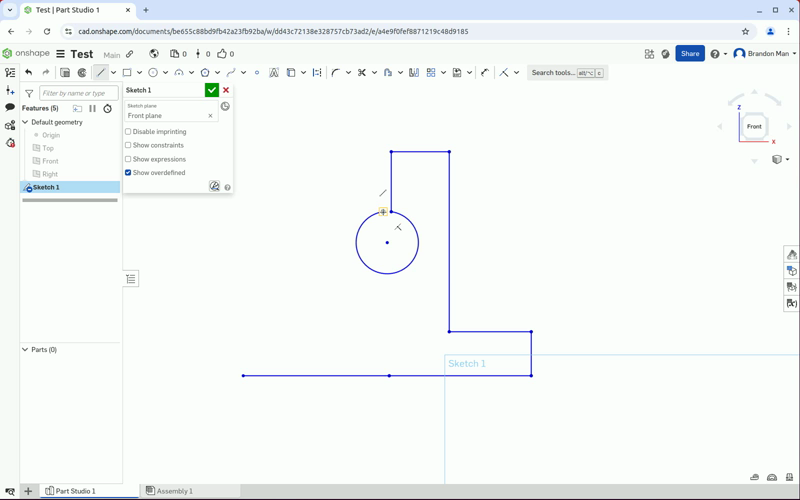
scroll(-6)
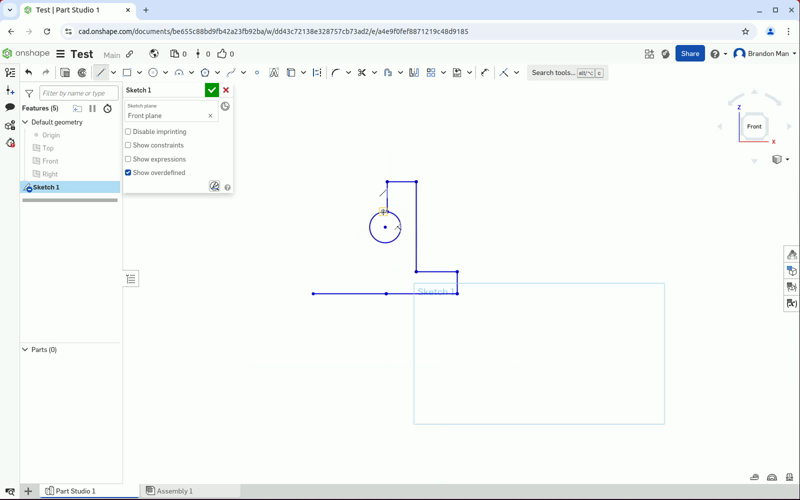
scroll(-6)
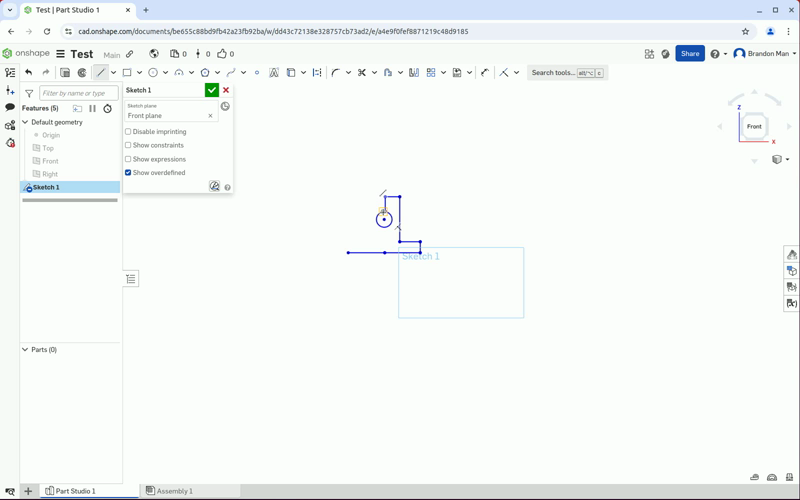
key_down(shift)
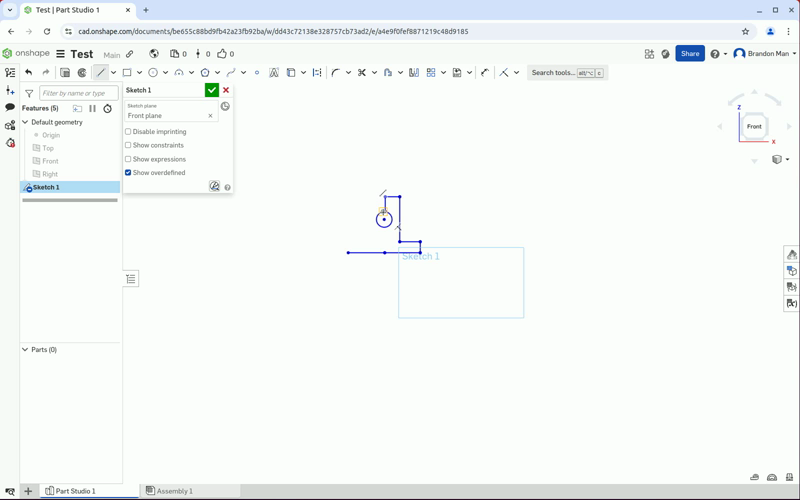
mouse_move(413, 211)
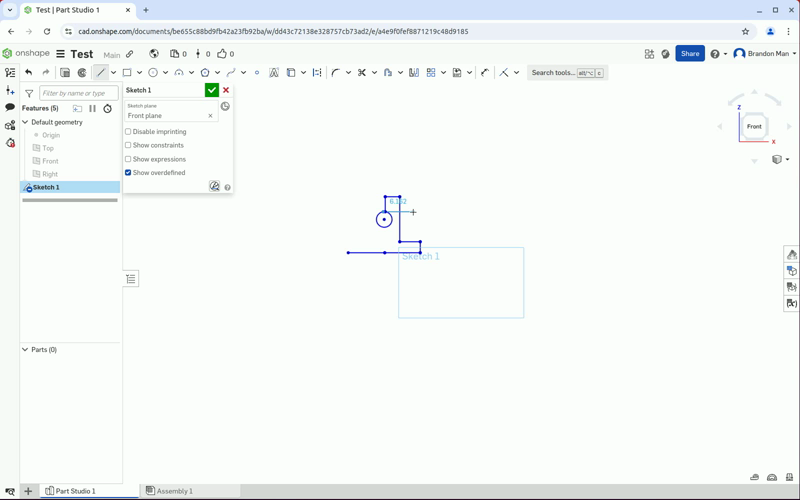
mouse_move(383, 196)
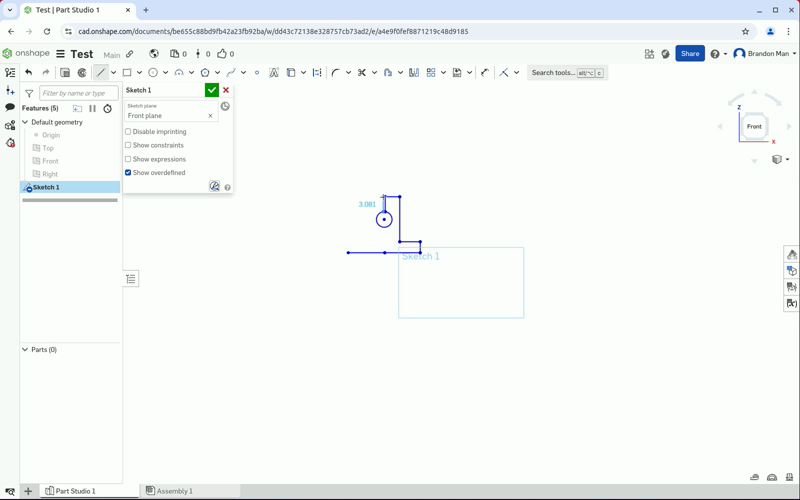
scroll(6)
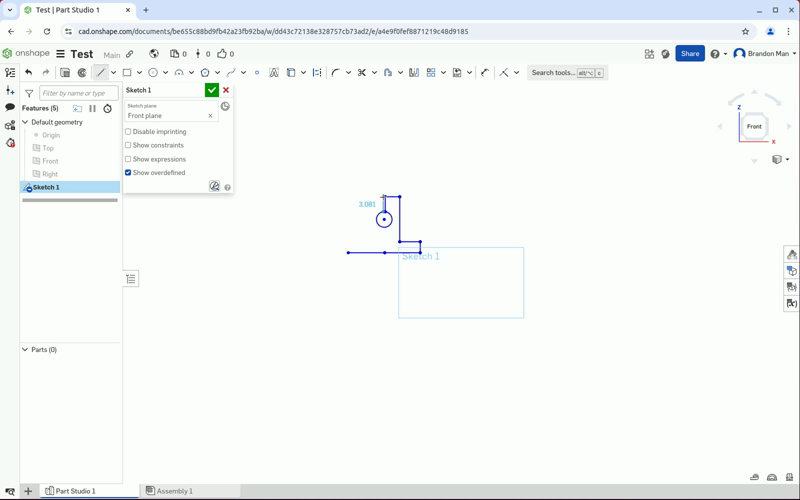
scroll(6)
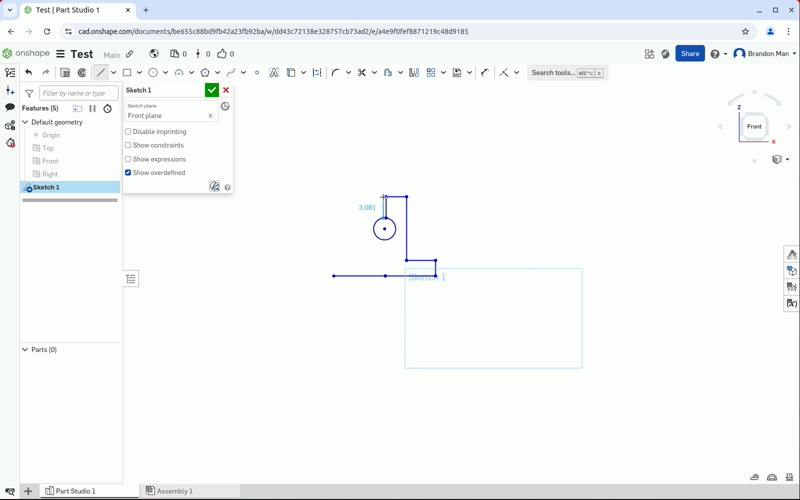
scroll(6)
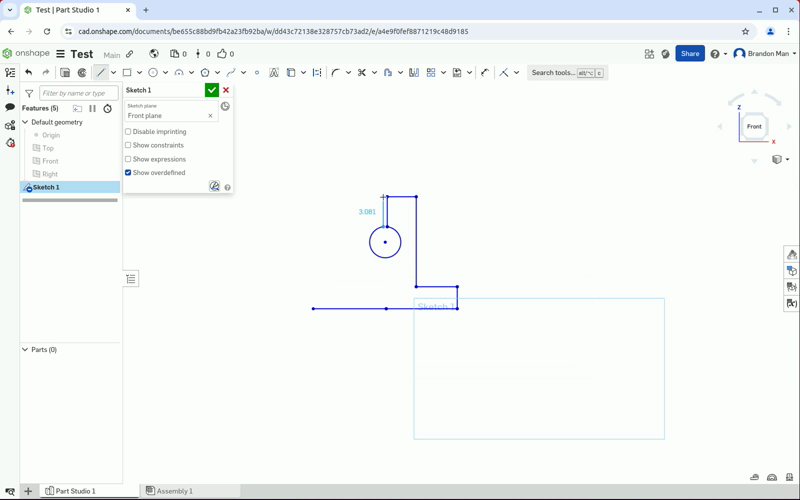
scroll(6)
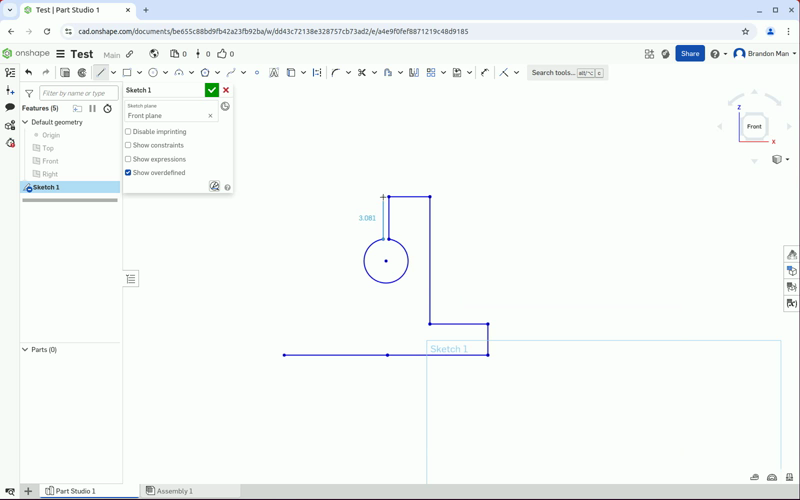
scroll(6)
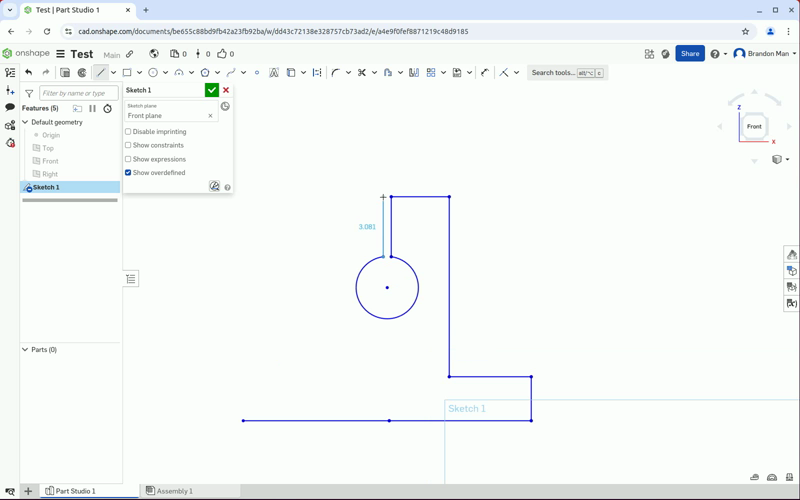
scroll(6)
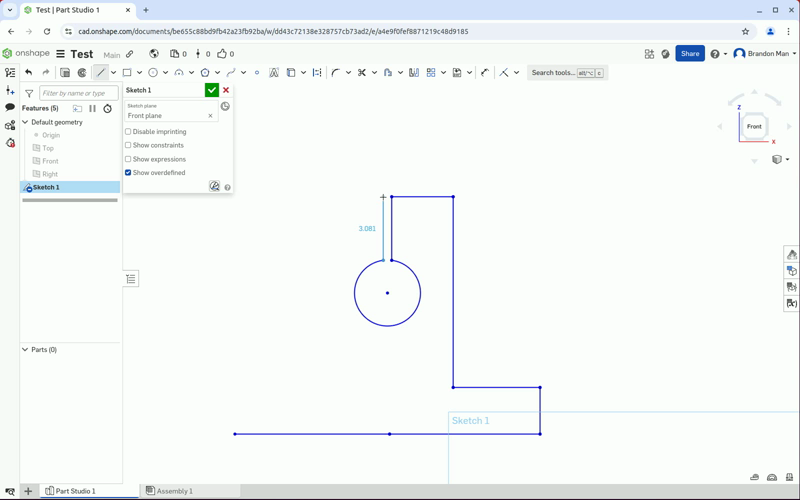
scroll(6)
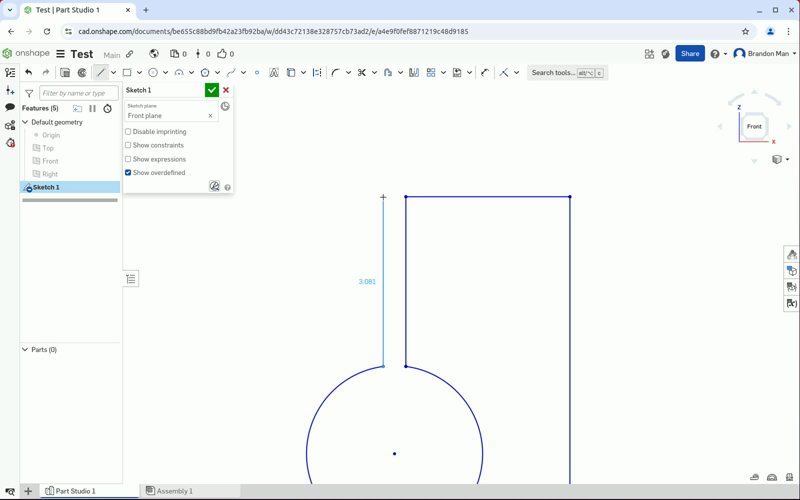
click(383, 196)
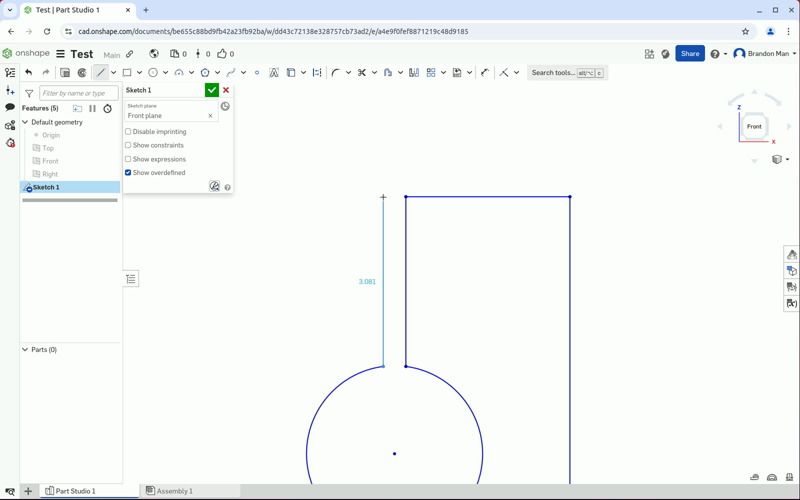
scroll(-6)
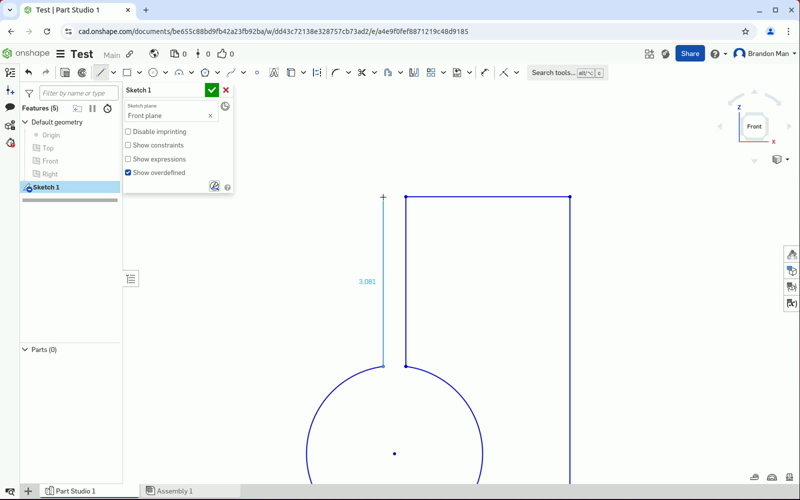
scroll(-6)
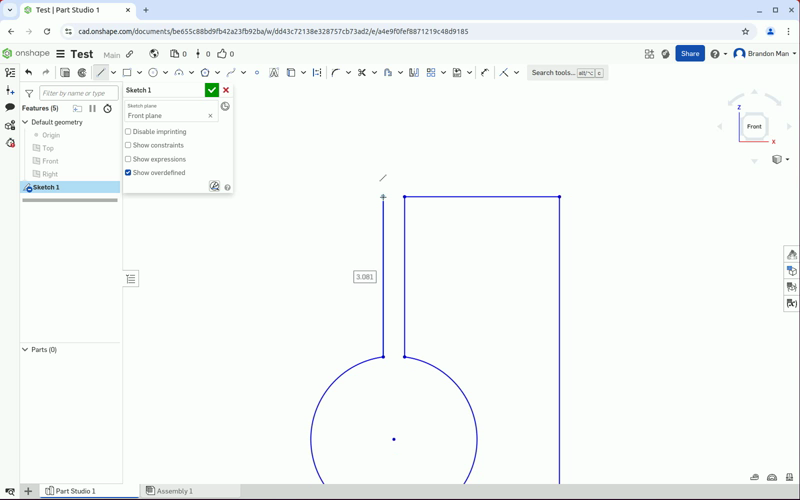
scroll(-6)
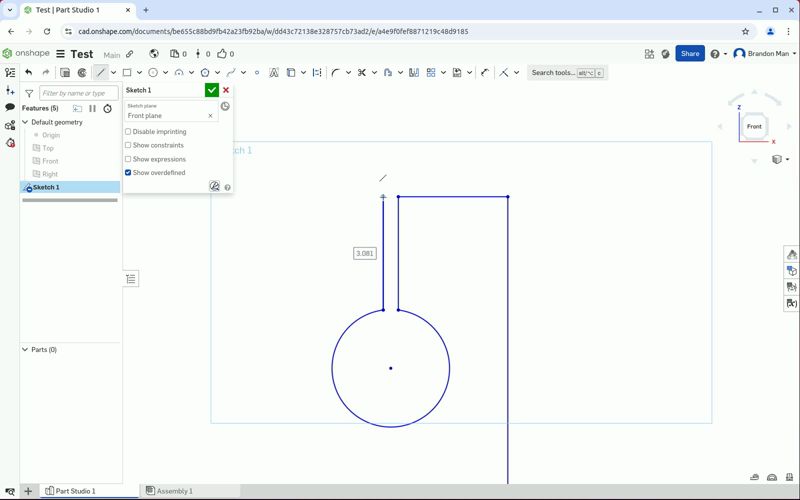
scroll(-6)
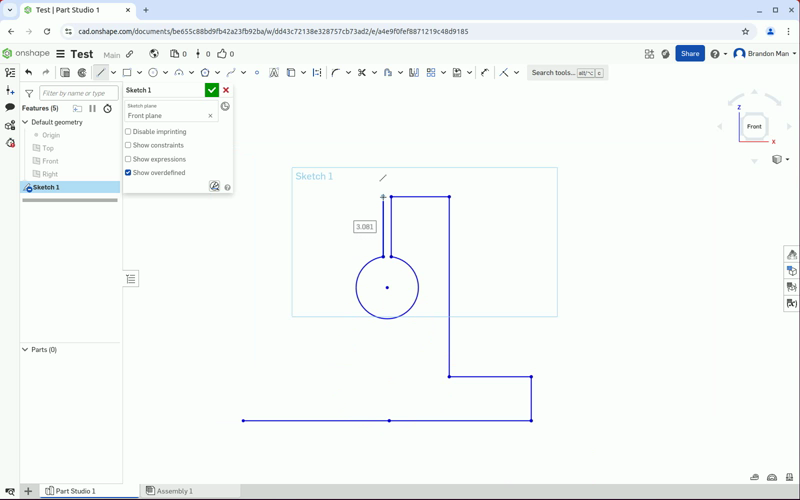
scroll(-6)
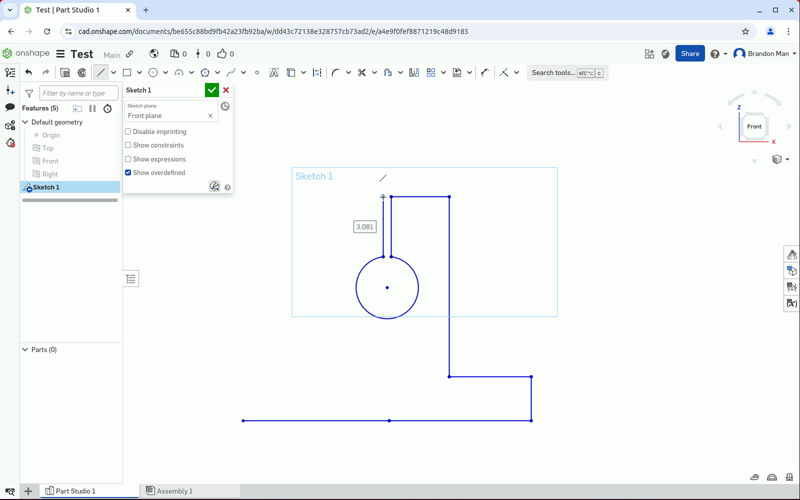
scroll(-6)
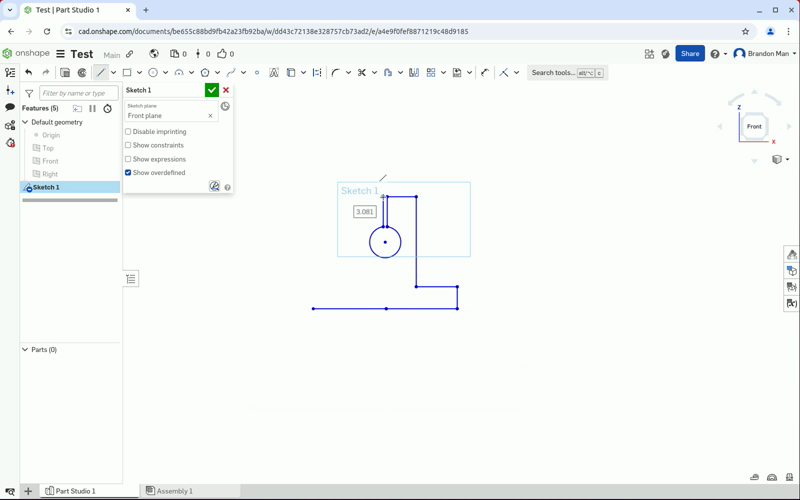
scroll(-6)
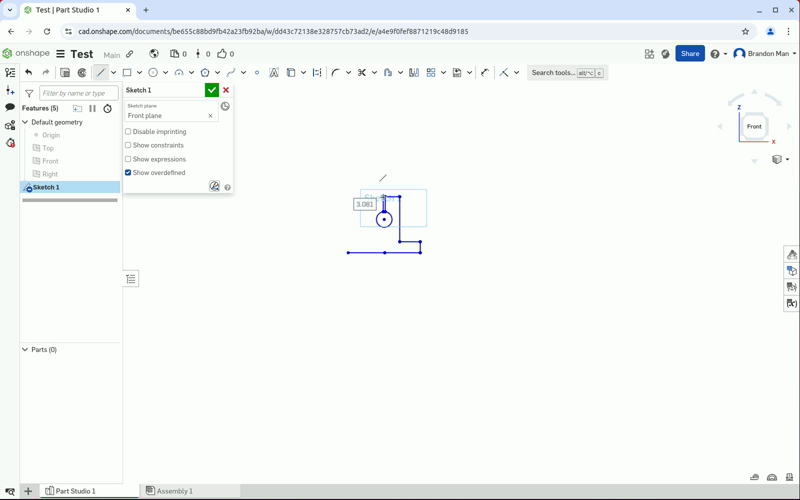
key_up(shift)
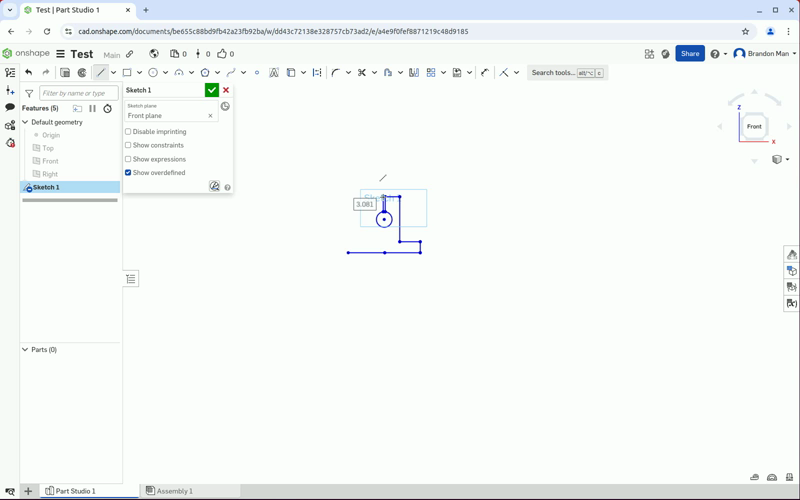
key_down(shift)
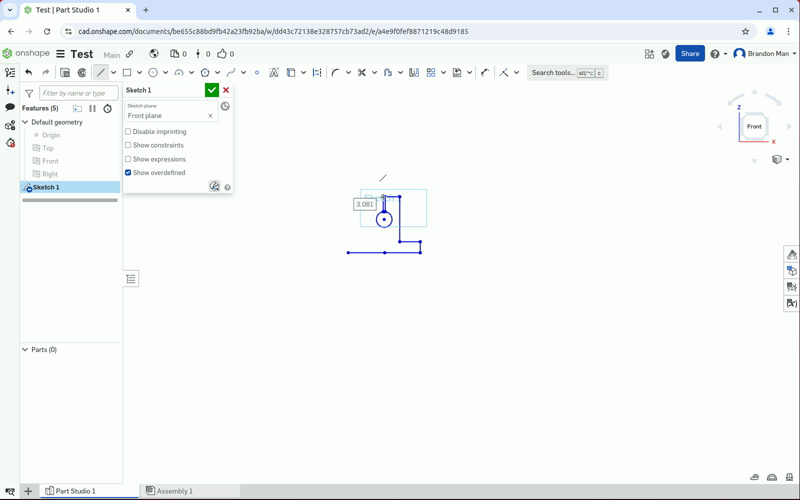
mouse_move(413, 196)
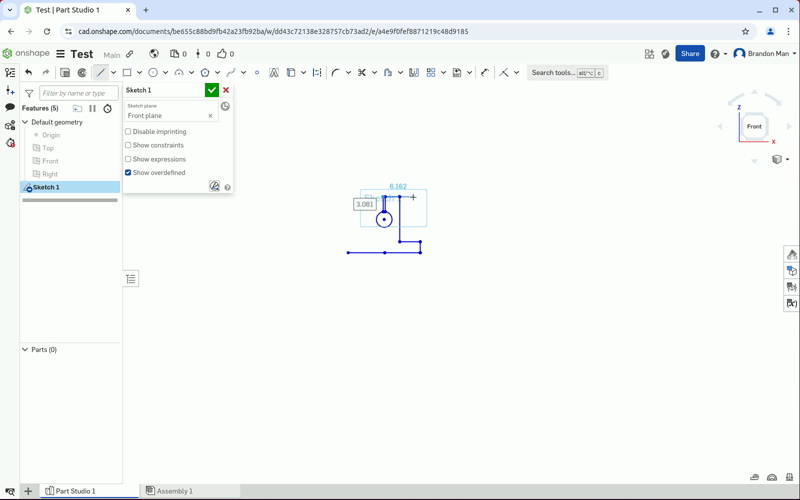
mouse_move(368, 196)
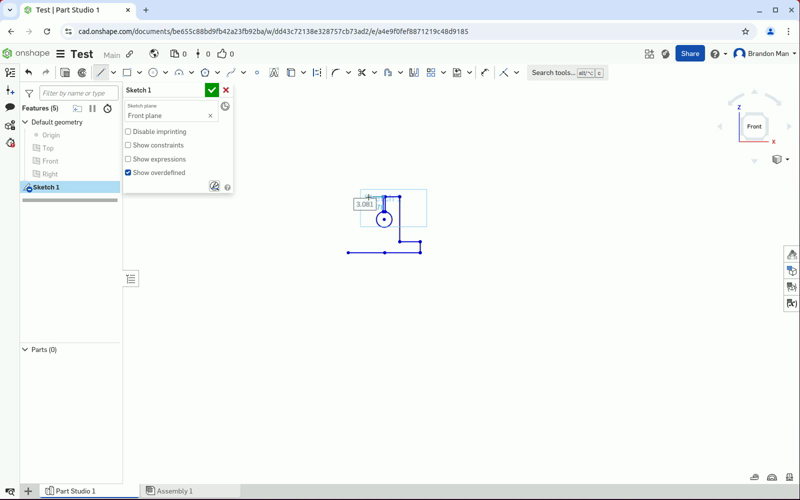
click(368, 196)
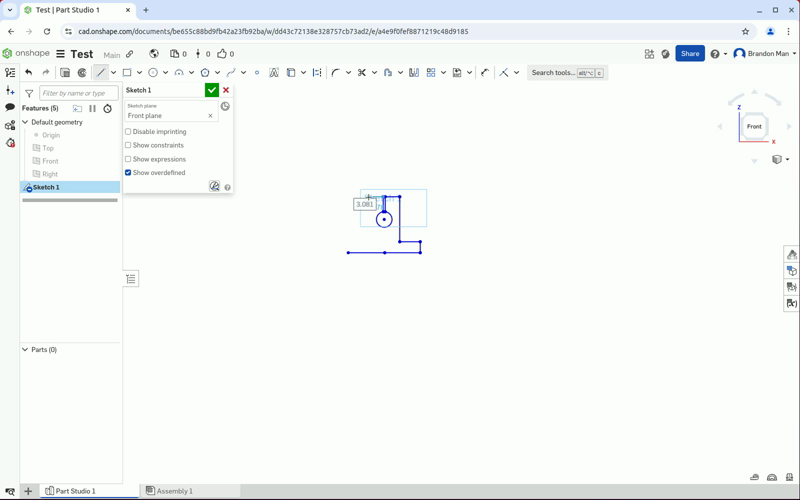
key_up(shift)
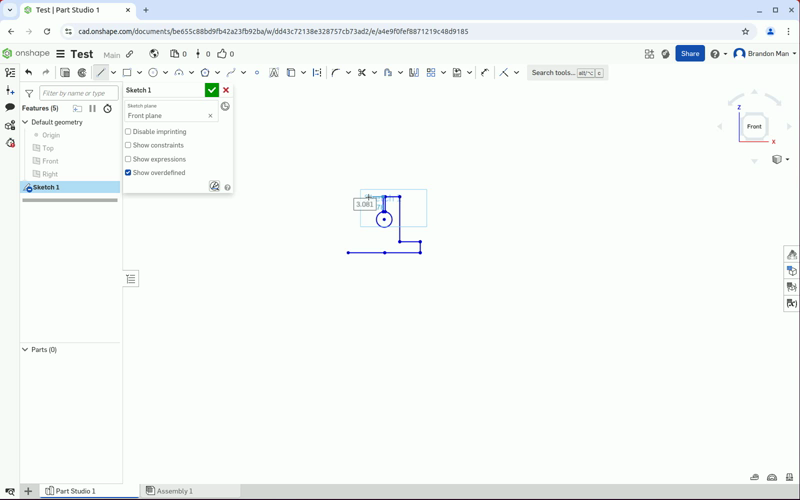
key_down(shift)
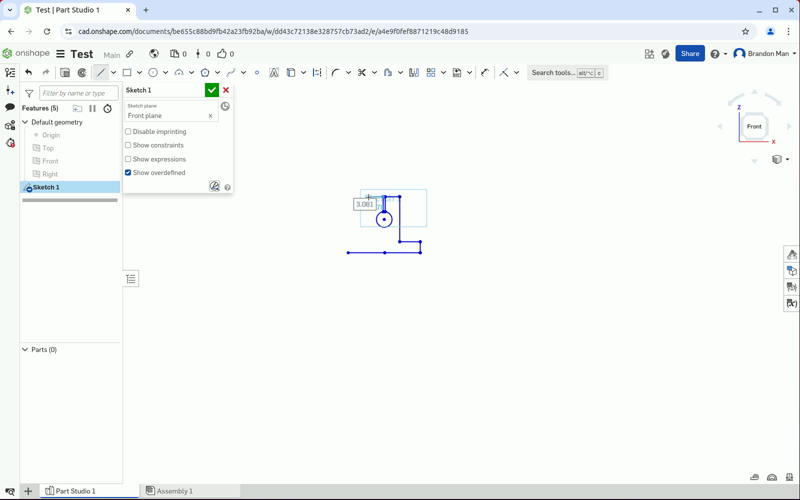
mouse_move(398, 196)
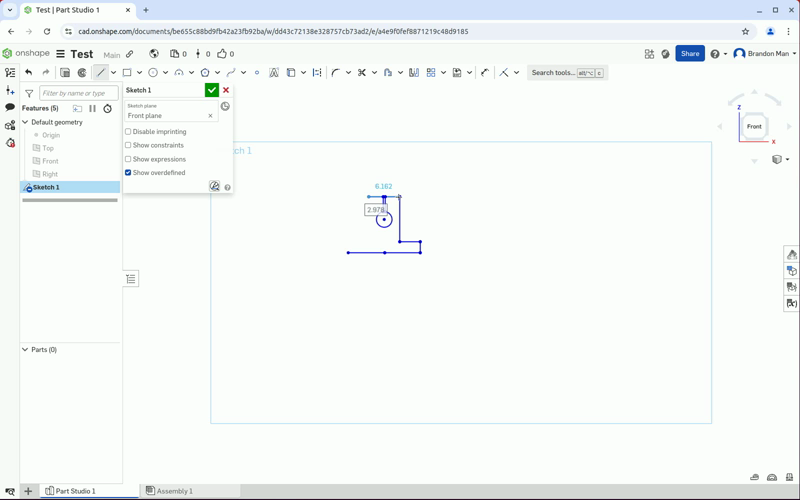
mouse_move(368, 241)
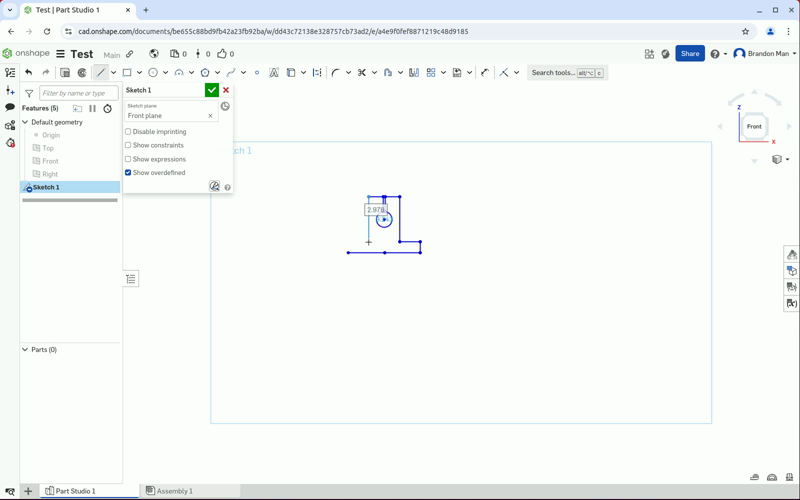
click(368, 241)
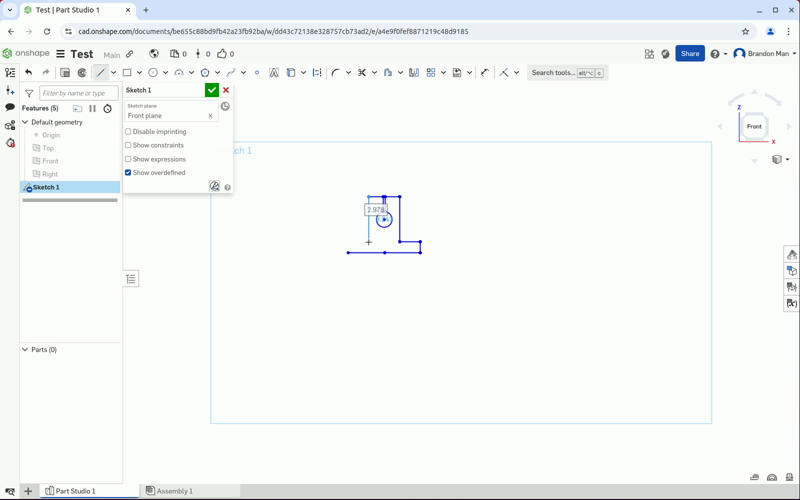
key_up(shift)
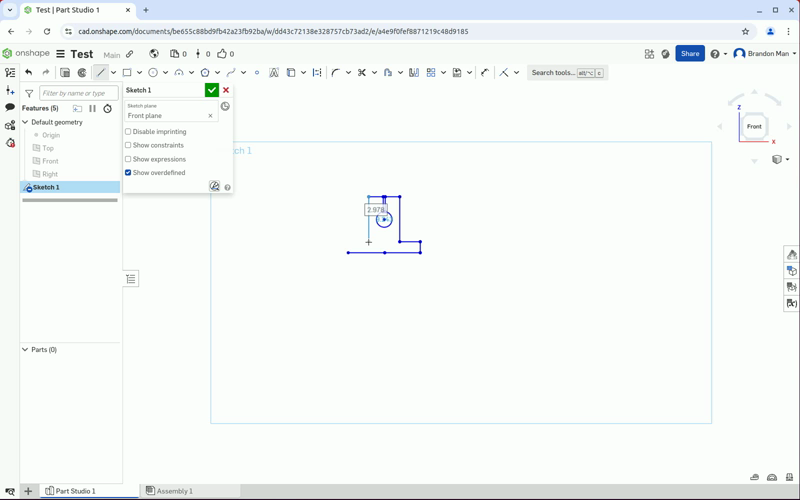
key_down(shift)
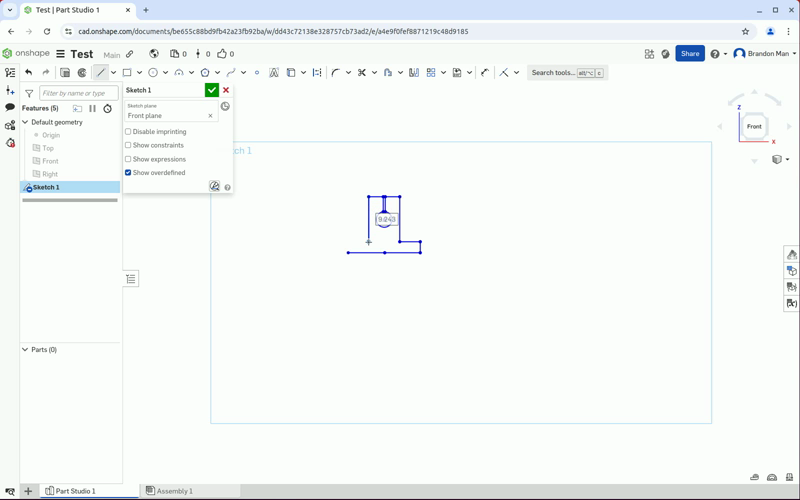
mouse_move(398, 241)
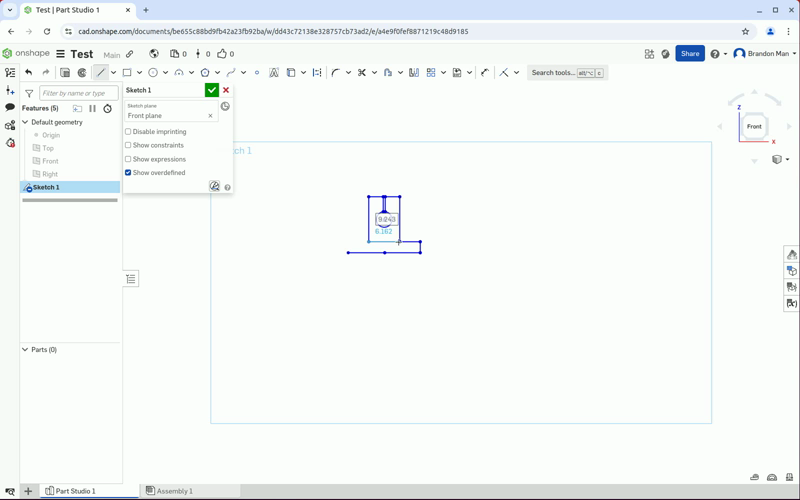
mouse_move(348, 241)
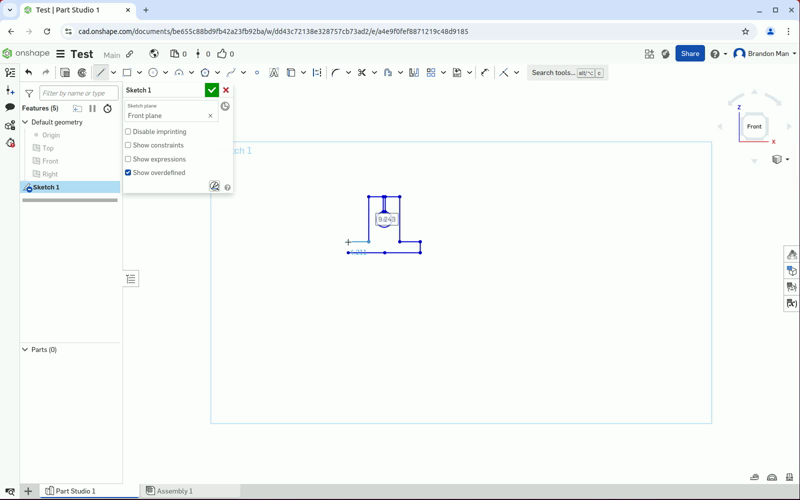
click(348, 241)
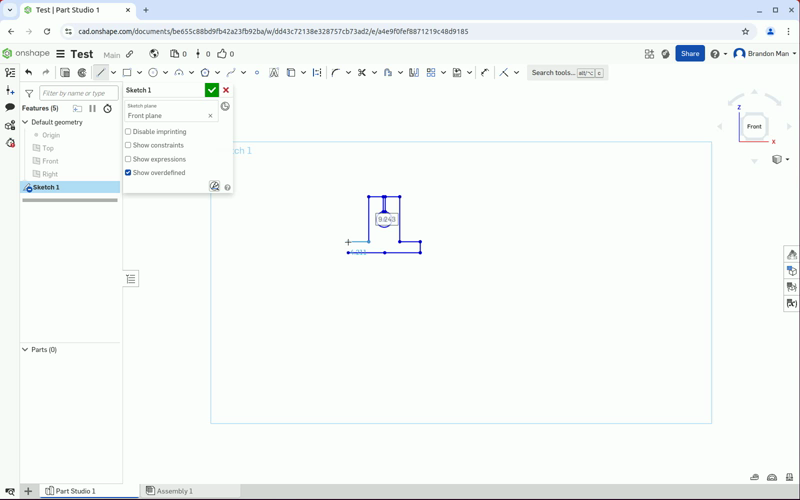
key_up(shift)
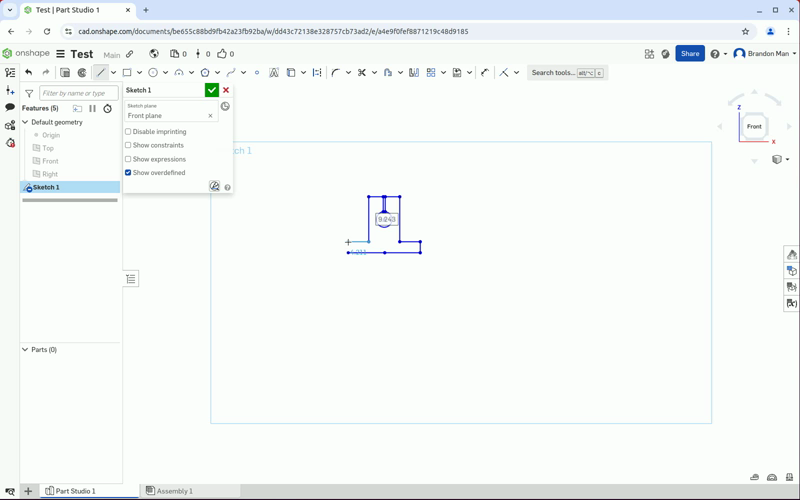
mouse_move(378, 241)
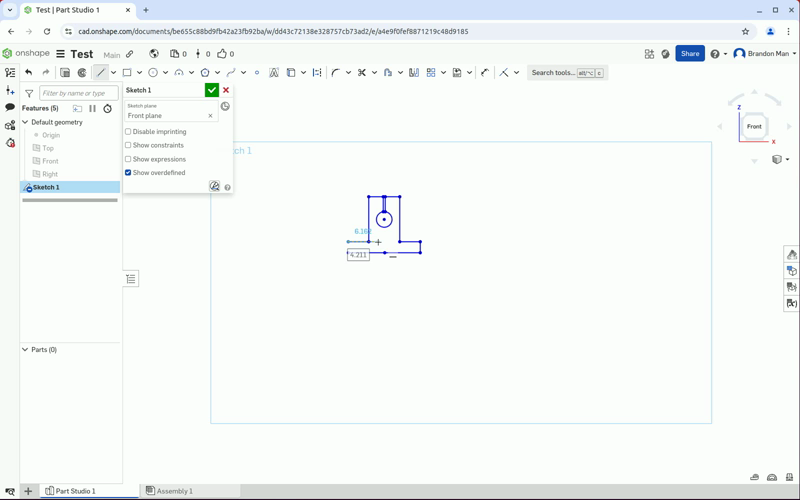
key_down(shift)
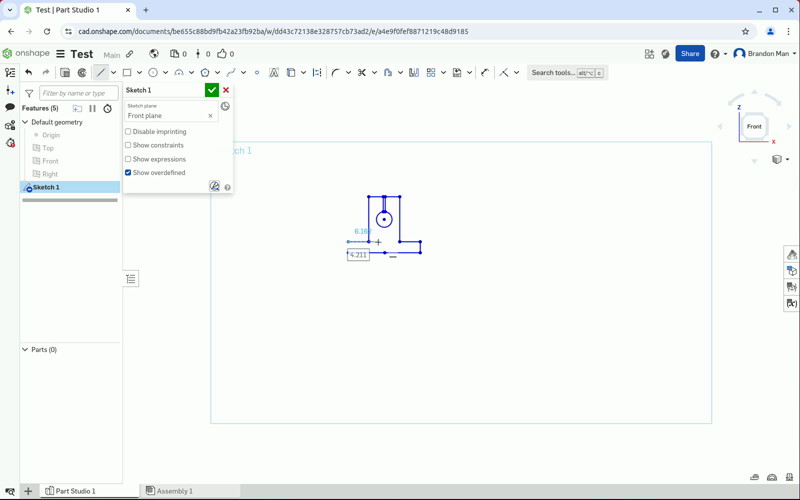
mouse_move(348, 252)
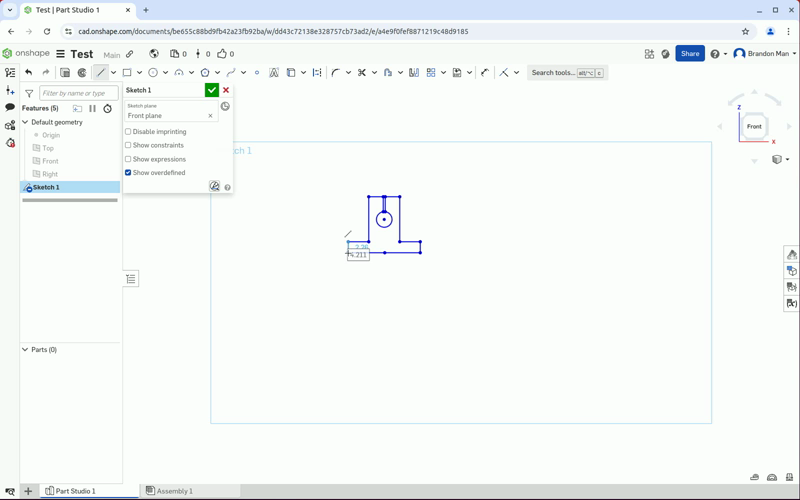
key_up(shift)
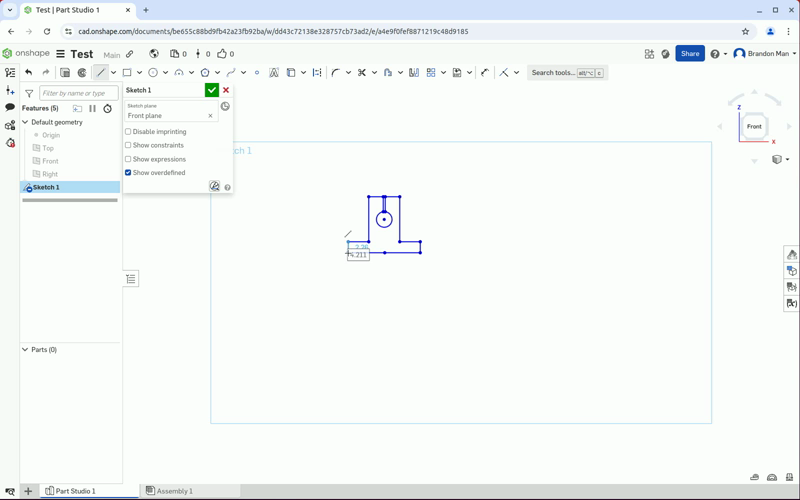
click(348, 252)
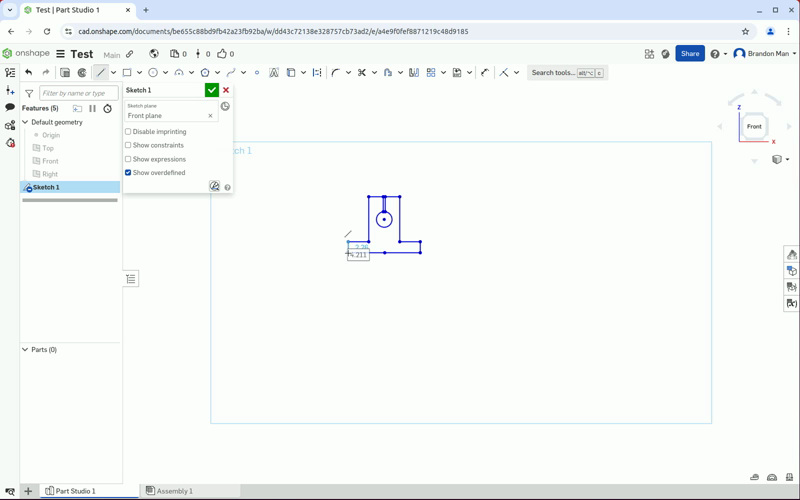
key(esc)
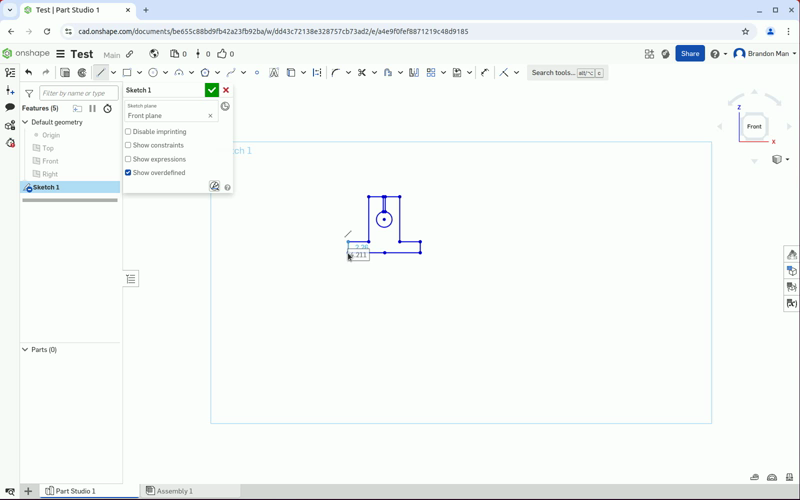
mouse_move(350, 249)
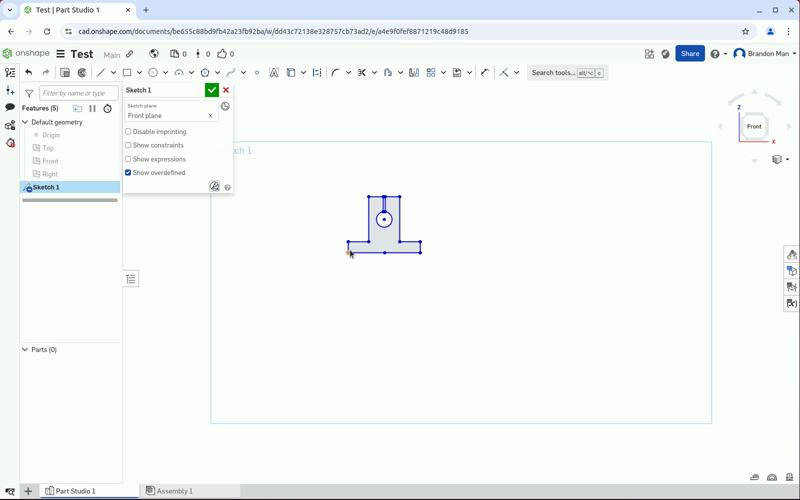
click(350, 249)
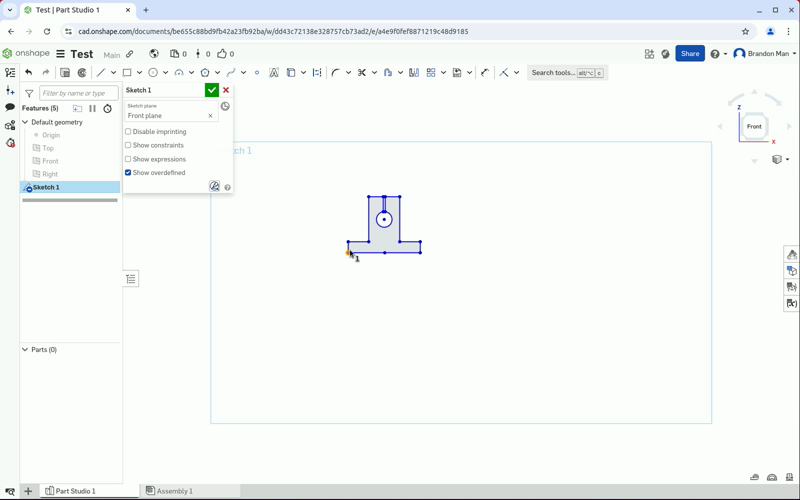
mouse_move(73, 352)
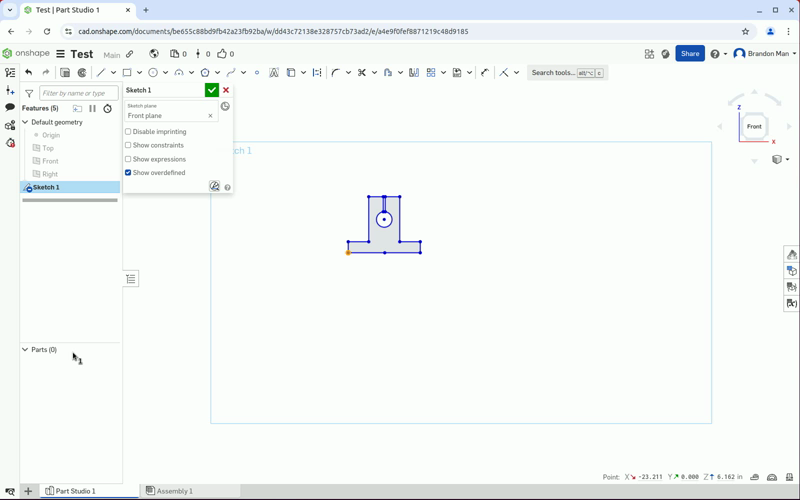
key(shift+y)
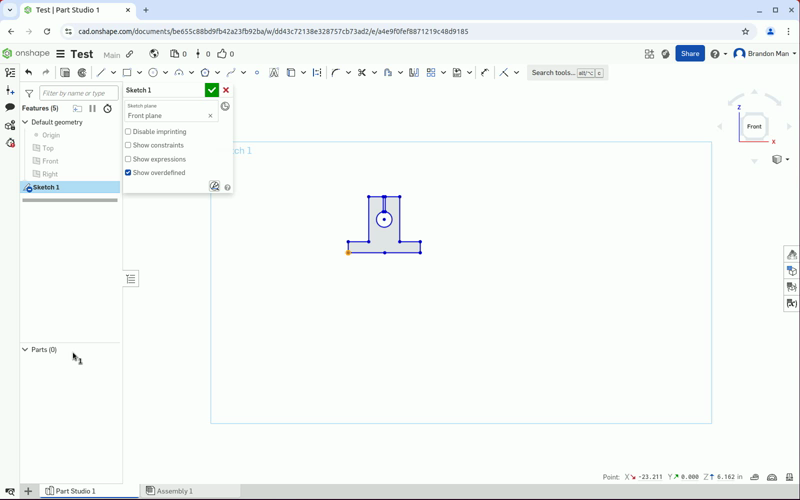
key(shift+e)
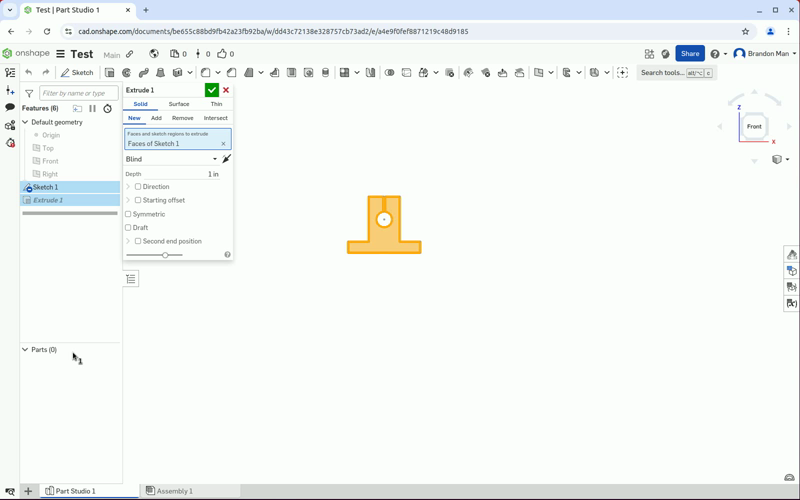
mouse_move(143, 106)
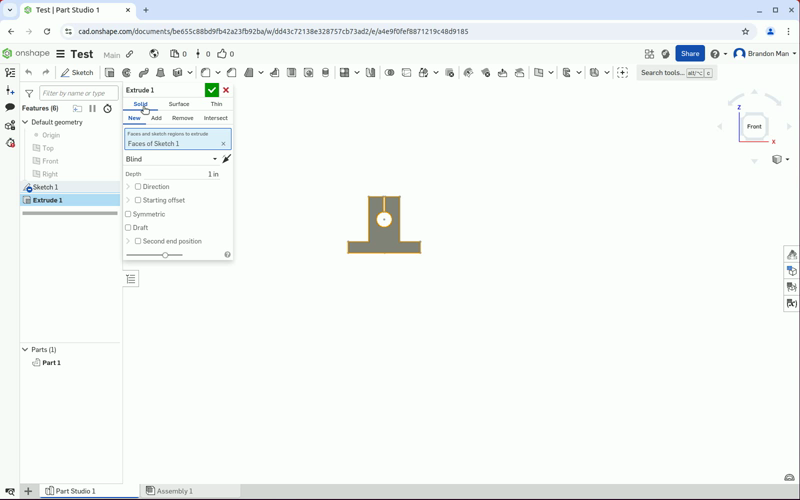
click(143, 106)
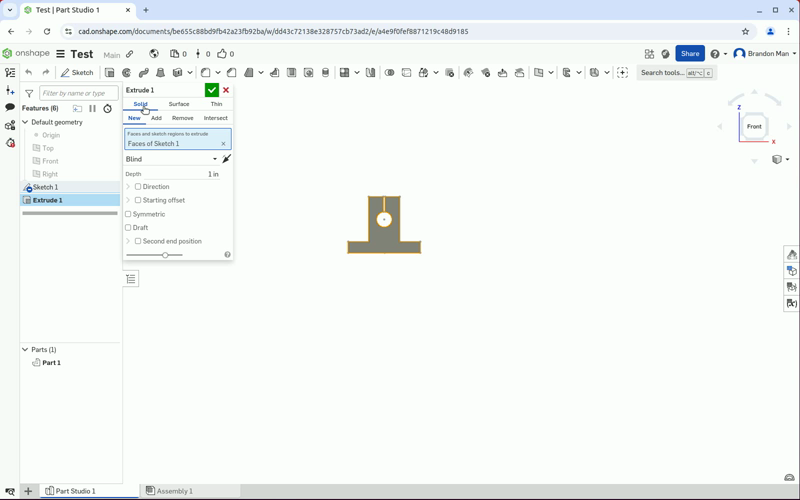
mouse_move(137, 120)
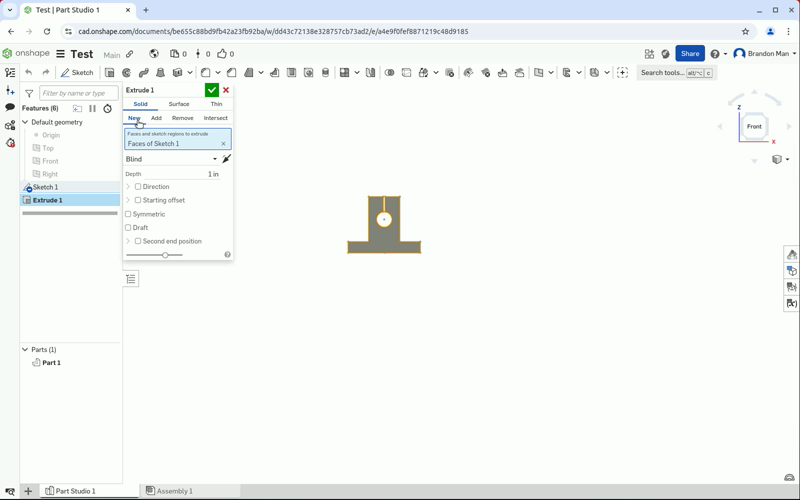
click(137, 120)
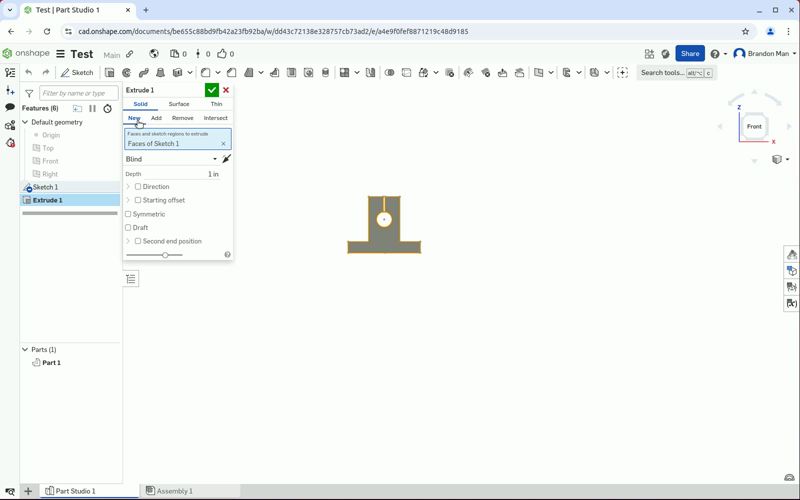
key(tab, 4)
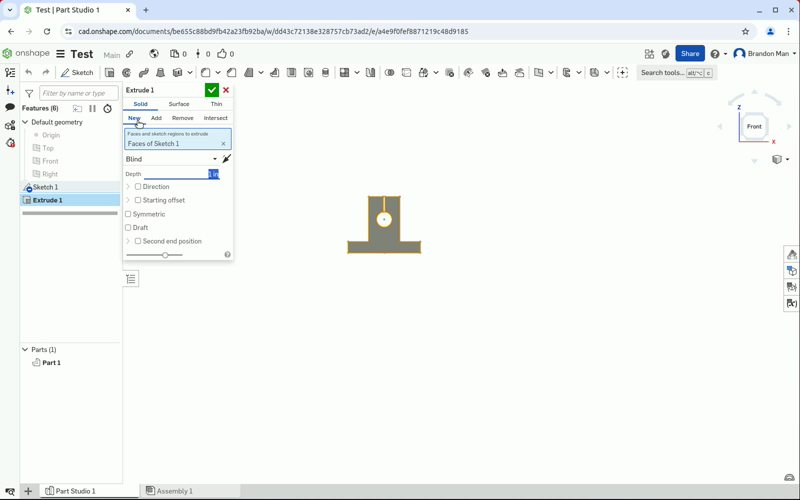
text(4.814)
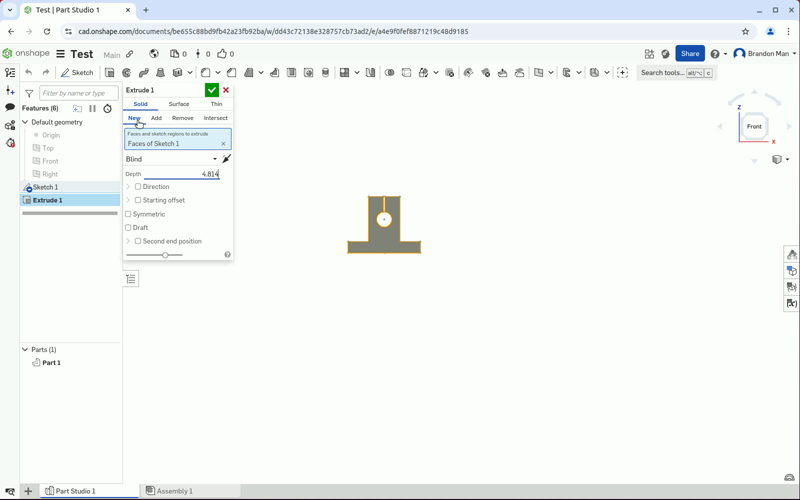
key(enter)
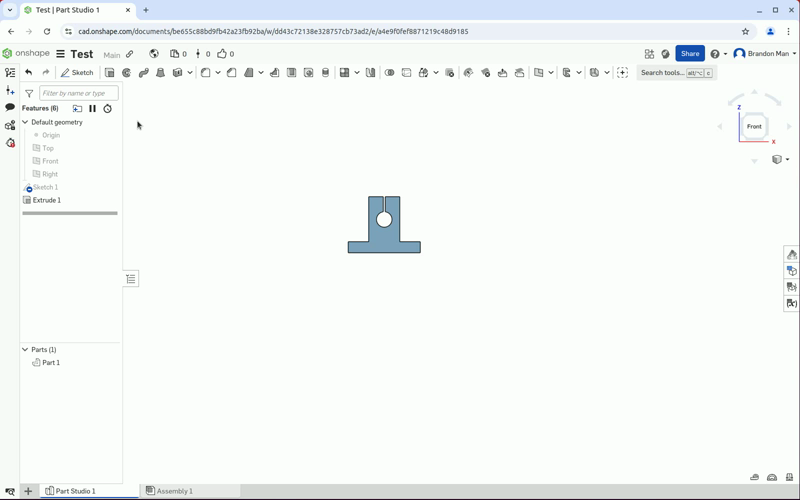
key(shift+h)
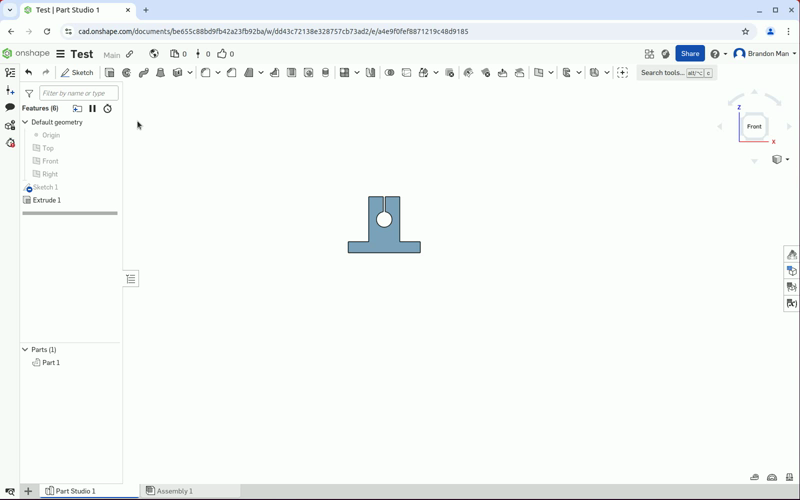
key(shift+h)
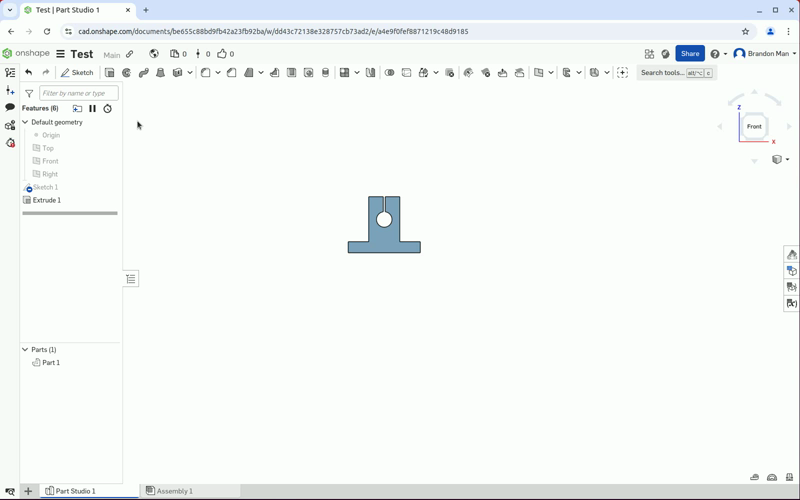
mouse_move(73, 189)
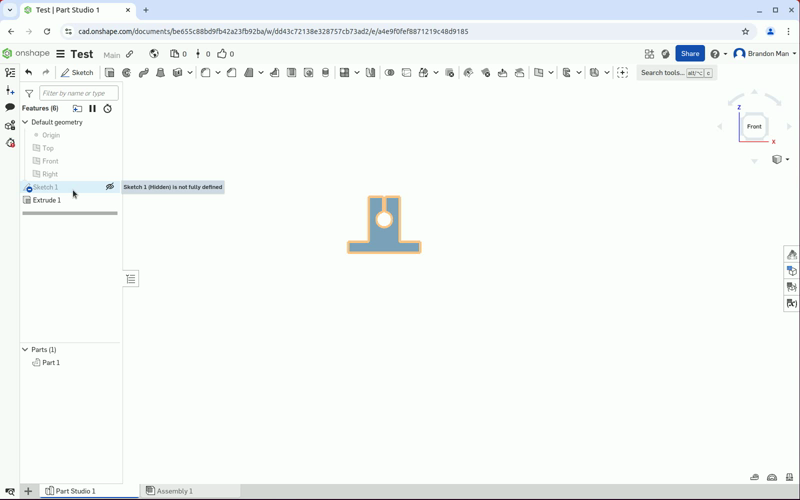
click(73, 189)
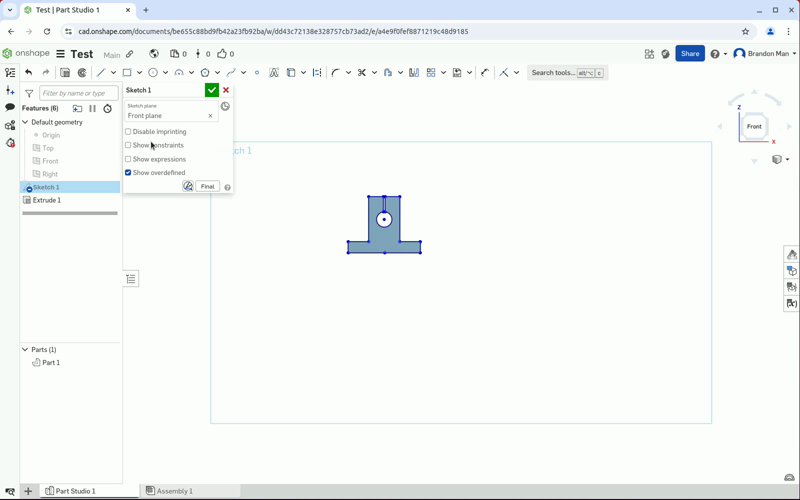
mouse_move(229, 92)
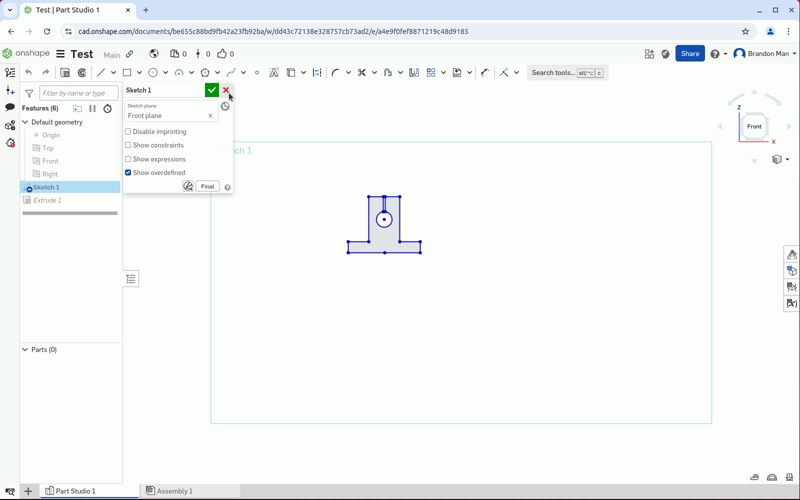
click(229, 92)
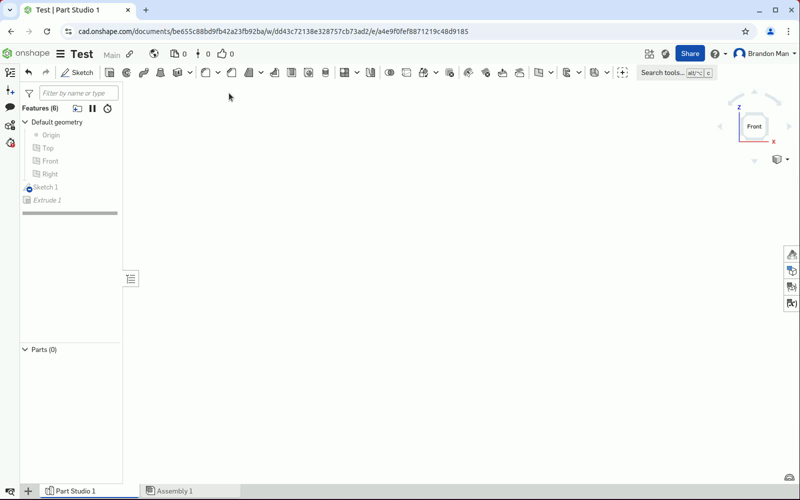
mouse_move(73, 352)
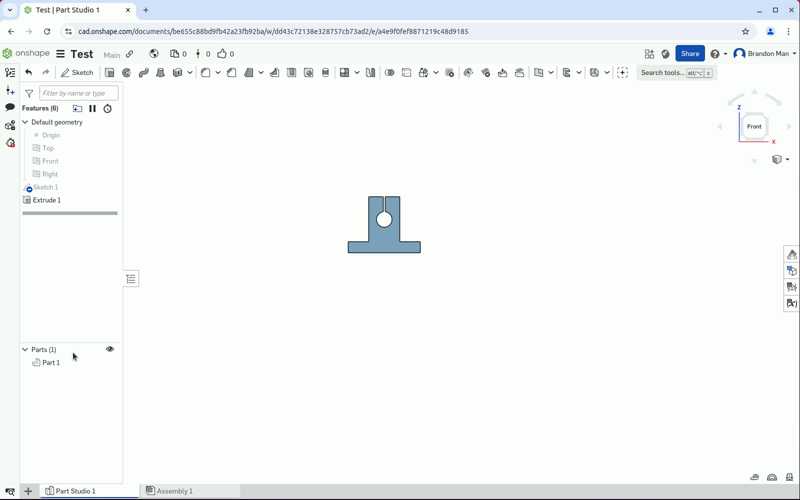
key(y)
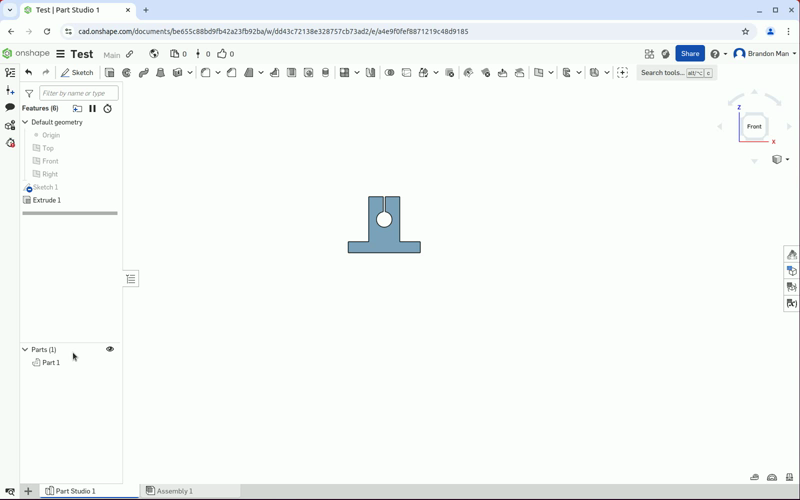
key(shift+p)
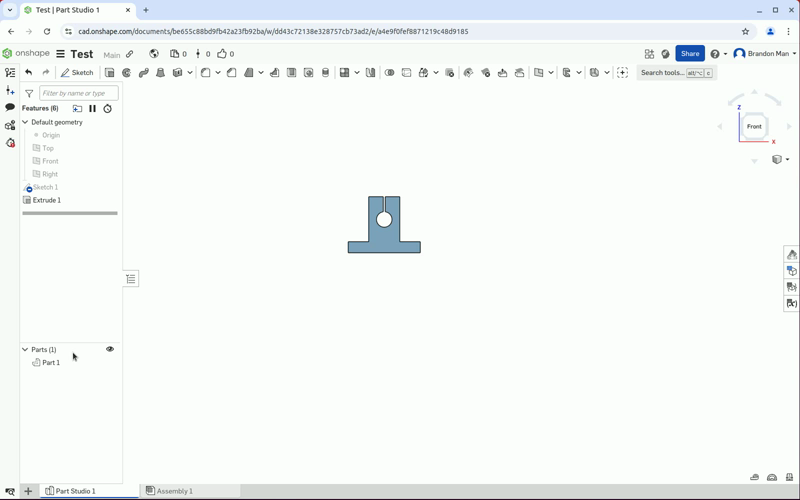
key(space)
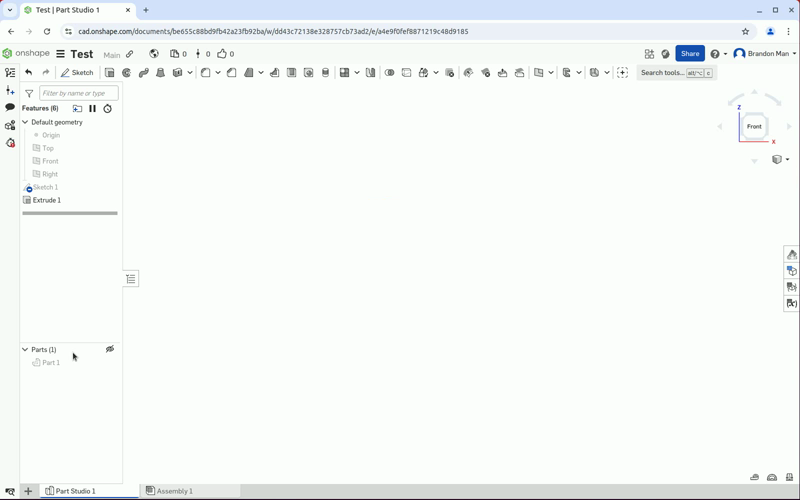
key_down(shift)
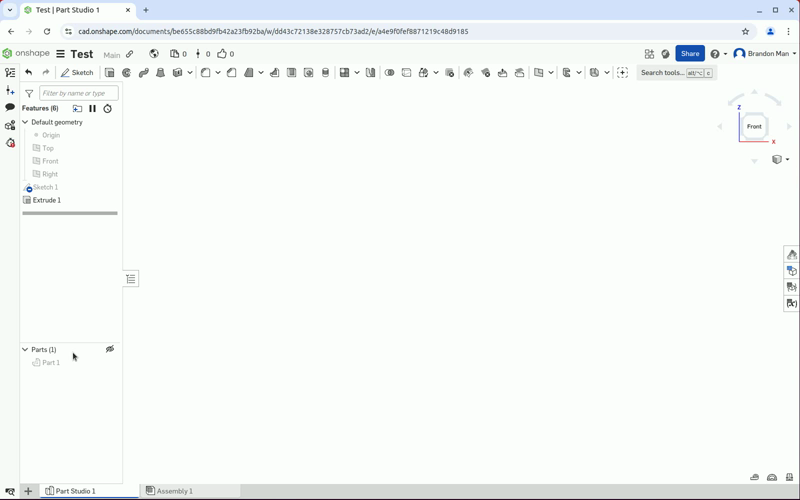
key(down)
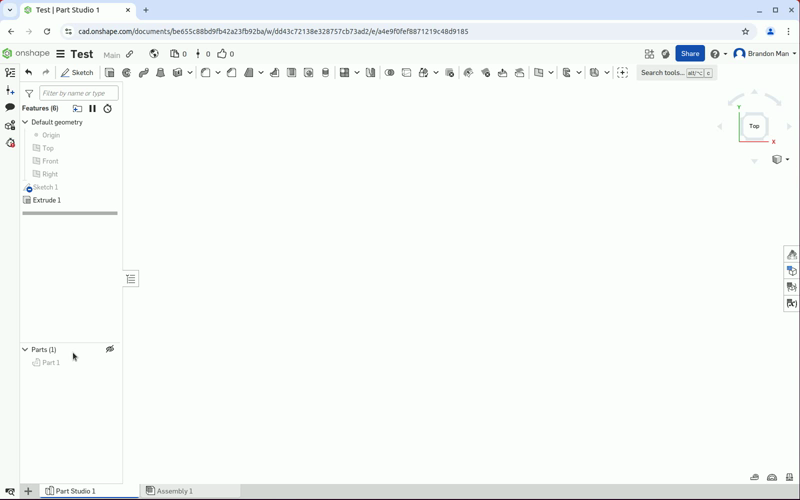
key_up(shift)
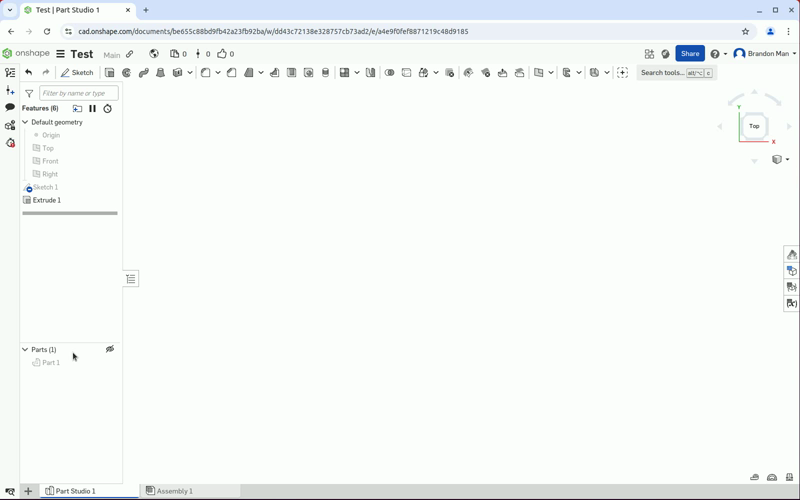
mouse_move(73, 352)
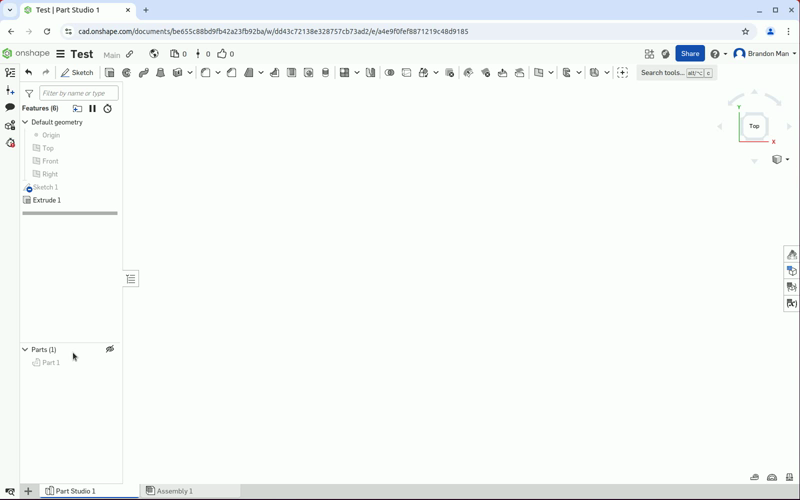
key(shift+y)
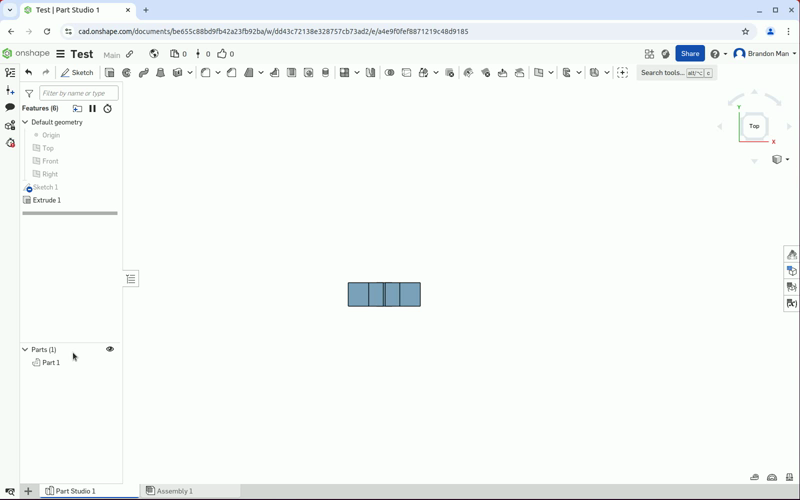
mouse_move(541, 75)
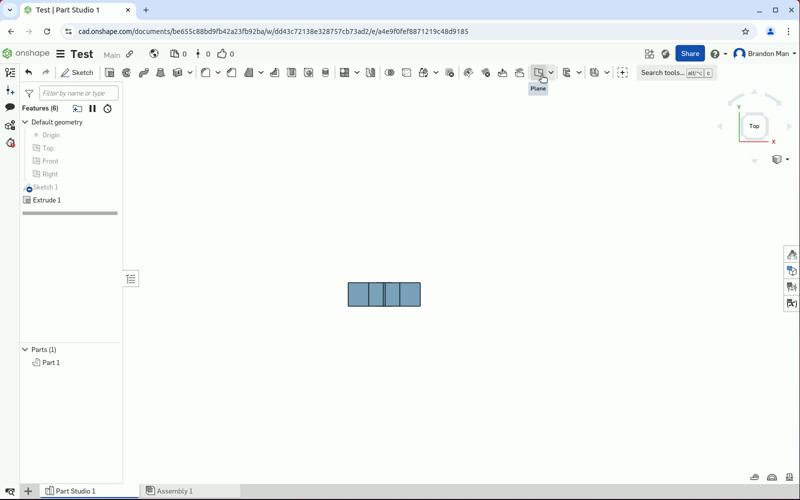
click(541, 75)
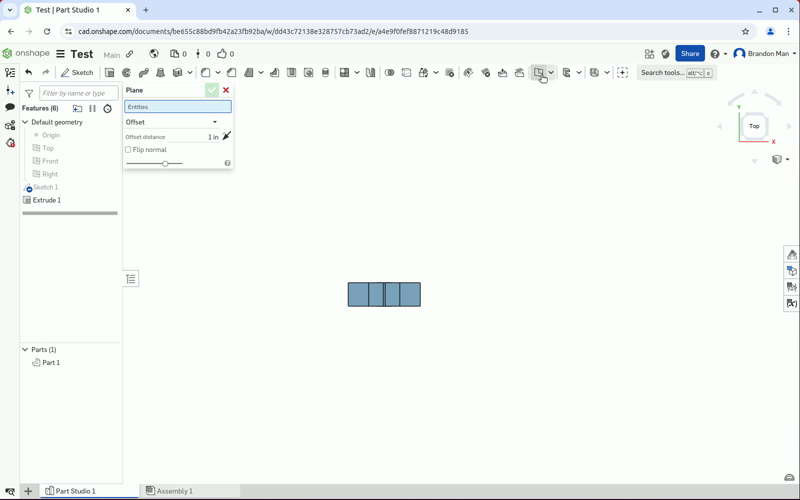
mouse_move(73, 150)
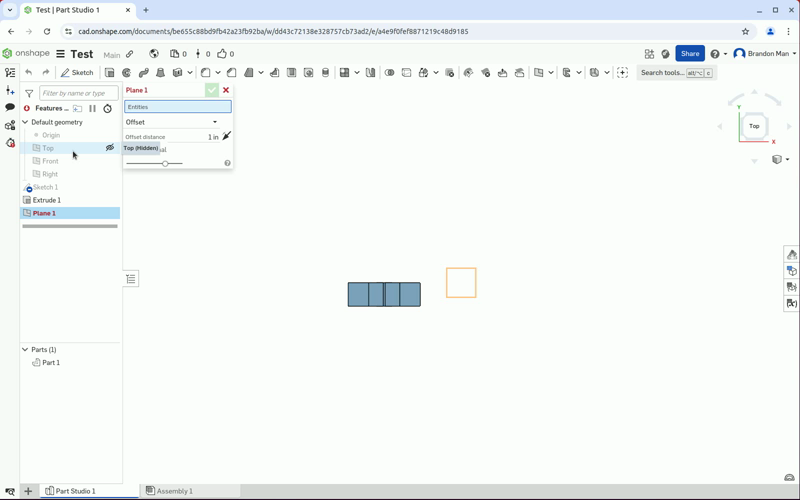
click(73, 150)
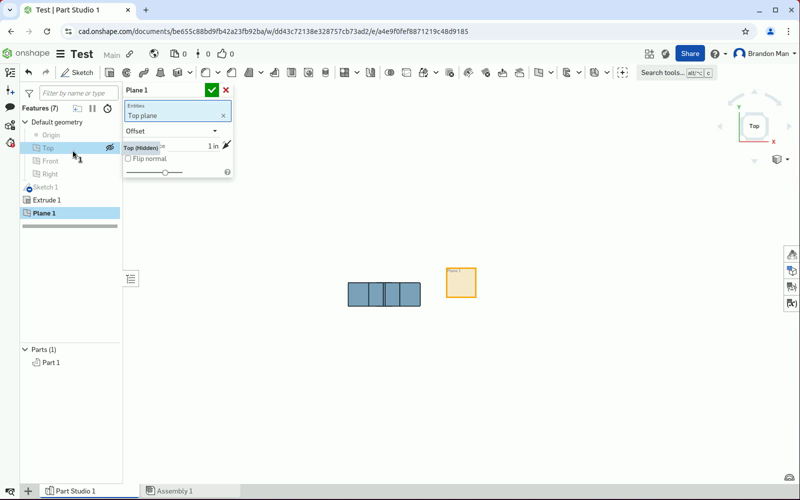
key(tab, 2)
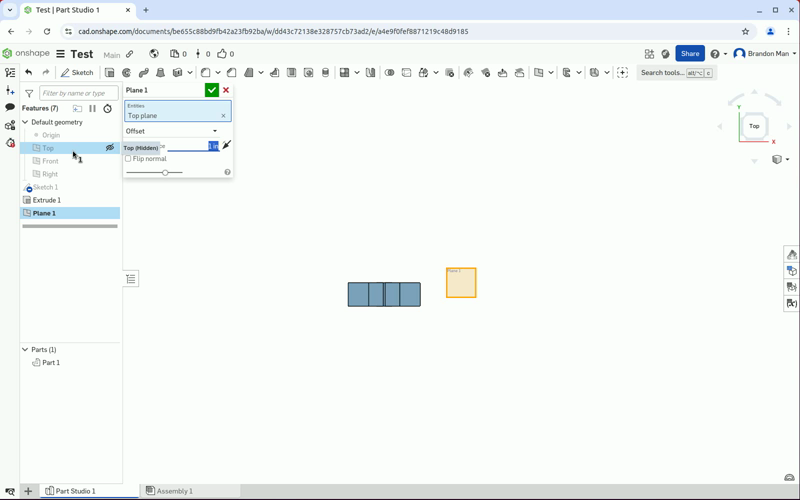
text(8.196)
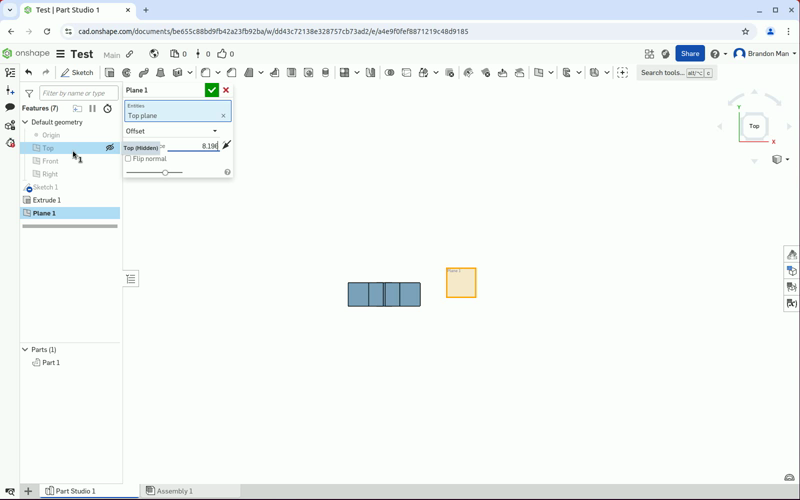
key(enter, 2)
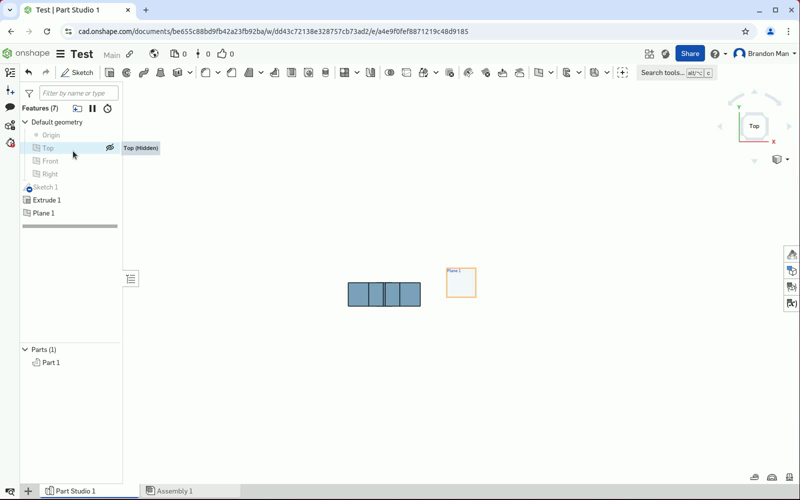
key(shift+s)
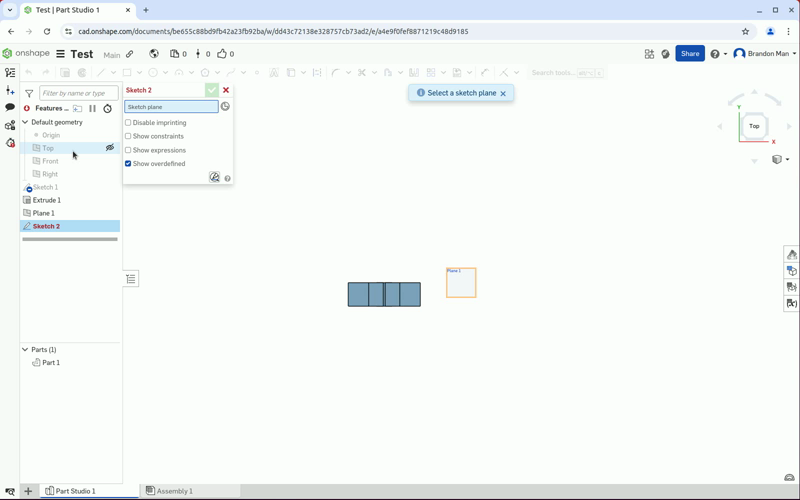
mouse_move(73, 215)
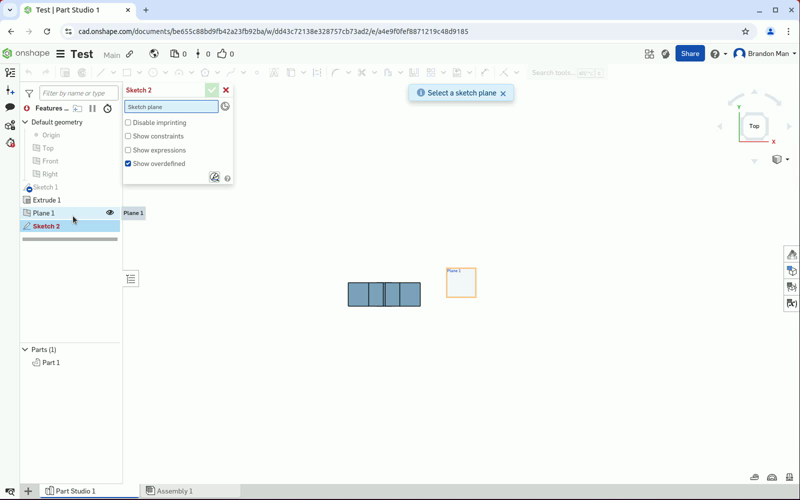
click(73, 215)
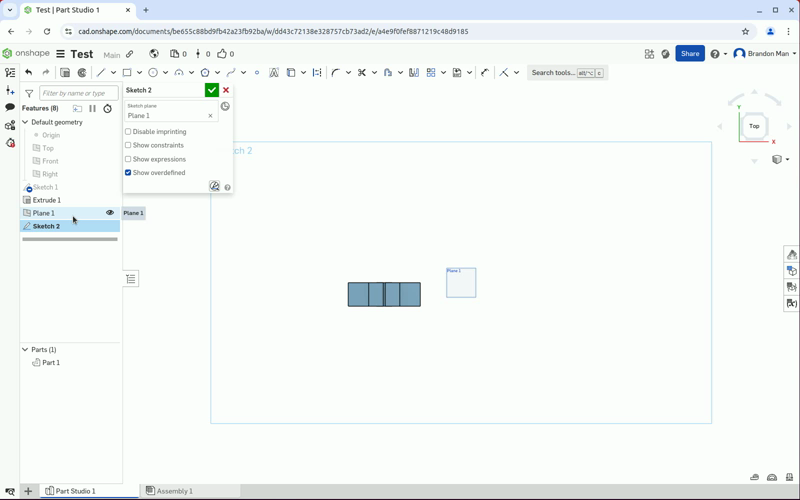
mouse_move(73, 352)
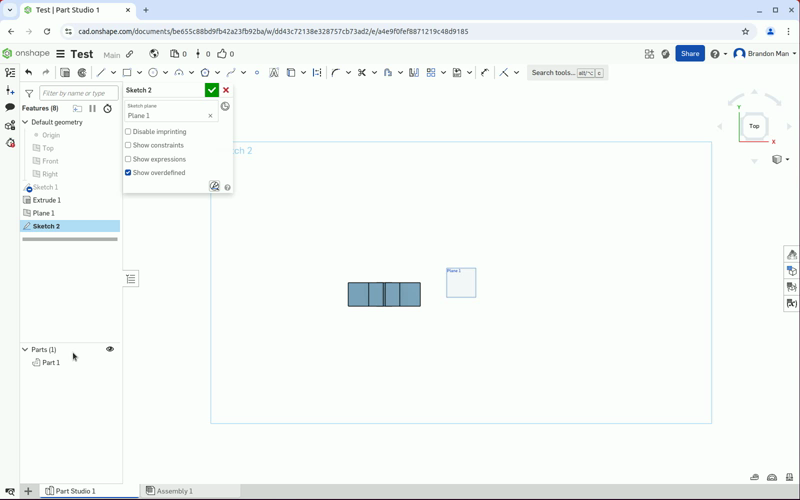
key(y)
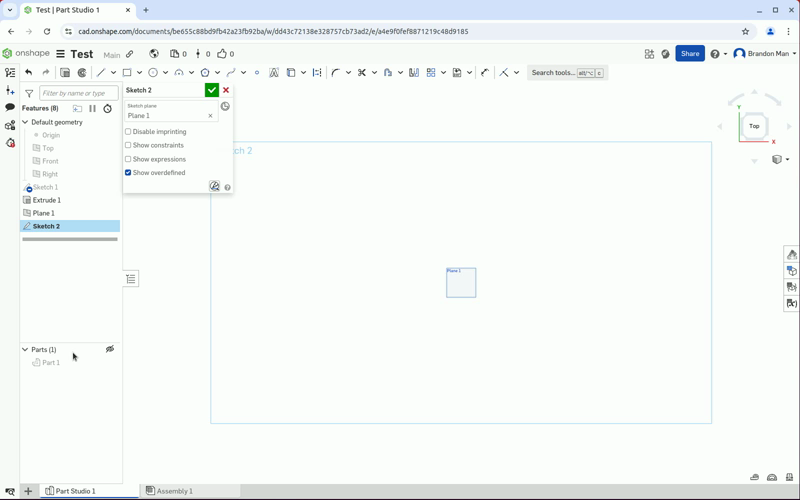
key(c)
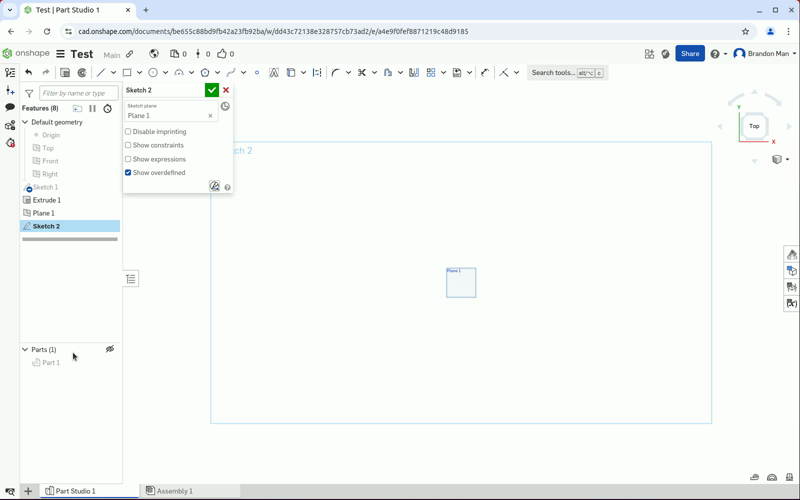
key_down(shift)
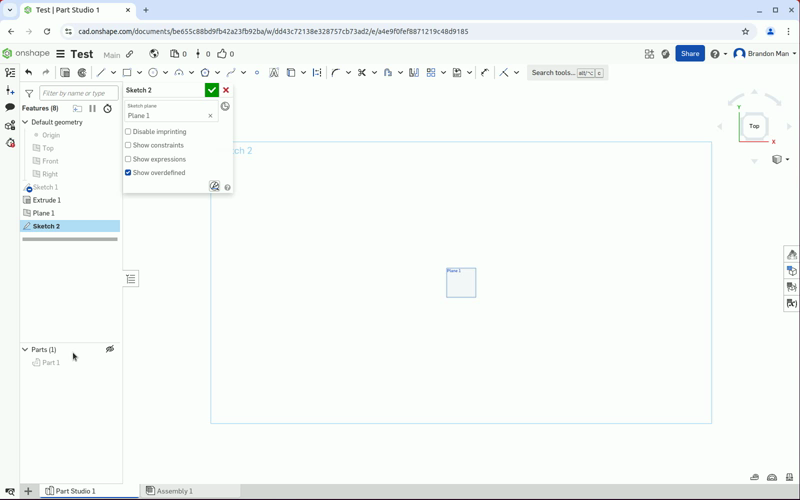
mouse_move(359, 294)
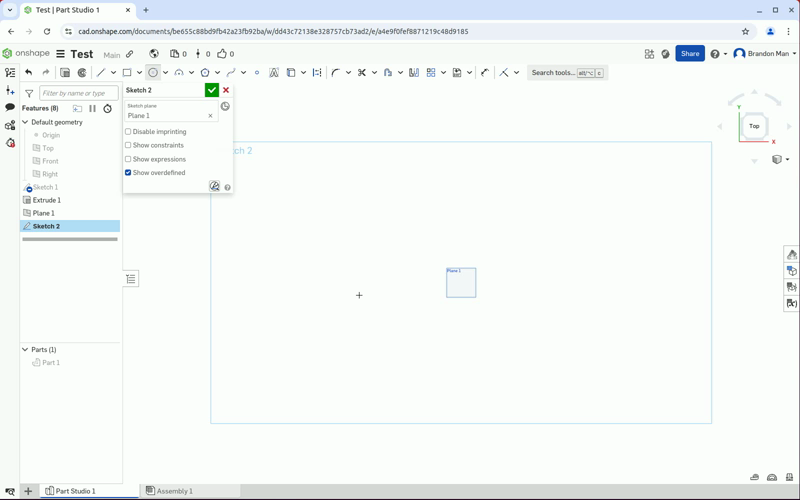
click(359, 294)
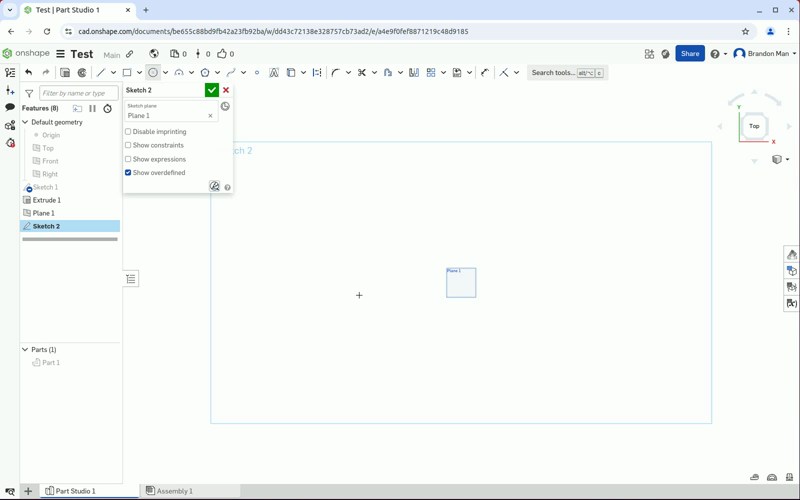
key_up(shift)
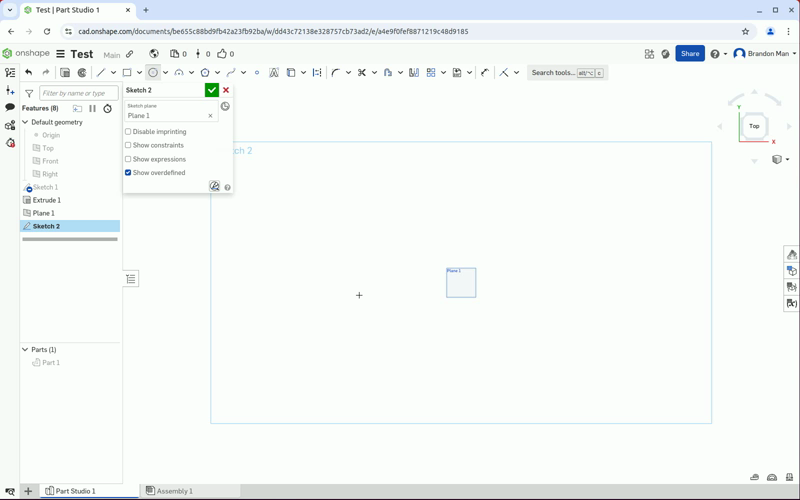
mouse_move(364, 294)
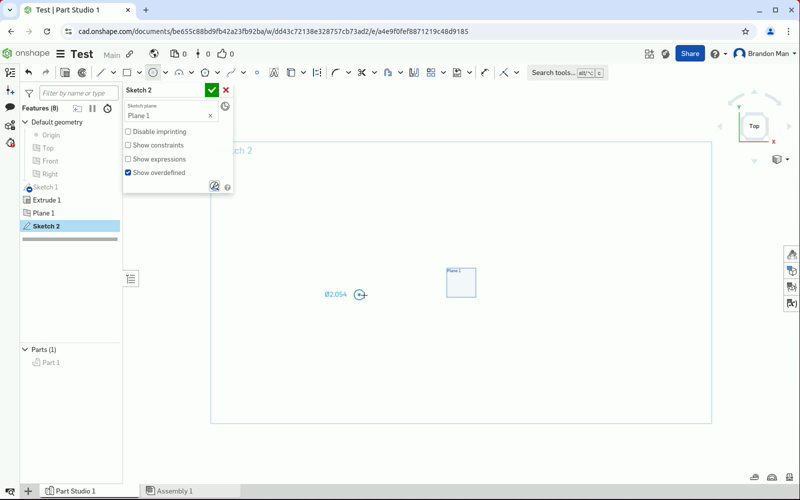
click(364, 294)
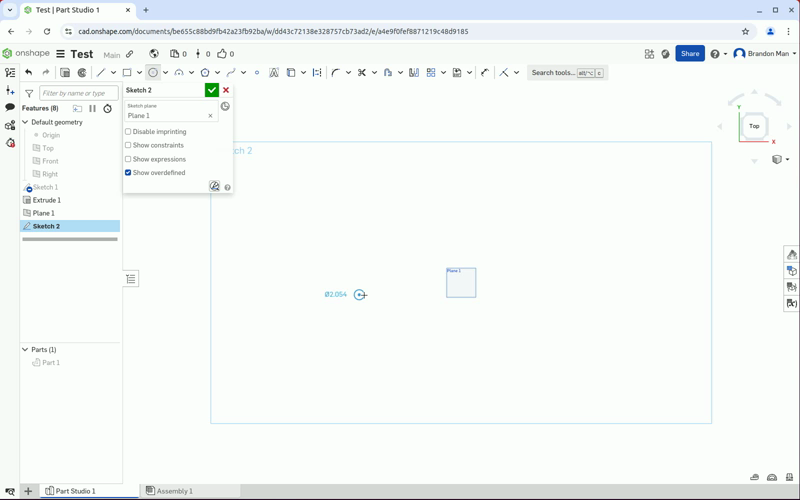
key(esc)
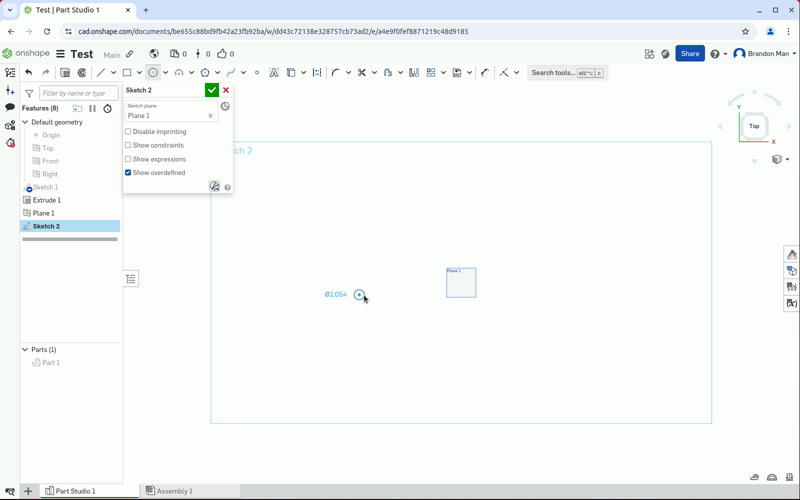
mouse_move(356, 297)
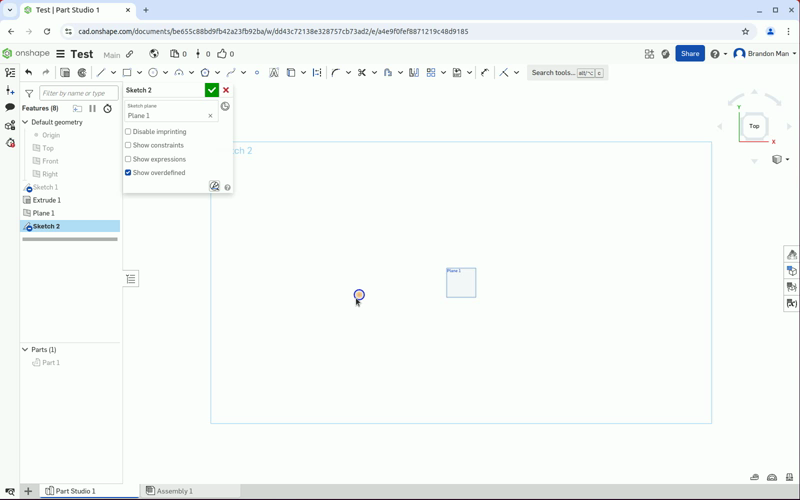
scroll(6)
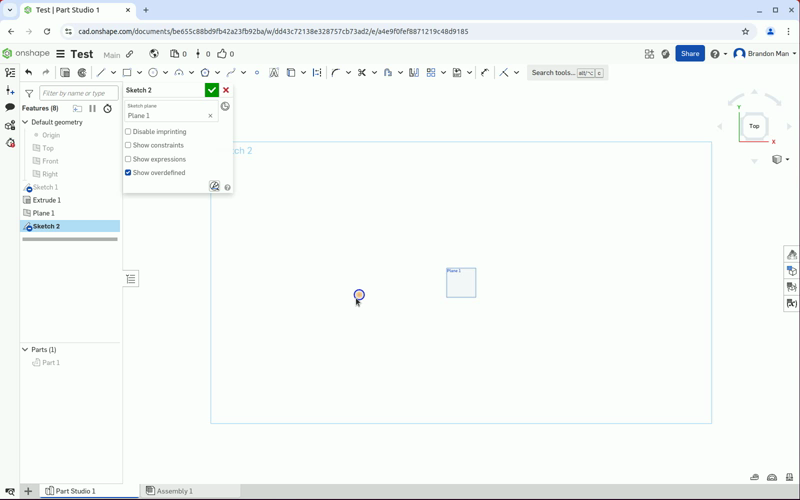
scroll(6)
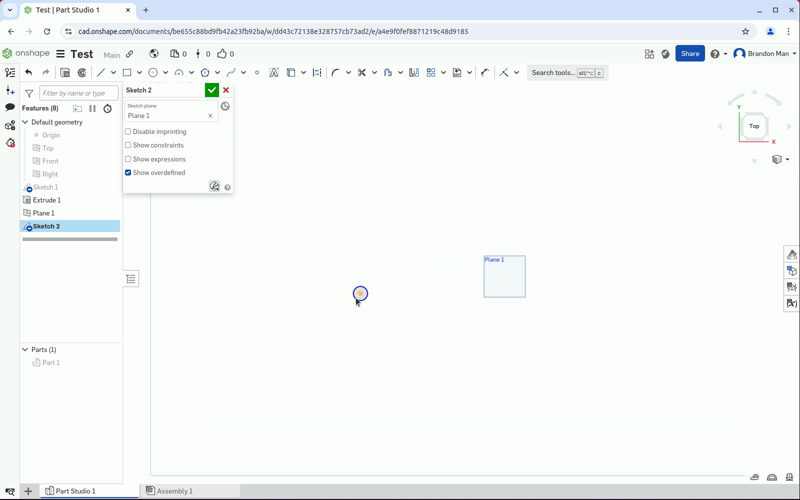
scroll(6)
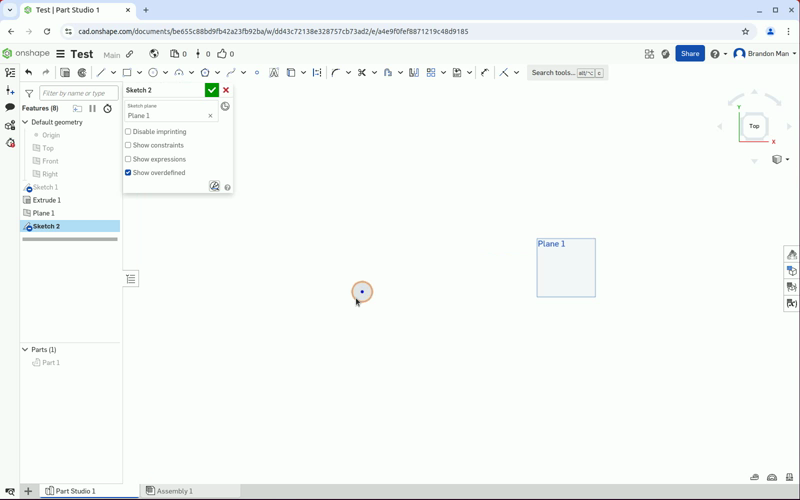
scroll(6)
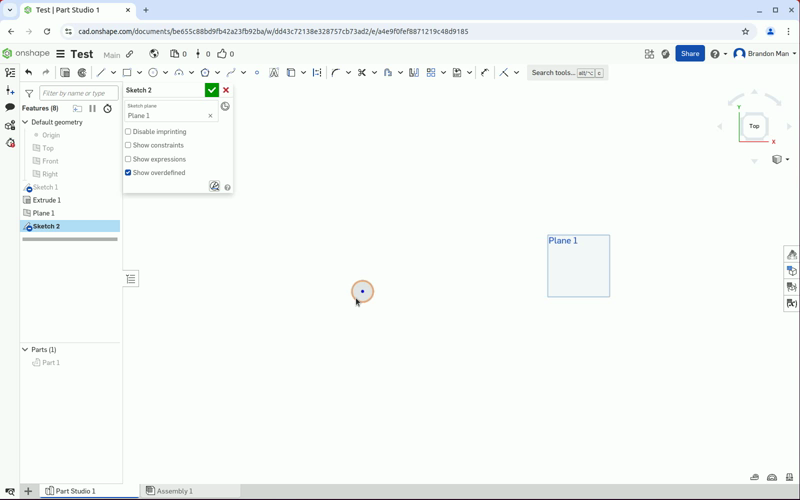
scroll(6)
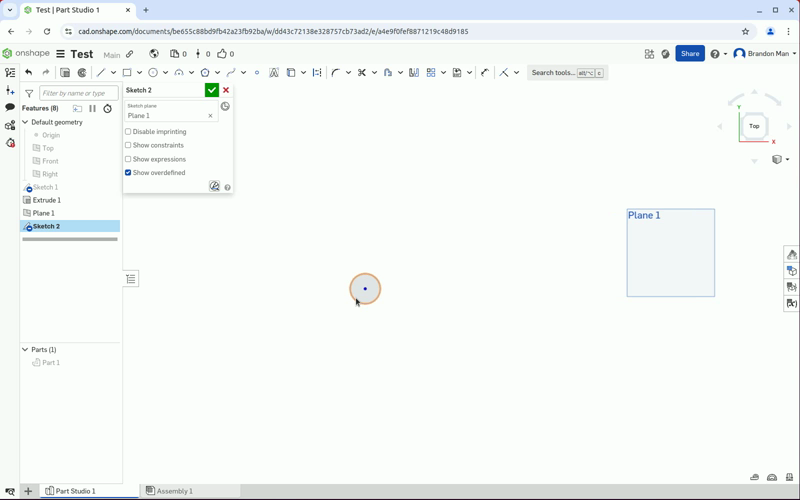
scroll(6)
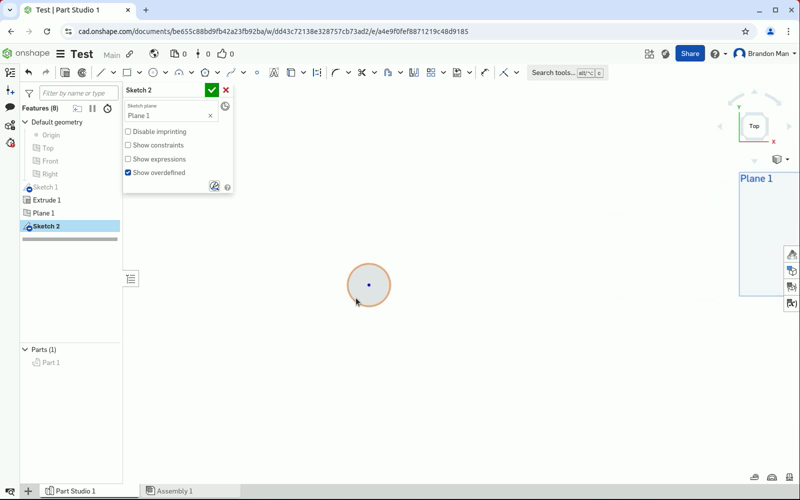
scroll(6)
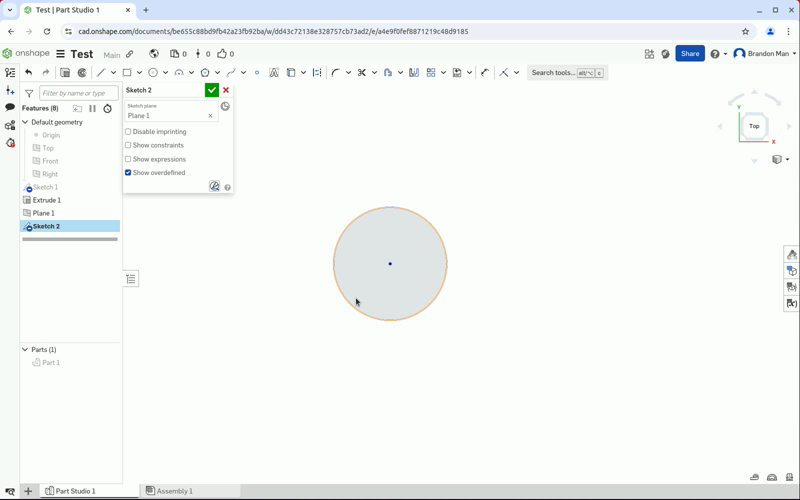
click(356, 297)
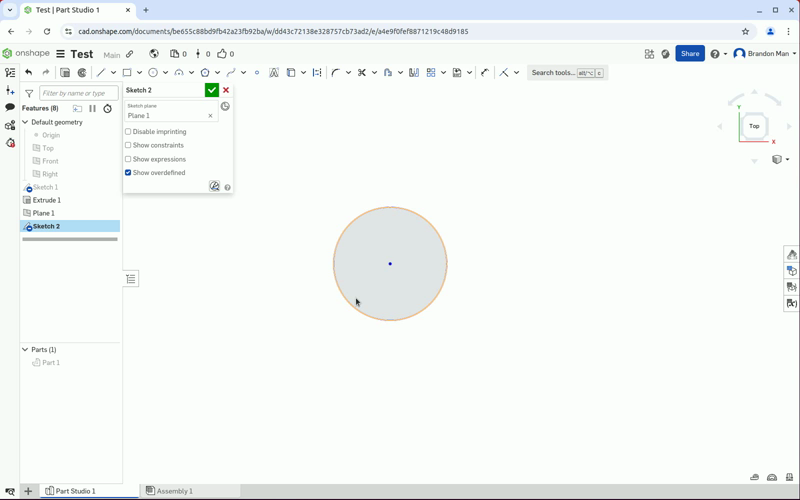
scroll(-6)
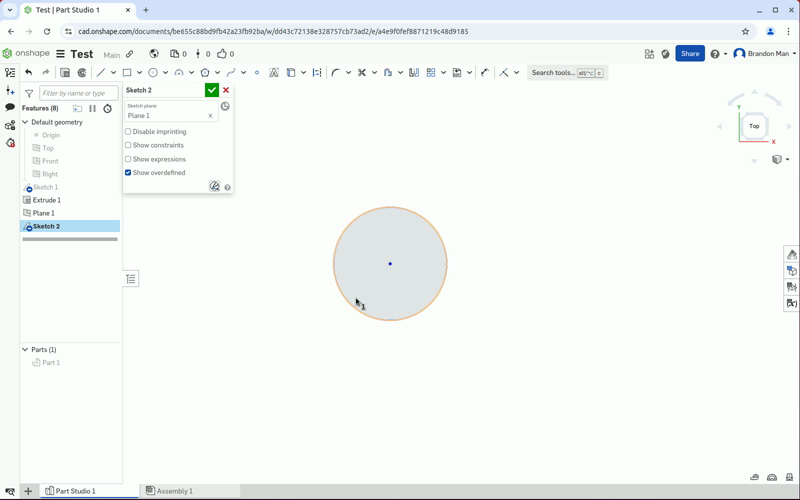
scroll(-6)
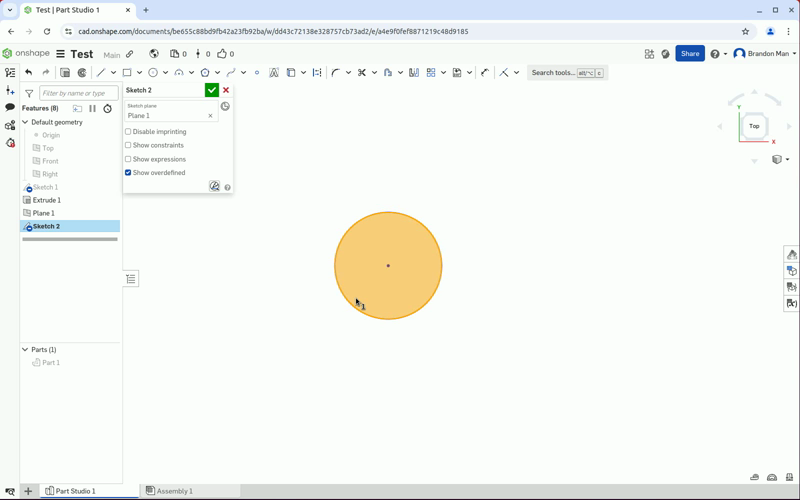
scroll(-6)
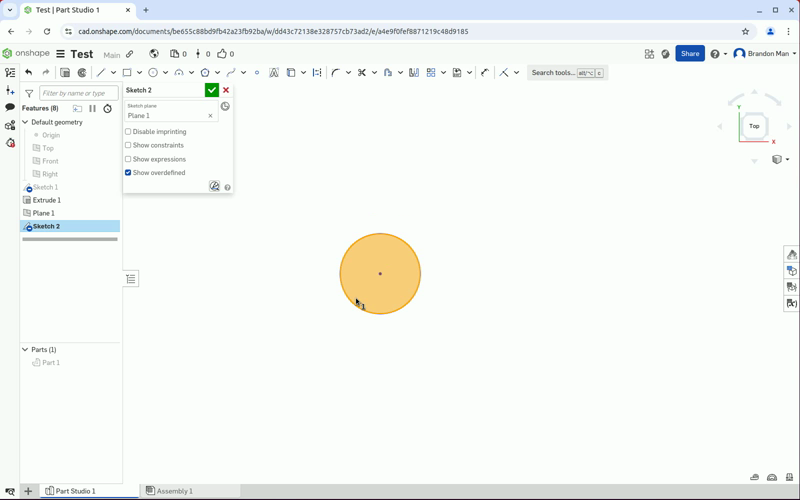
scroll(-6)
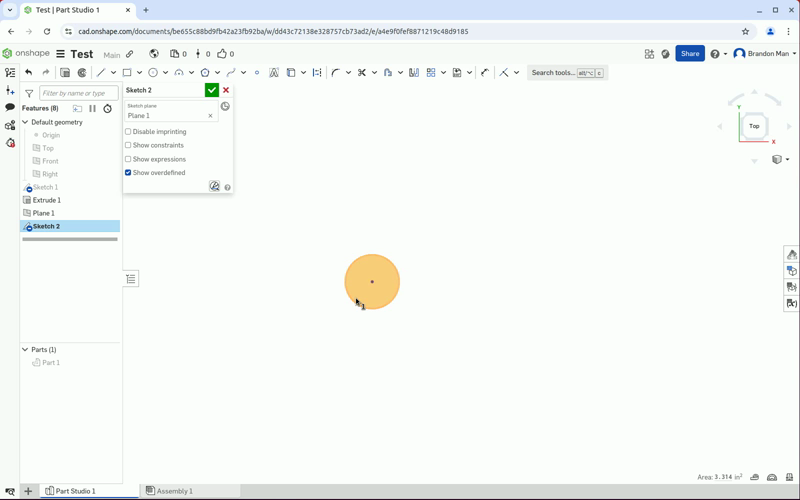
scroll(-6)
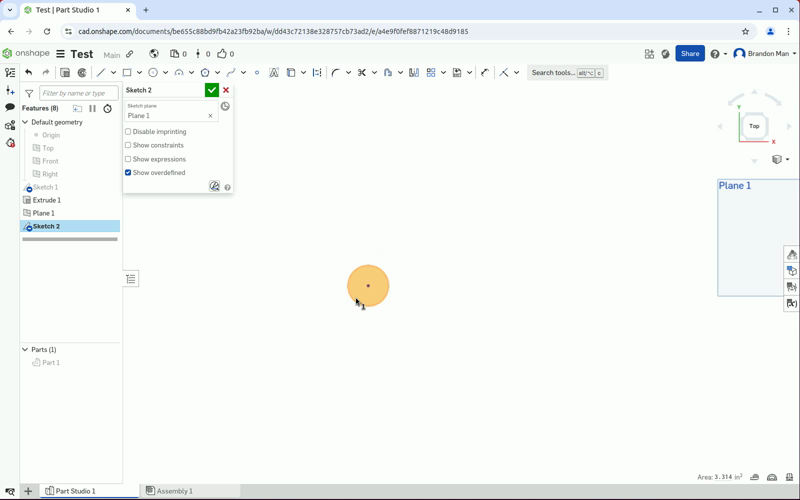
scroll(-6)
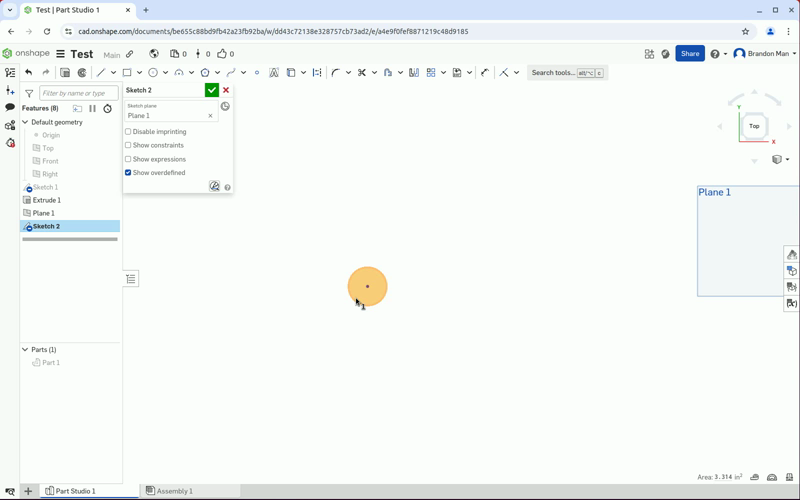
scroll(-6)
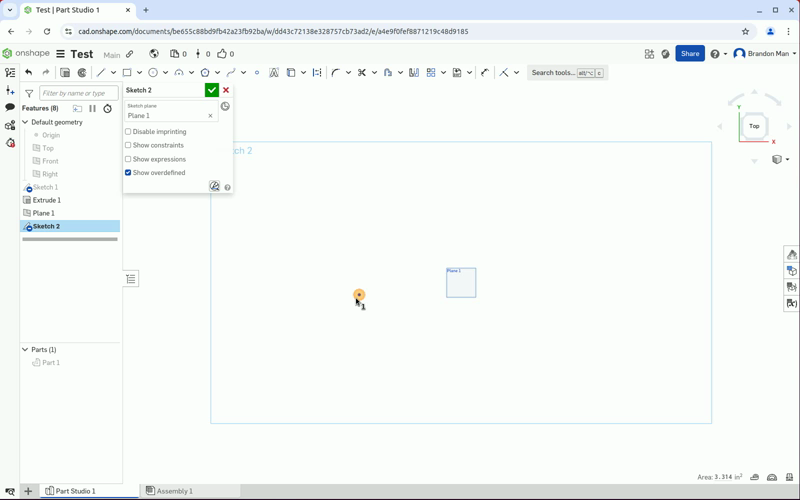
mouse_move(73, 352)
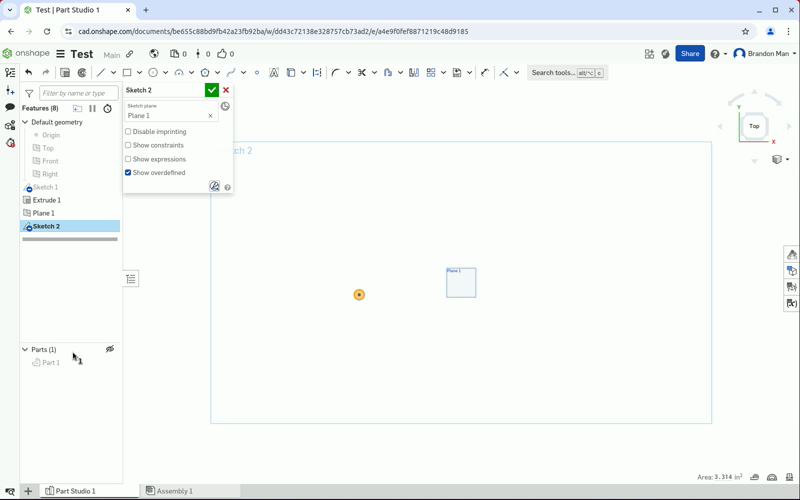
key(shift+y)
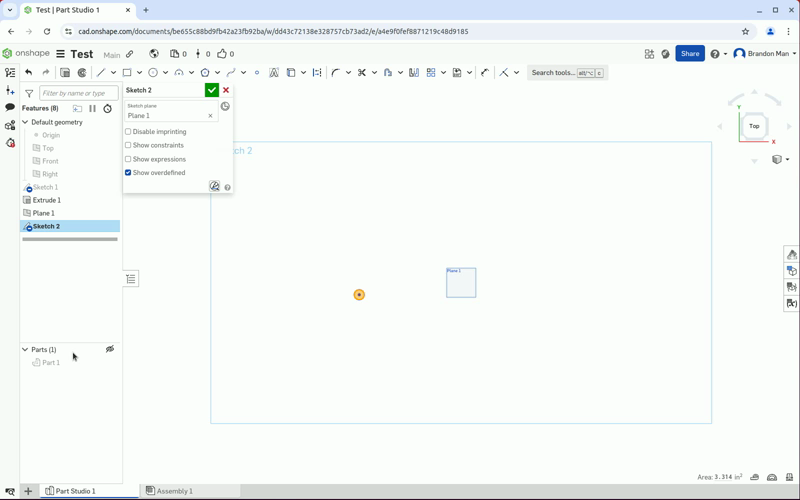
key(shift+e)
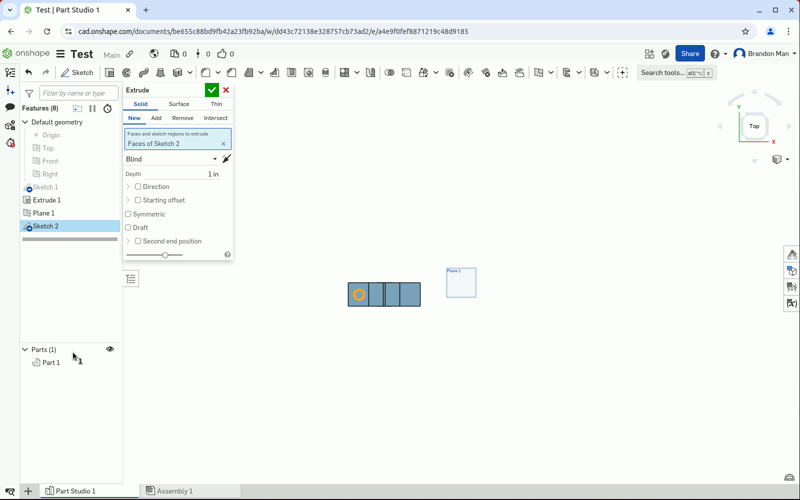
mouse_move(143, 106)
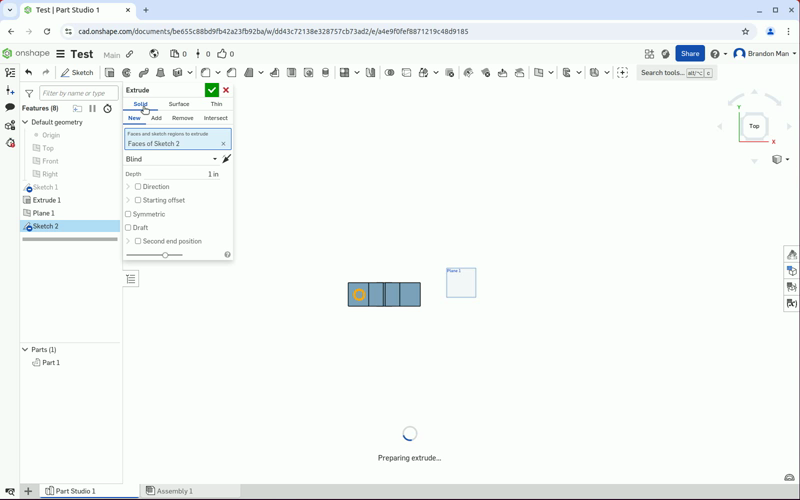
click(143, 106)
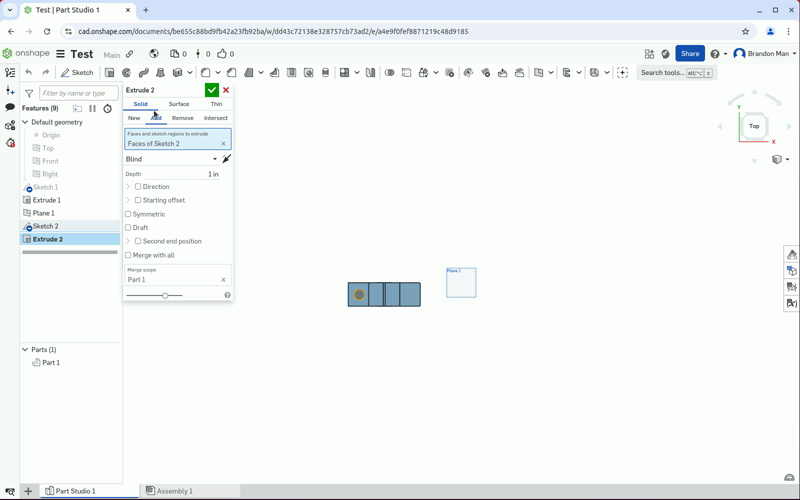
mouse_move(186, 120)
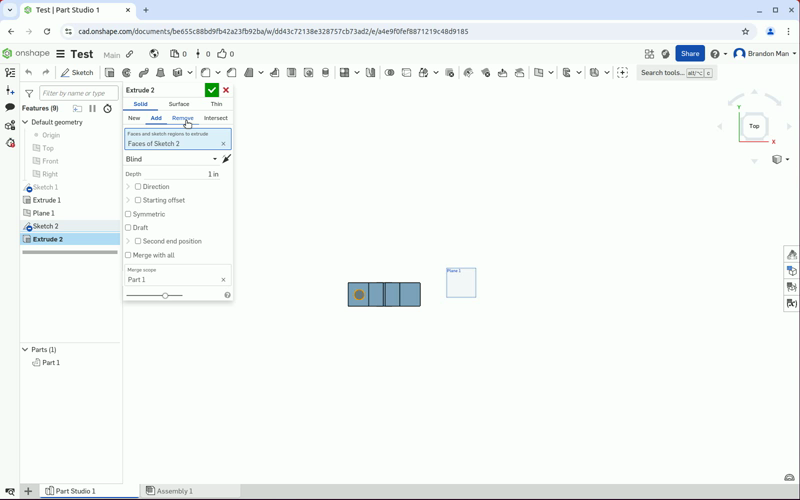
click(186, 120)
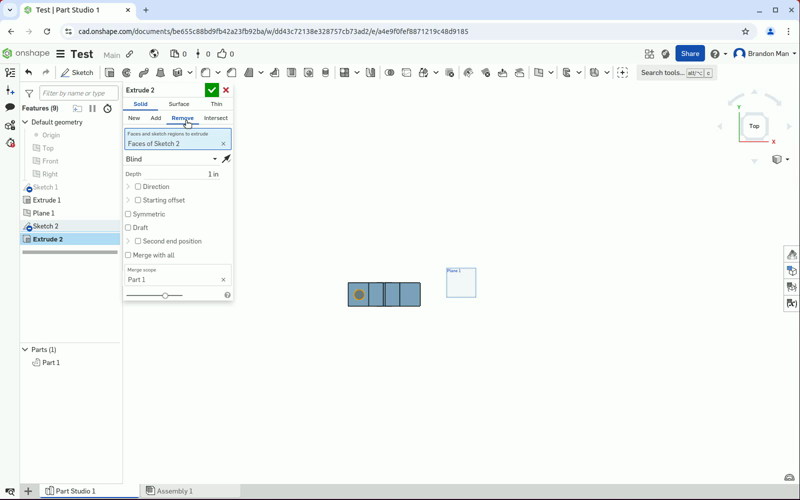
key(tab, 4)
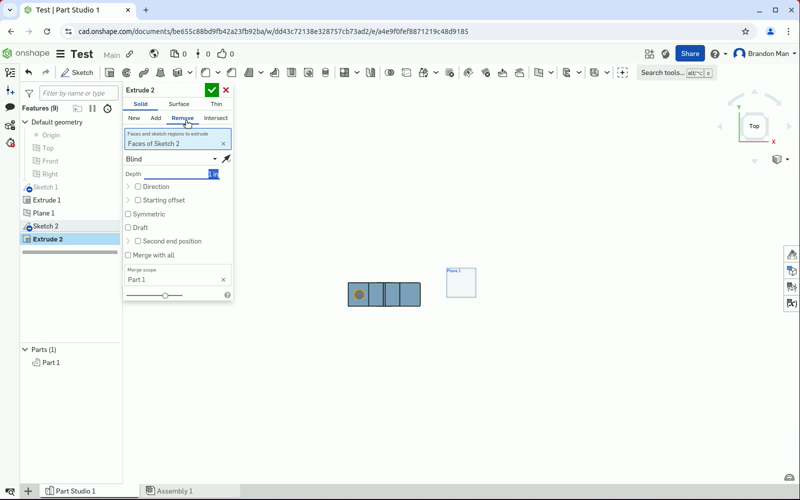
text(2.166)
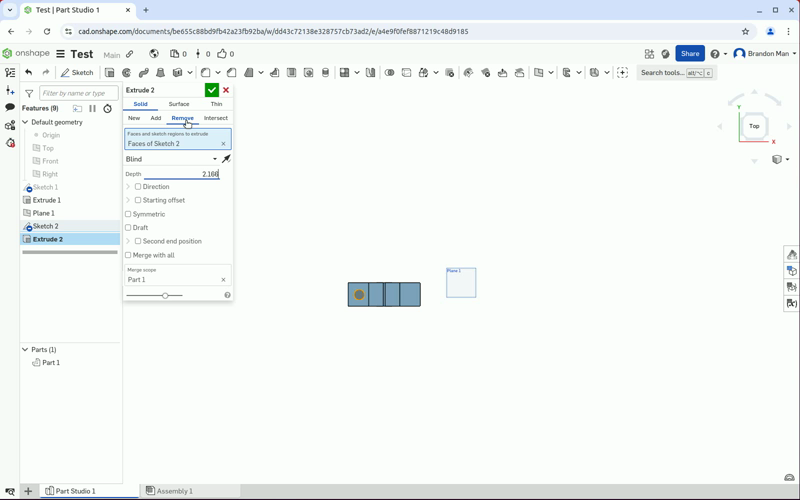
key(tab, 6)
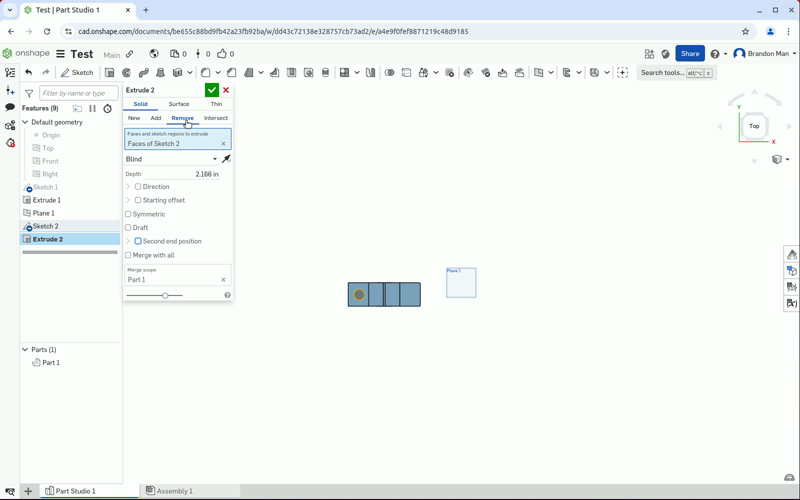
key(space)
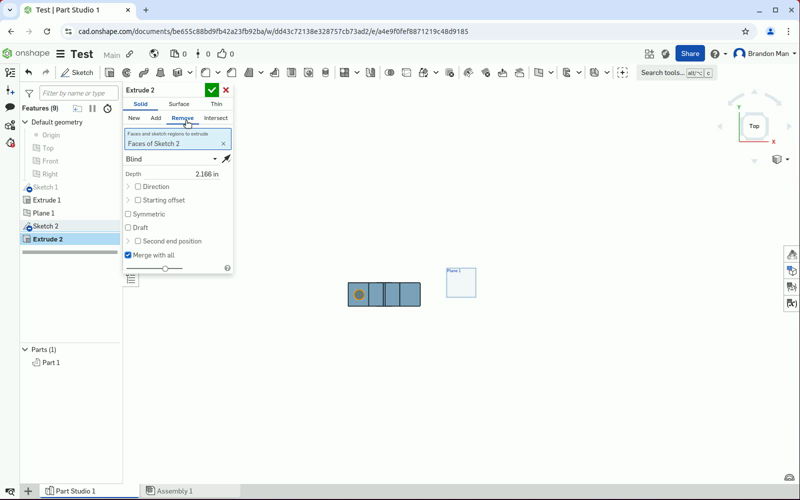
key(enter)
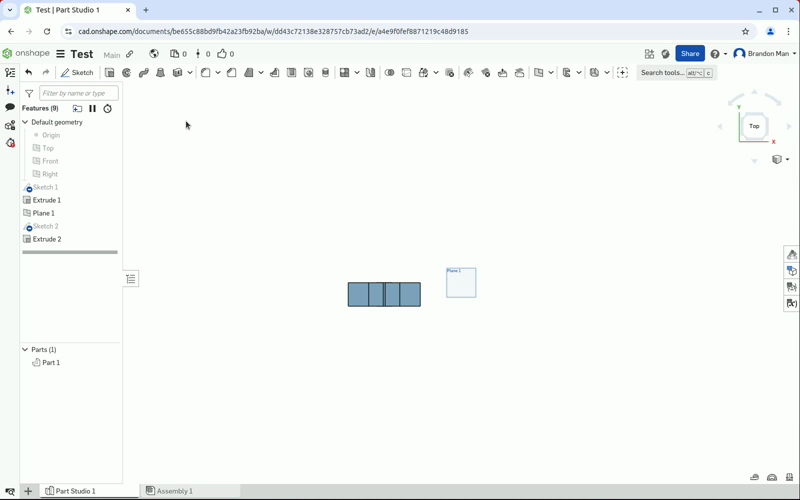
key(shift+h)
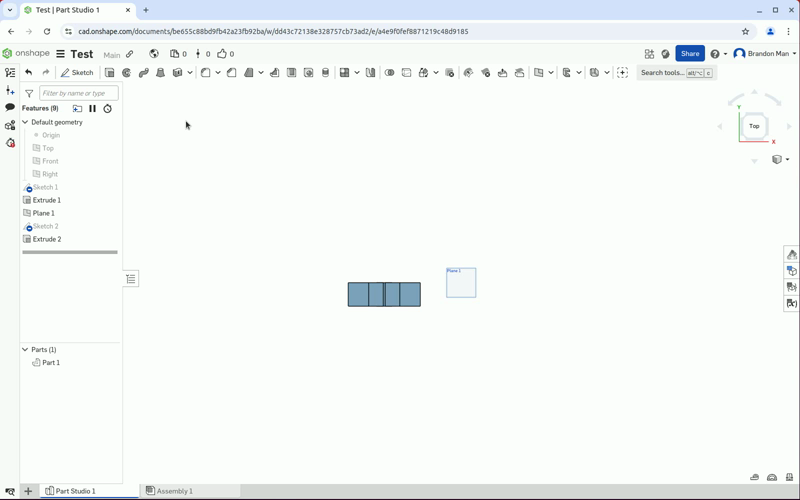
key(shift+h)
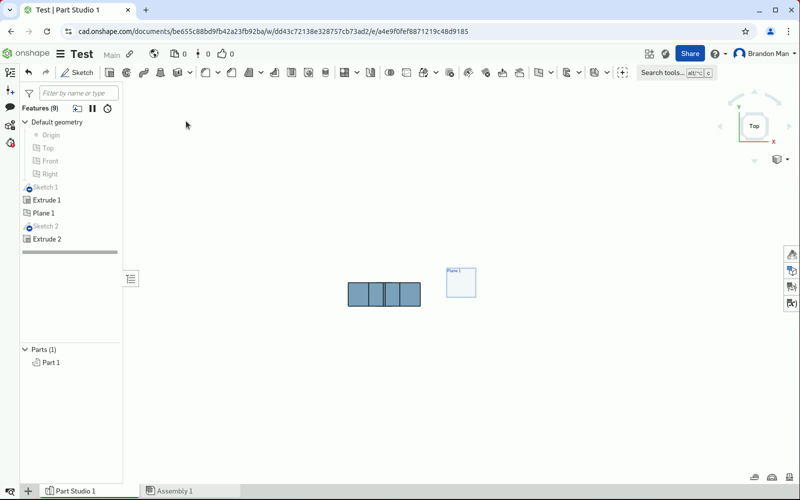
mouse_move(73, 189)
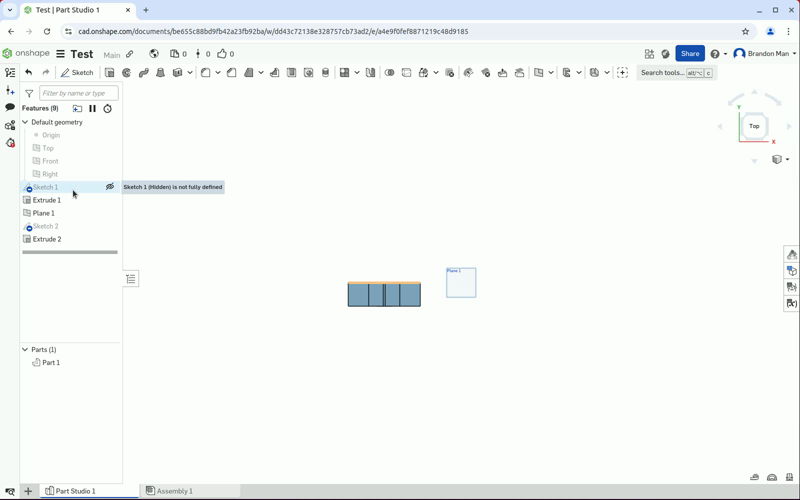
click(73, 189)
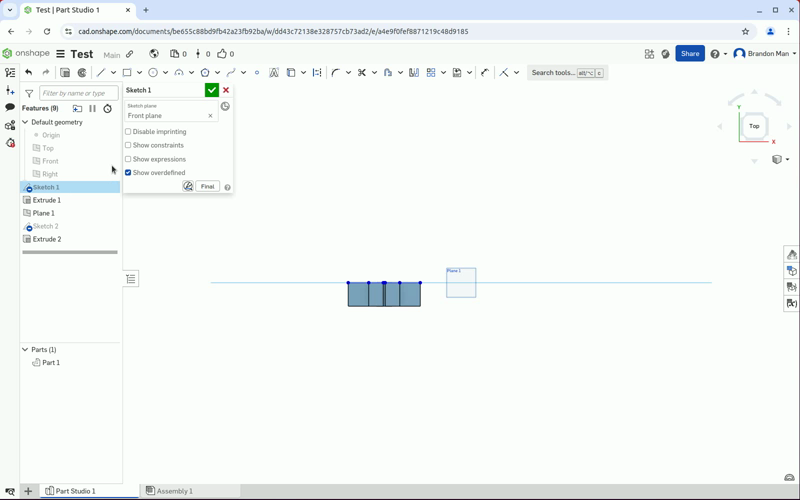
mouse_move(229, 92)
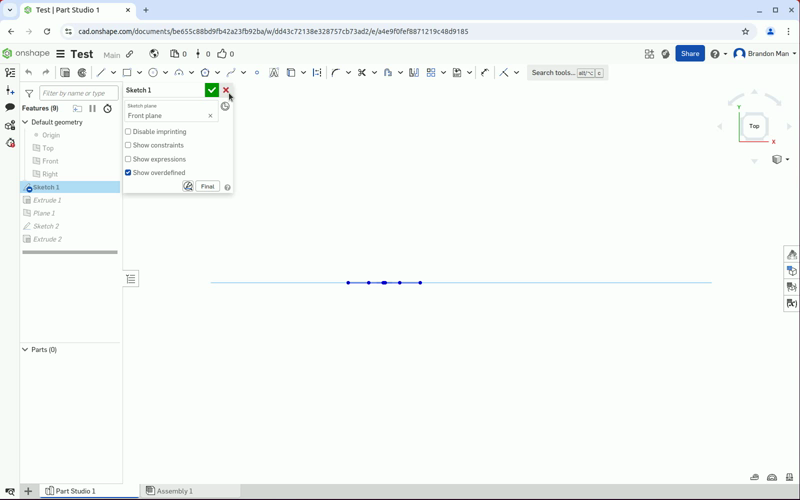
click(229, 92)
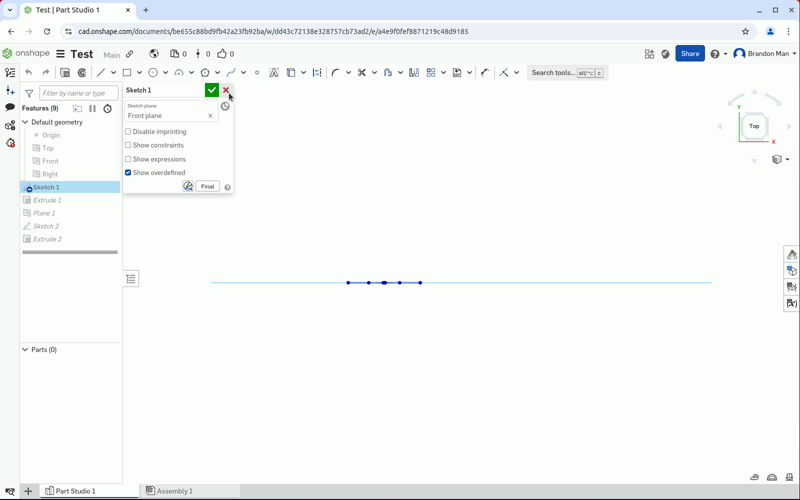
key(shift+s)
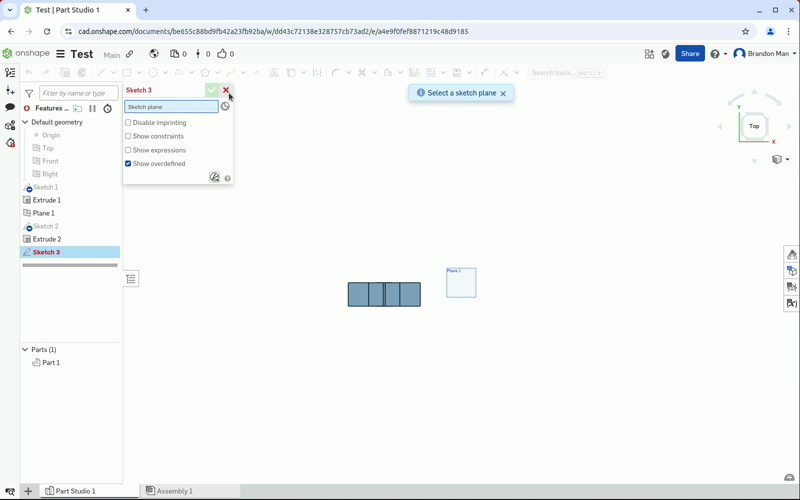
mouse_move(73, 215)
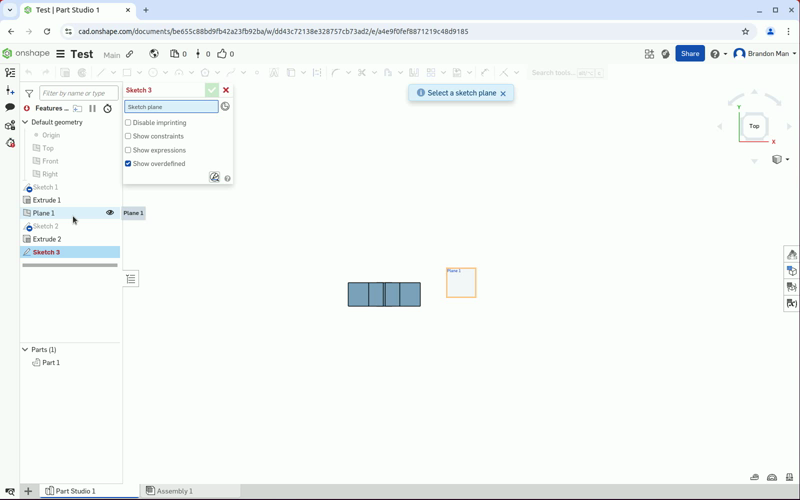
click(73, 215)
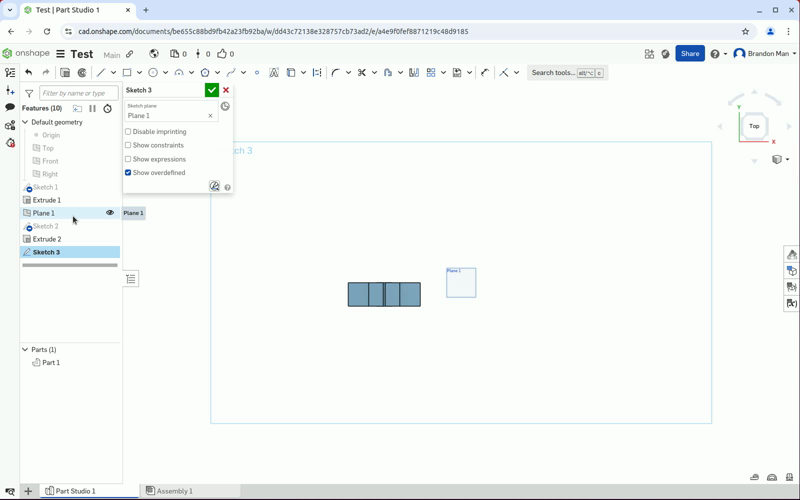
mouse_move(73, 352)
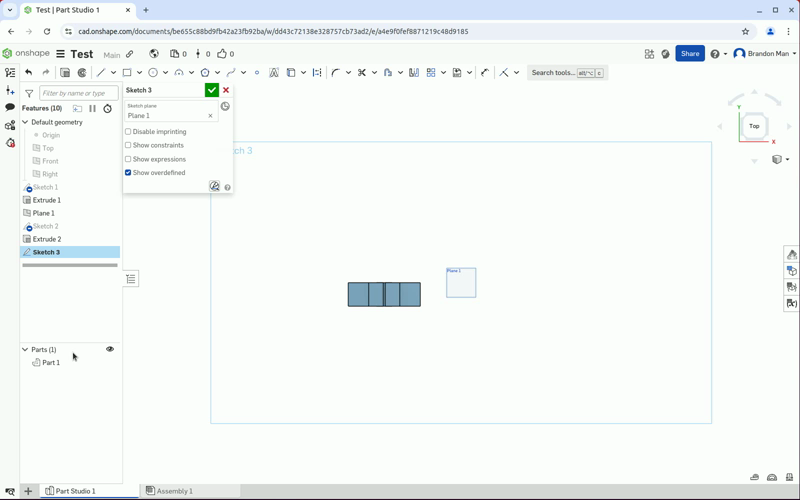
key(y)
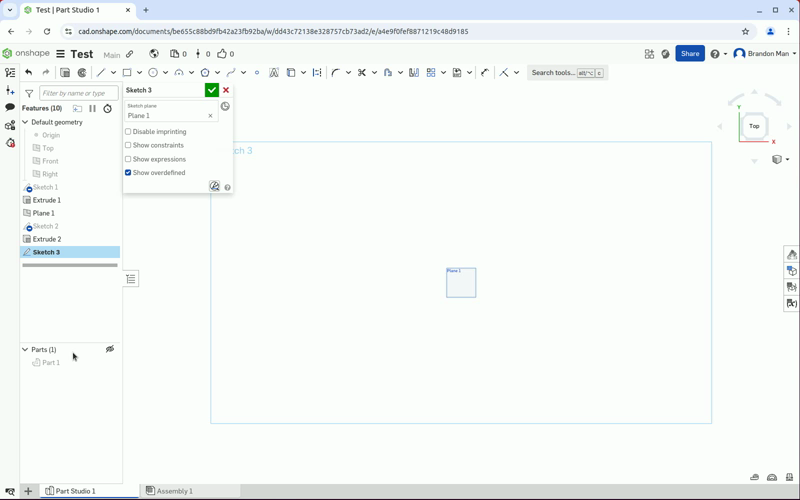
key(c)
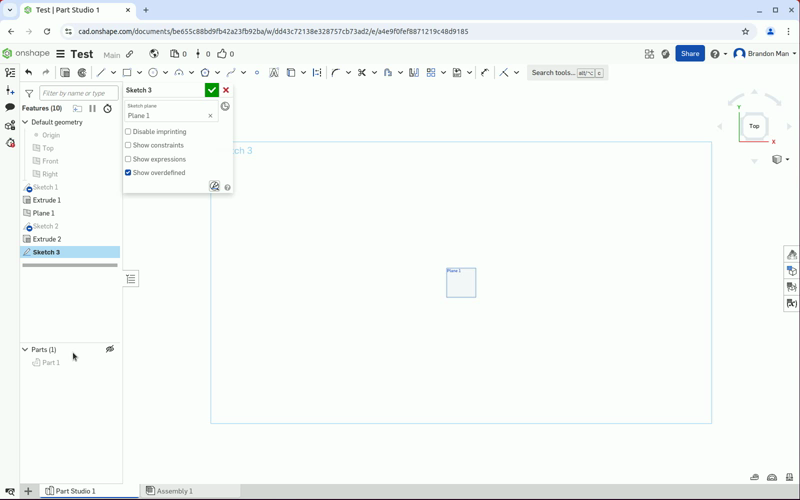
key_down(shift)
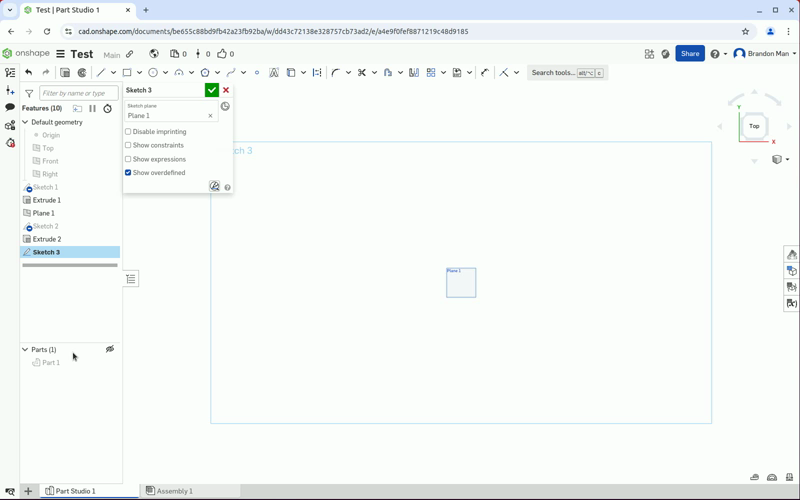
mouse_move(413, 294)
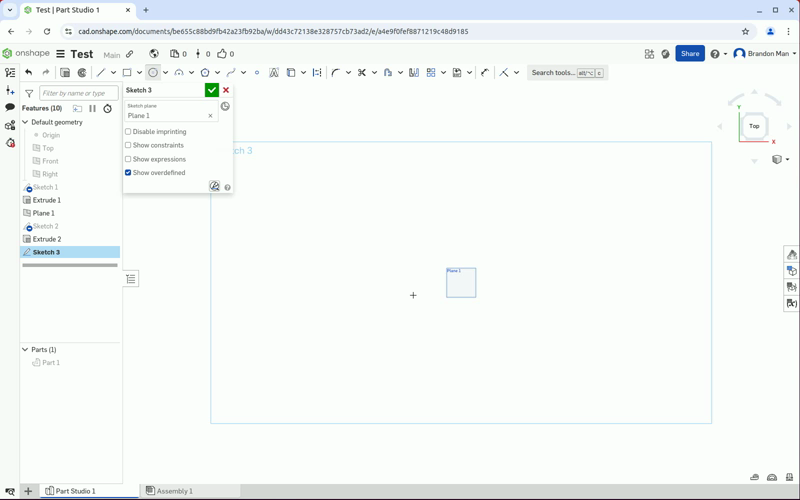
click(413, 294)
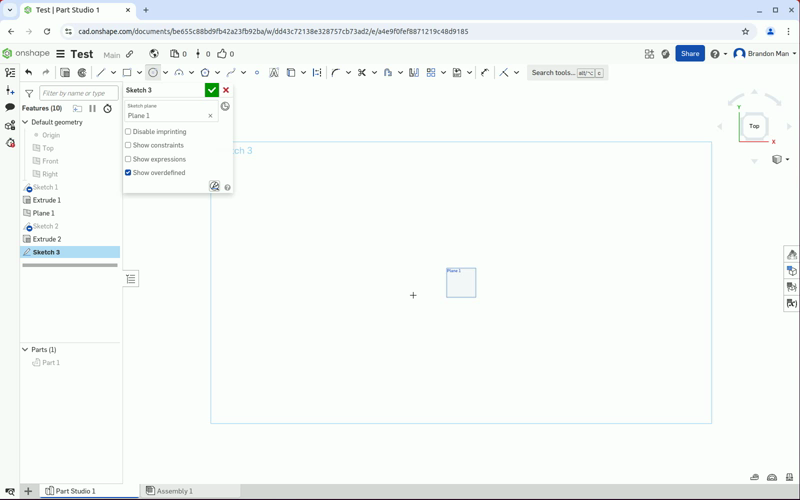
key_up(shift)
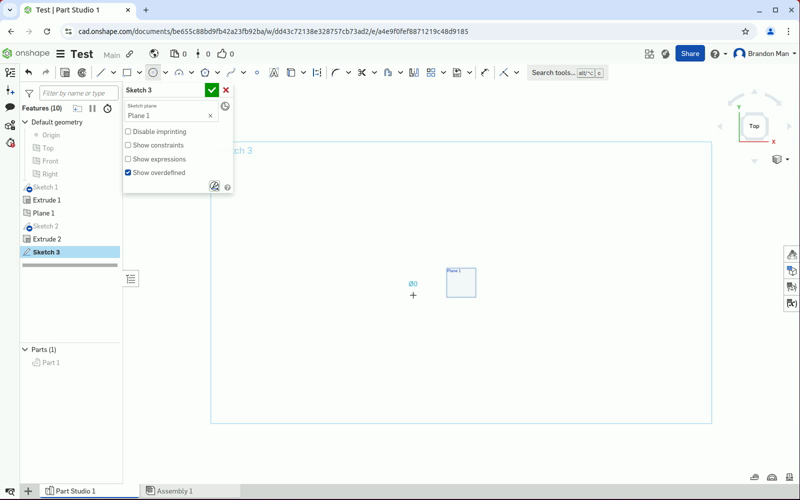
mouse_move(418, 294)
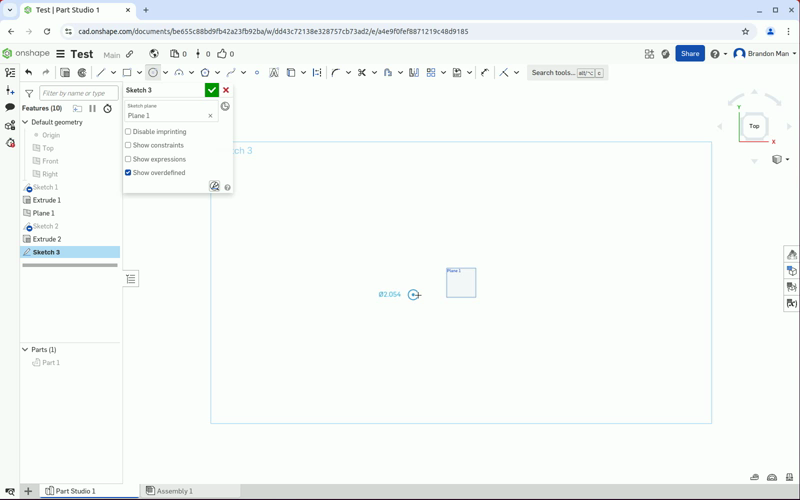
click(418, 294)
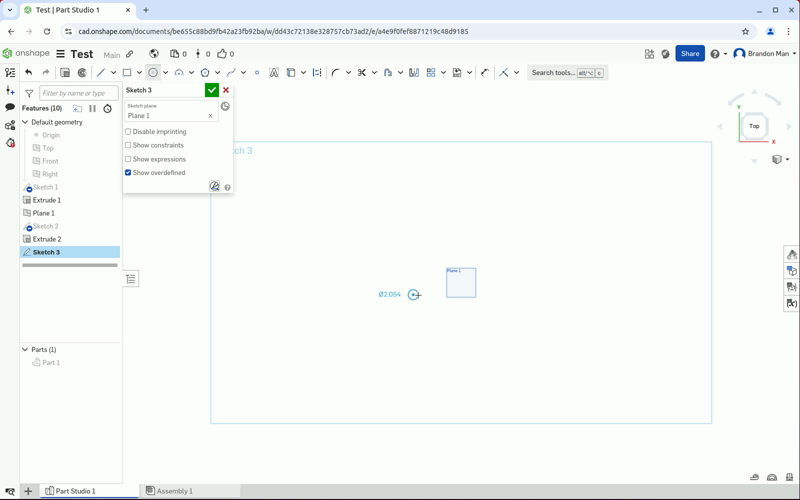
key(esc)
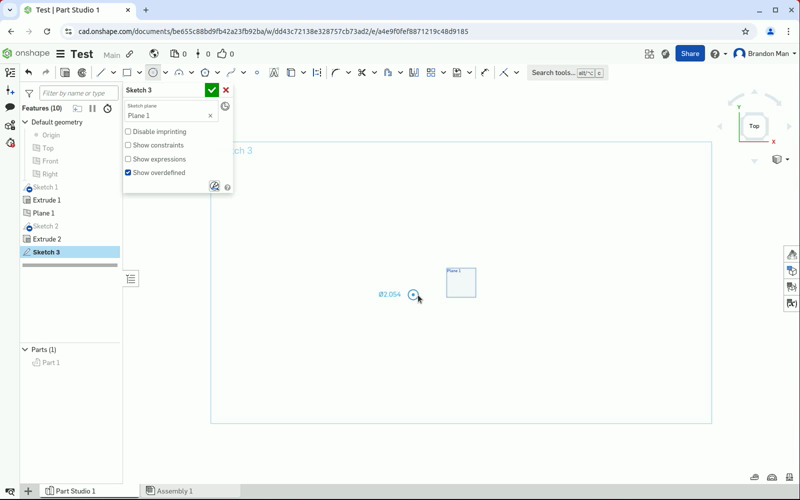
mouse_move(408, 295)
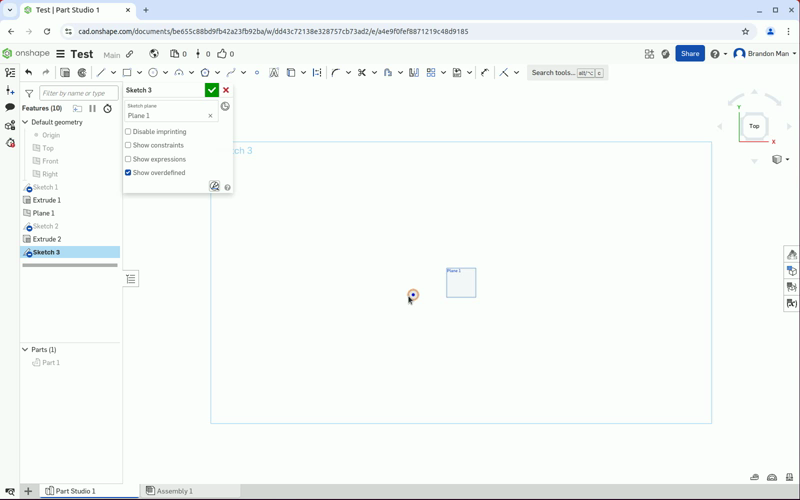
scroll(6)
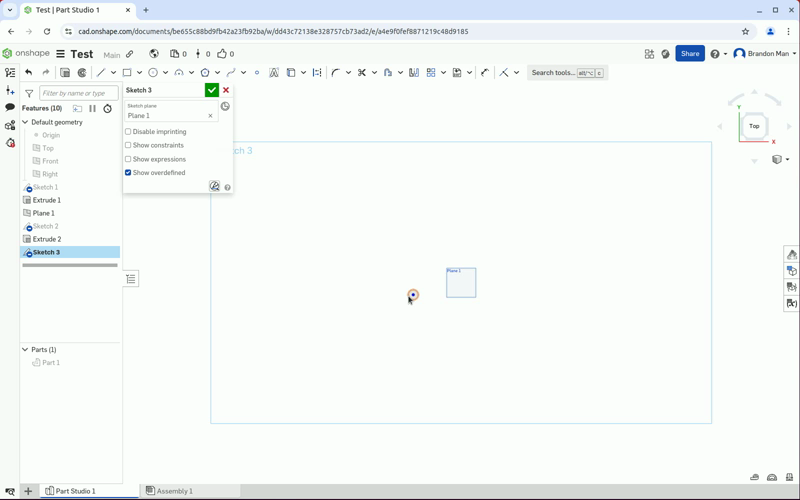
scroll(6)
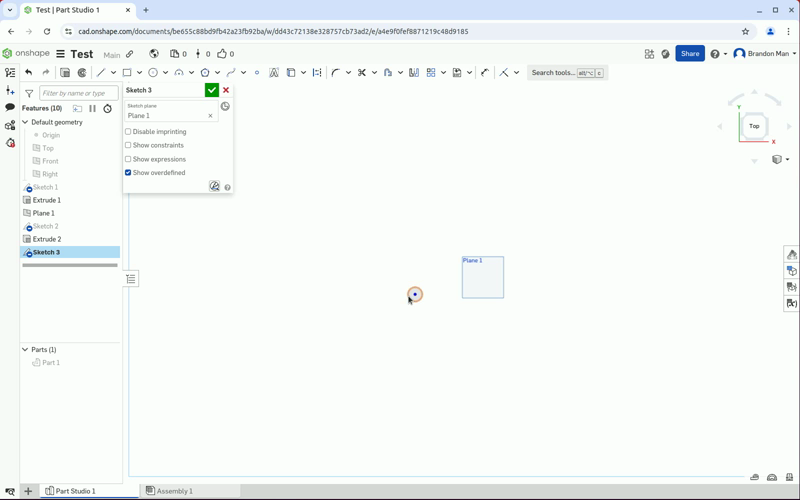
scroll(6)
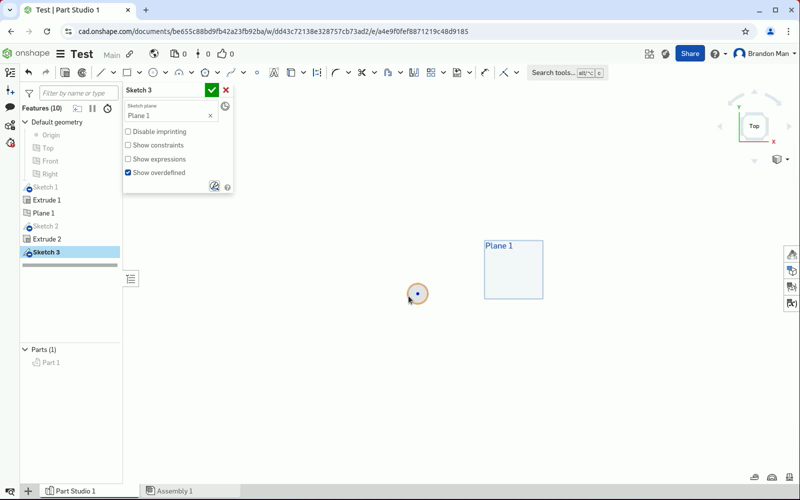
scroll(6)
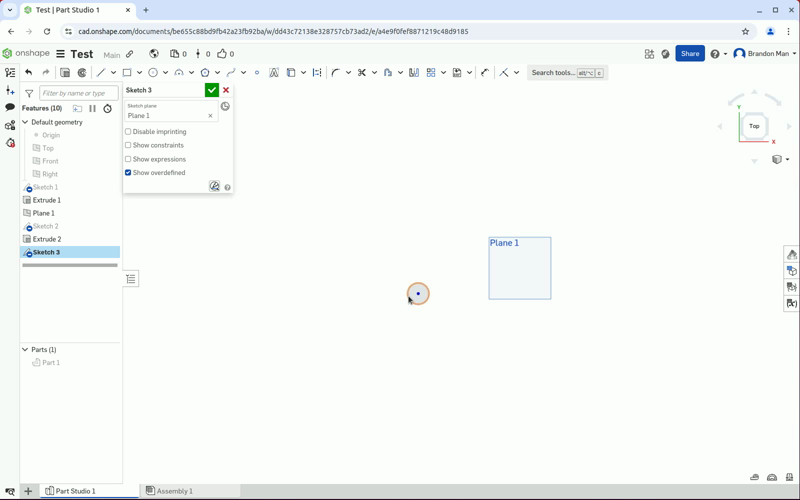
scroll(6)
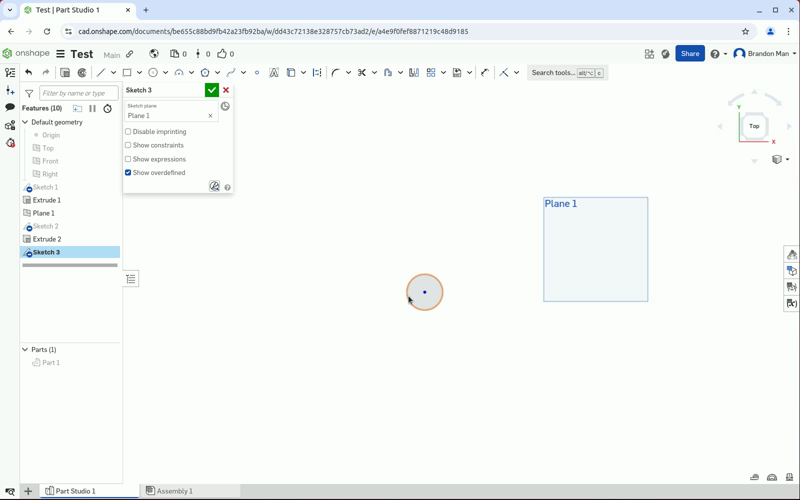
scroll(6)
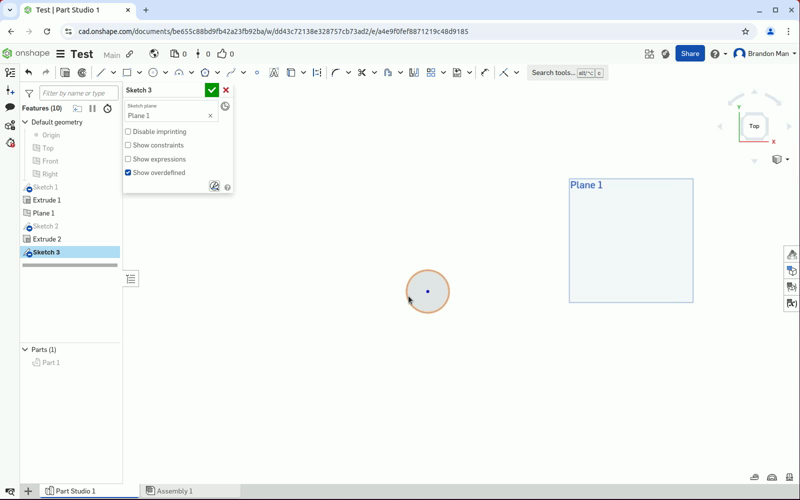
scroll(6)
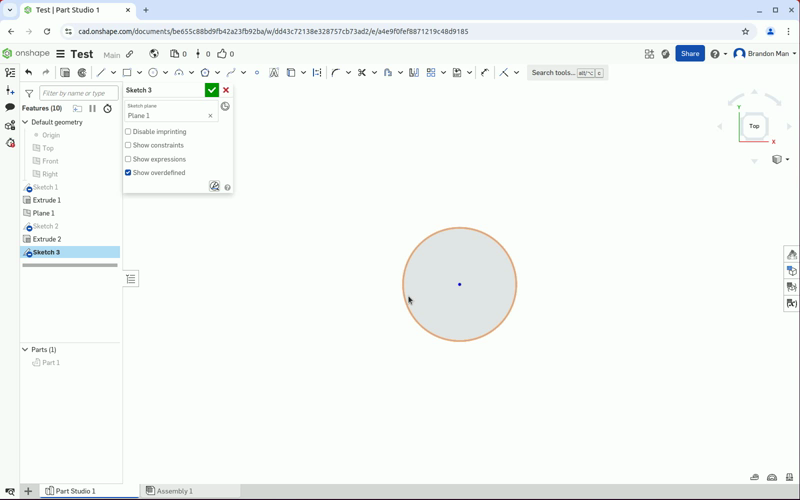
click(408, 295)
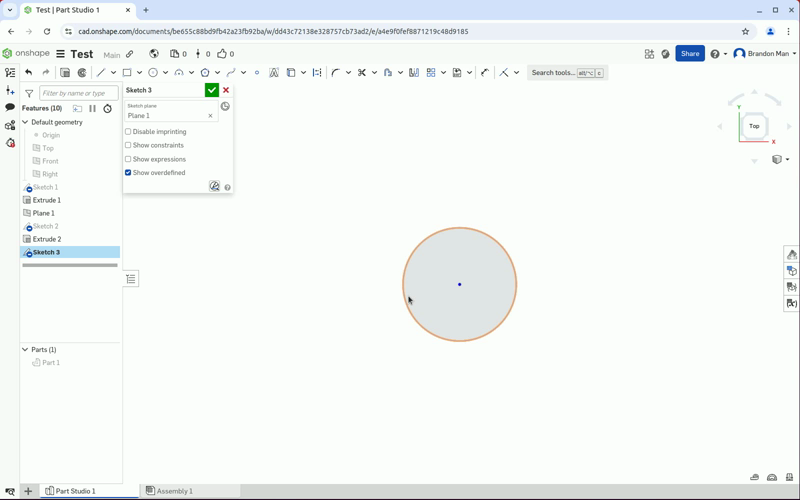
scroll(-6)
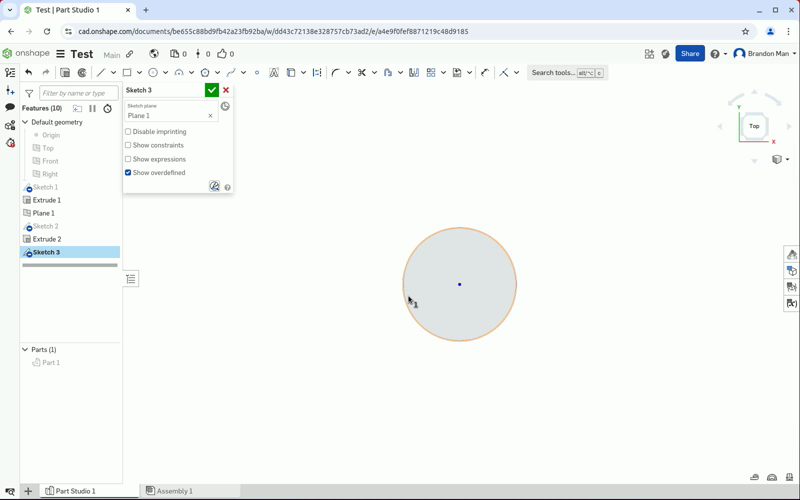
scroll(-6)
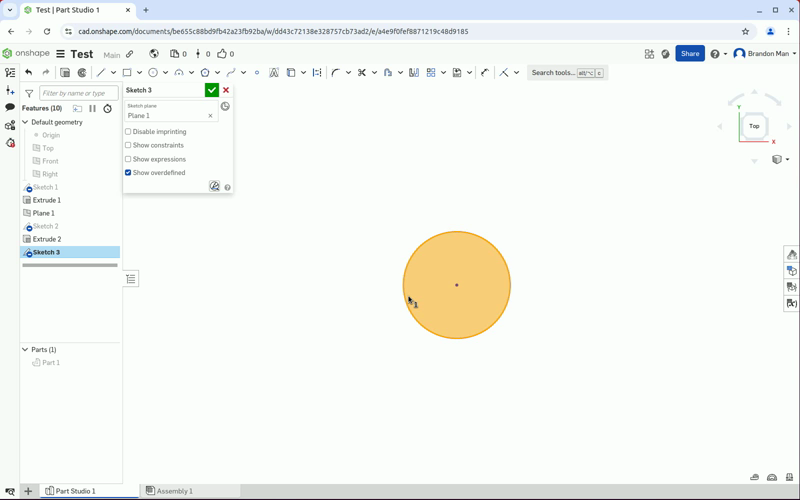
scroll(-6)
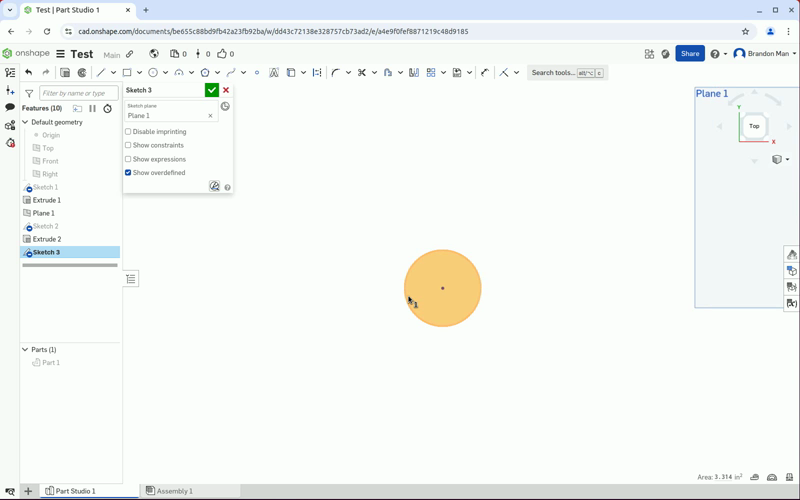
scroll(-6)
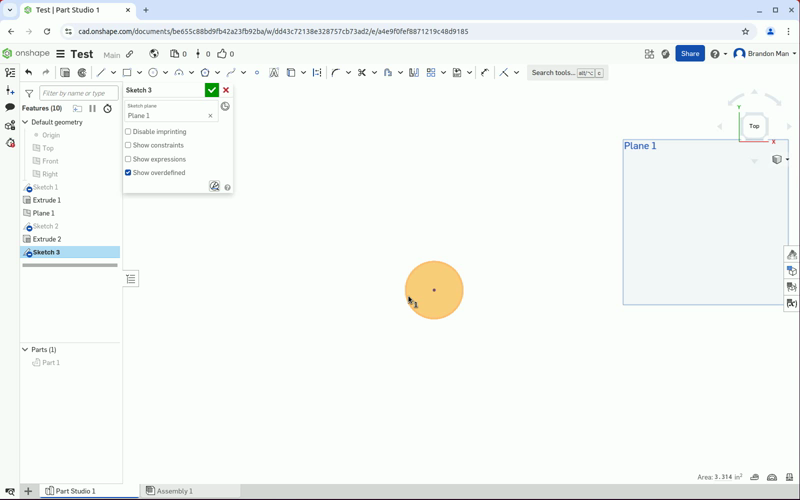
scroll(-6)
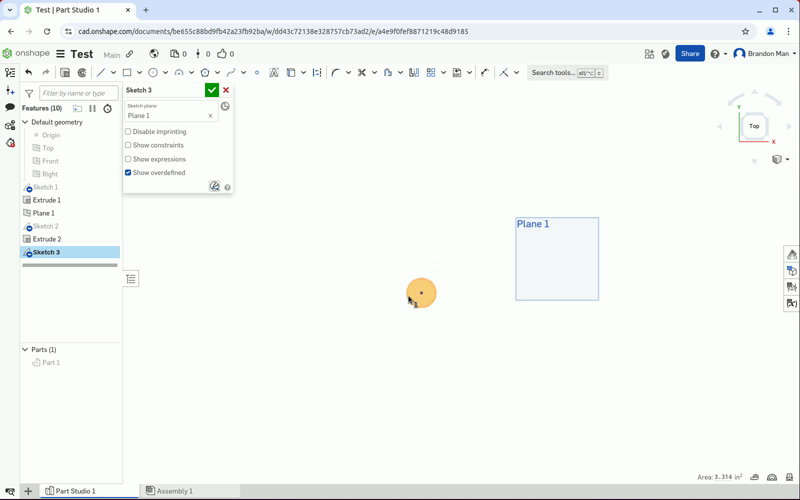
scroll(-6)
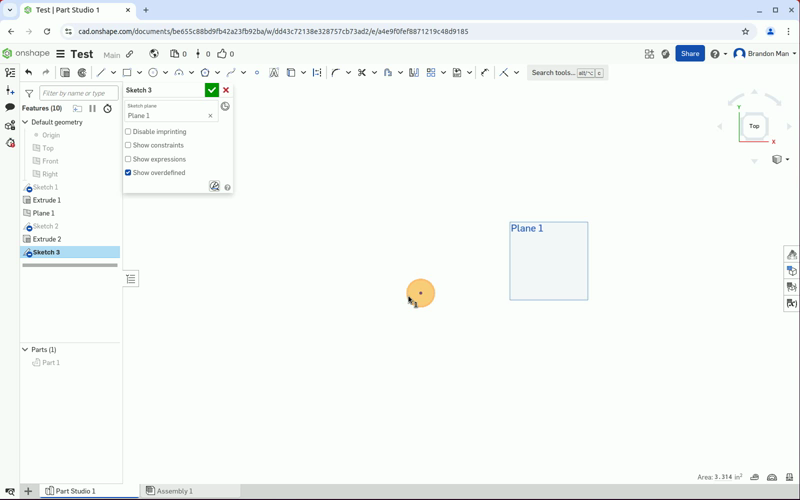
scroll(-6)
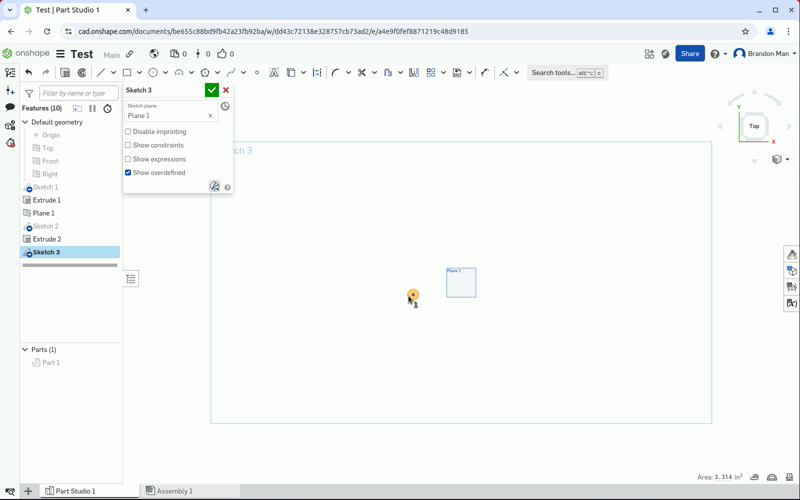
mouse_move(73, 352)
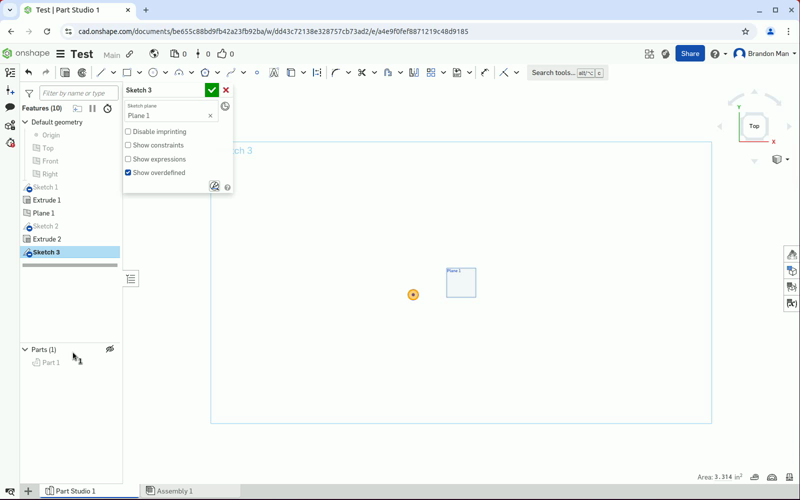
key(shift+y)
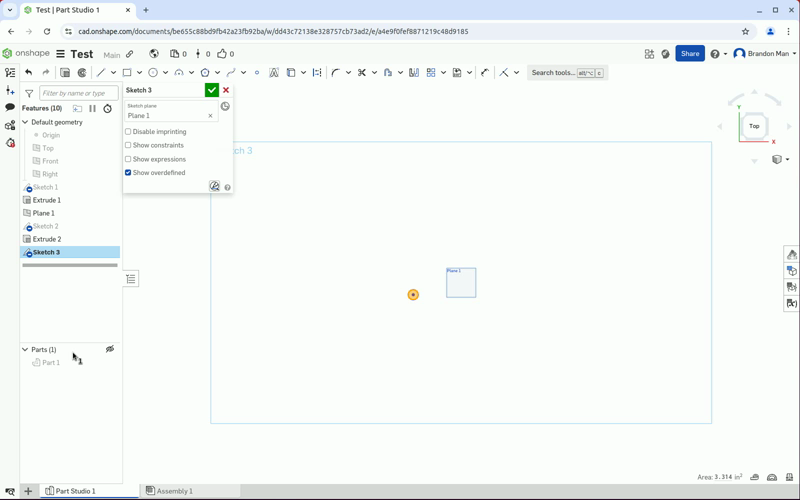
key(shift+e)
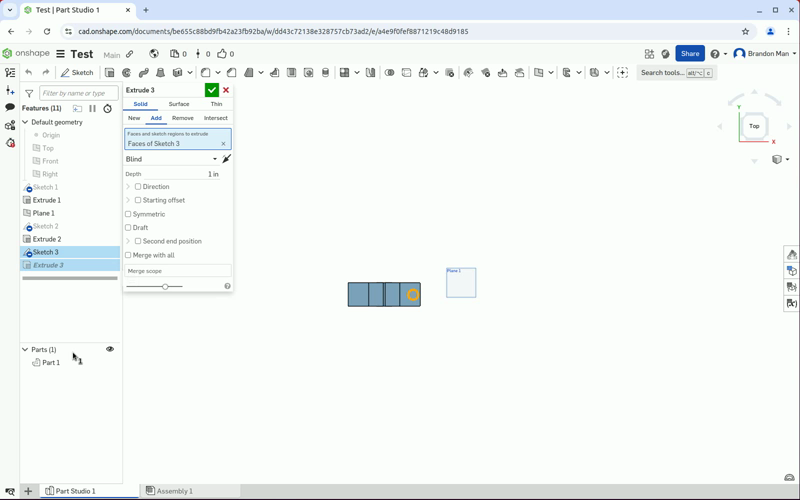
mouse_move(143, 106)
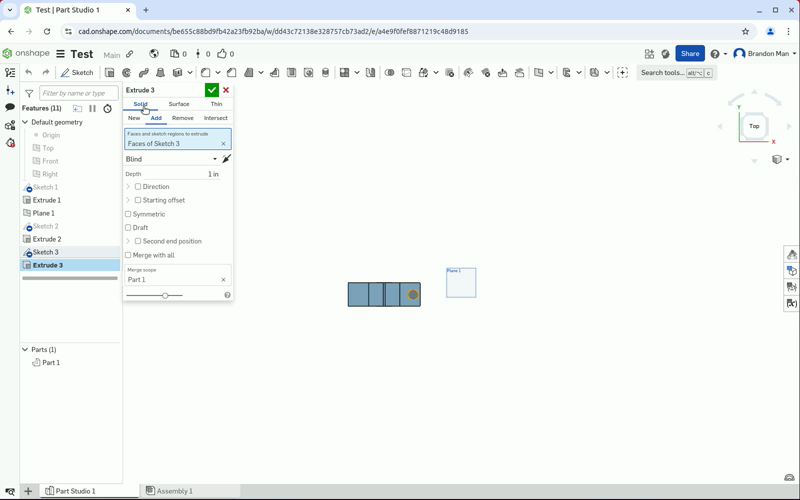
click(143, 106)
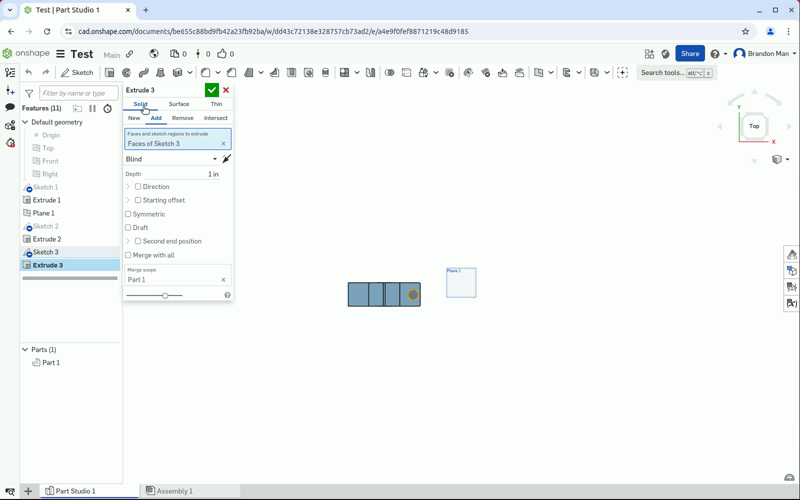
mouse_move(186, 120)
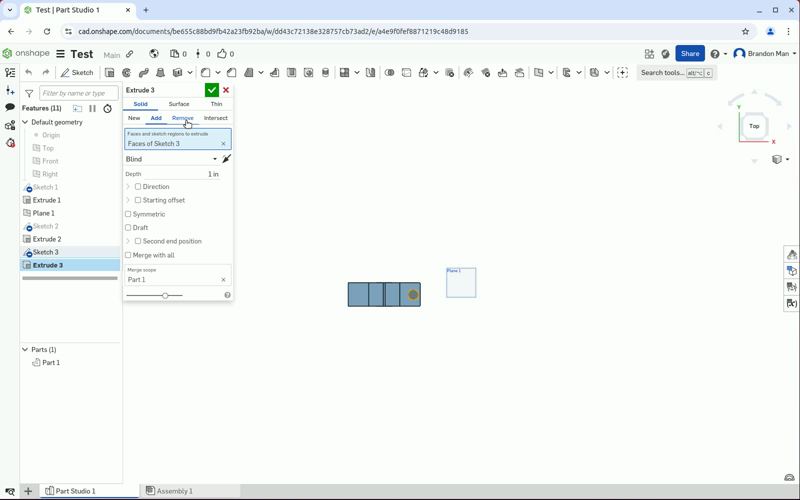
click(186, 120)
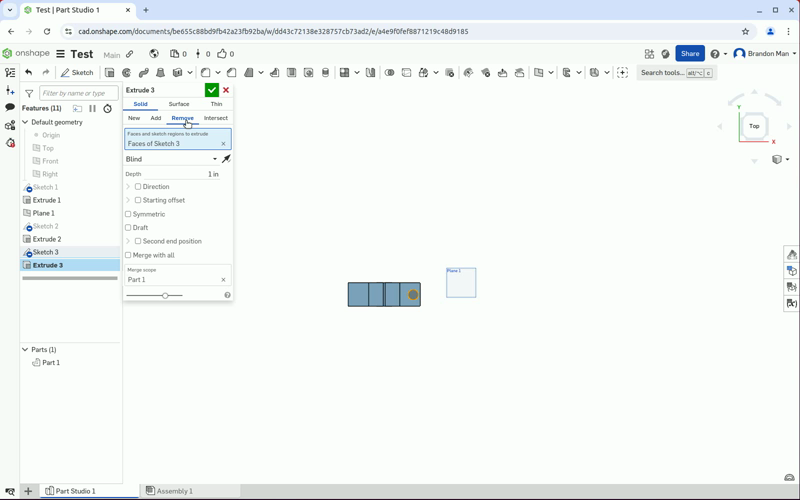
key(tab, 4)
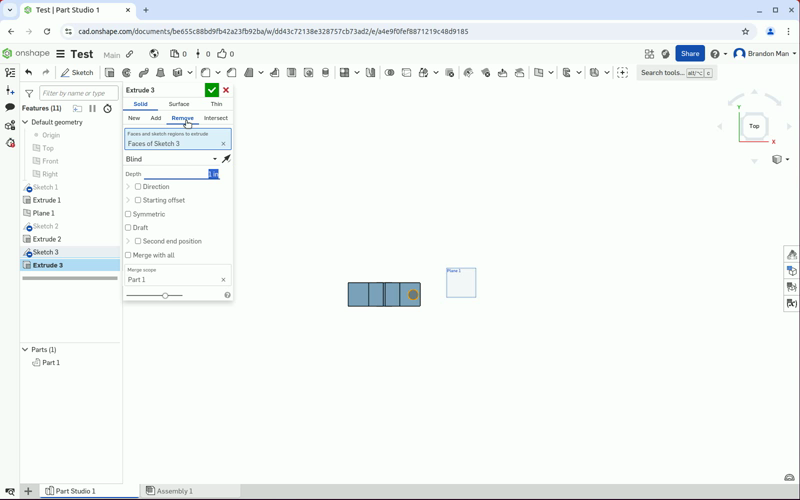
text(2.166)
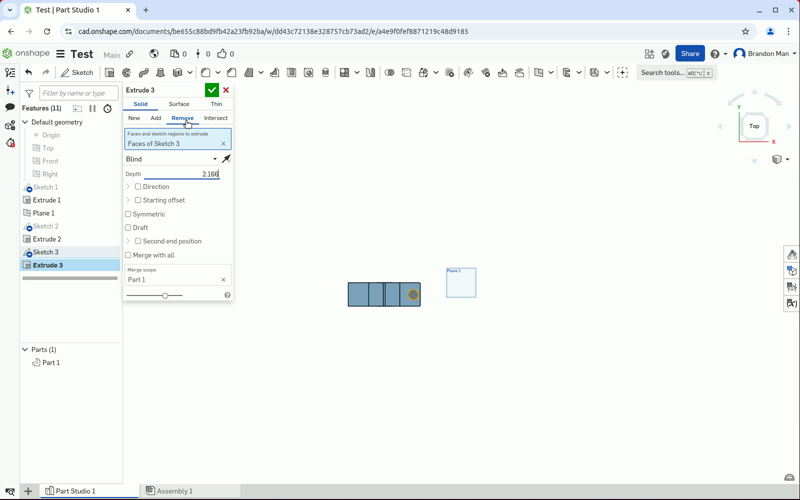
key(tab, 6)
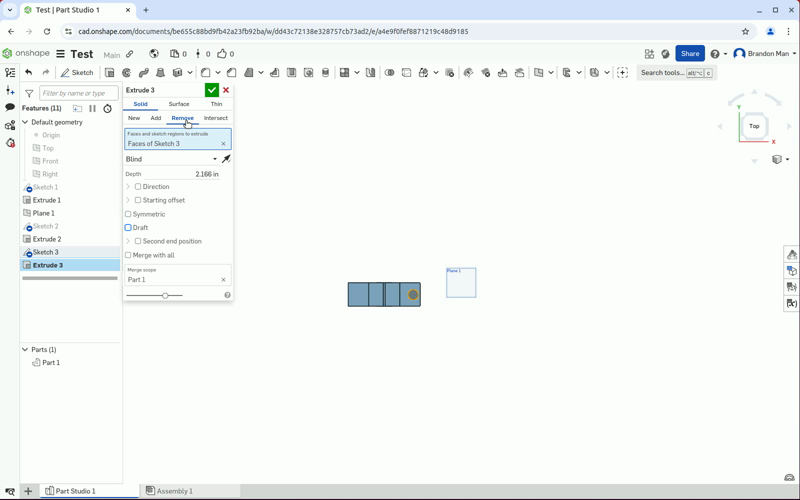
key(space)
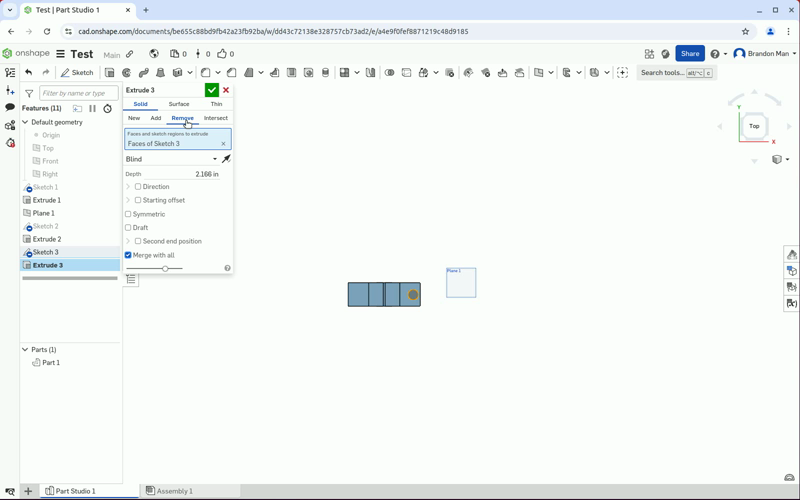
key(enter)
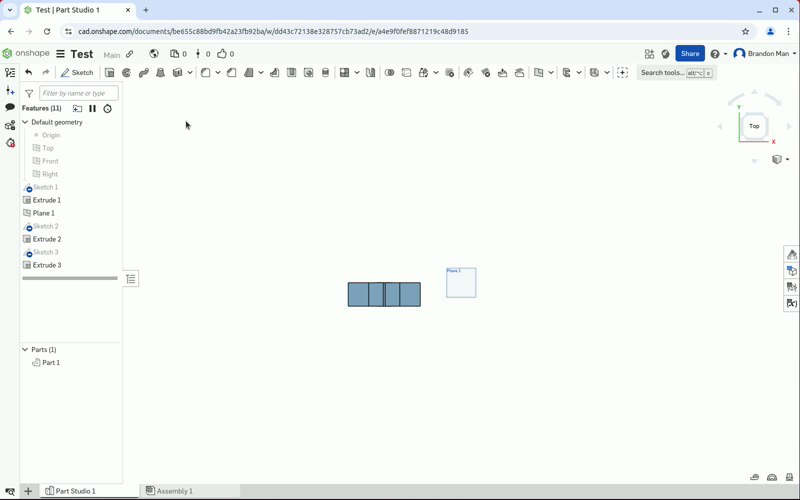
key(shift+h)
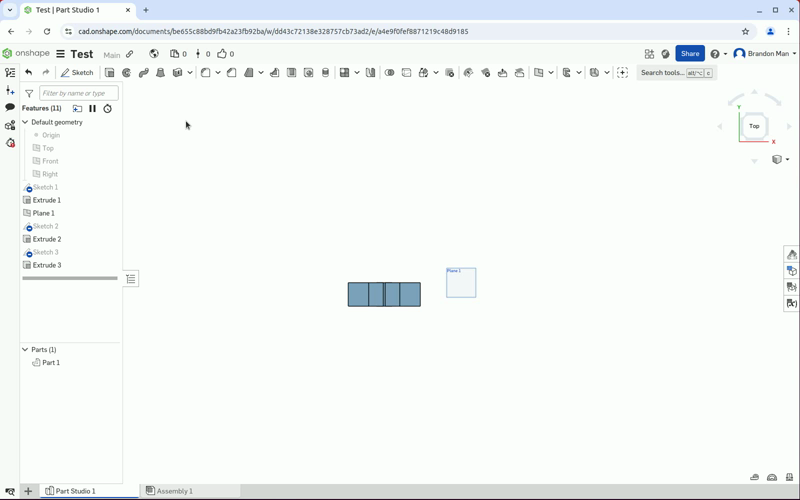
key(shift+h)
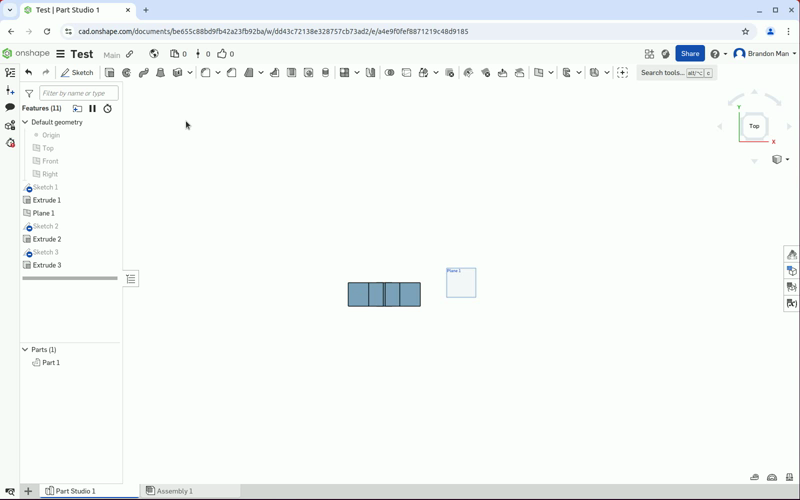
mouse_move(73, 189)
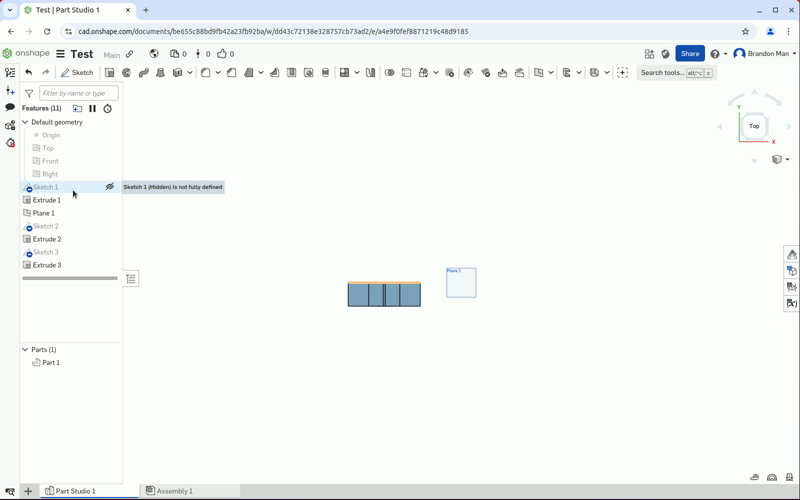
click(73, 189)
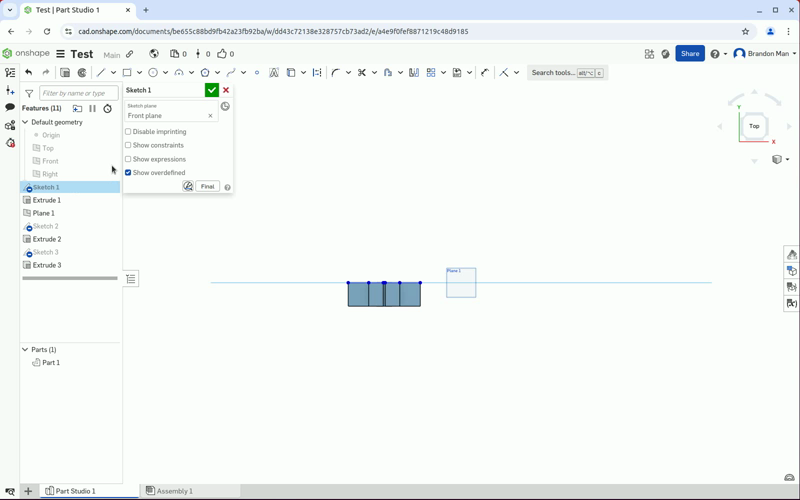
mouse_move(229, 92)
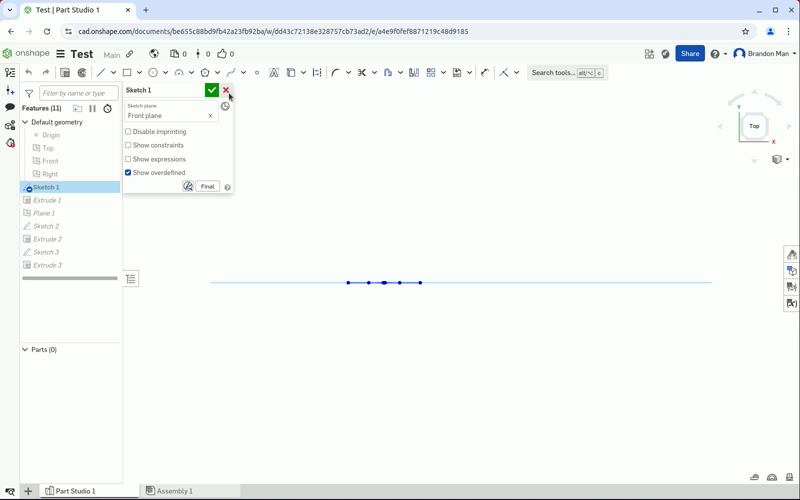
click(229, 92)
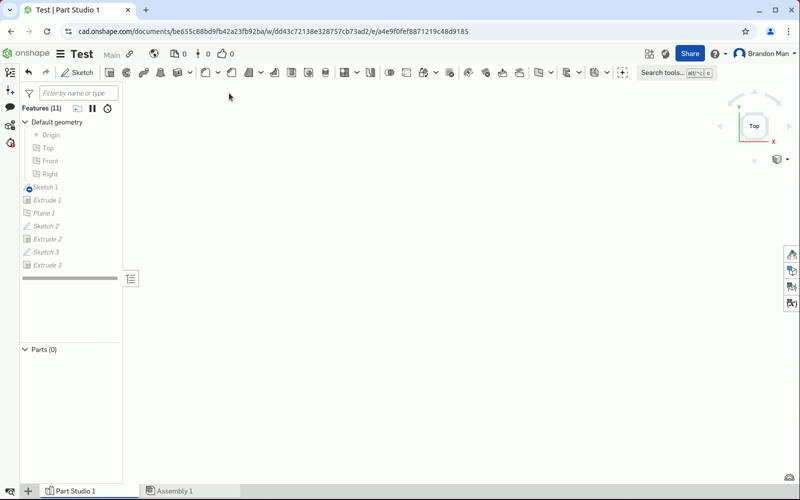
mouse_move(73, 352)
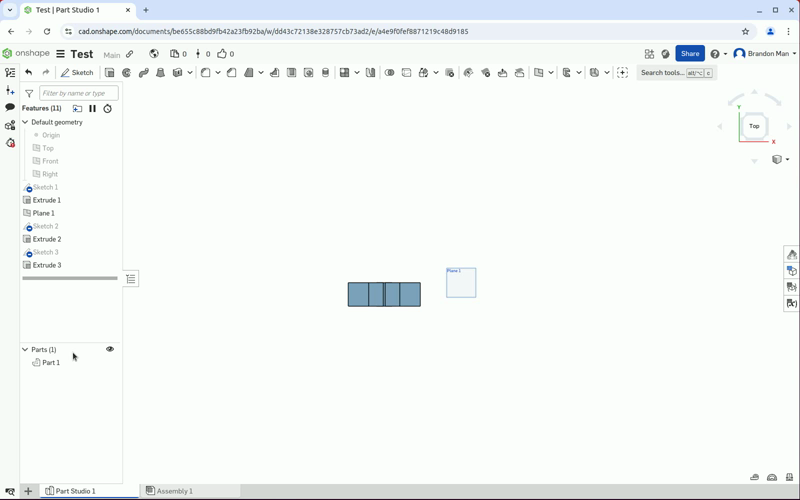
key(y)
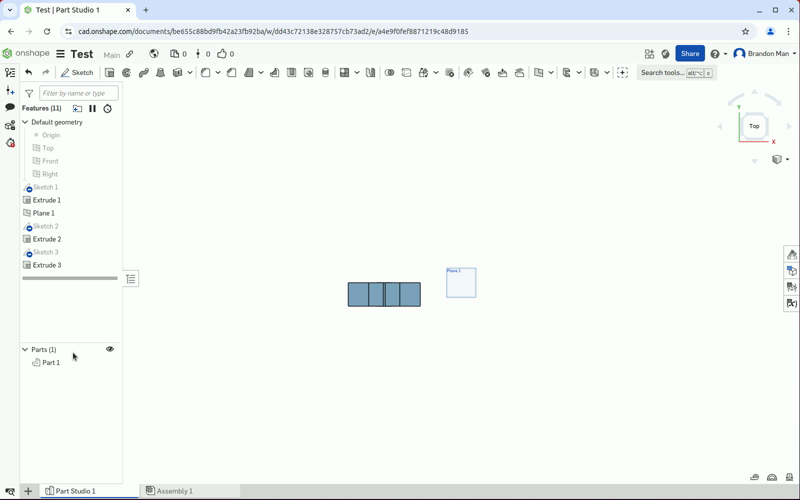
key(shift+p)
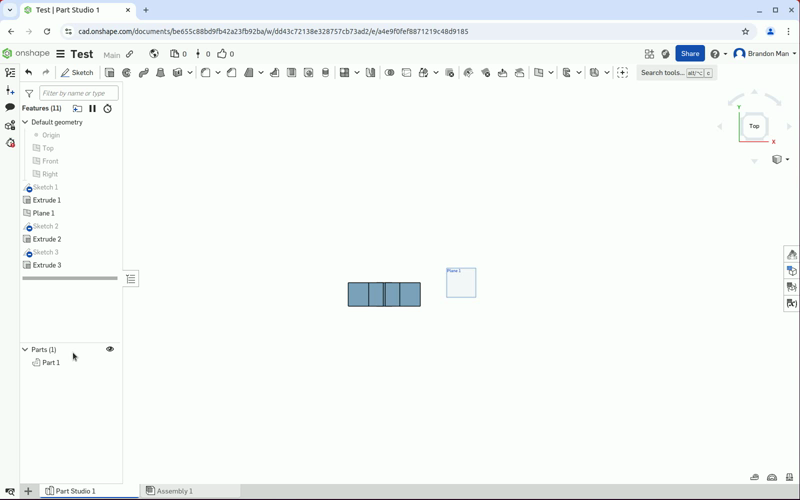
key(space)
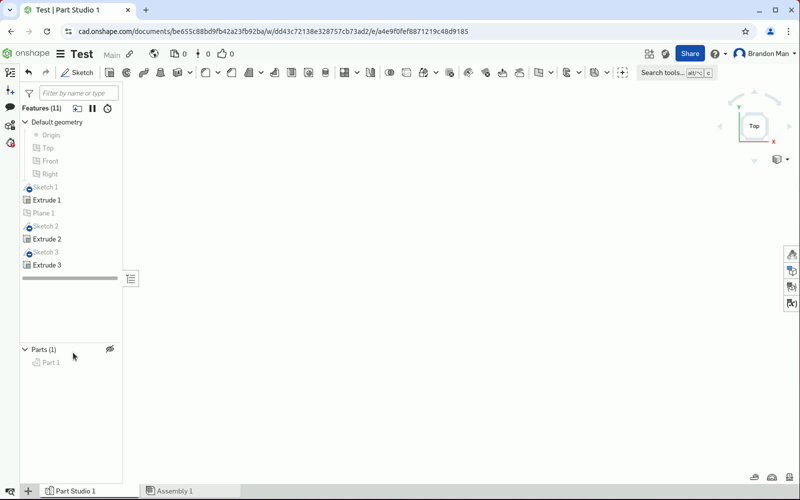
key_down(shift)
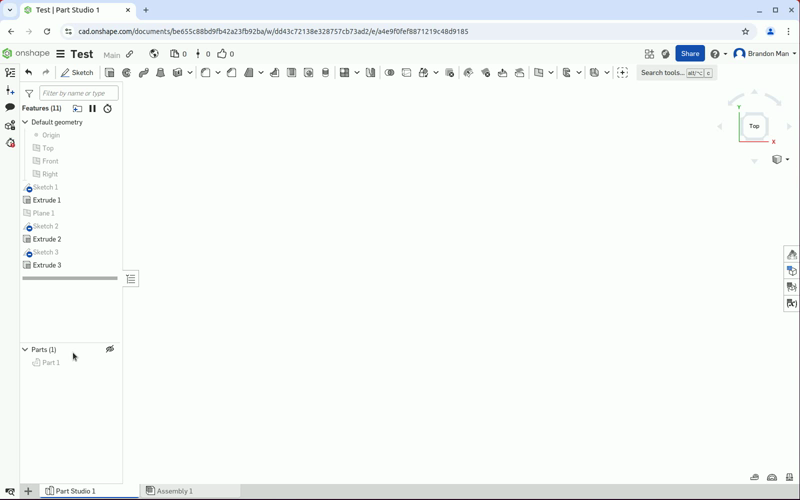
key(up)
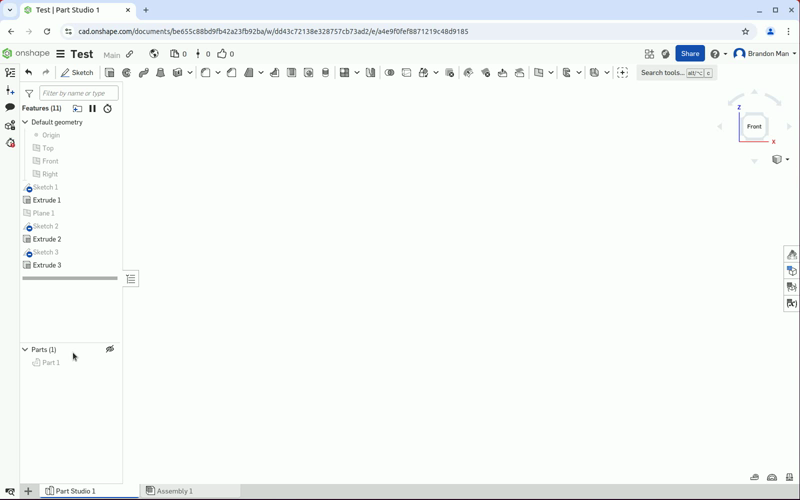
key_up(shift)
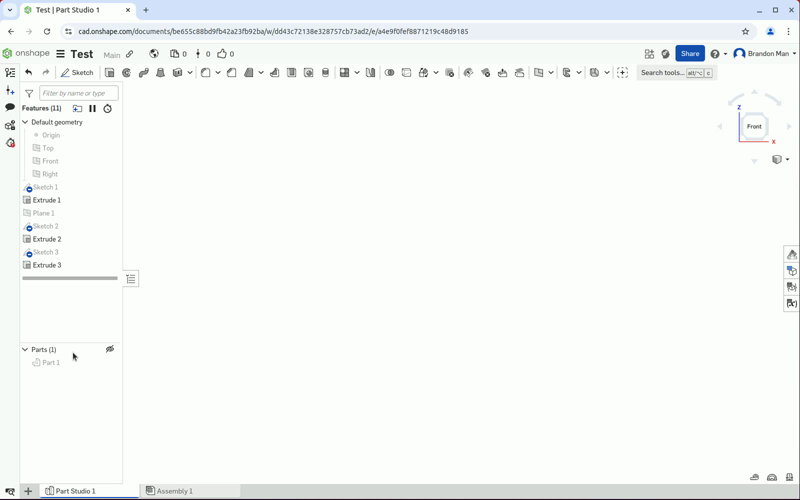
key(space)
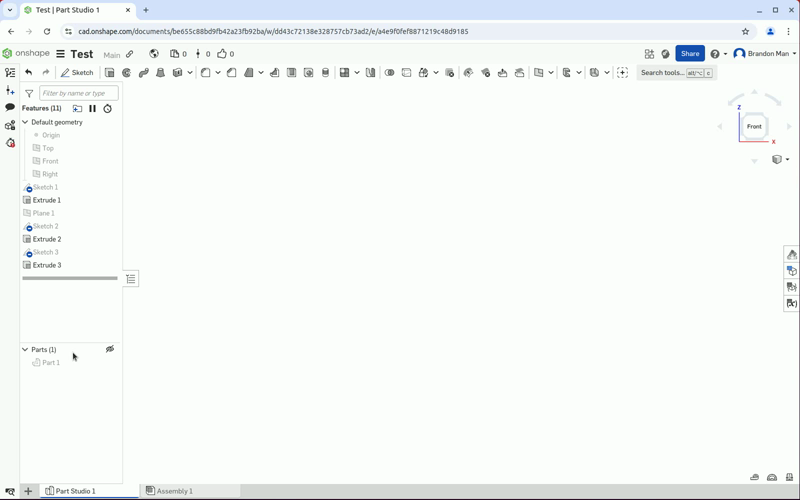
key_down(shift)
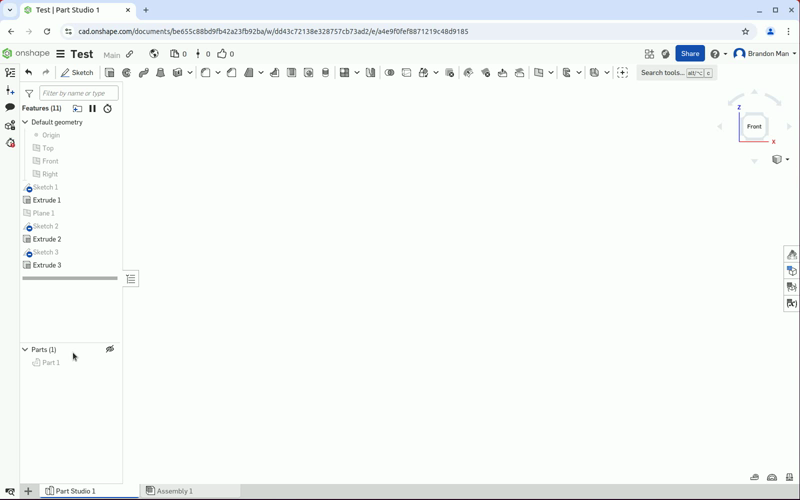
key(left)
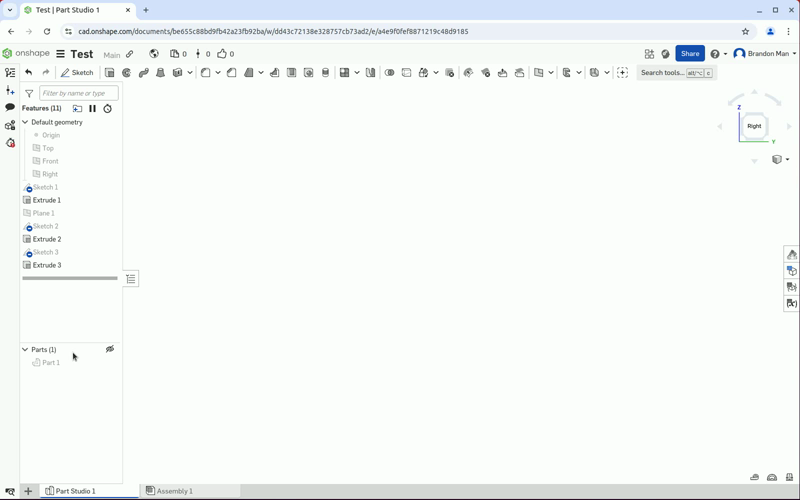
key_up(shift)
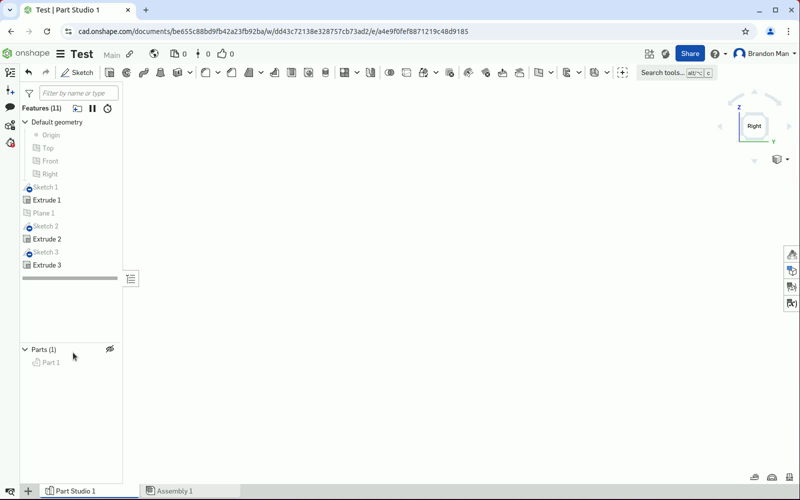
mouse_move(73, 352)
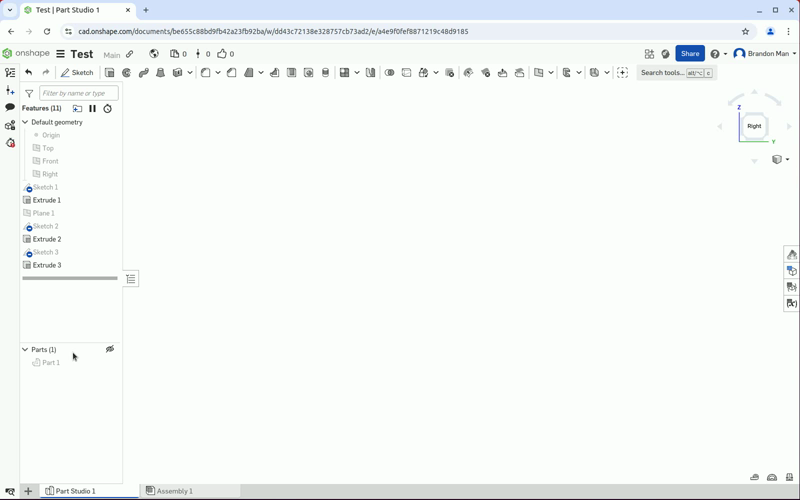
key(shift+y)
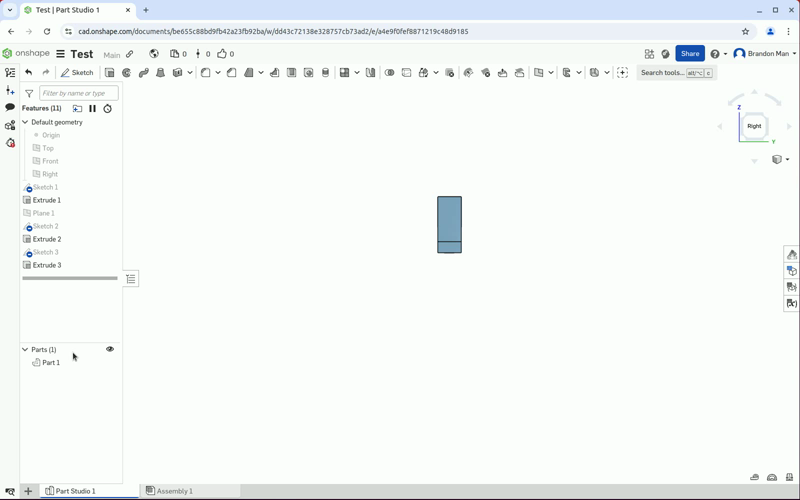
mouse_move(541, 75)
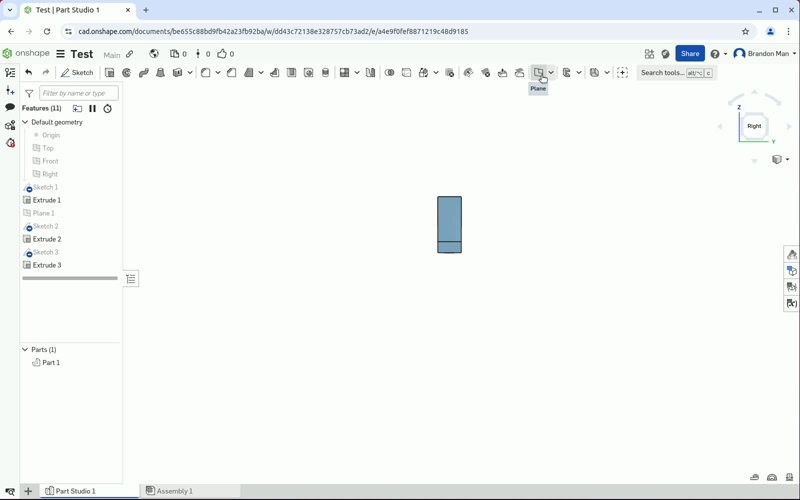
click(541, 75)
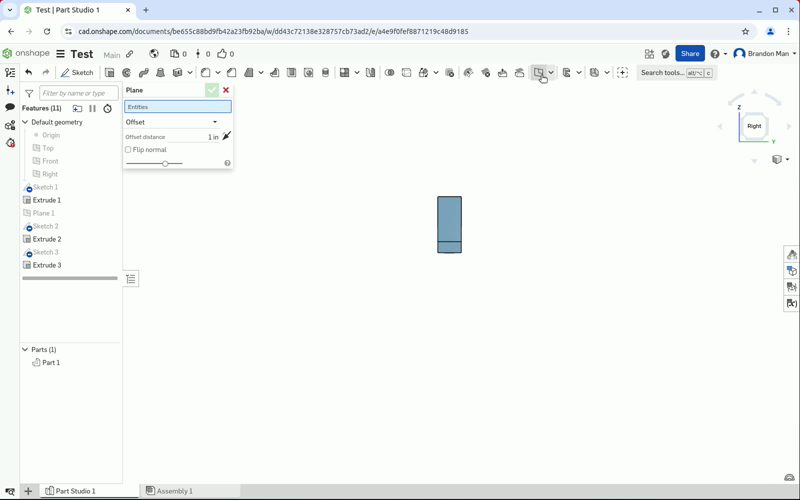
mouse_move(73, 176)
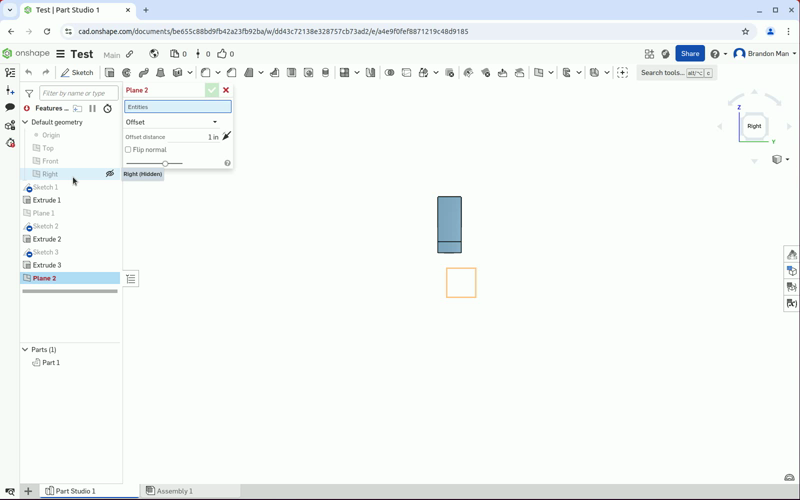
click(73, 176)
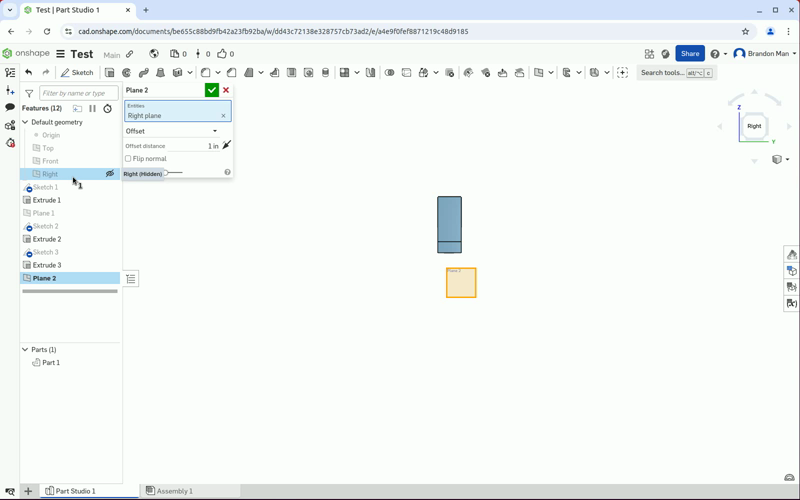
key(tab, 2)
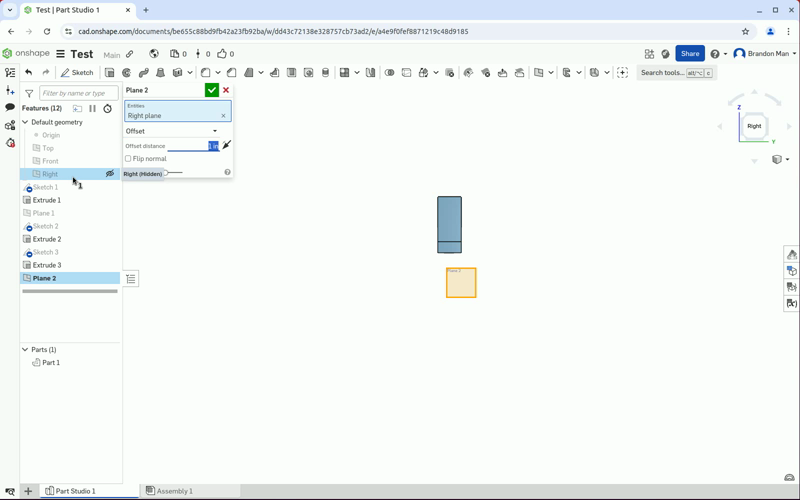
text(12.756)
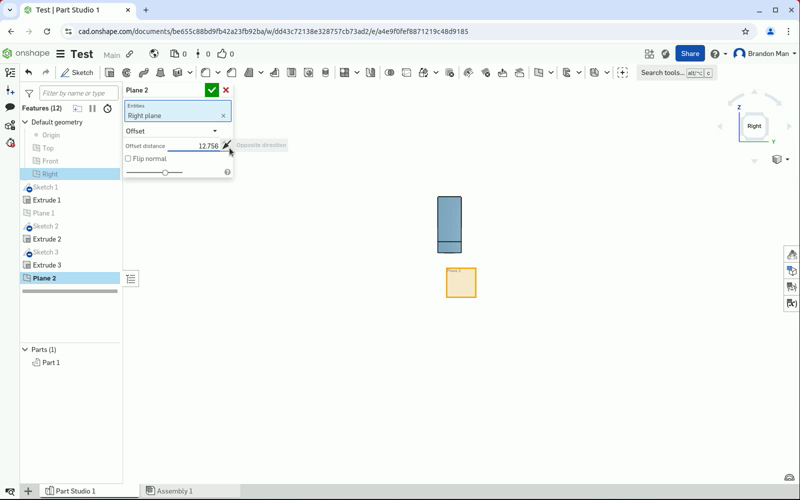
mouse_move(229, 147)
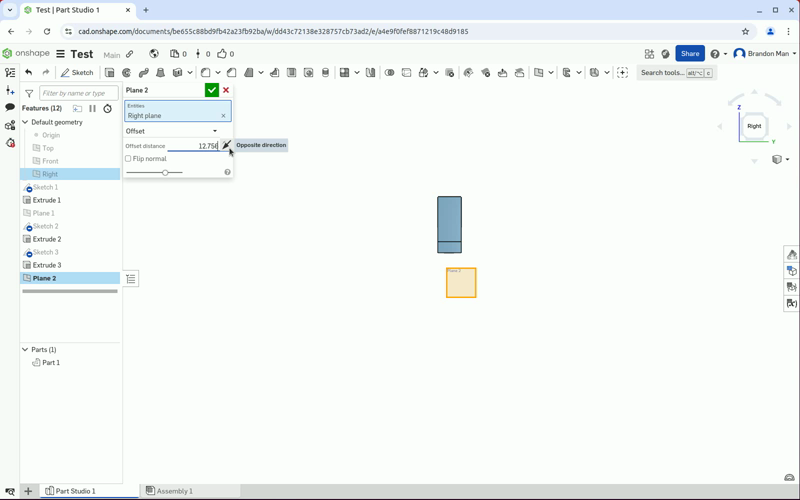
click(229, 147)
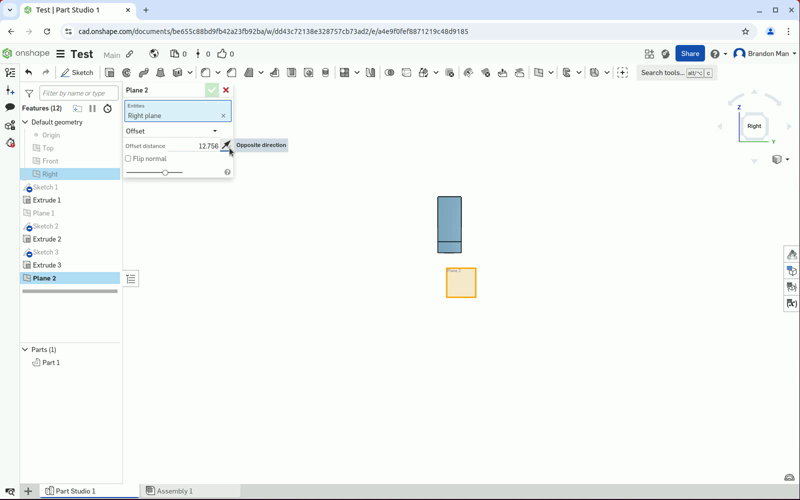
key(enter, 2)
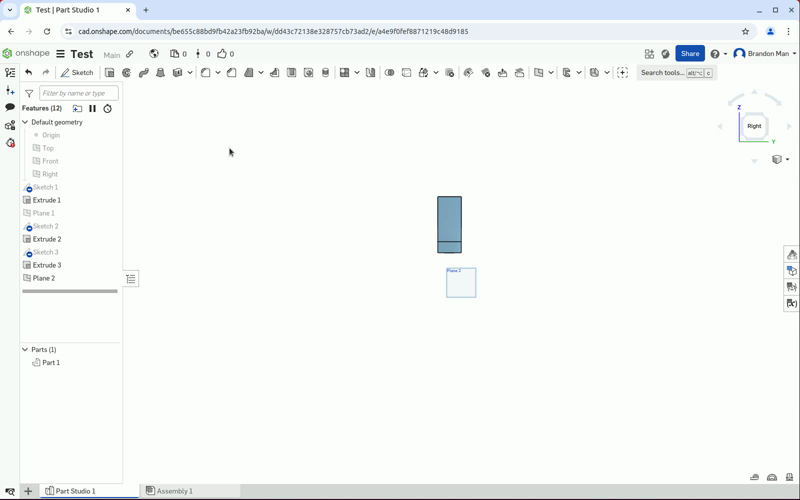
key(shift+s)
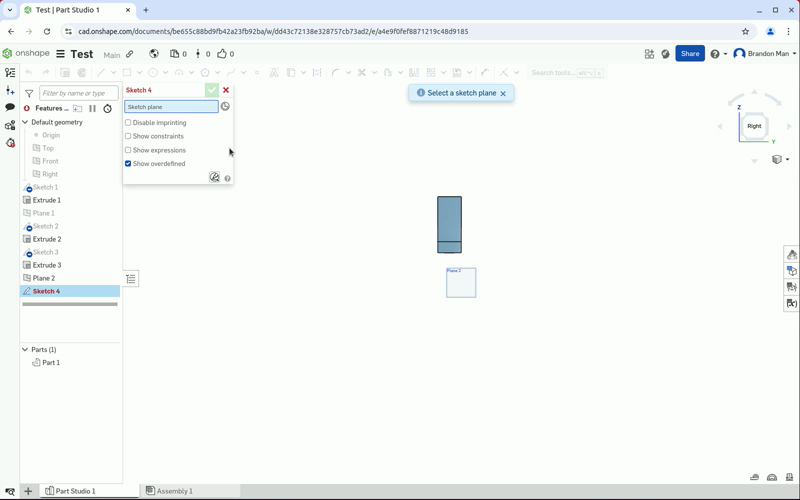
mouse_move(73, 280)
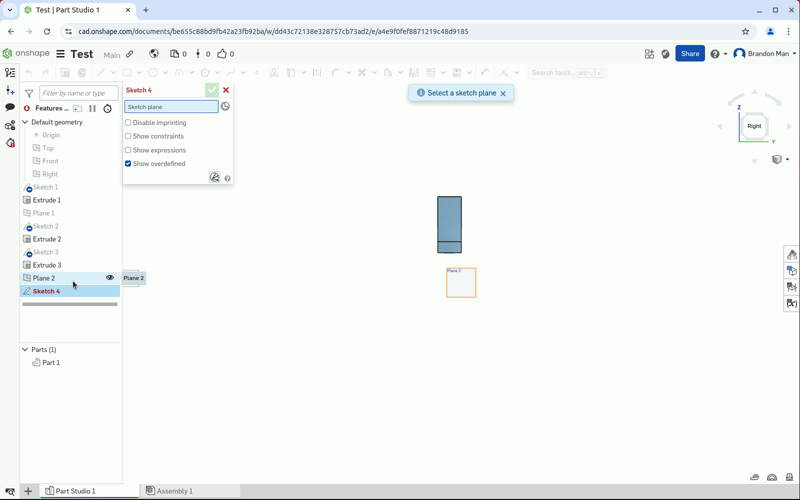
click(73, 280)
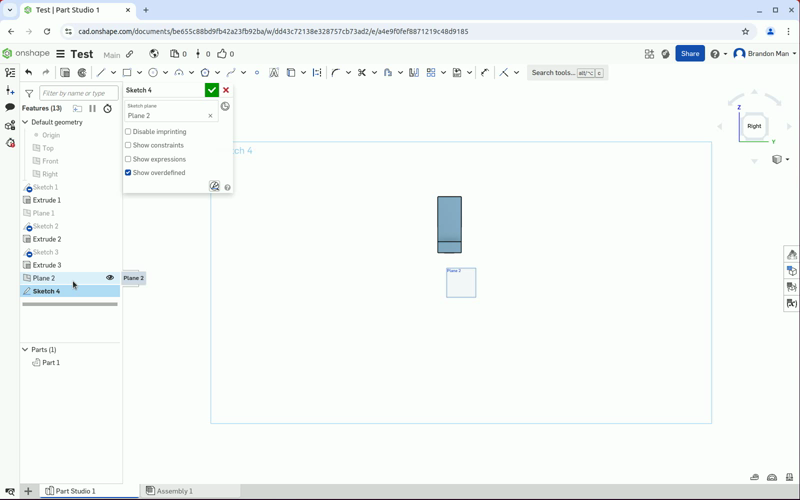
mouse_move(73, 352)
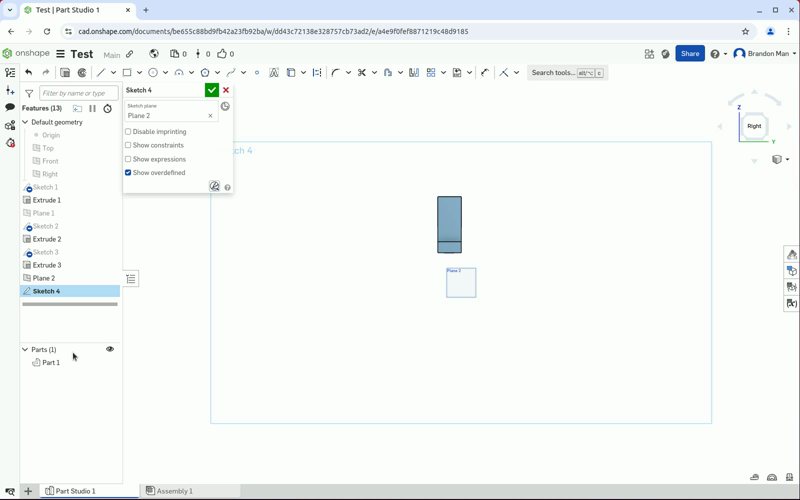
key(y)
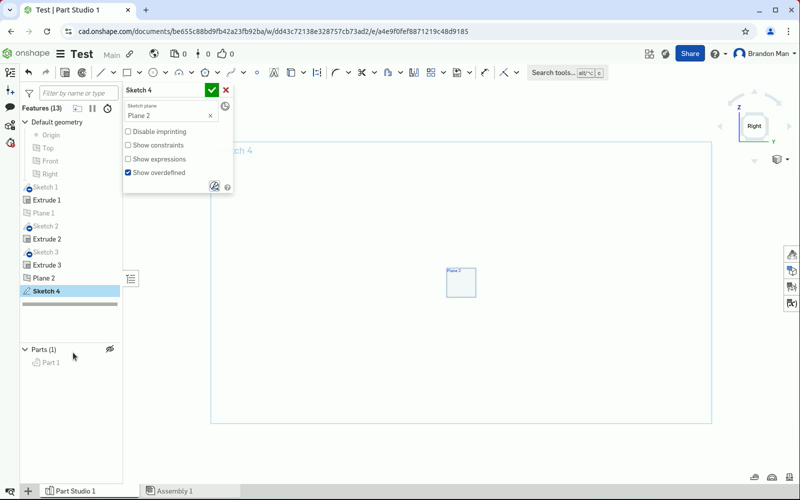
key(c)
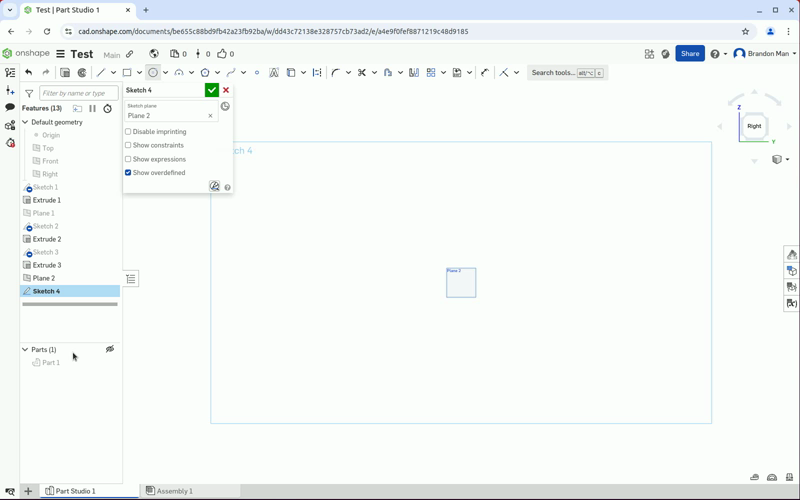
key_down(shift)
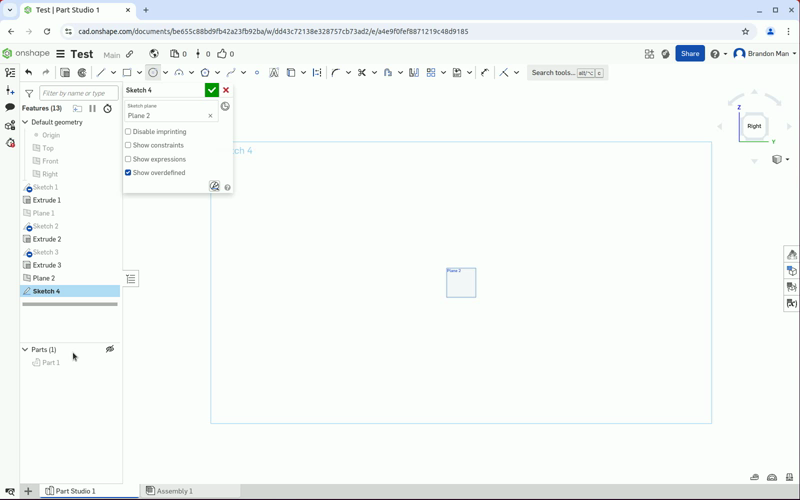
mouse_move(449, 205)
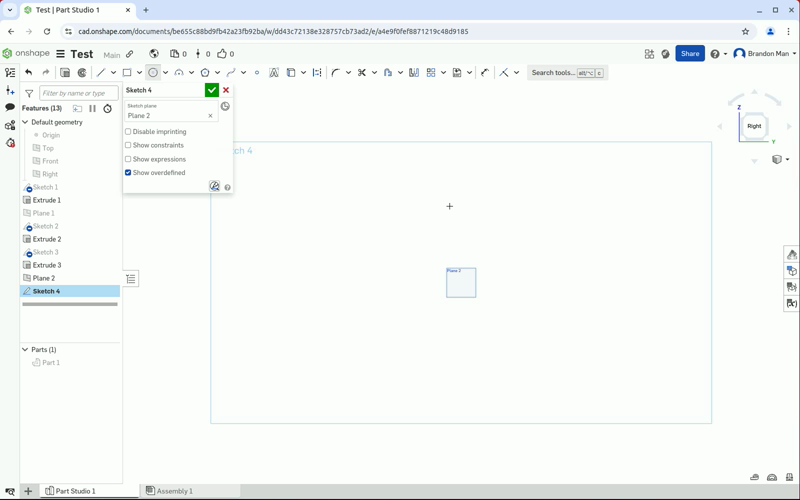
click(449, 205)
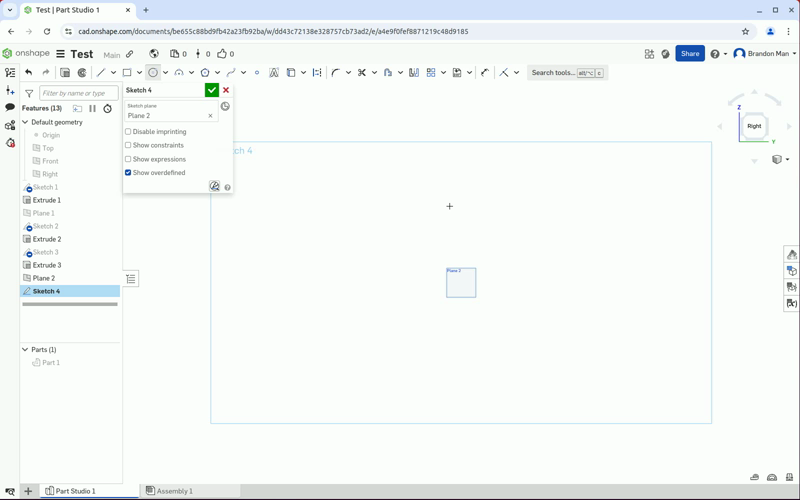
key_up(shift)
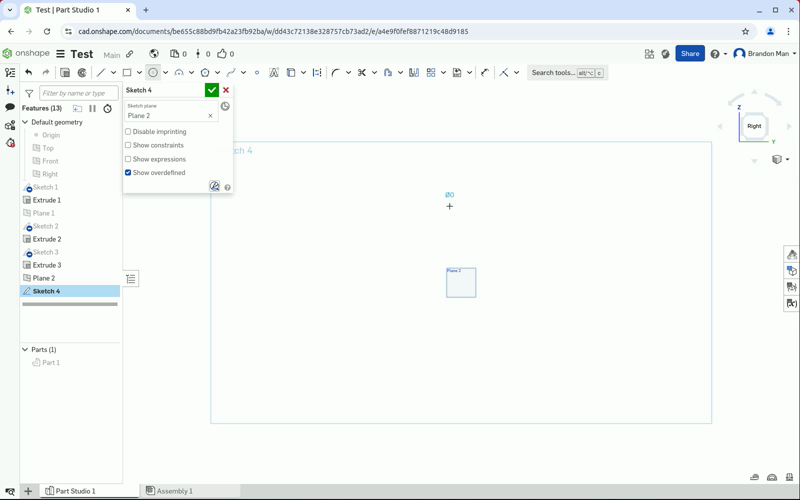
mouse_move(454, 205)
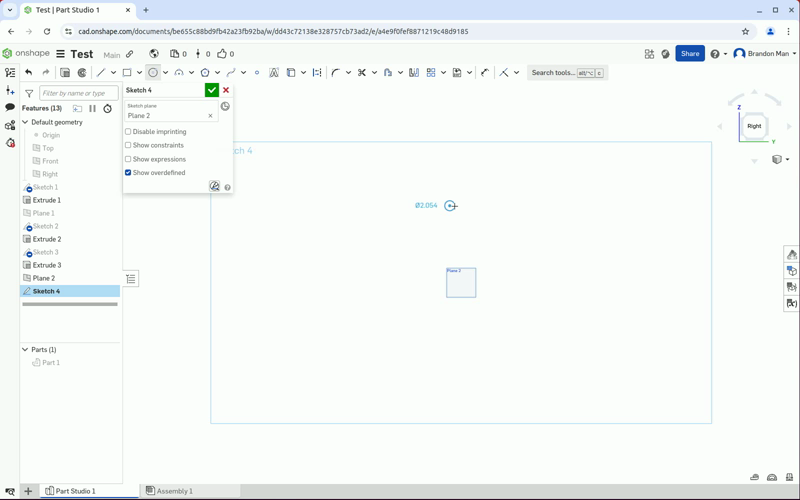
click(454, 205)
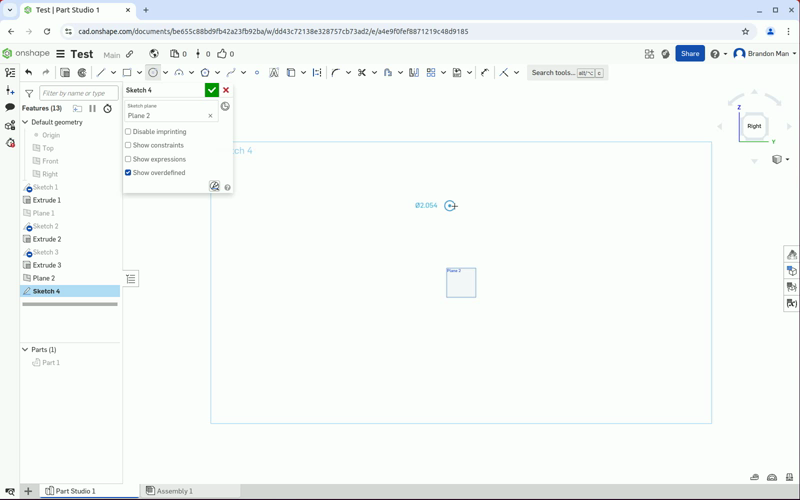
key(esc)
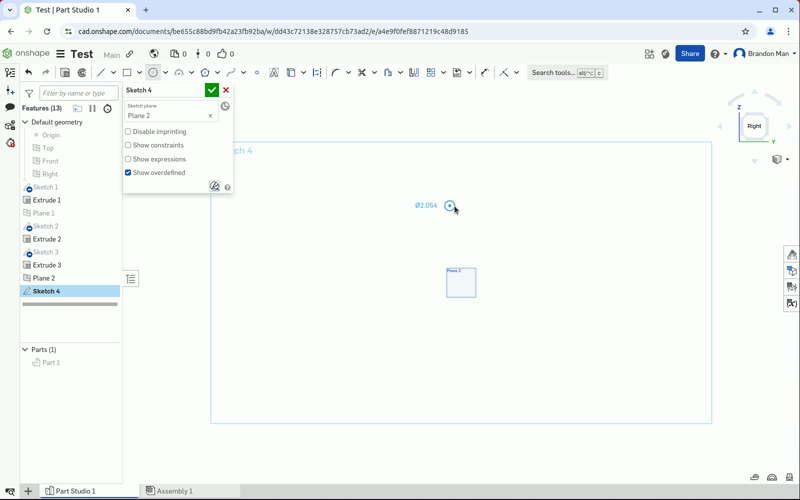
mouse_move(446, 204)
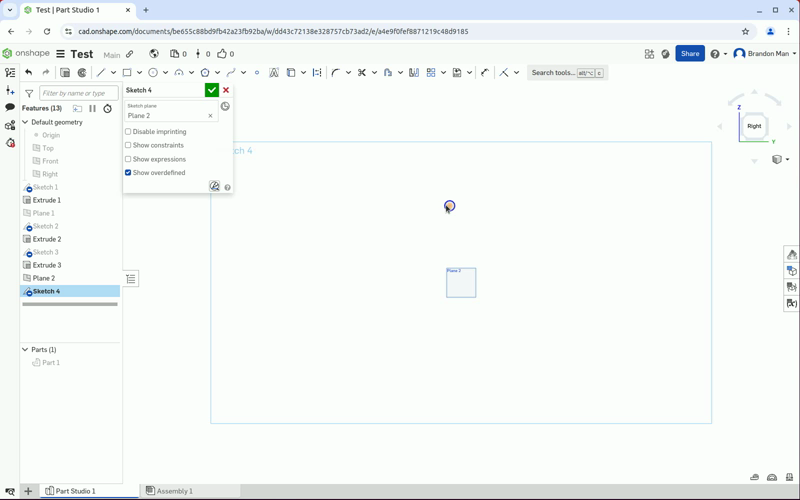
scroll(6)
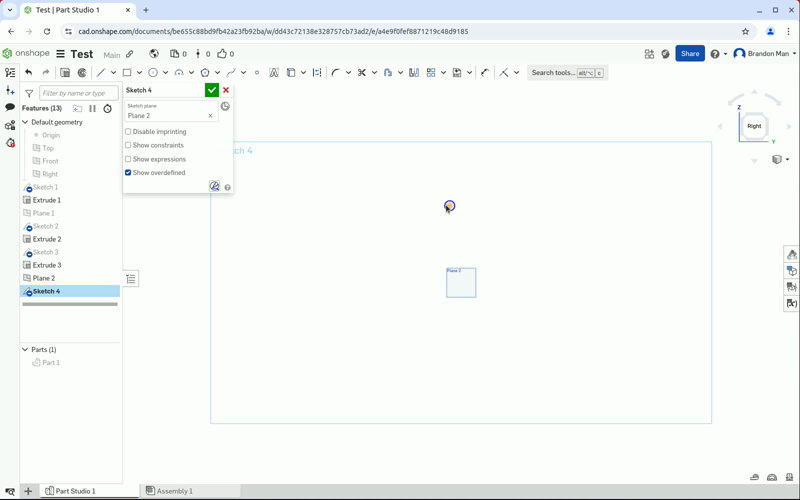
scroll(6)
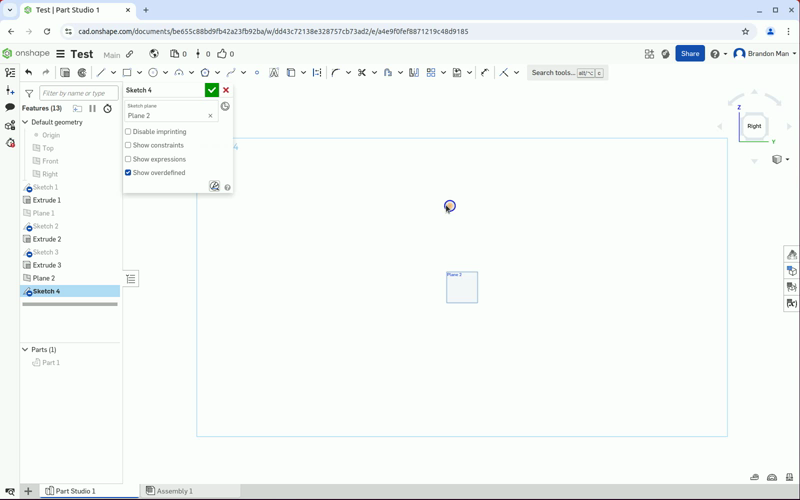
scroll(6)
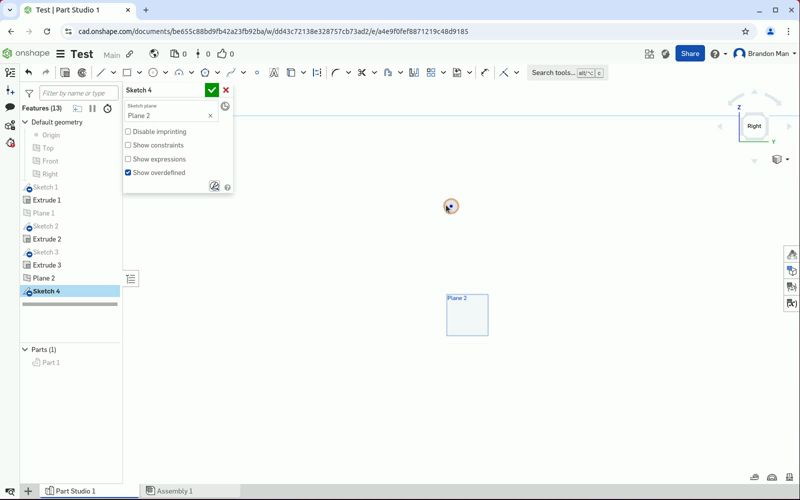
scroll(6)
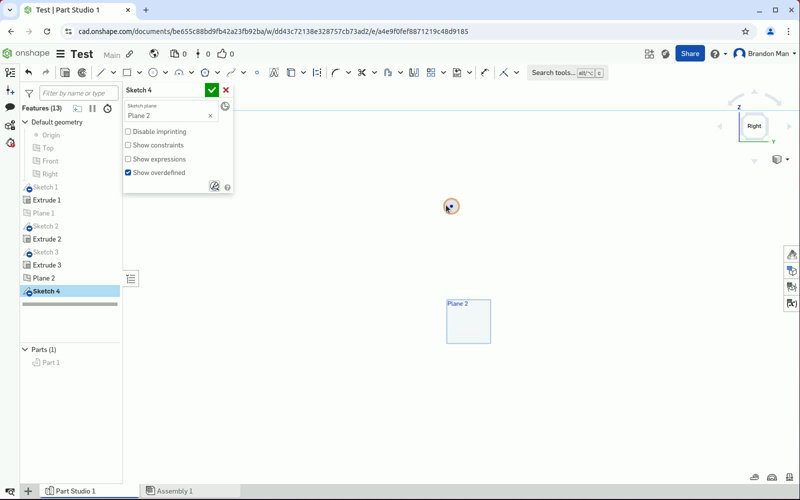
scroll(6)
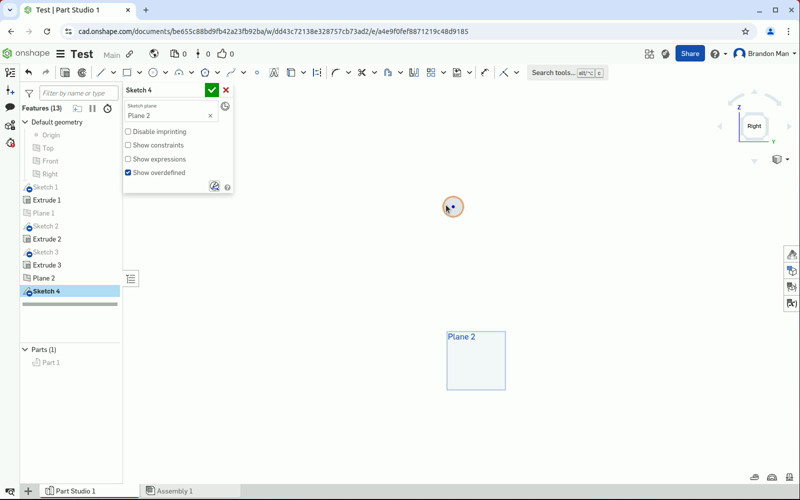
scroll(6)
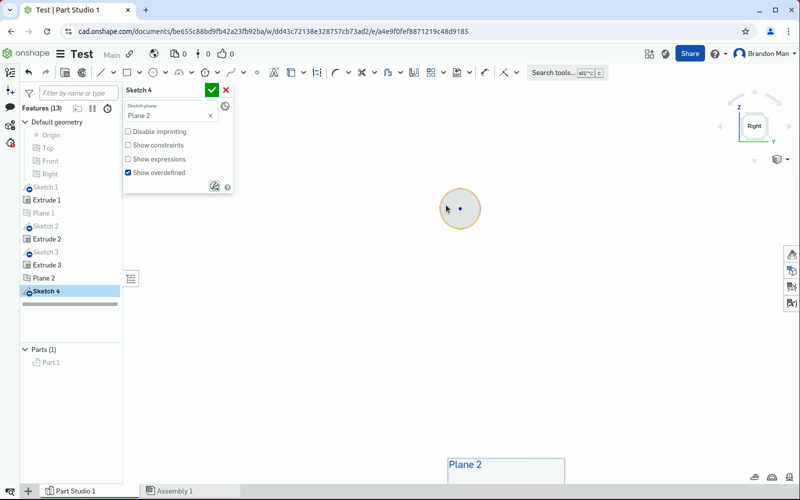
scroll(6)
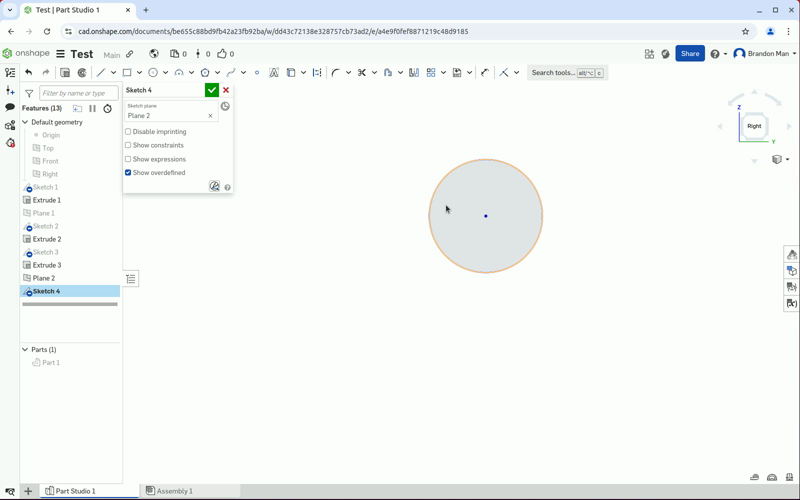
click(446, 204)
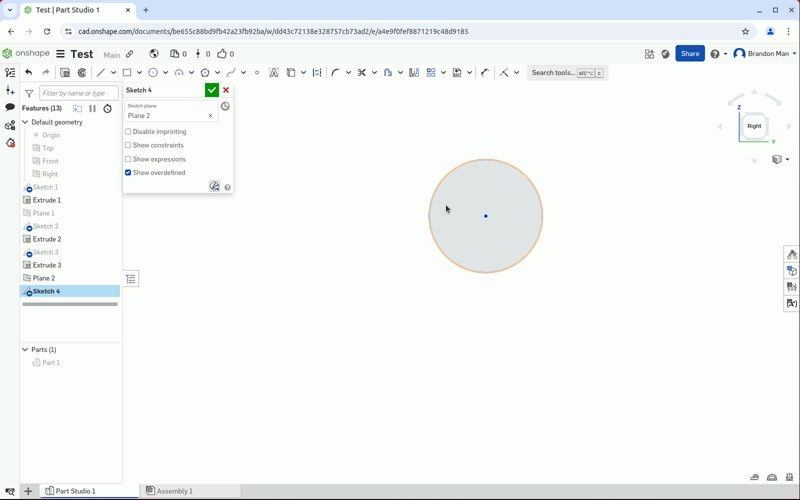
scroll(-6)
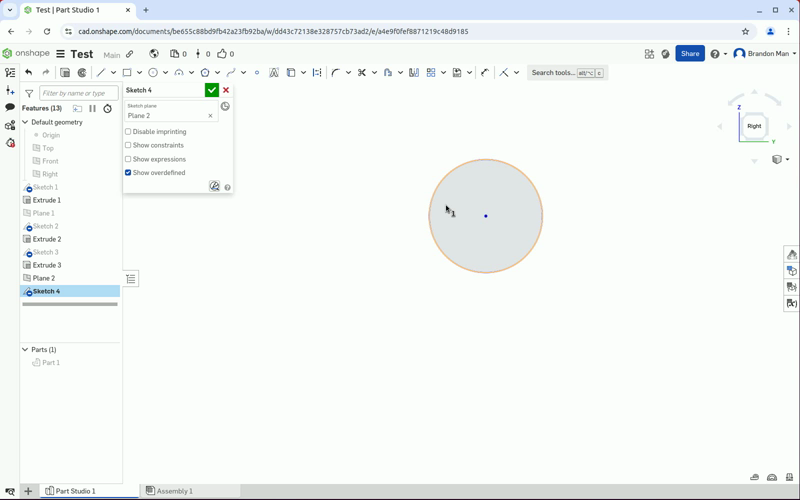
scroll(-6)
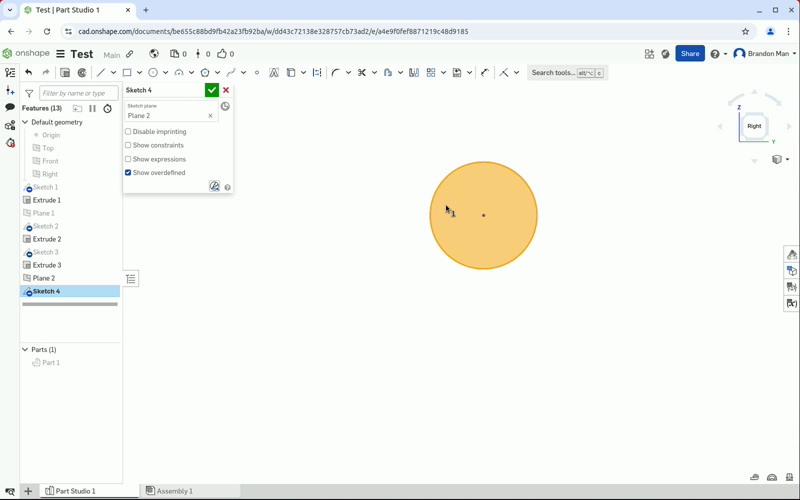
scroll(-6)
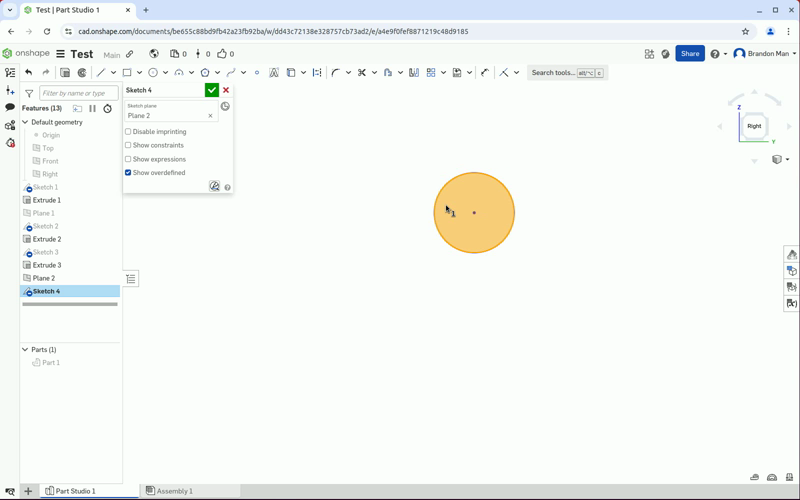
scroll(-6)
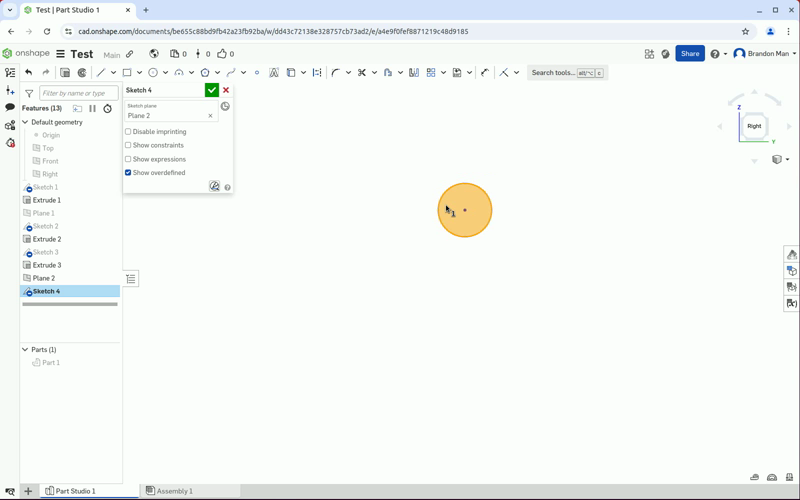
scroll(-6)
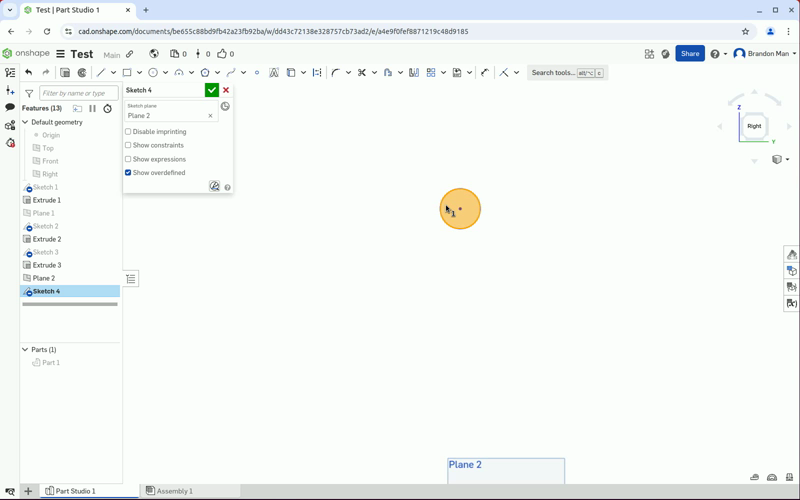
scroll(-6)
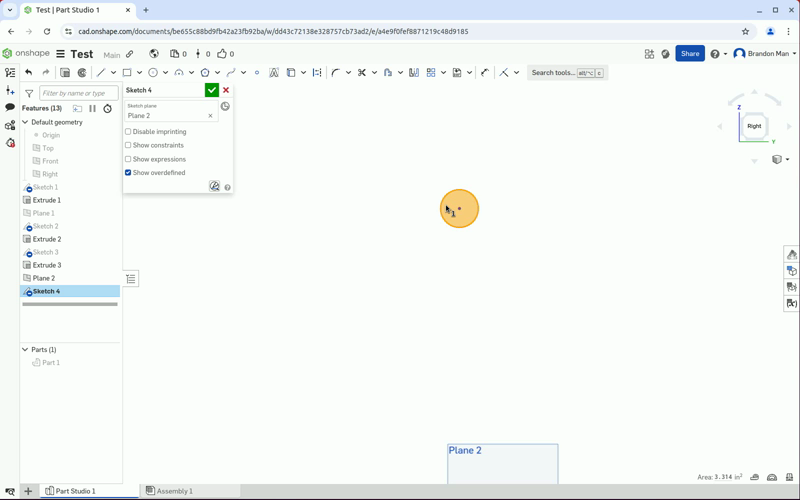
scroll(-6)
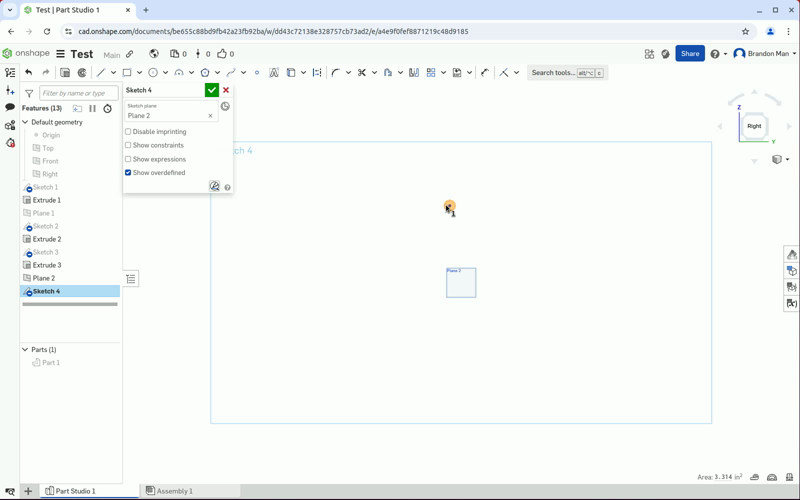
mouse_move(73, 352)
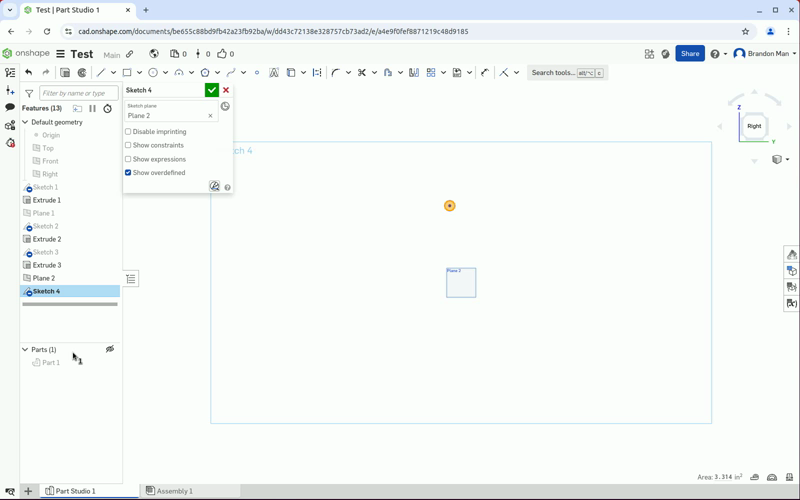
key(shift+y)
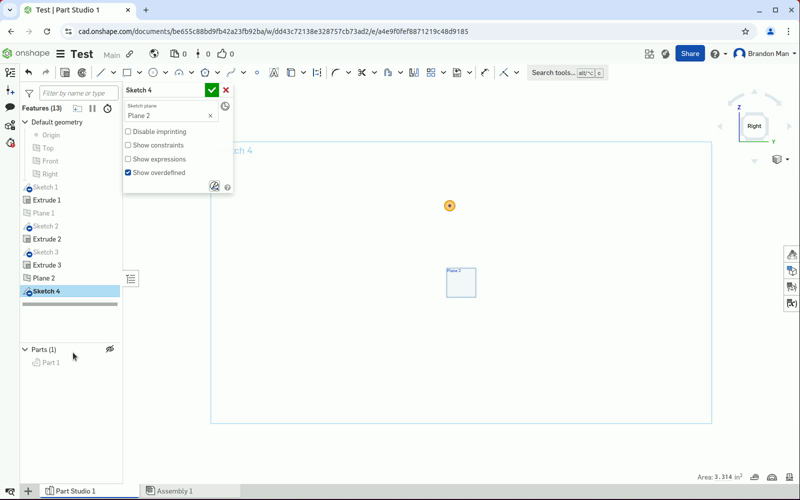
key(shift+e)
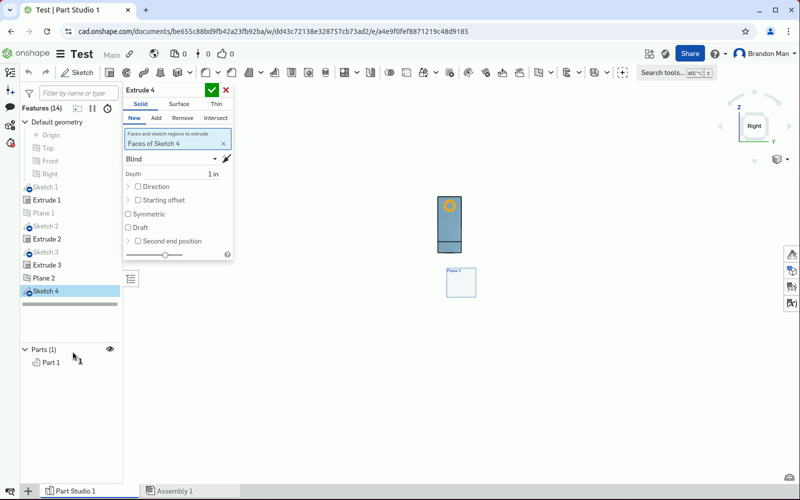
mouse_move(143, 106)
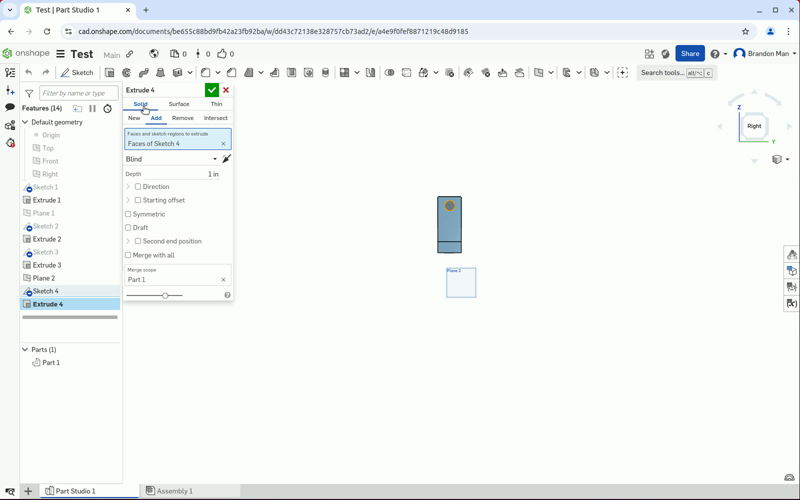
click(143, 106)
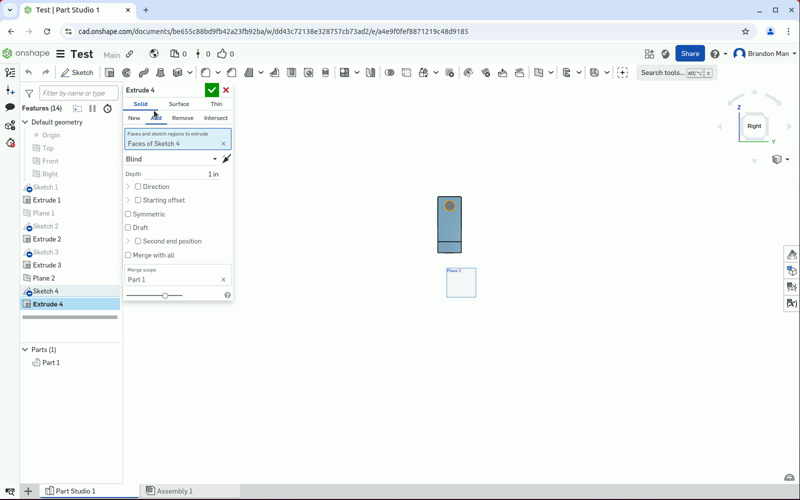
mouse_move(186, 120)
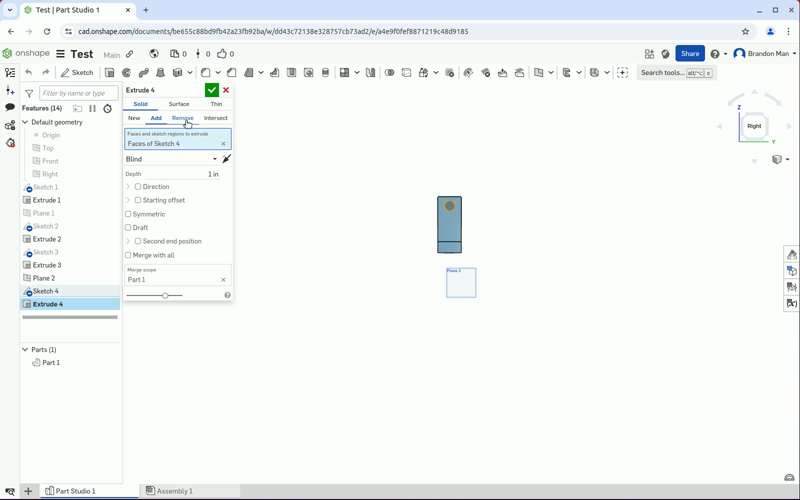
click(186, 120)
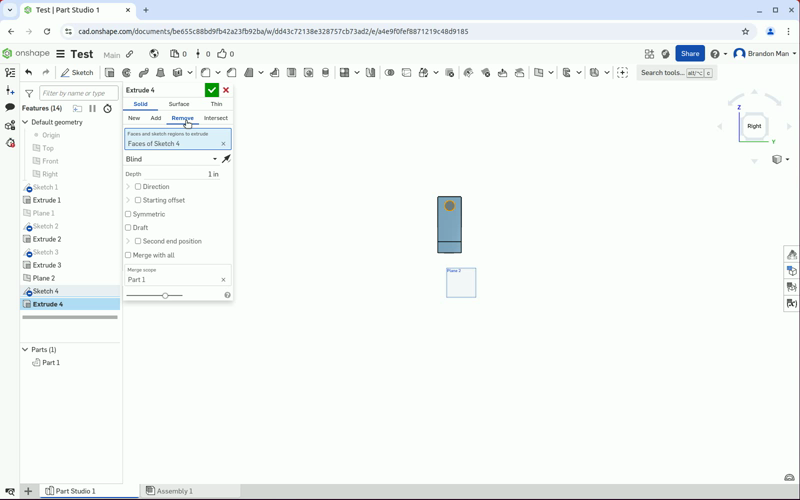
key(tab, 4)
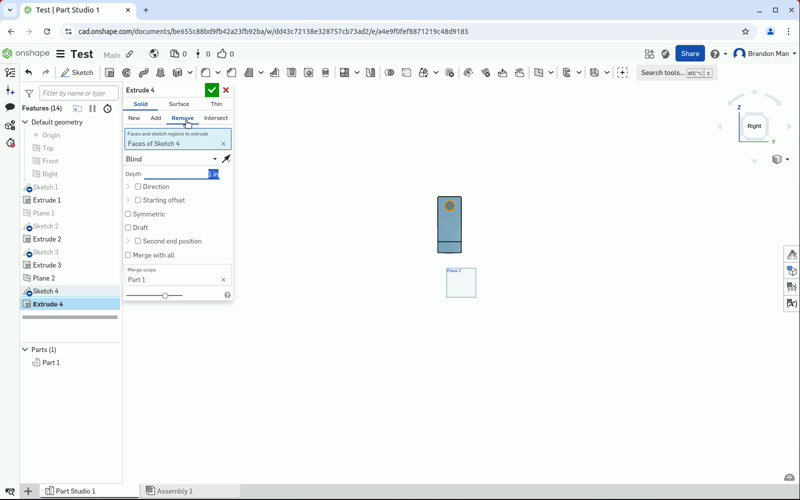
text(3.129)
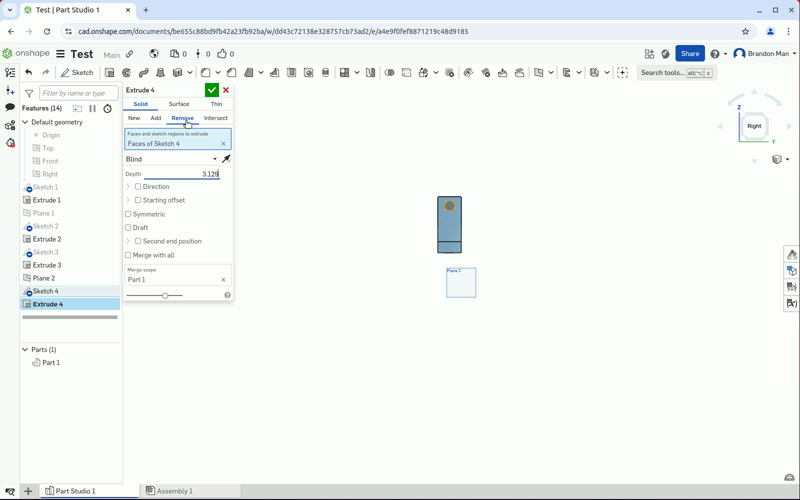
key(tab, 6)
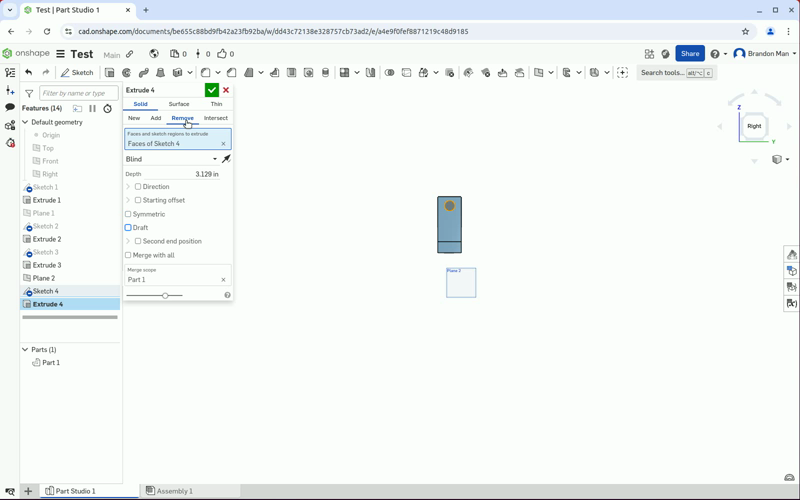
key(space)
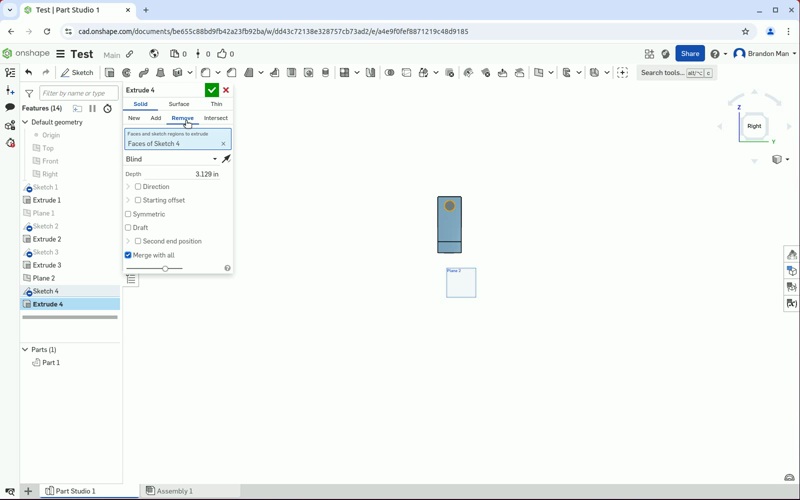
key(enter)
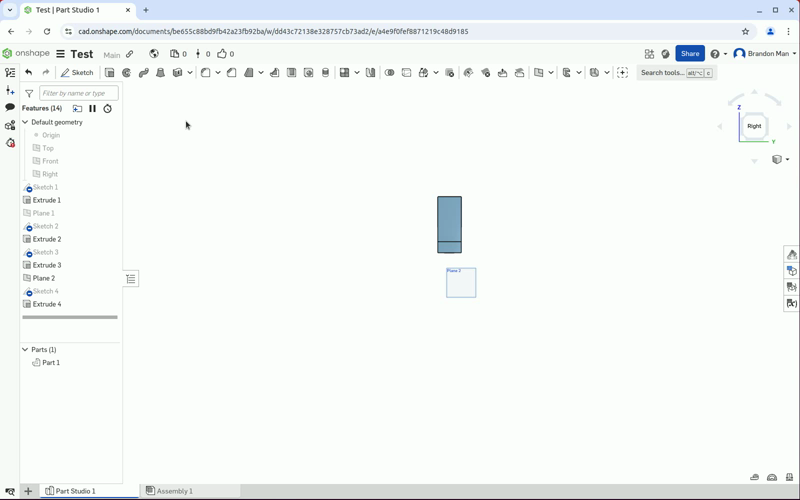
key(shift+h)
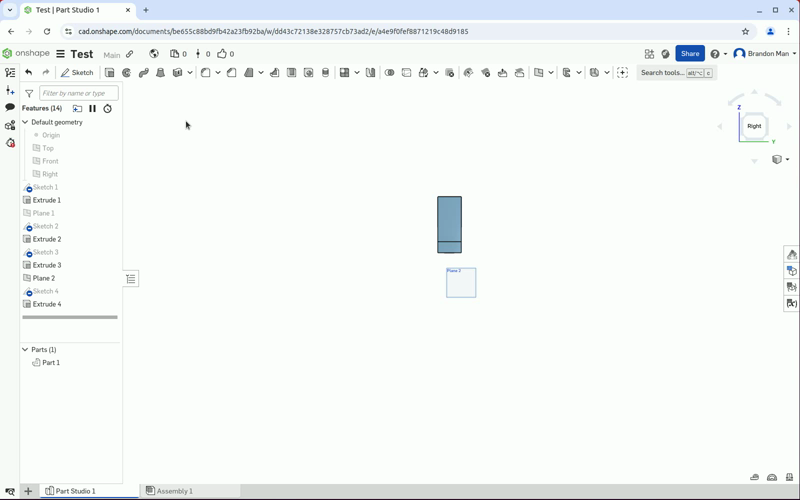
key(shift+h)
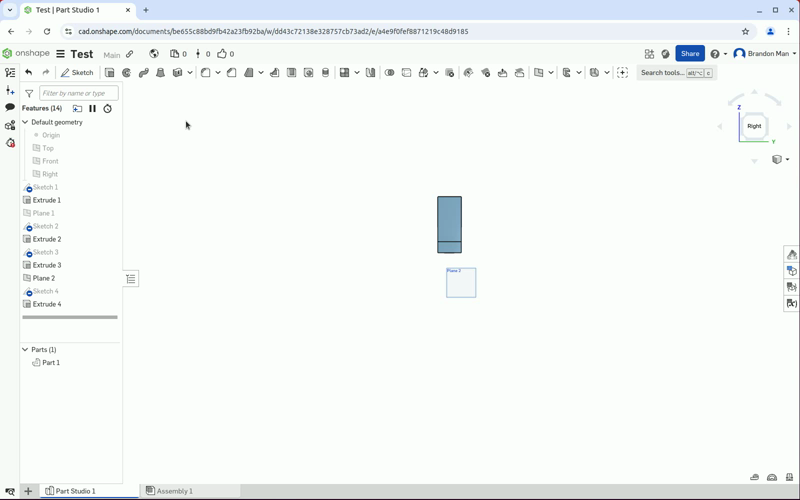
mouse_move(73, 189)
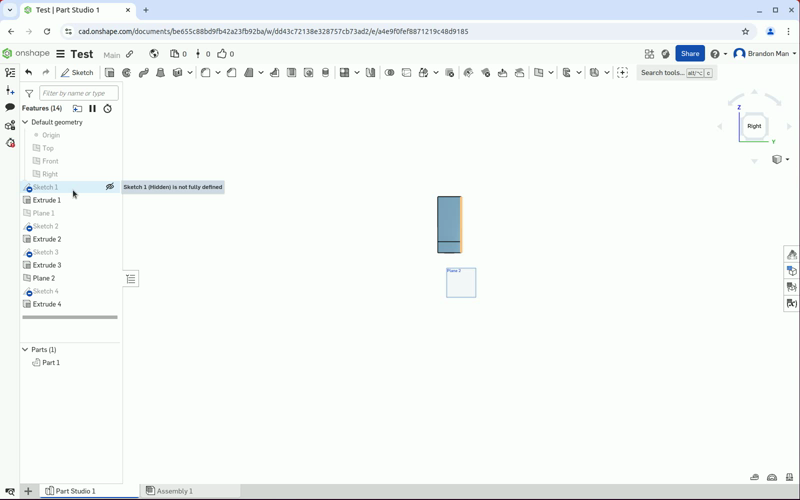
click(73, 189)
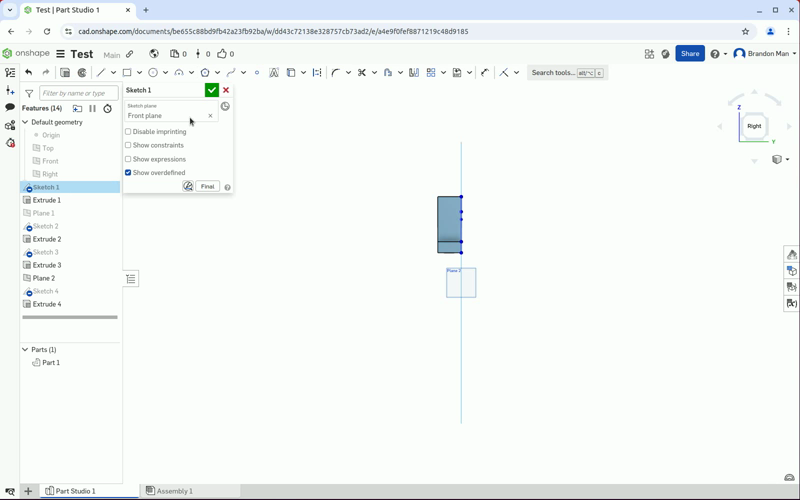
mouse_move(229, 92)
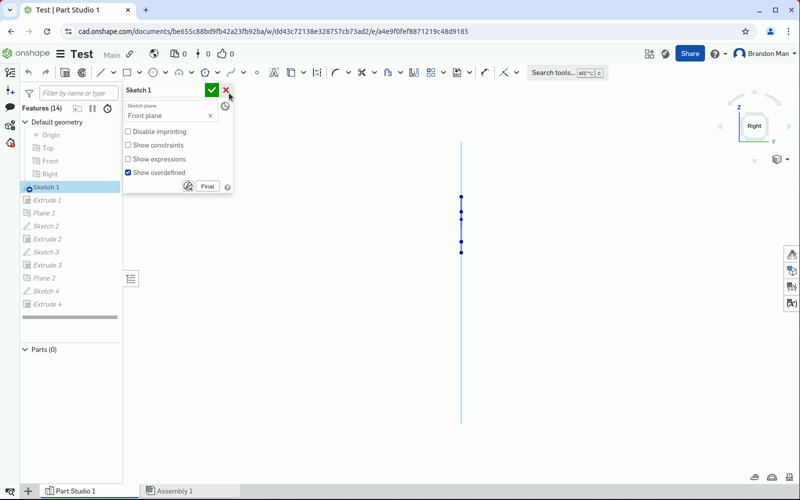
click(229, 92)
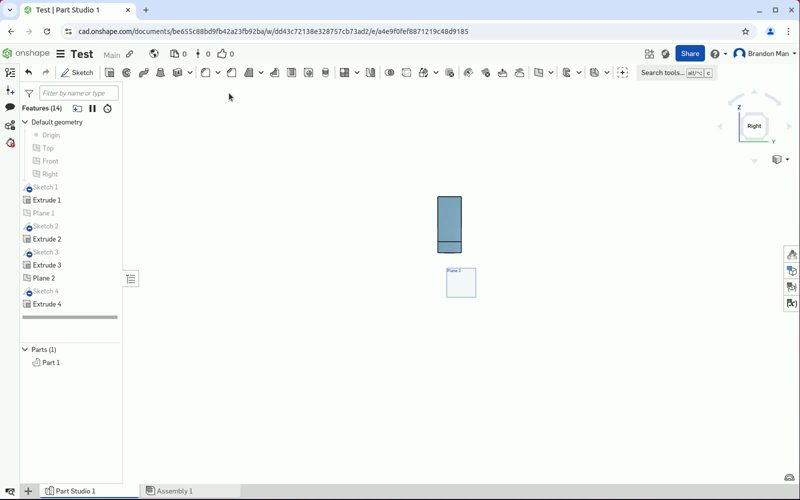
mouse_move(541, 75)
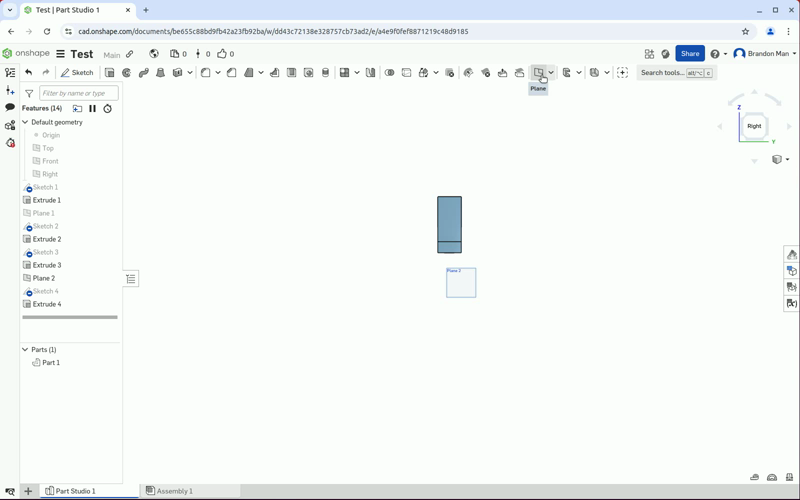
click(541, 75)
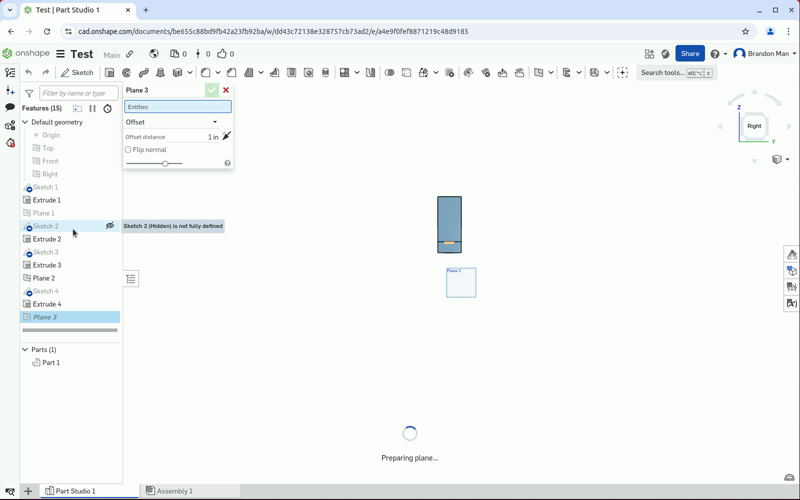
scroll(3)
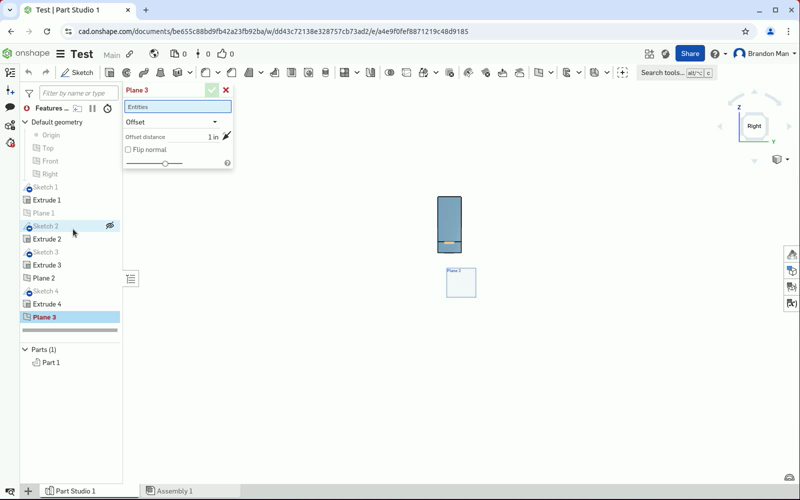
mouse_move(73, 176)
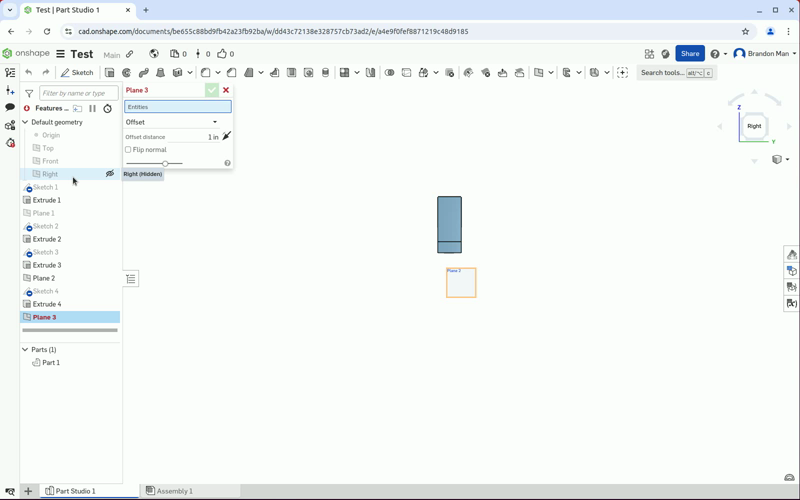
click(73, 176)
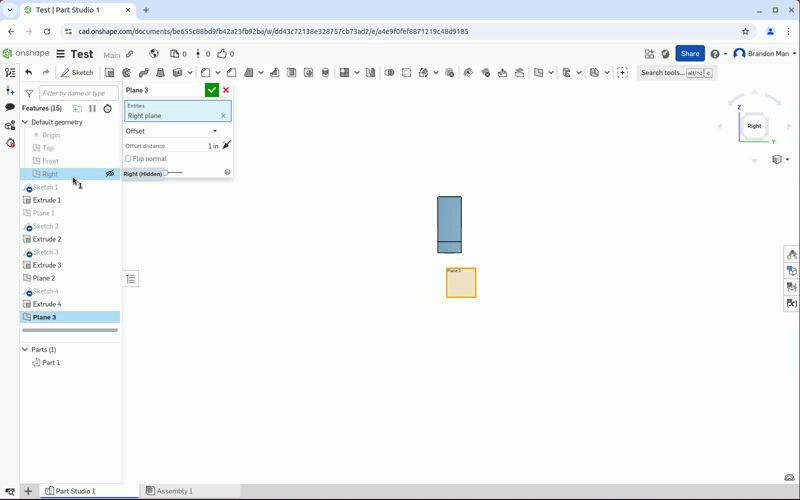
key(tab, 2)
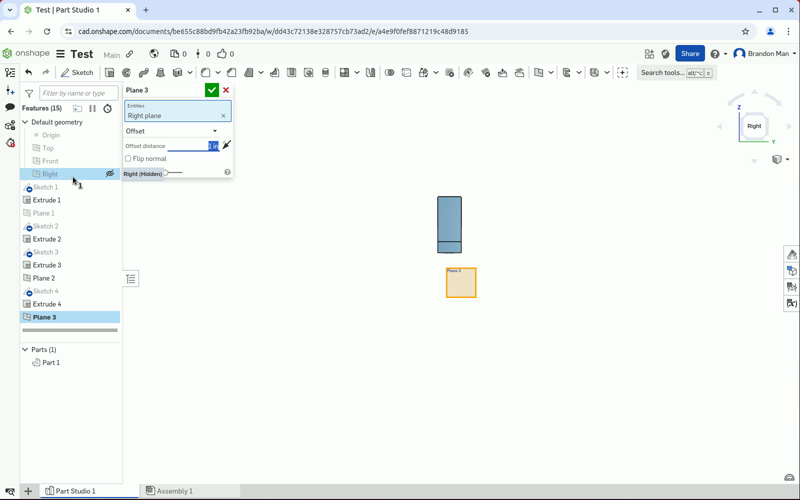
text(19.01)
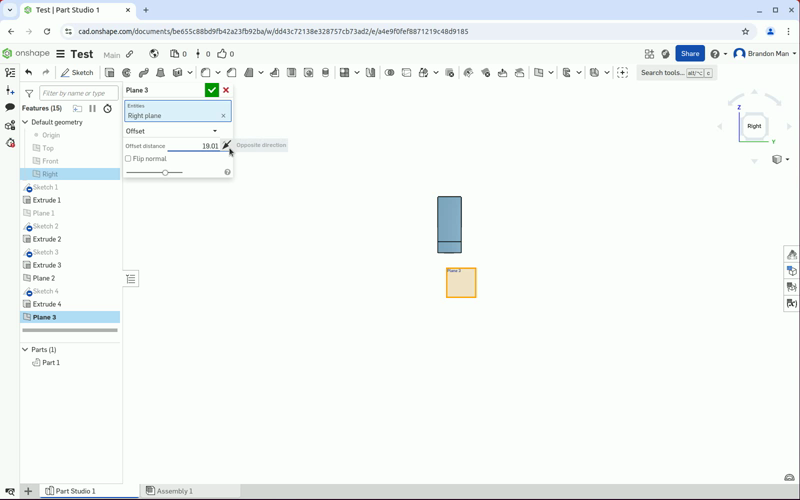
mouse_move(229, 147)
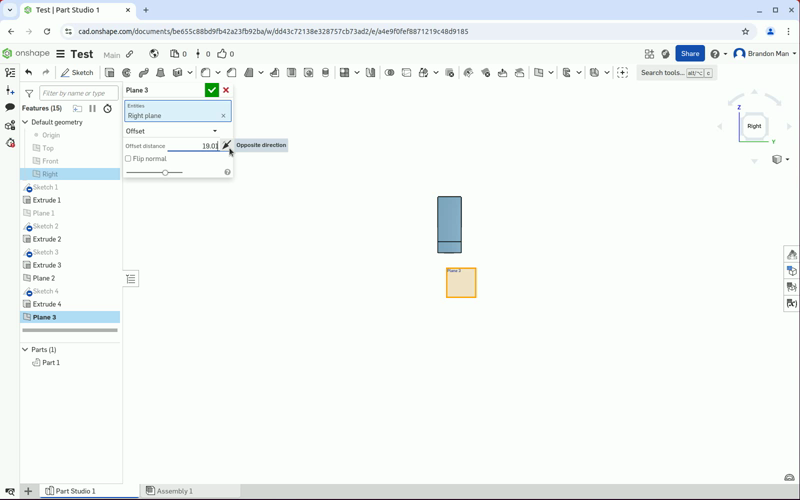
click(229, 147)
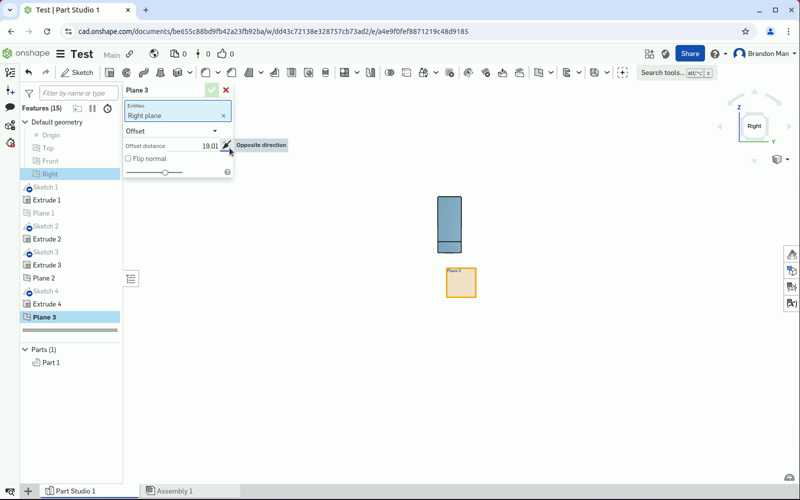
key(enter, 2)
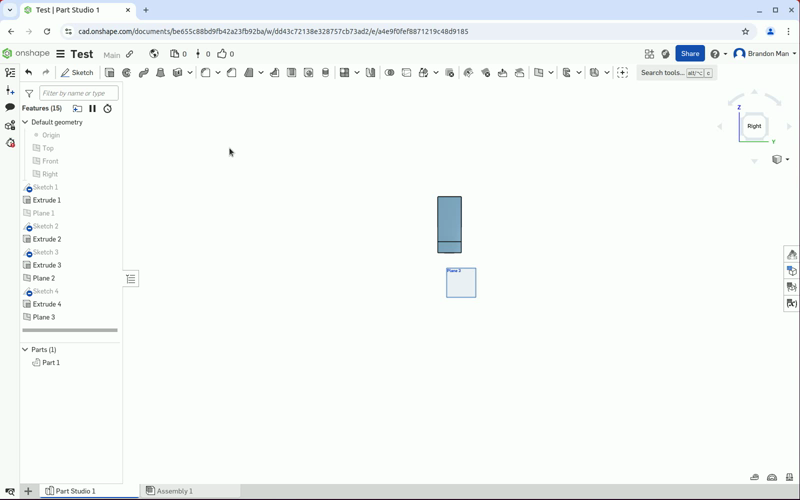
key(shift+s)
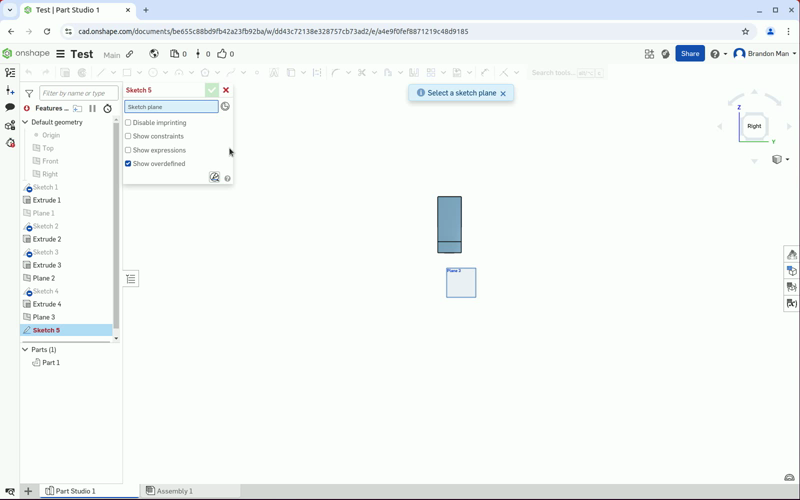
mouse_move(69, 319)
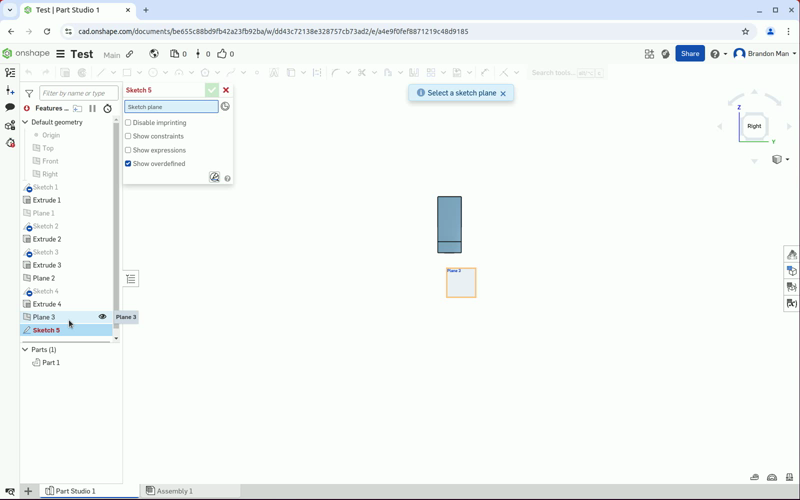
click(69, 319)
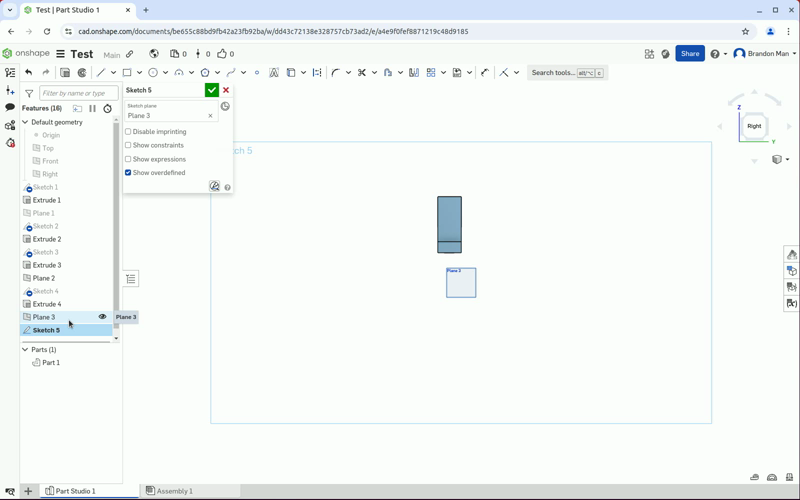
mouse_move(73, 352)
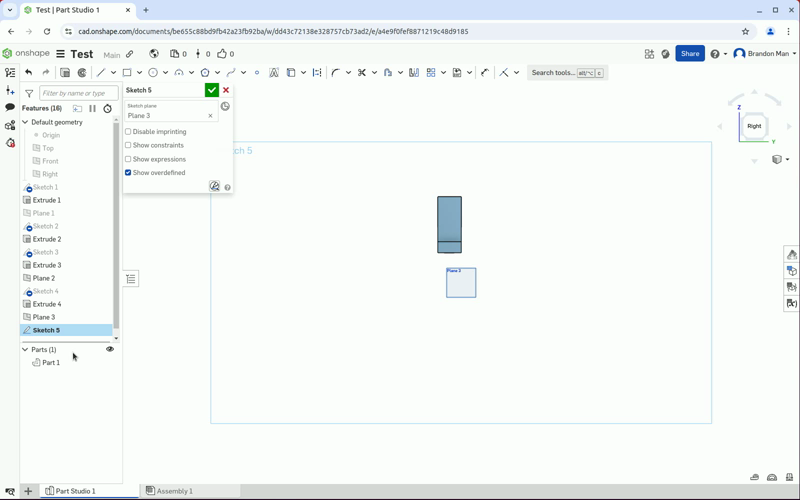
key(y)
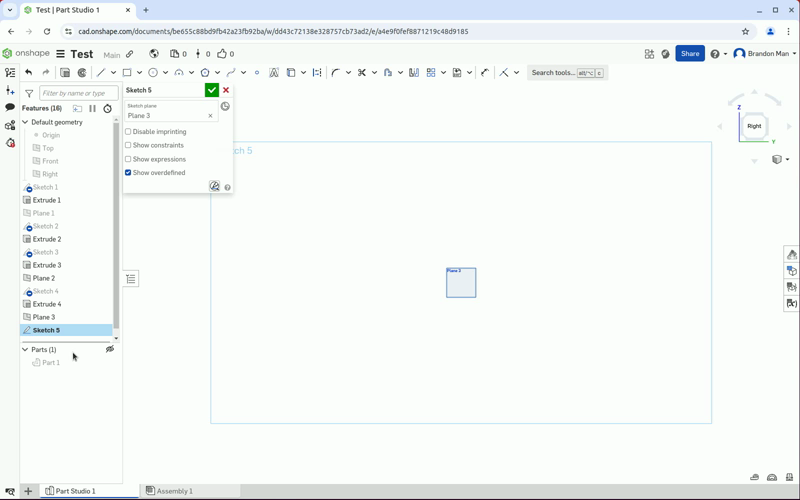
key(c)
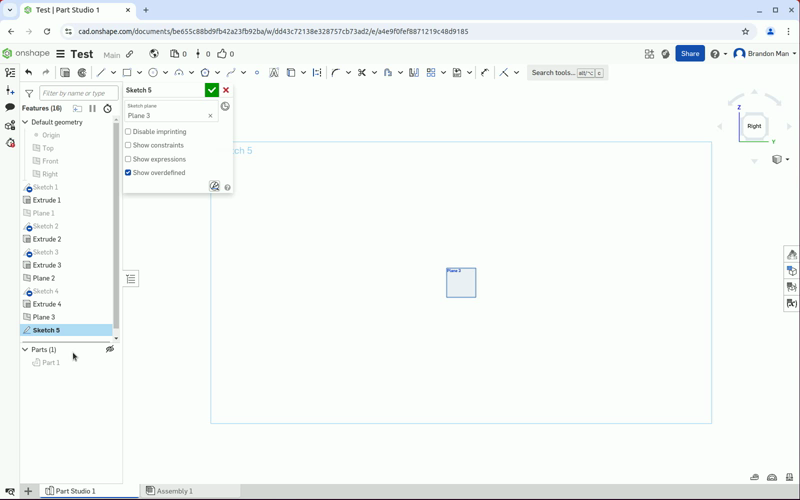
key_down(shift)
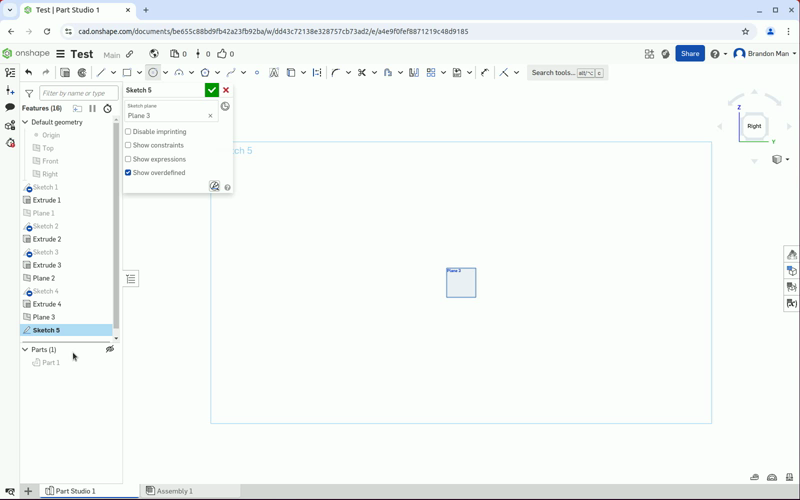
mouse_move(449, 205)
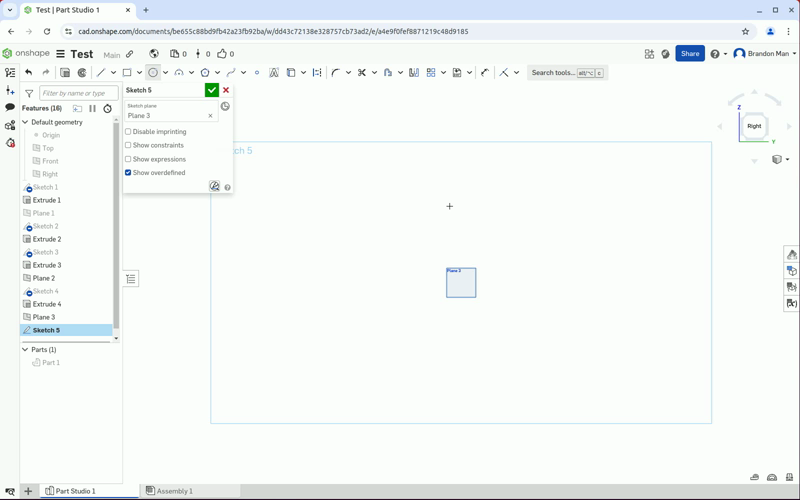
click(449, 205)
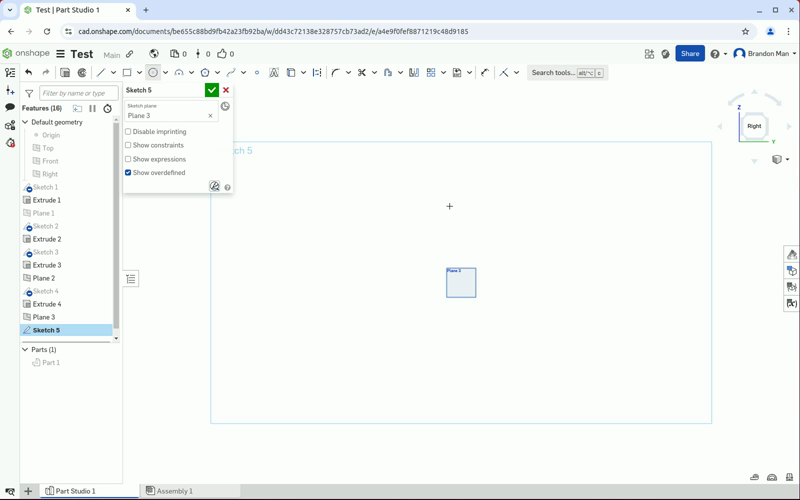
key_up(shift)
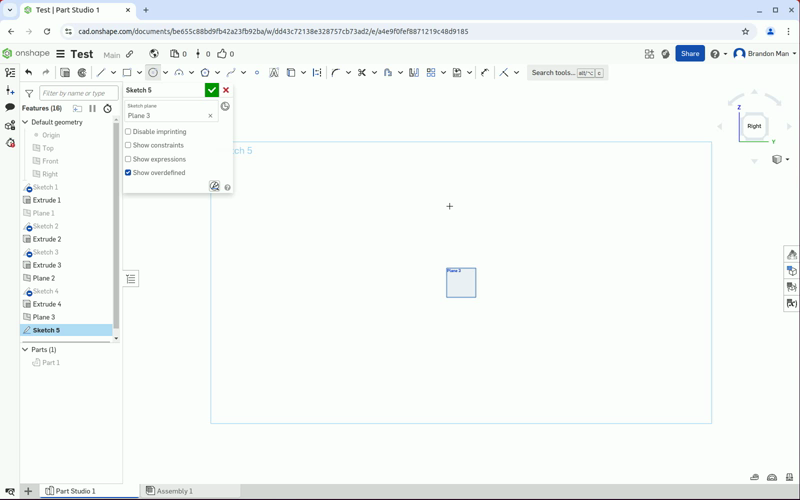
mouse_move(454, 205)
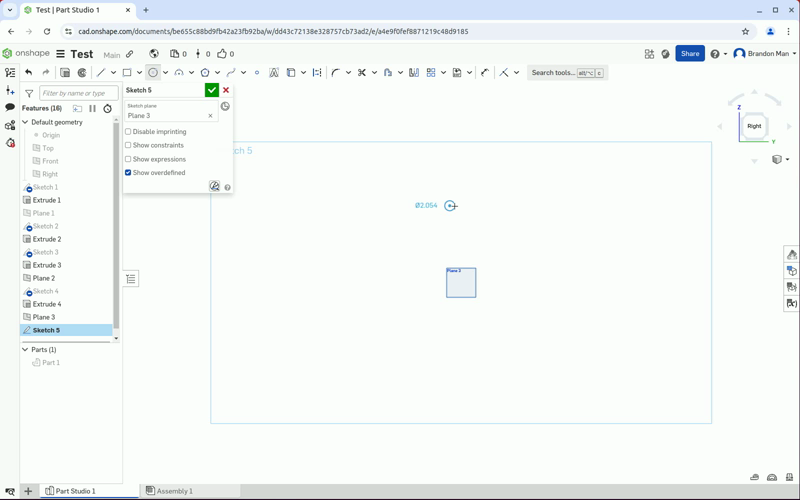
click(454, 205)
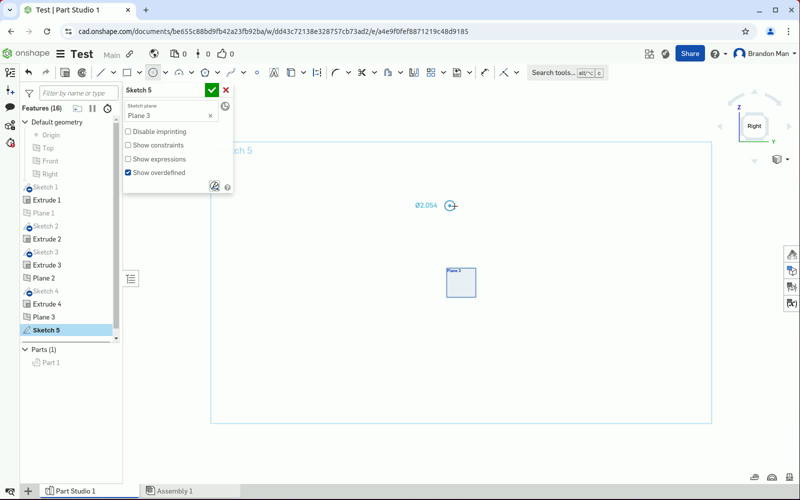
key(esc)
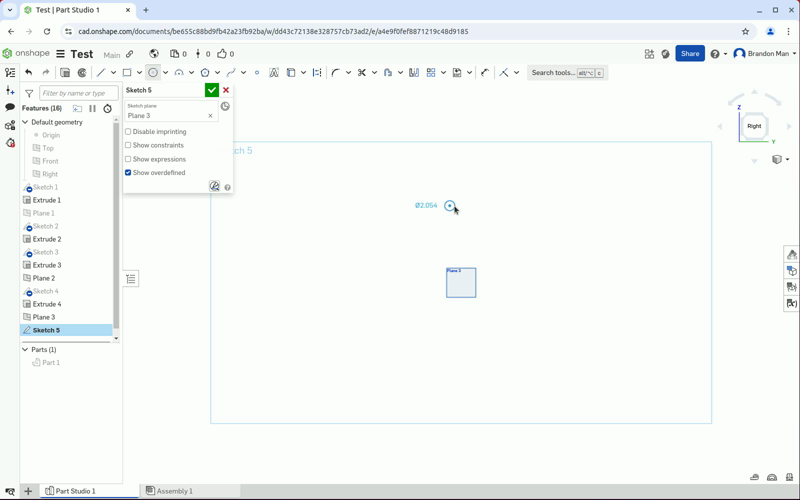
mouse_move(453, 203)
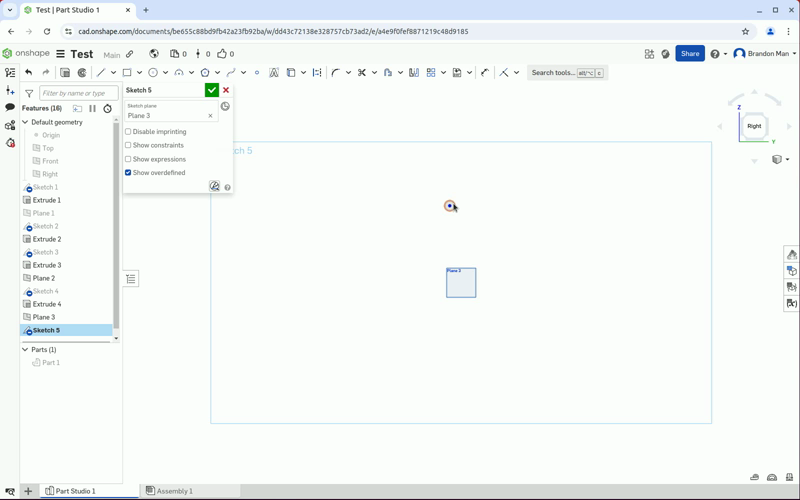
scroll(6)
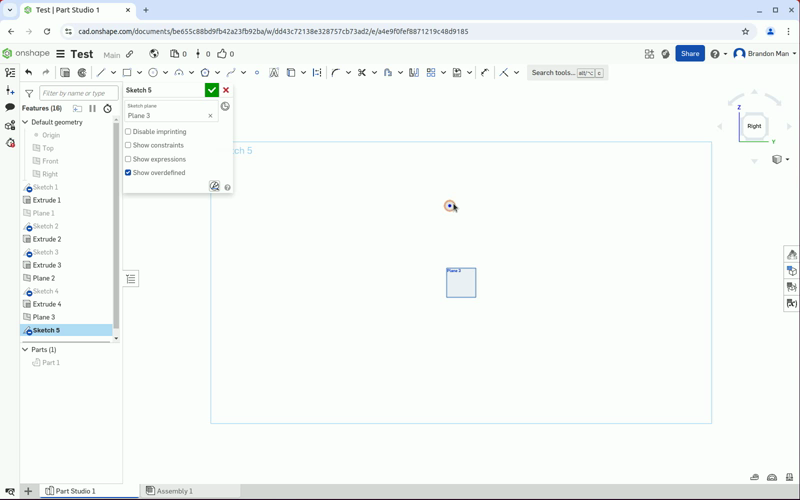
scroll(6)
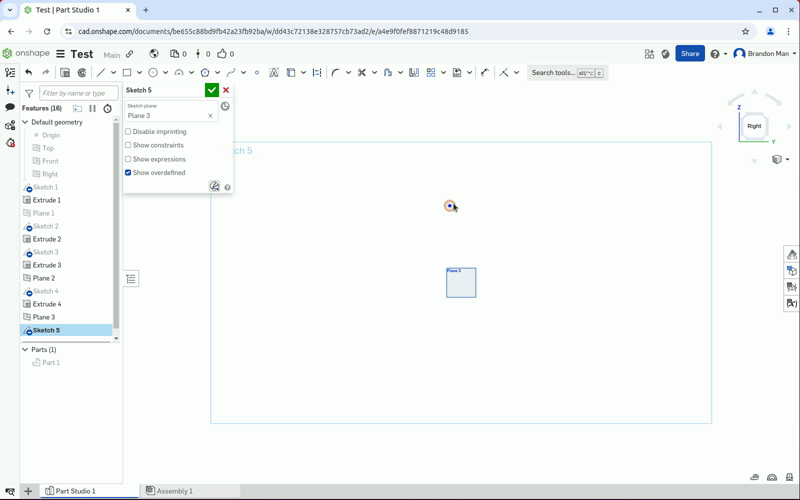
scroll(6)
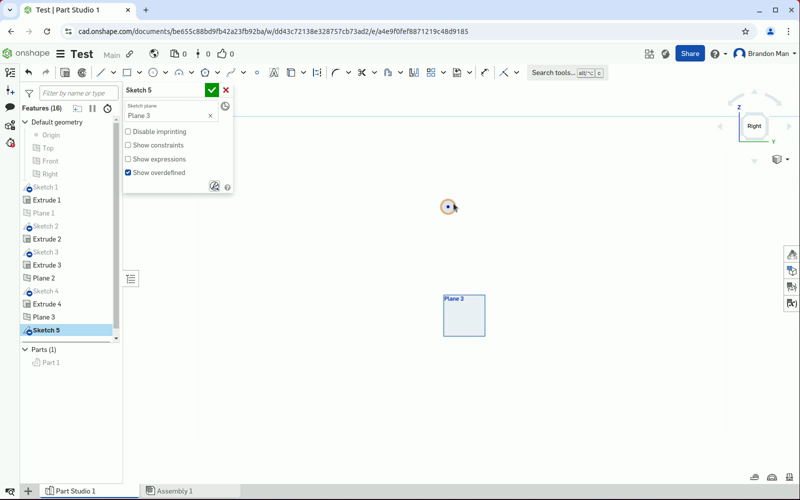
scroll(6)
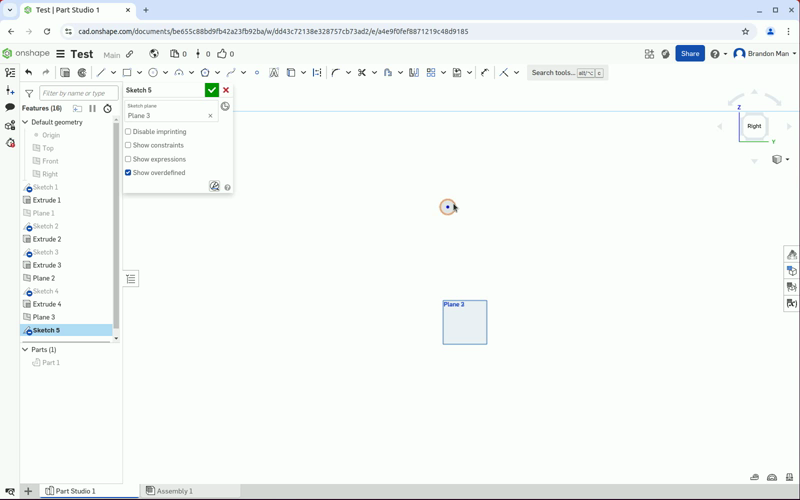
scroll(6)
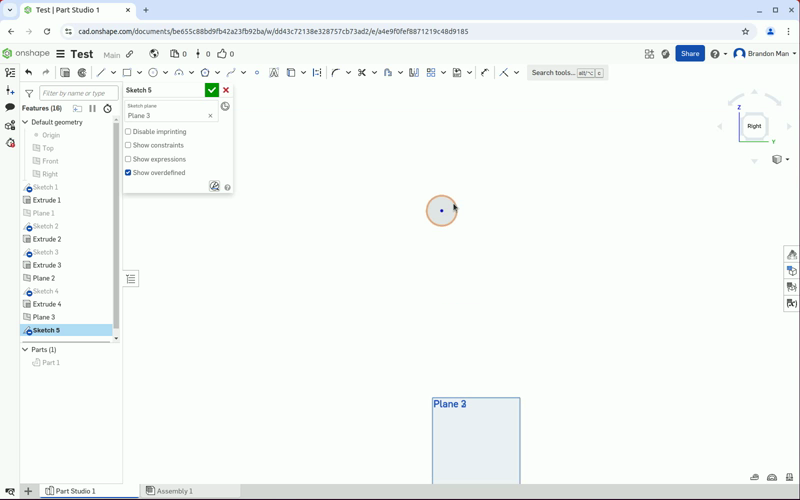
scroll(6)
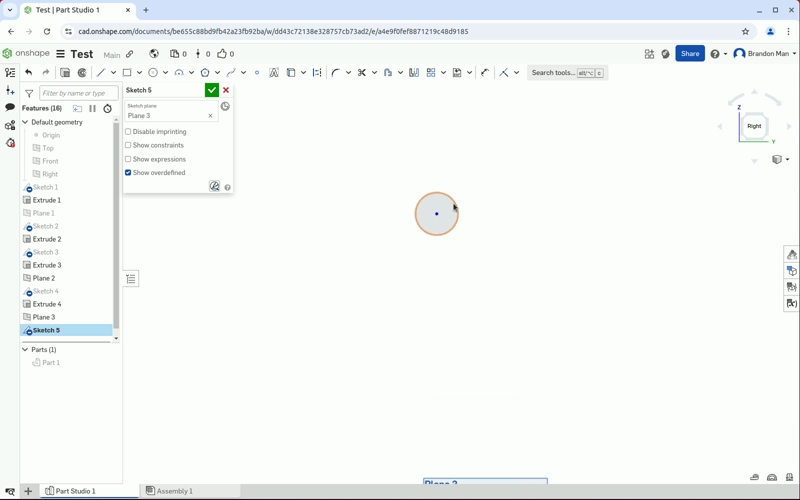
scroll(6)
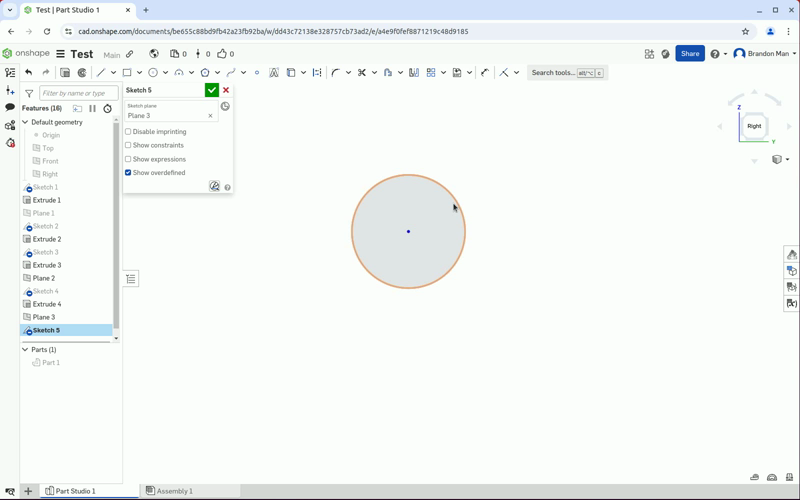
click(453, 203)
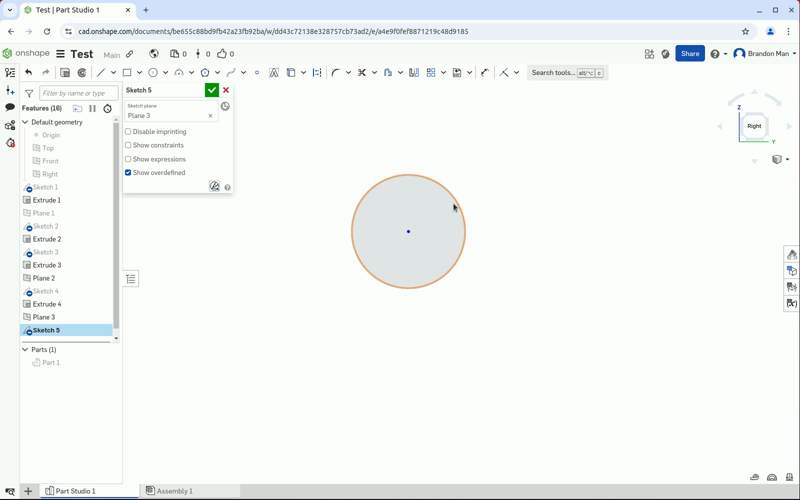
scroll(-6)
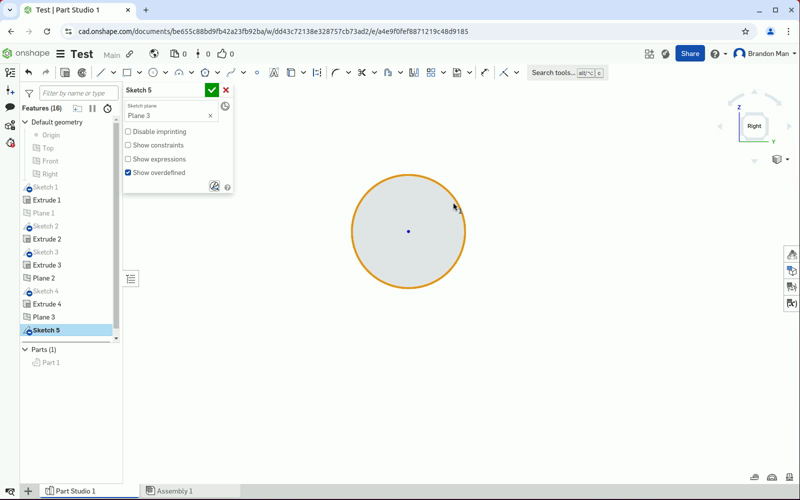
scroll(-6)
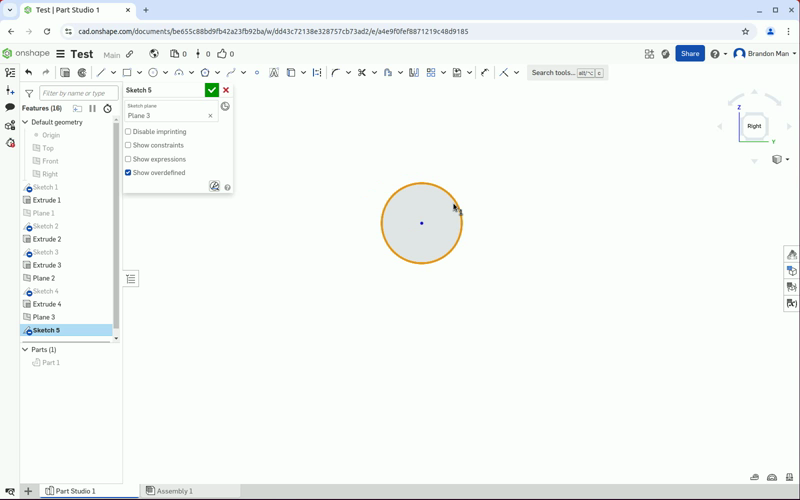
scroll(-6)
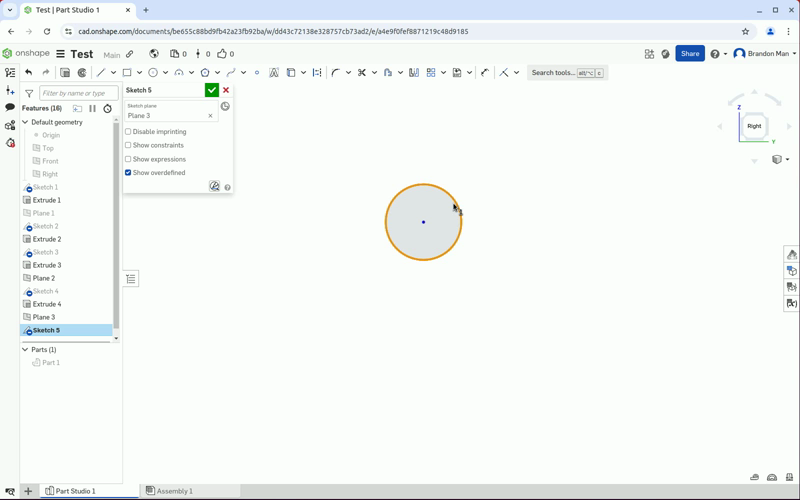
scroll(-6)
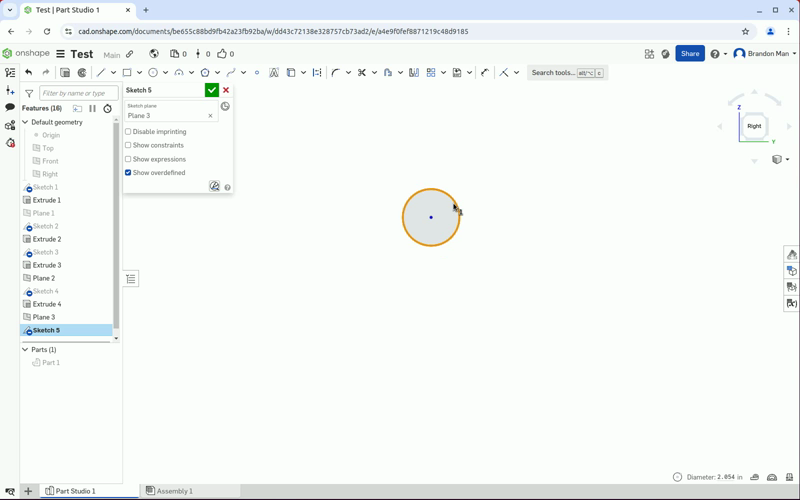
scroll(-6)
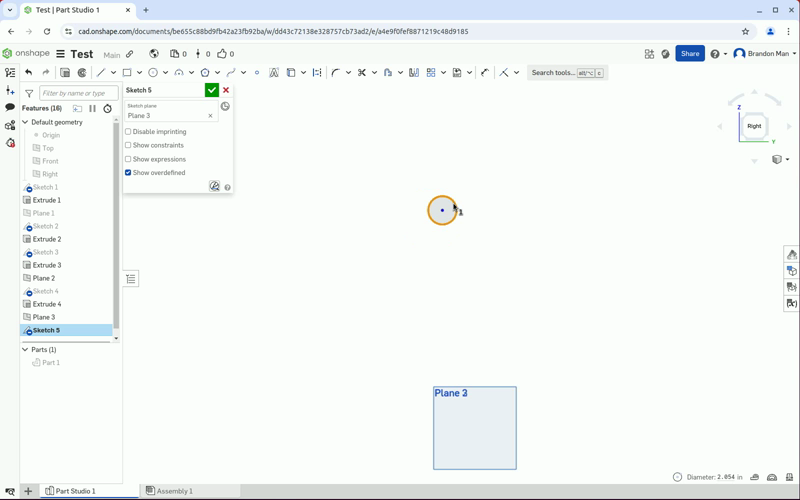
scroll(-6)
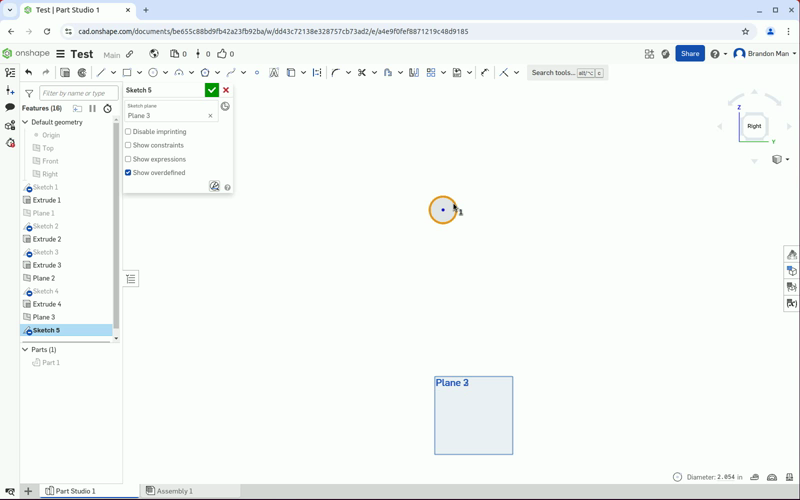
scroll(-6)
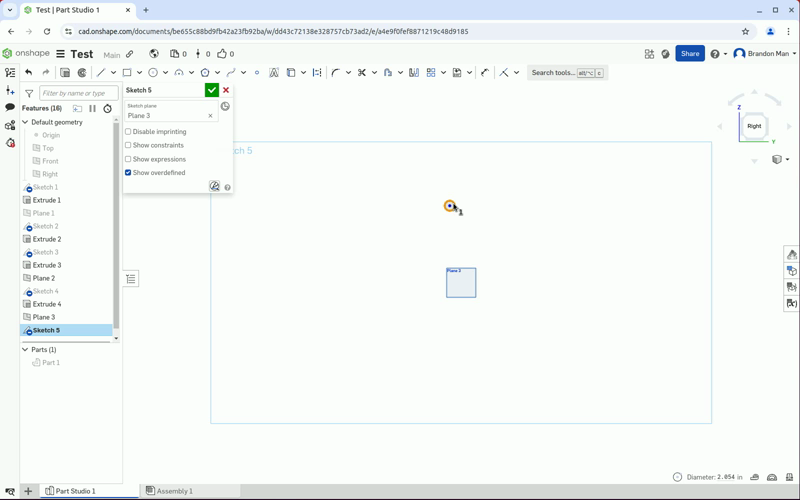
mouse_move(73, 352)
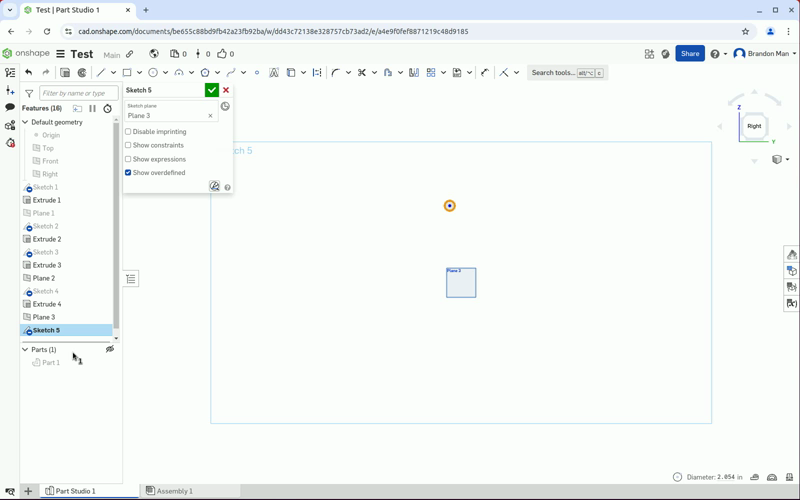
key(shift+y)
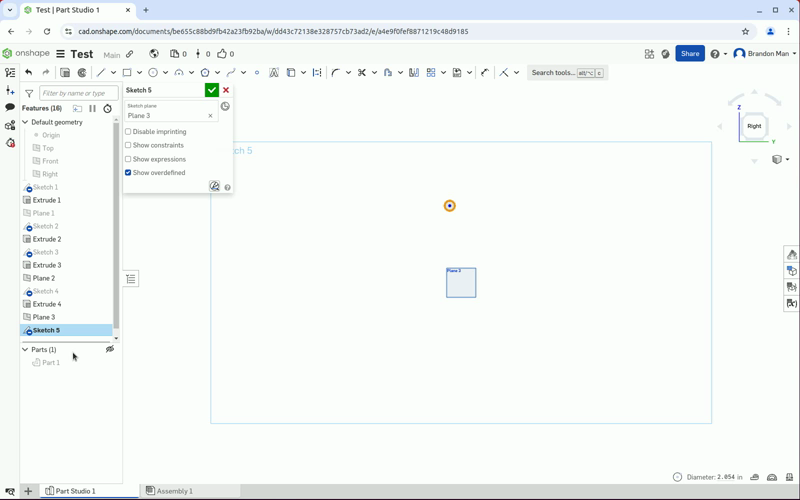
key(shift+e)
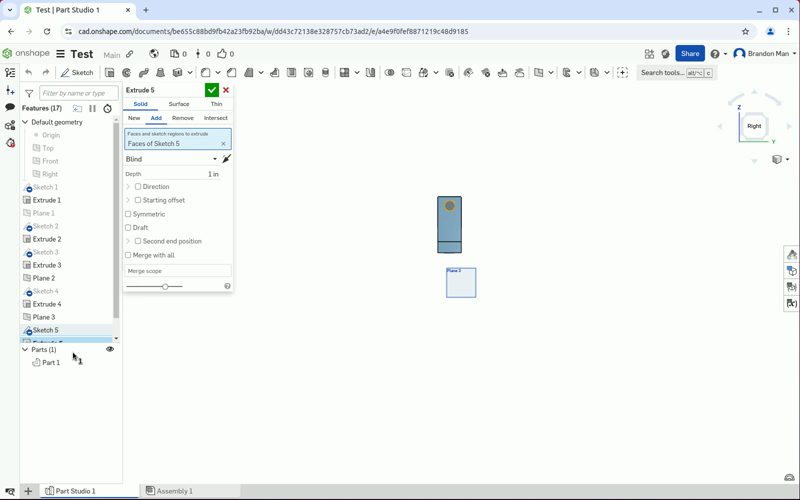
mouse_move(143, 106)
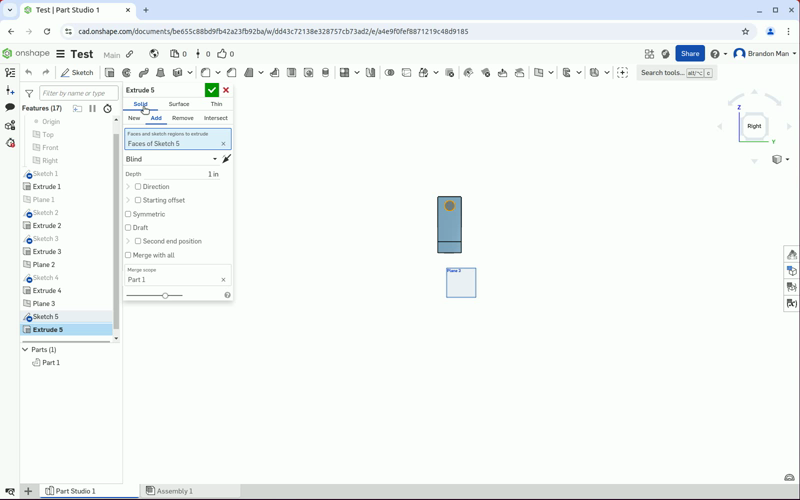
click(143, 106)
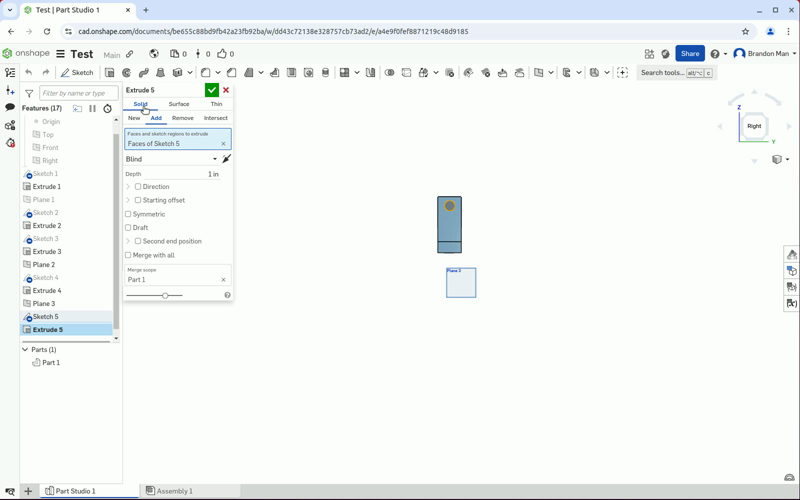
mouse_move(186, 120)
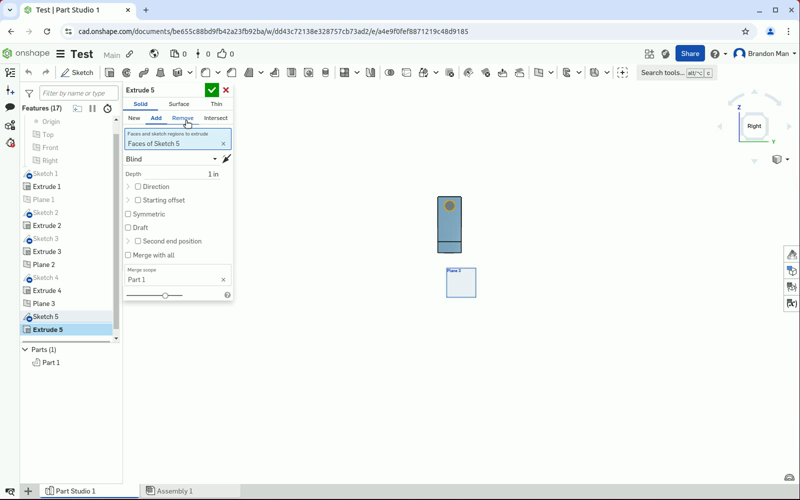
click(186, 120)
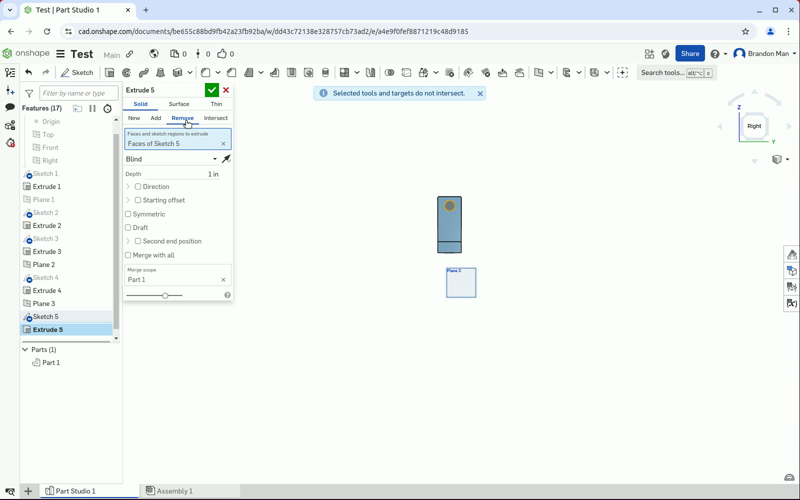
key(tab, 4)
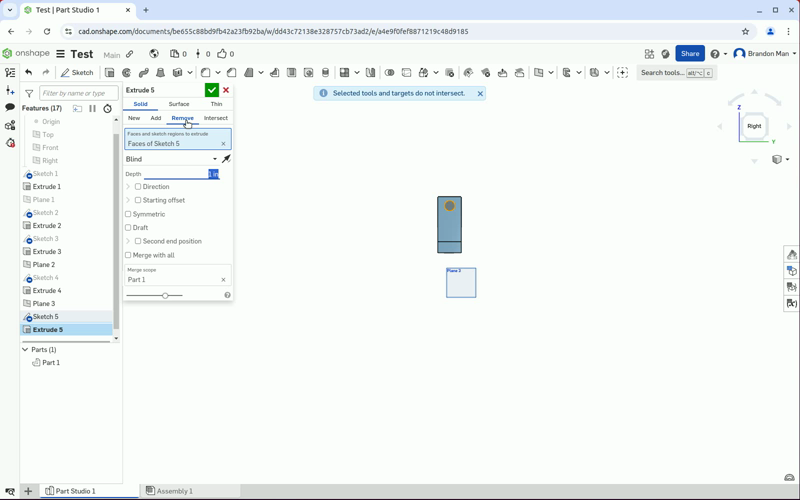
text(3.129)
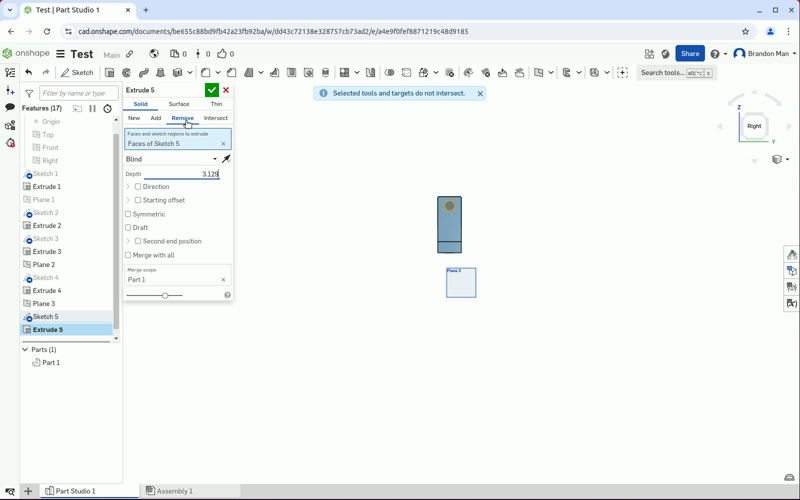
key(tab, 6)
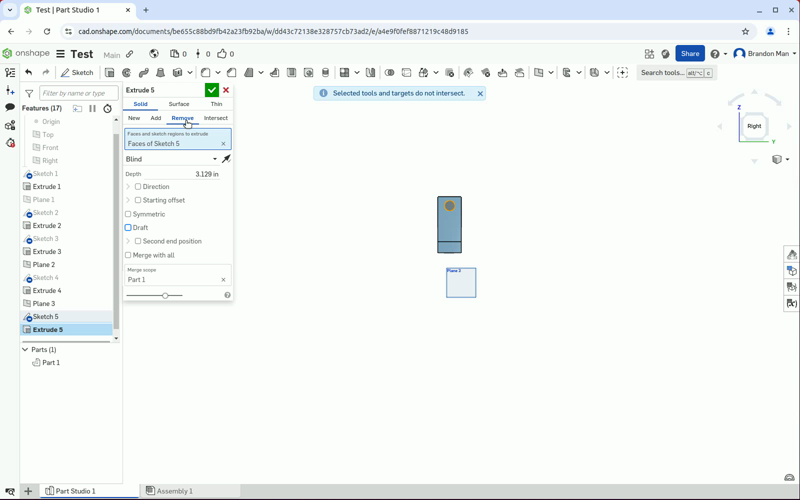
key(space)
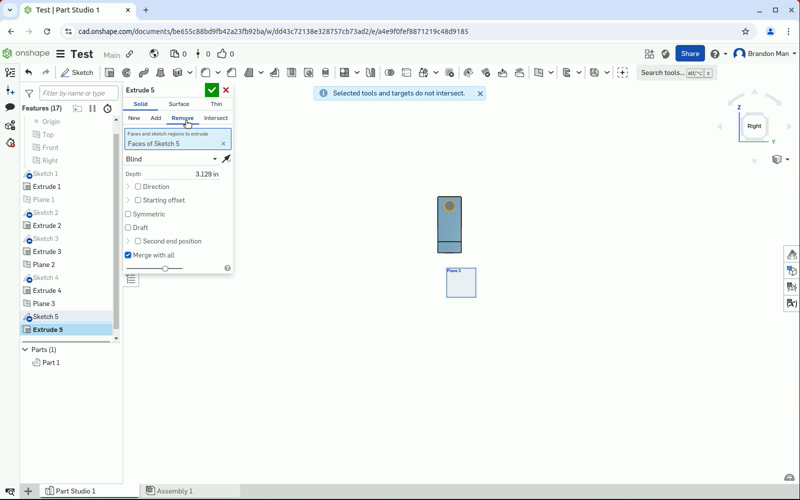
key(enter)
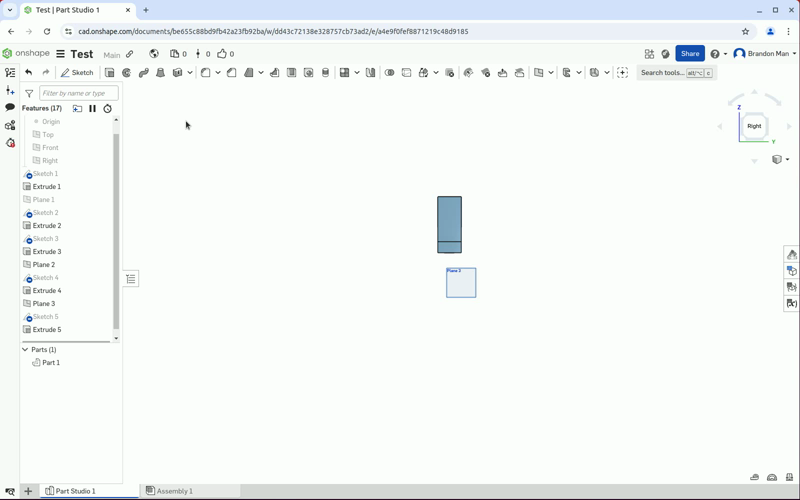
key(shift+h)
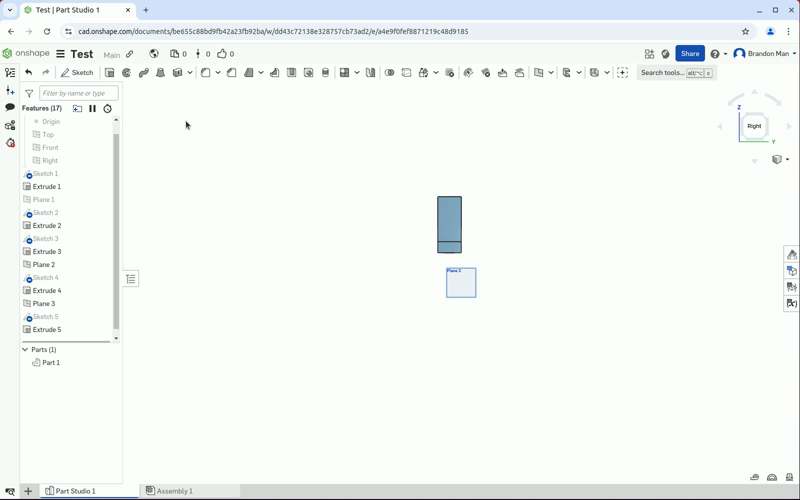
key(shift+h)
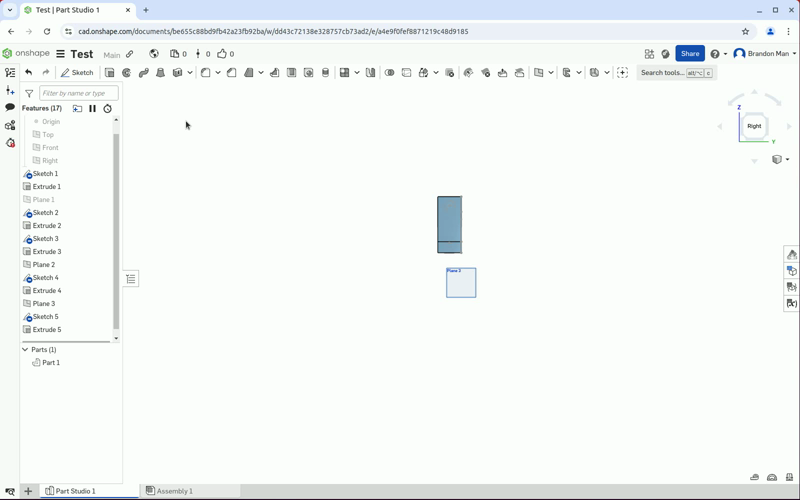
key(shift+7)
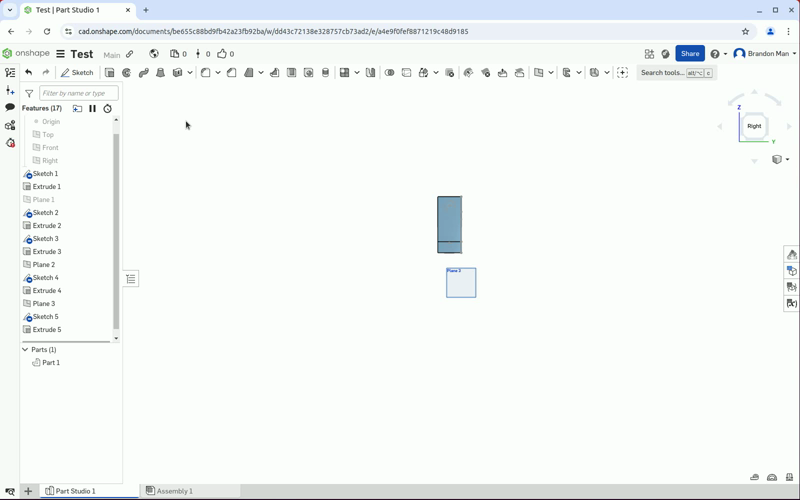
key(right, 2)
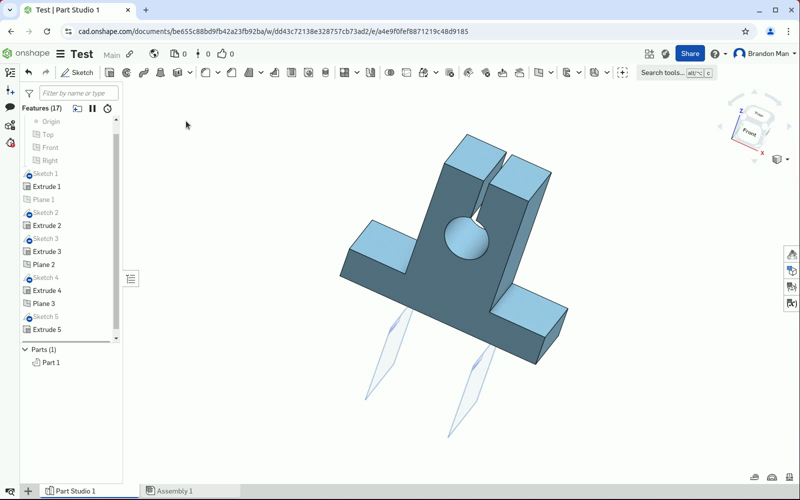
key(down, 2)
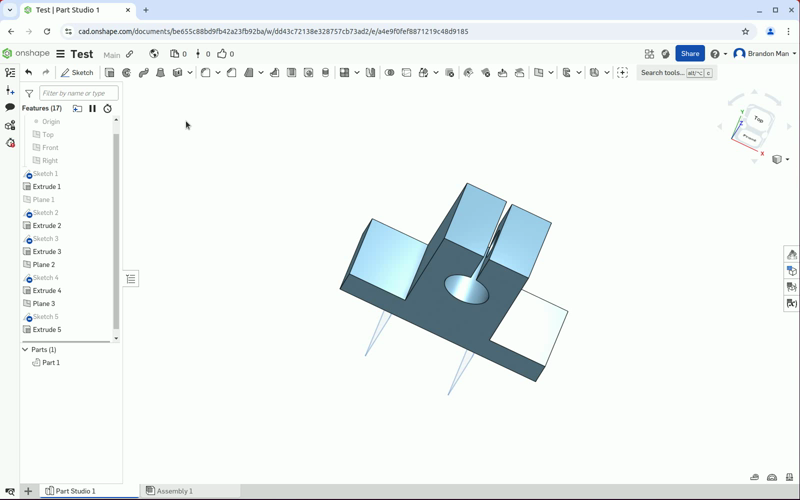
key(up, 2)
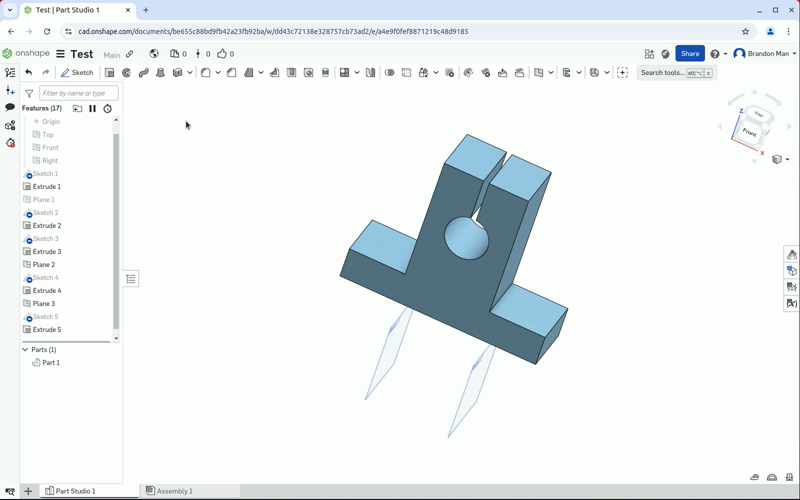
key(left, 2)
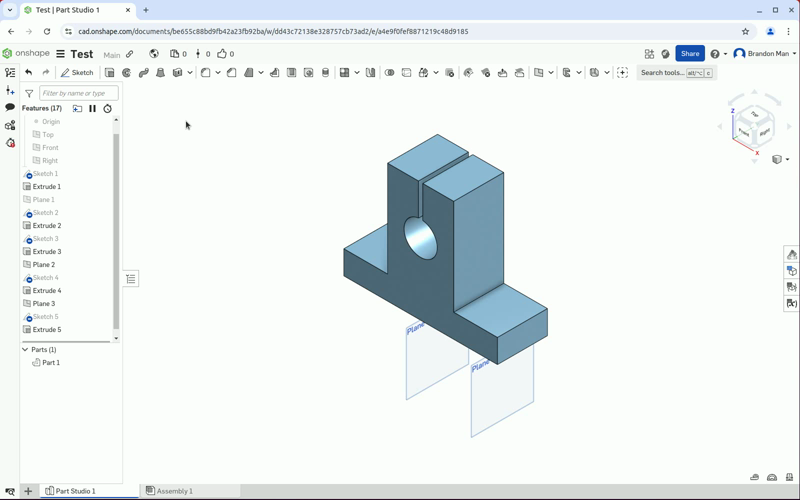
mouse_move(69, 176)
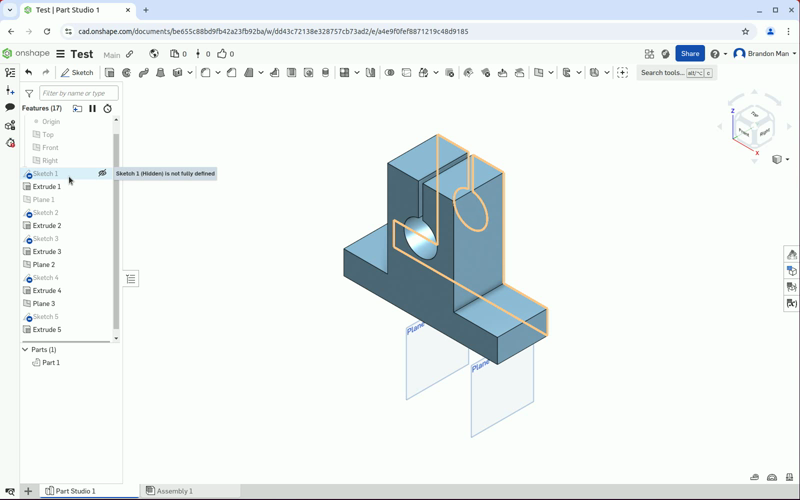
click(69, 176)